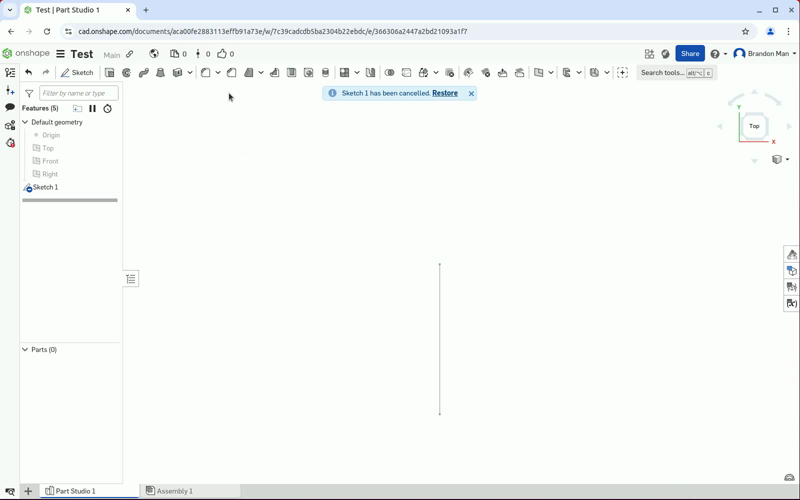
key(shift+h)
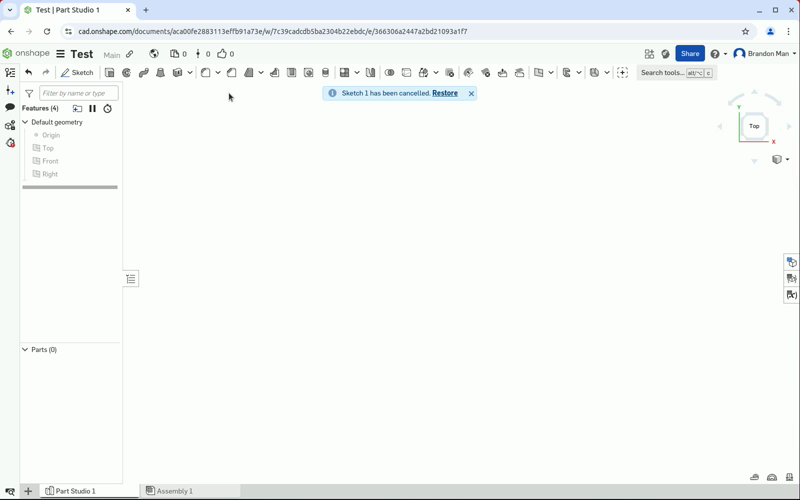
mouse_move(73, 352)
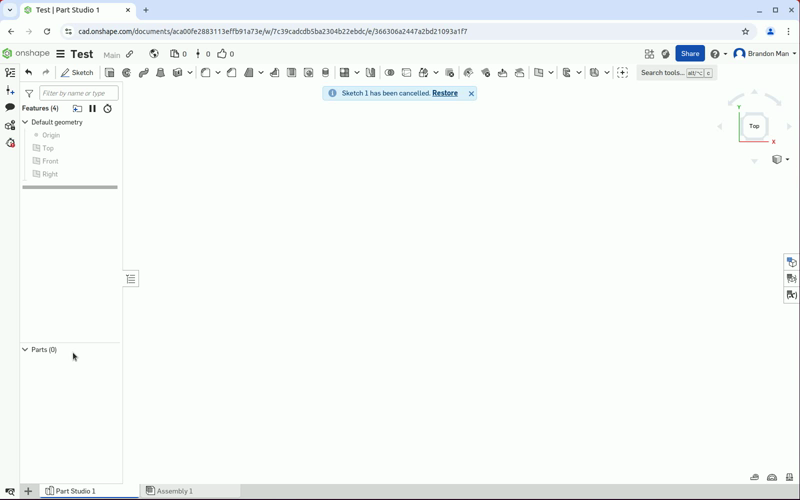
key(y)
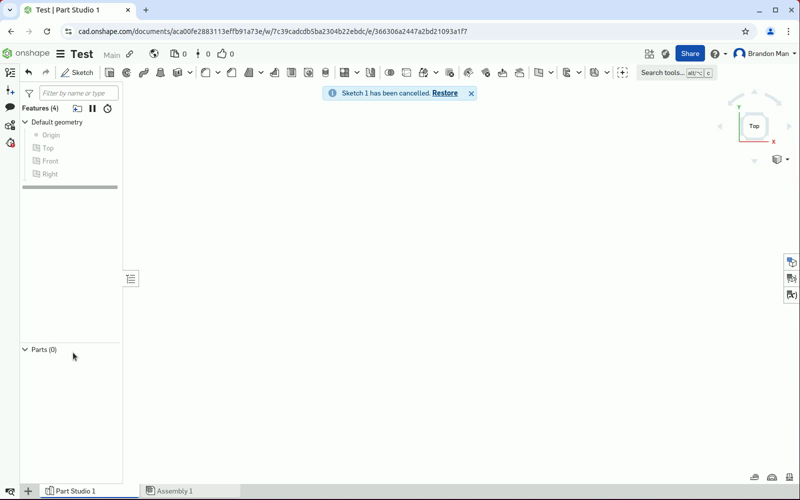
key(shift+p)
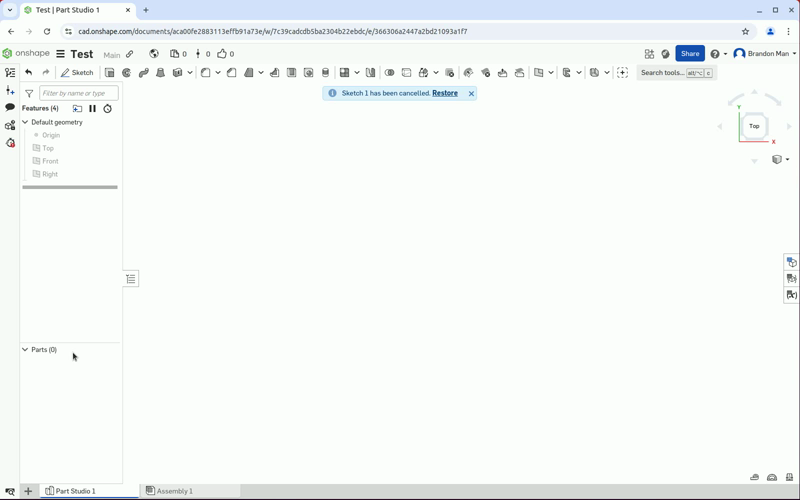
key(space)
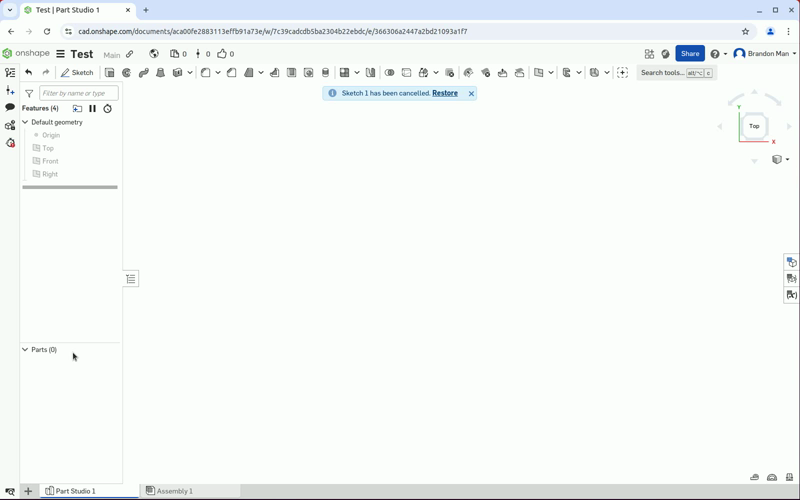
key_down(shift)
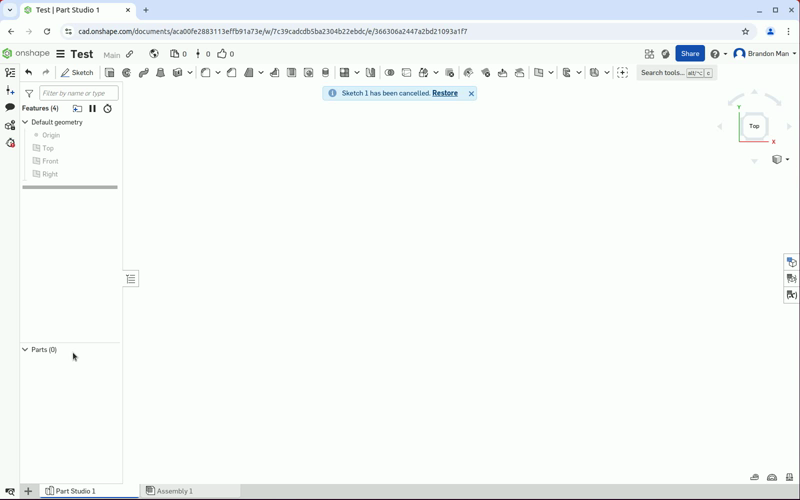
key(up)
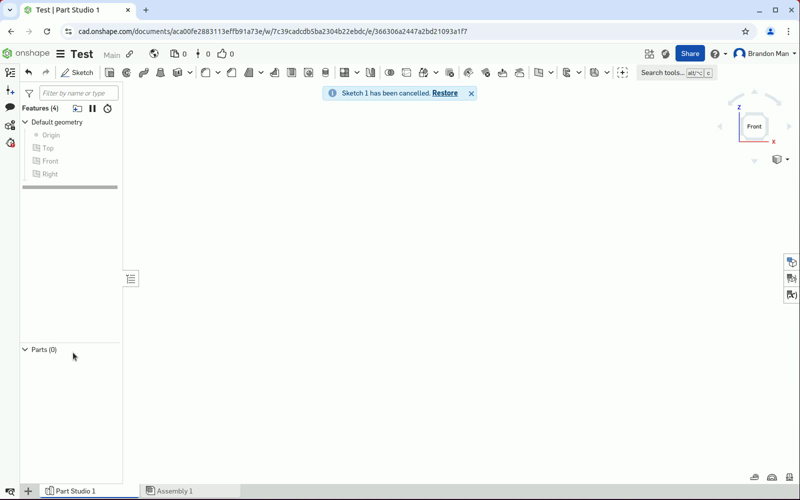
key_up(shift)
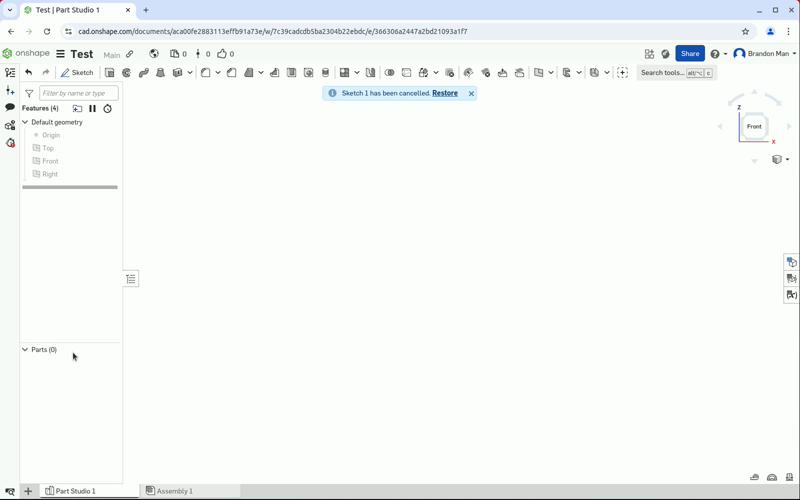
mouse_move(73, 352)
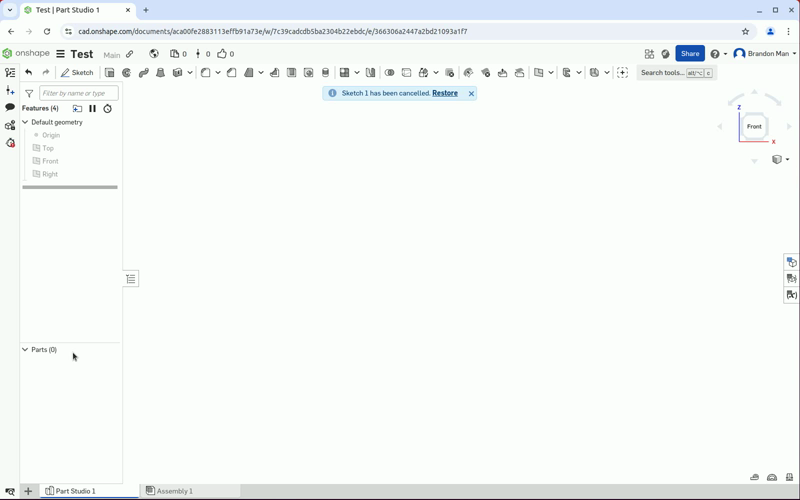
key(shift+y)
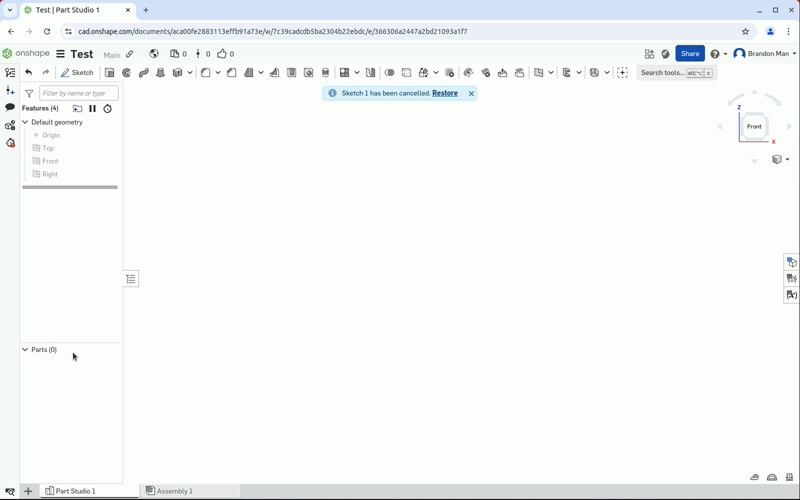
key(shift+s)
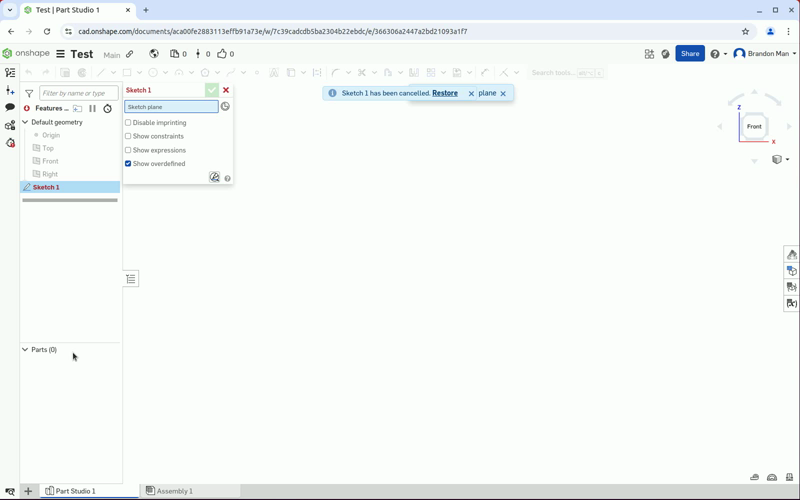
mouse_move(73, 163)
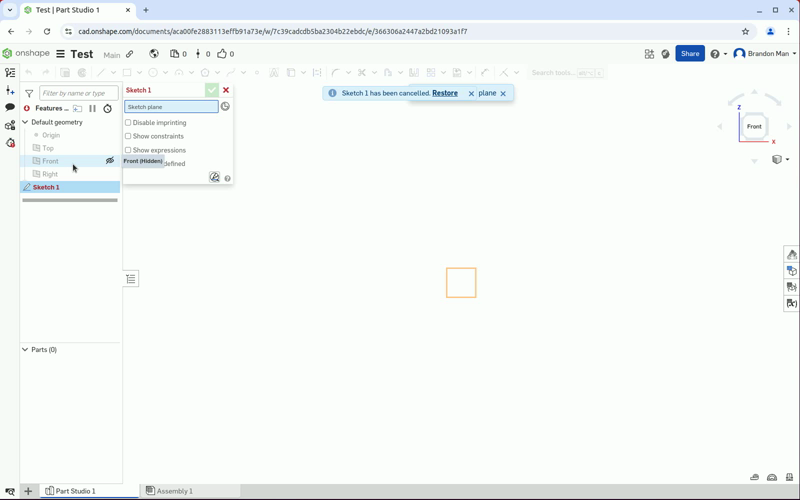
click(73, 163)
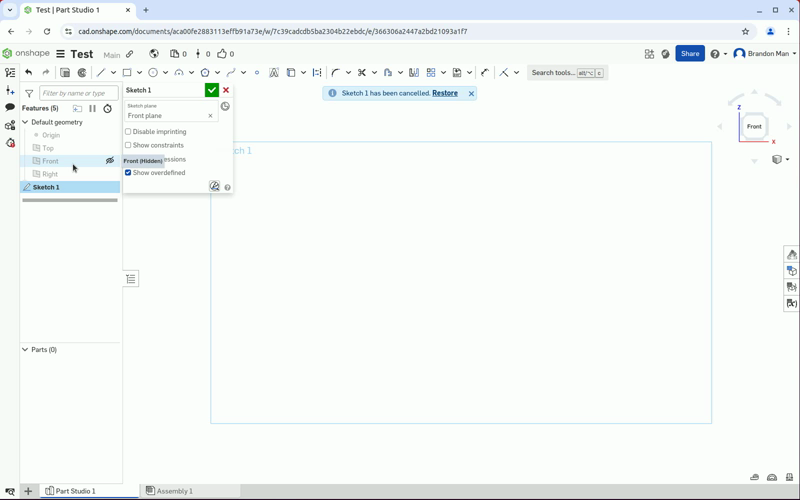
mouse_move(73, 352)
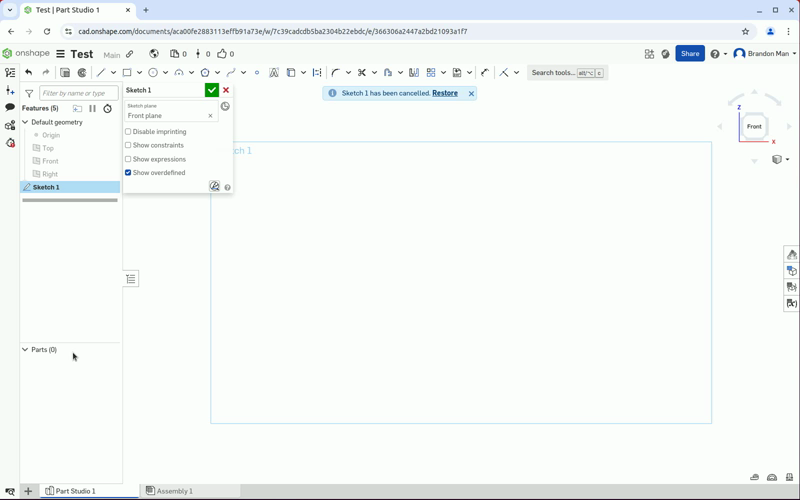
key(y)
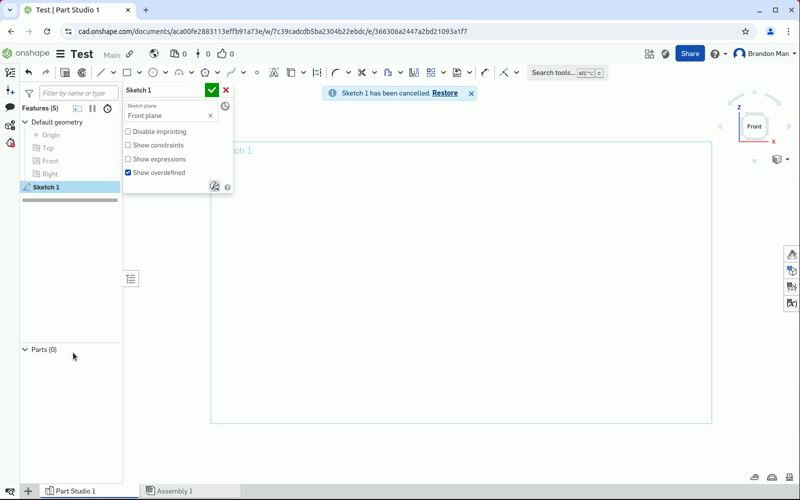
key(l)
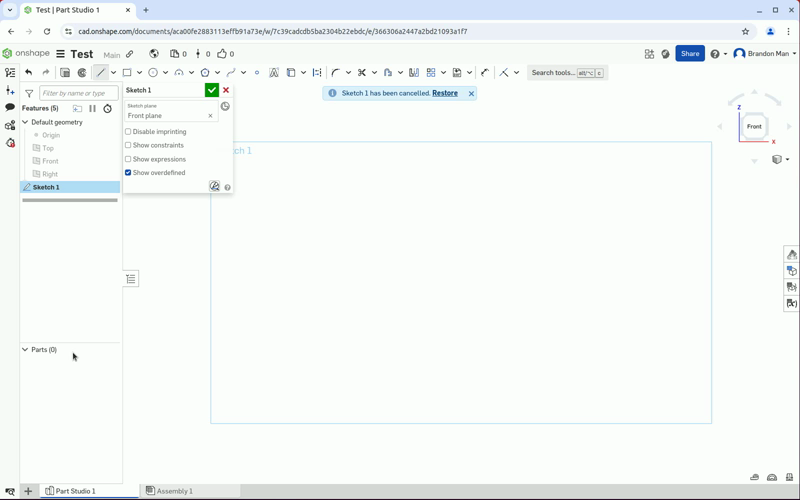
key_down(shift)
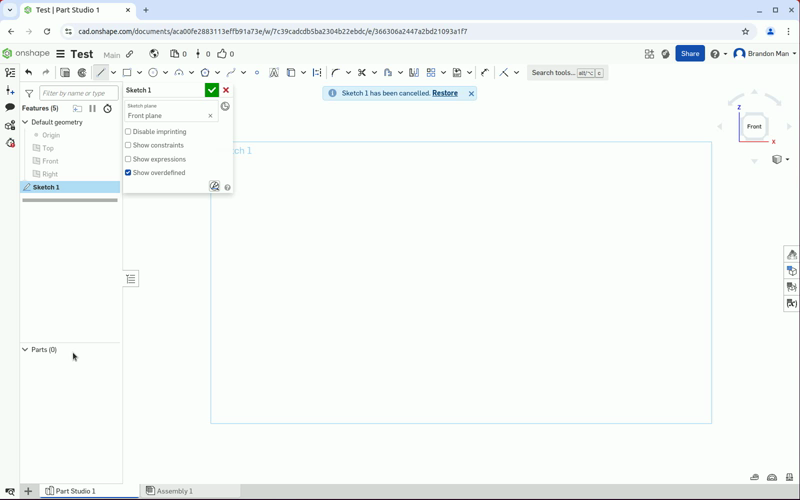
mouse_move(420, 322)
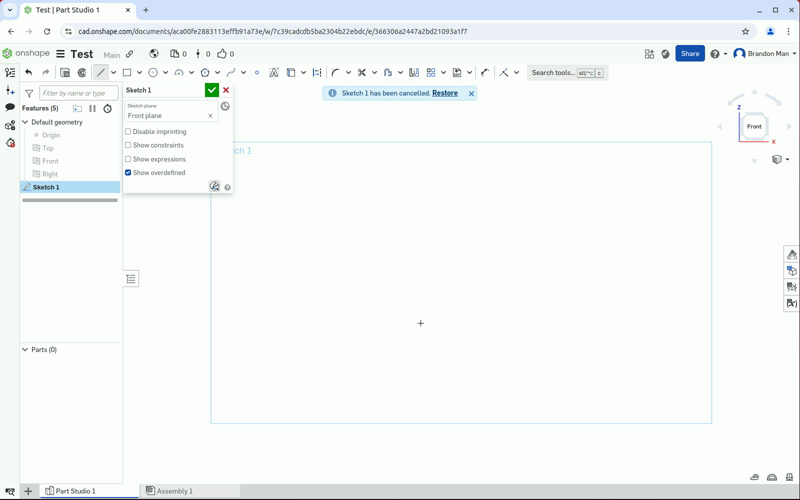
click(420, 322)
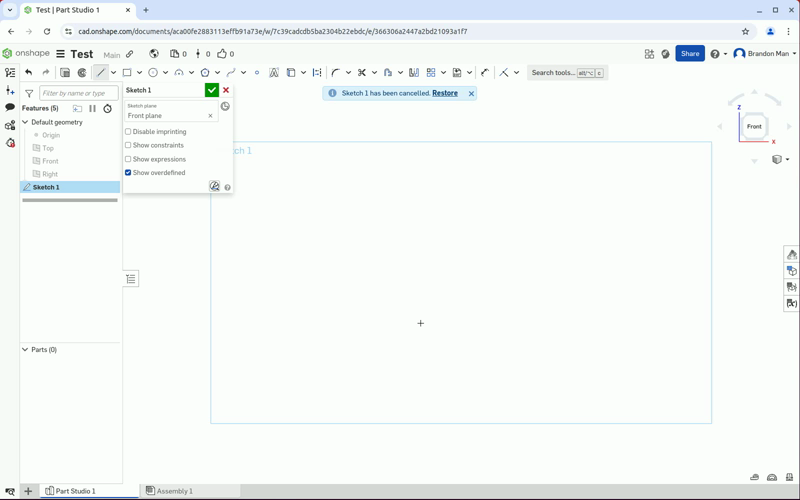
key_up(shift)
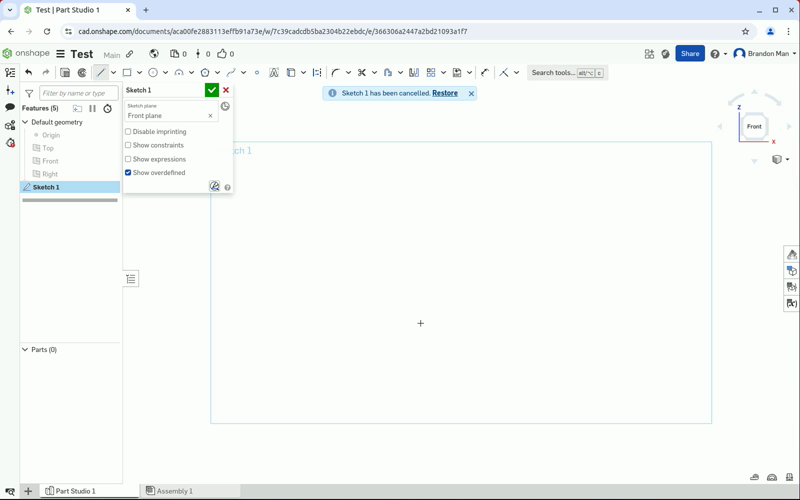
key_down(shift)
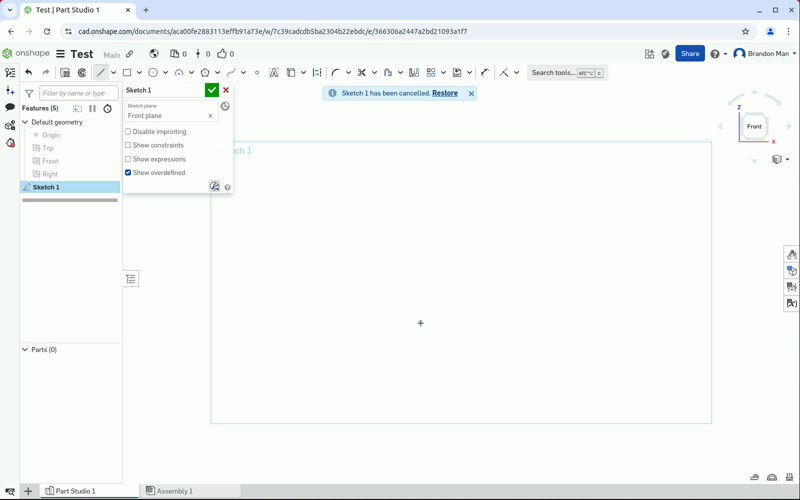
mouse_move(511, 322)
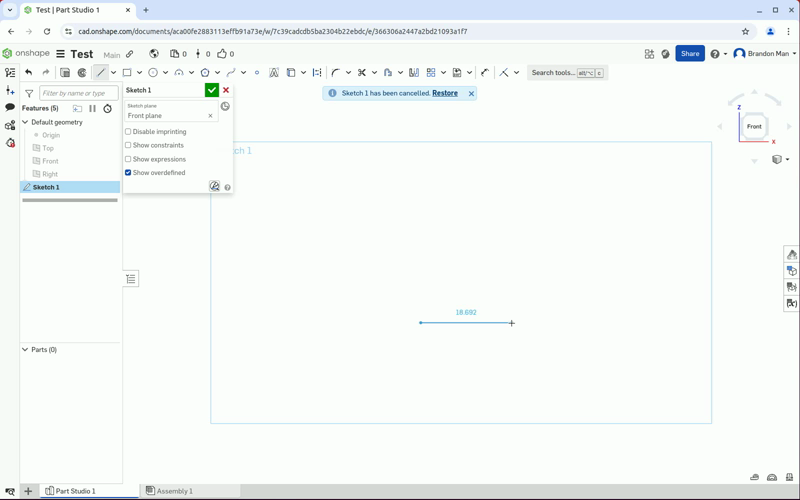
click(511, 322)
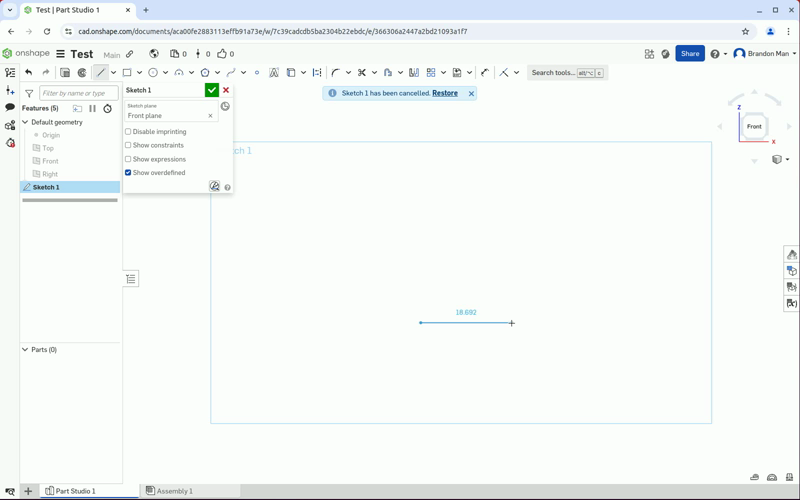
key_up(shift)
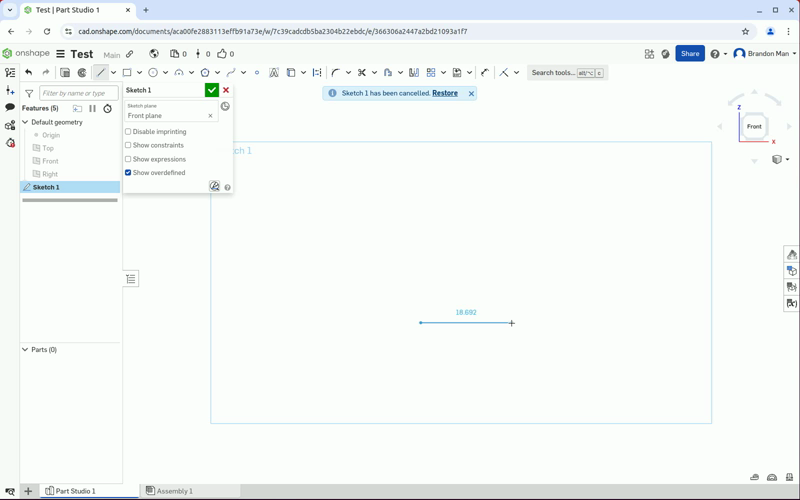
key_down(shift)
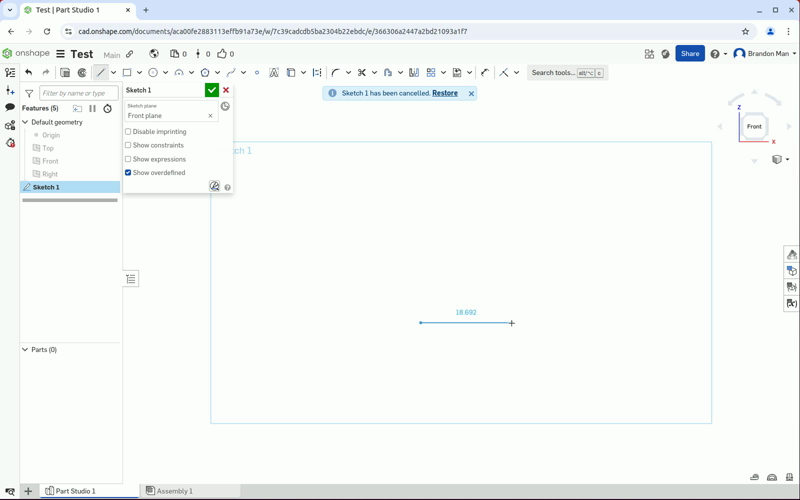
mouse_move(511, 232)
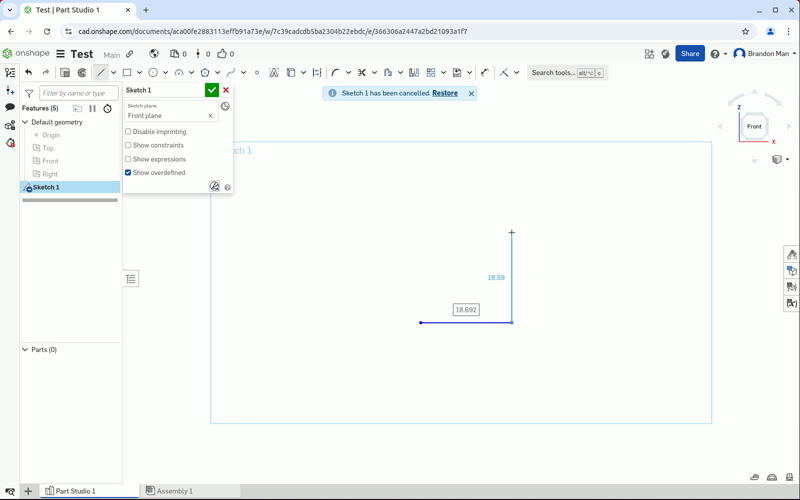
click(511, 232)
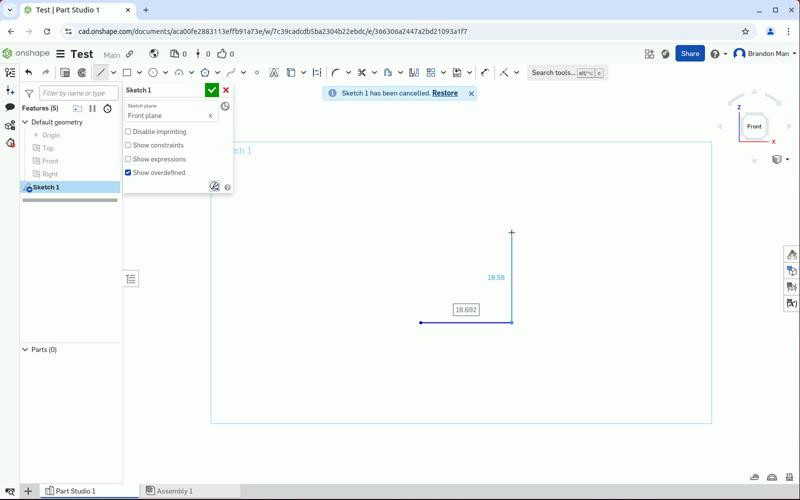
key_up(shift)
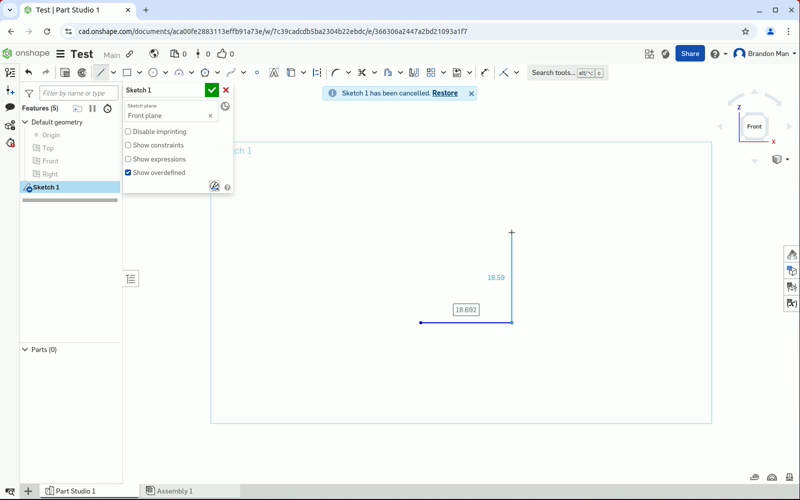
key_down(shift)
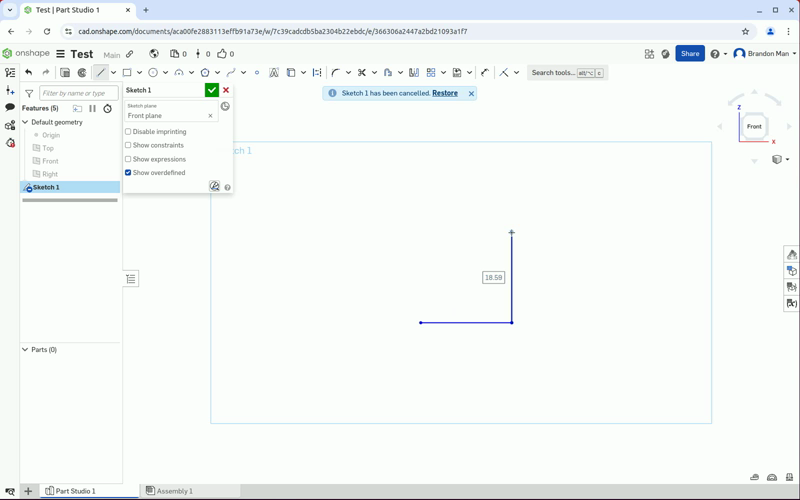
mouse_move(420, 232)
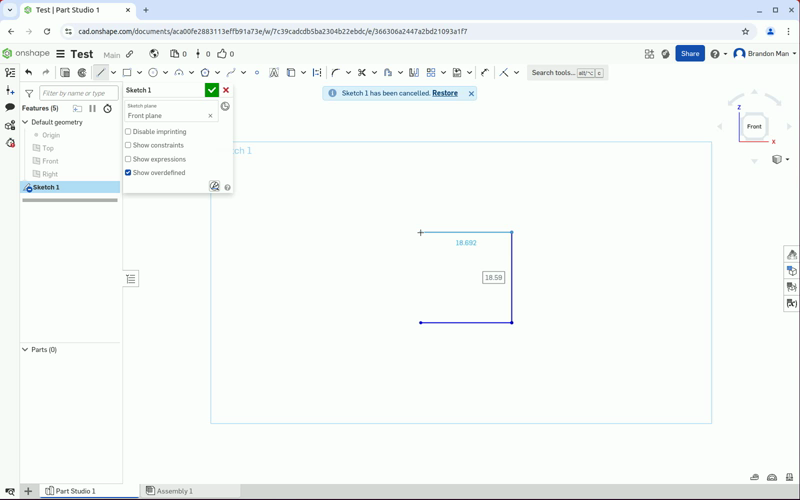
click(420, 232)
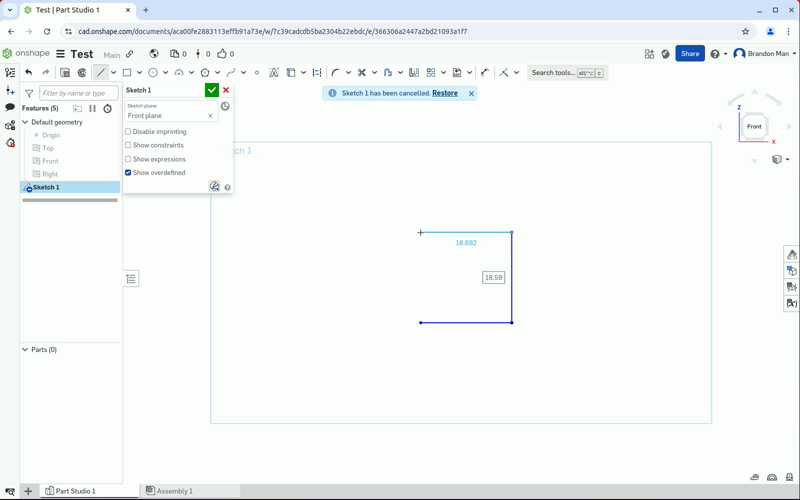
key_up(shift)
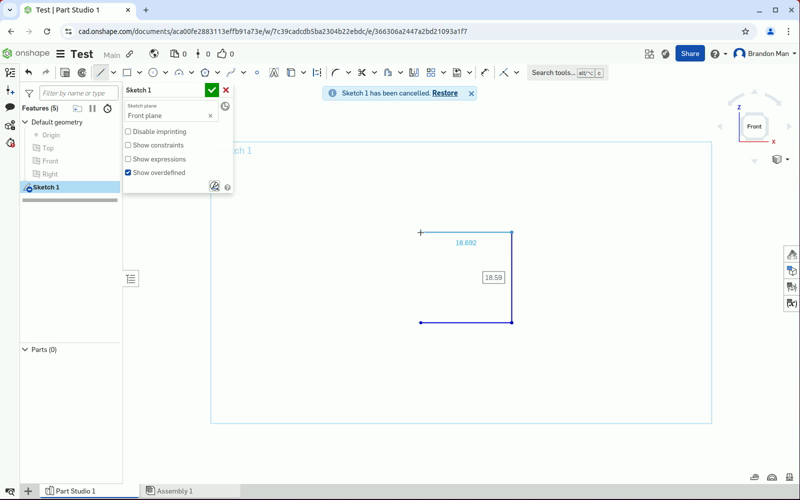
key_down(shift)
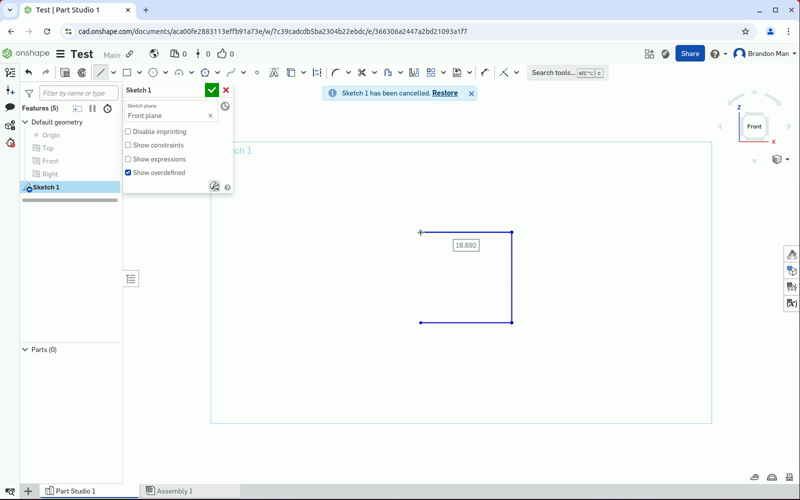
mouse_move(420, 322)
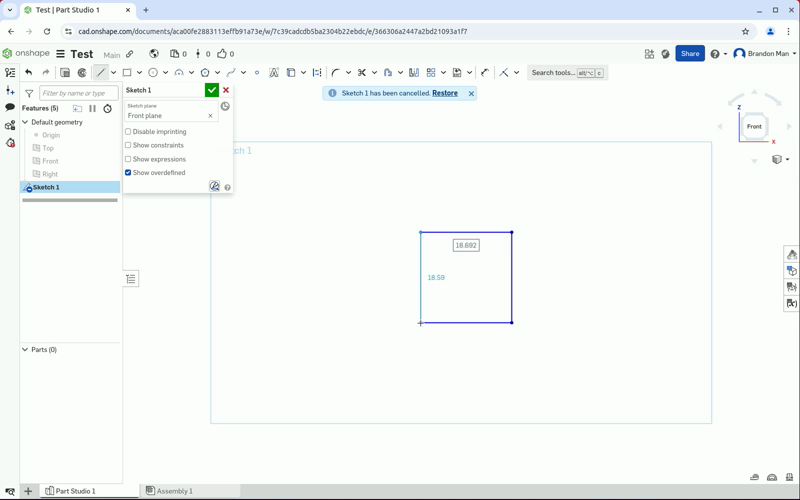
key_up(shift)
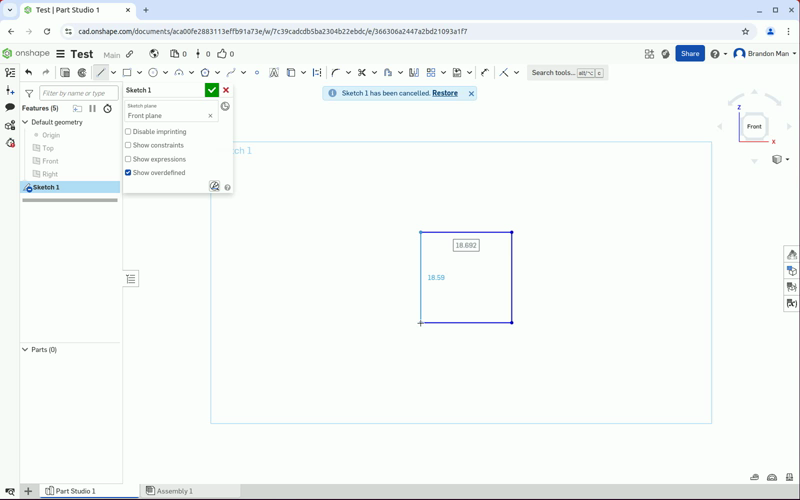
click(420, 322)
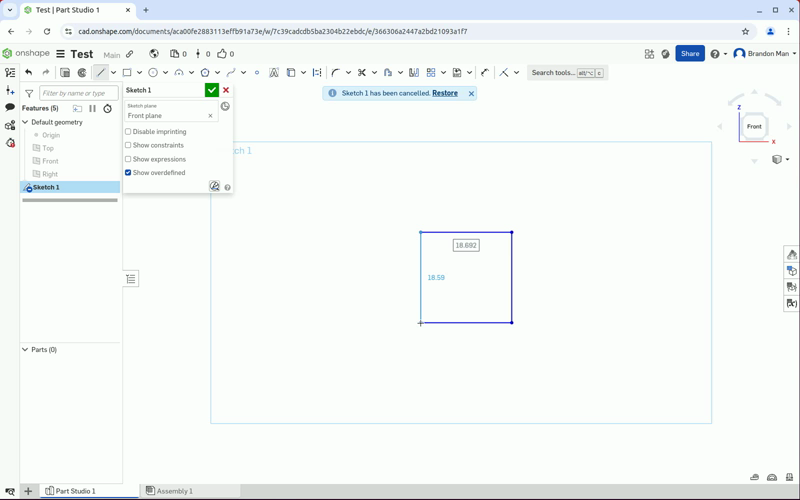
key(esc)
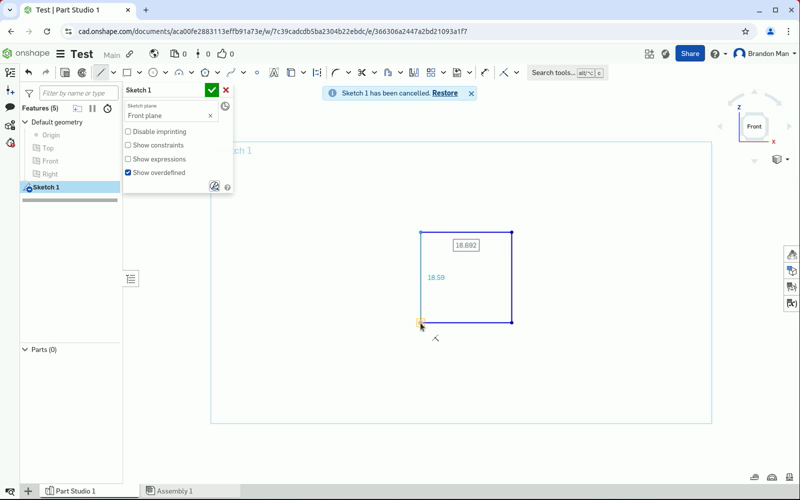
mouse_move(465, 295)
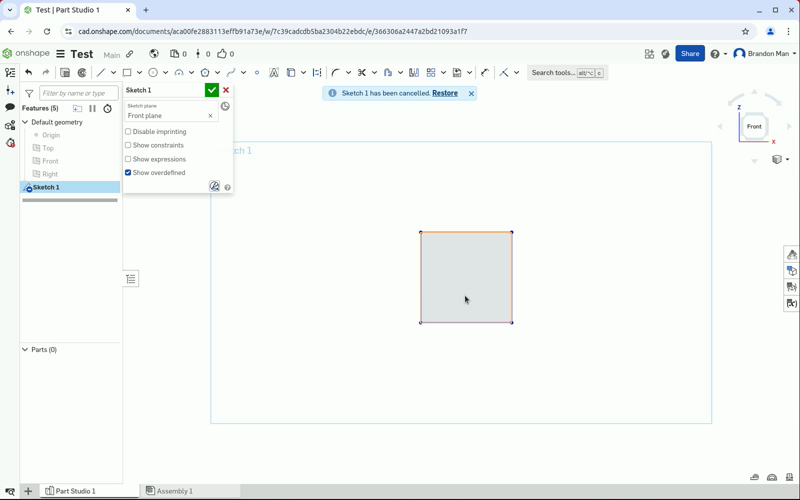
click(465, 295)
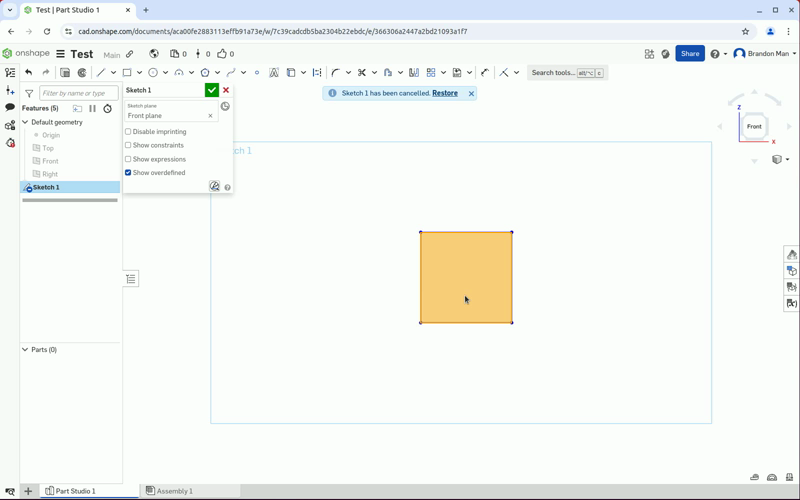
mouse_move(73, 352)
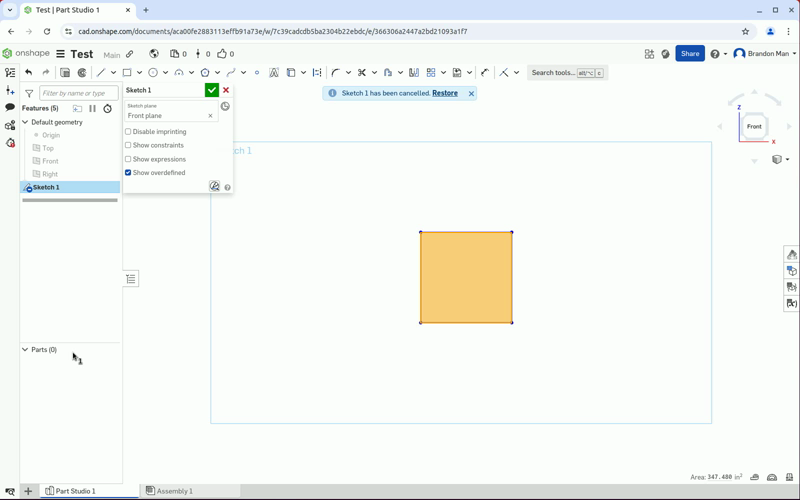
key(shift+y)
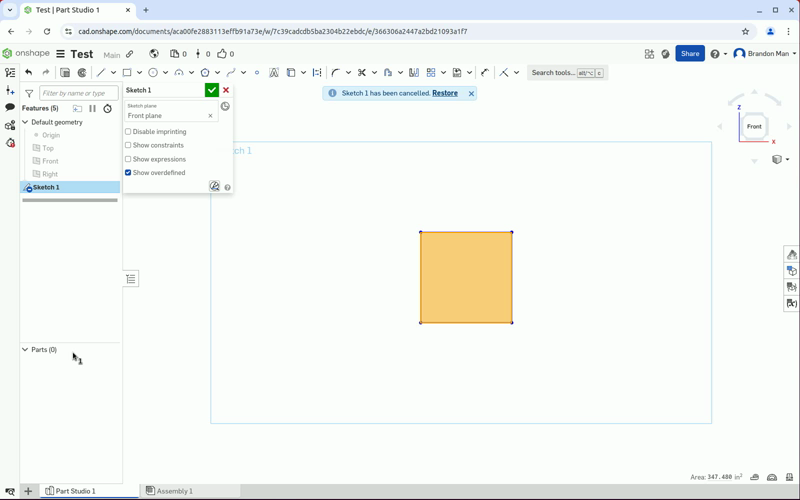
key(shift+e)
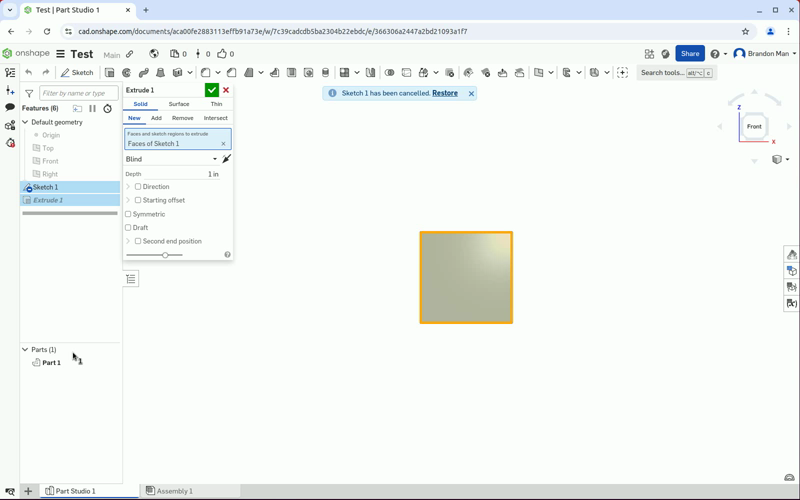
mouse_move(143, 106)
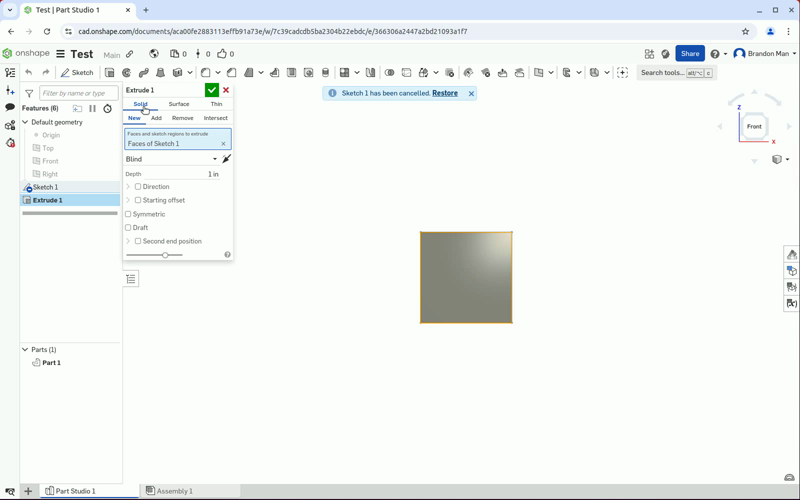
click(143, 106)
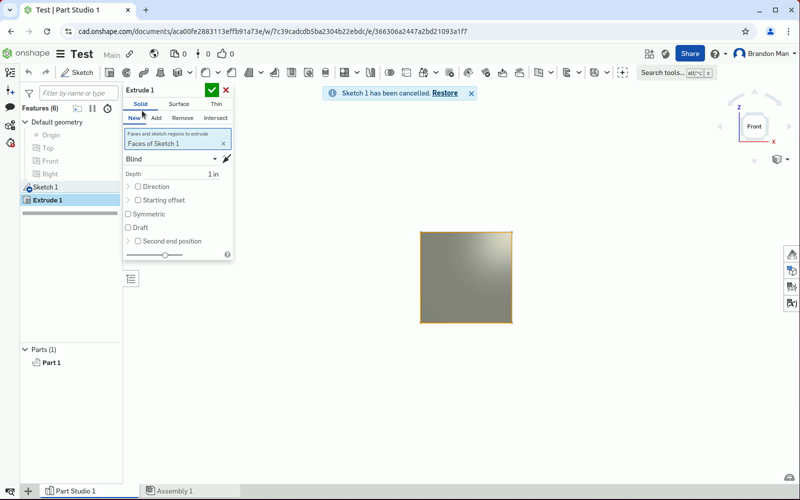
mouse_move(137, 120)
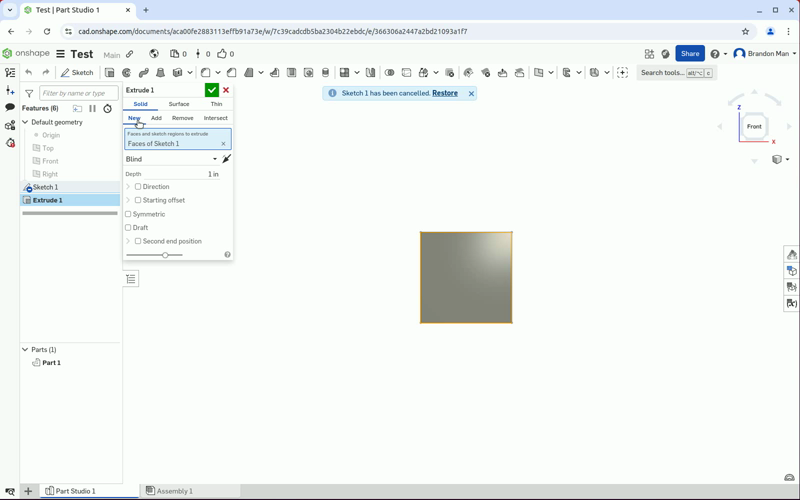
click(137, 120)
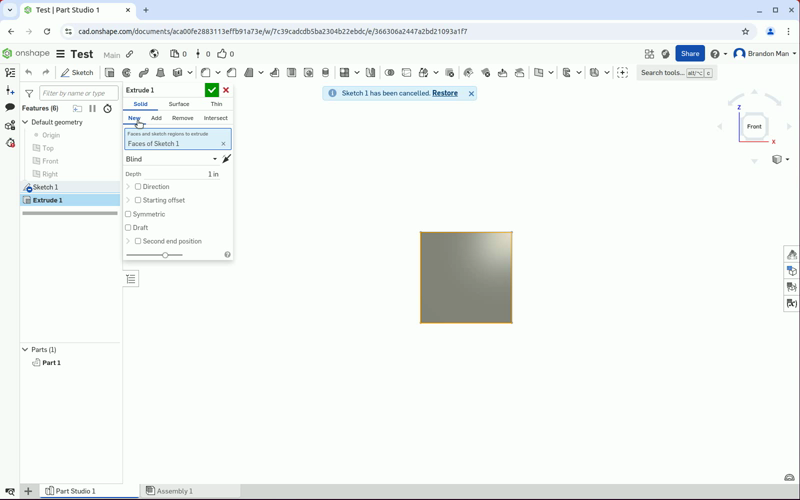
key(tab, 4)
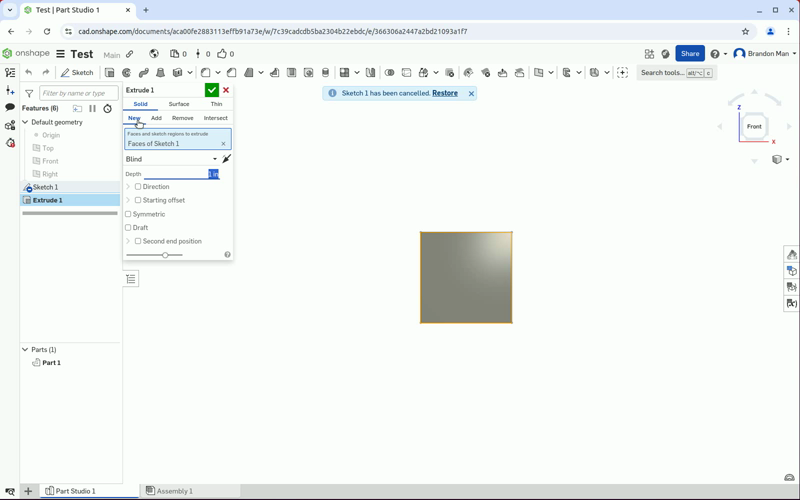
text(18.776)
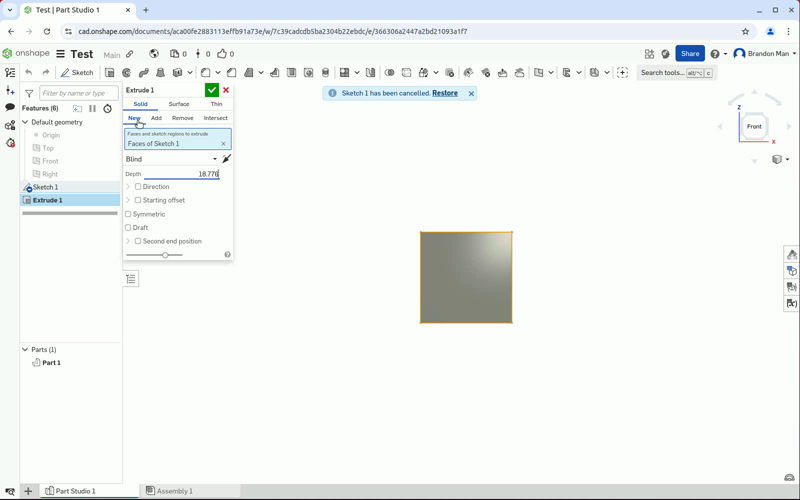
key(tab, 3)
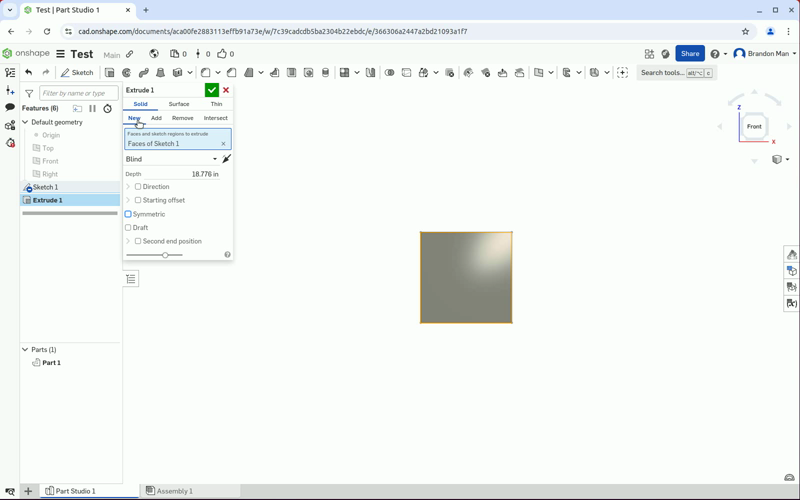
key(space)
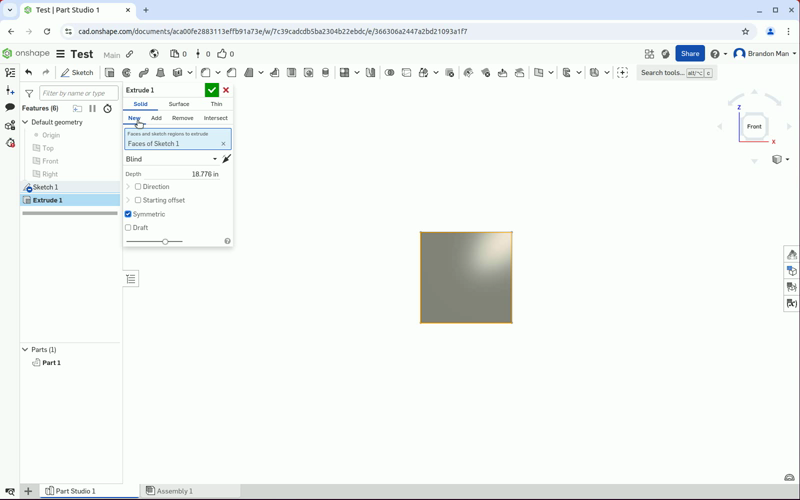
key(enter)
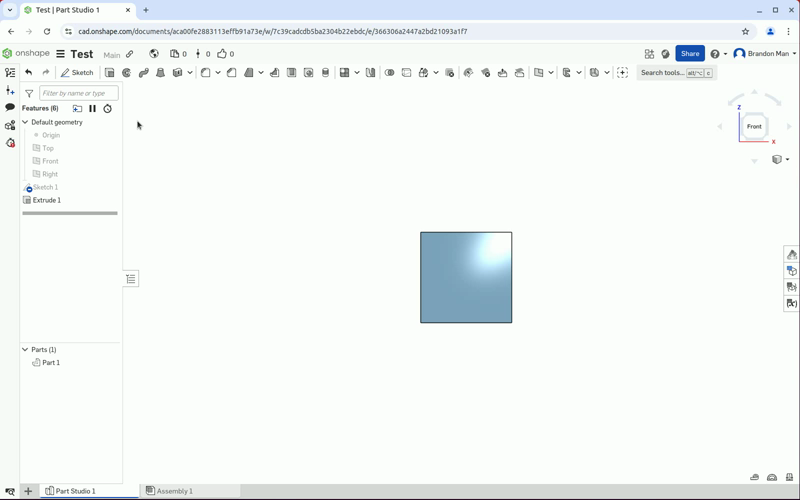
key(shift+h)
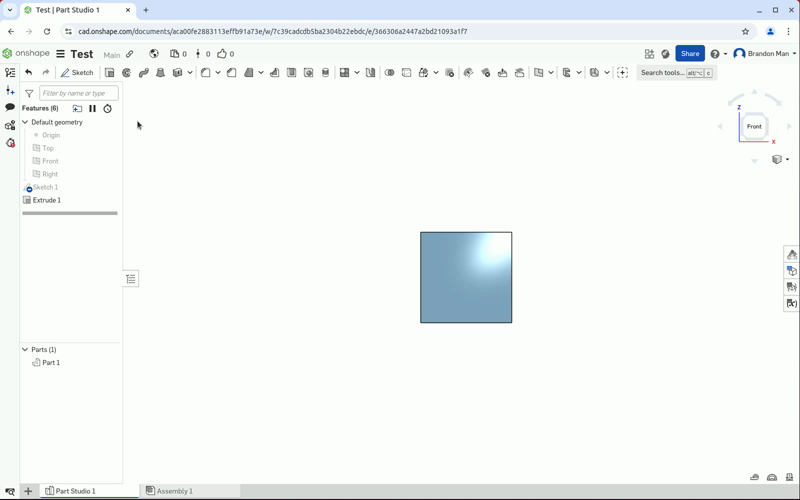
key(shift+h)
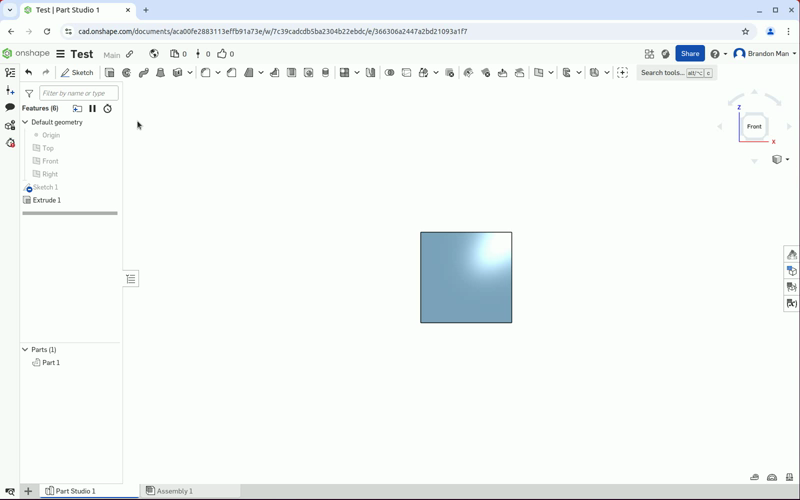
mouse_move(73, 189)
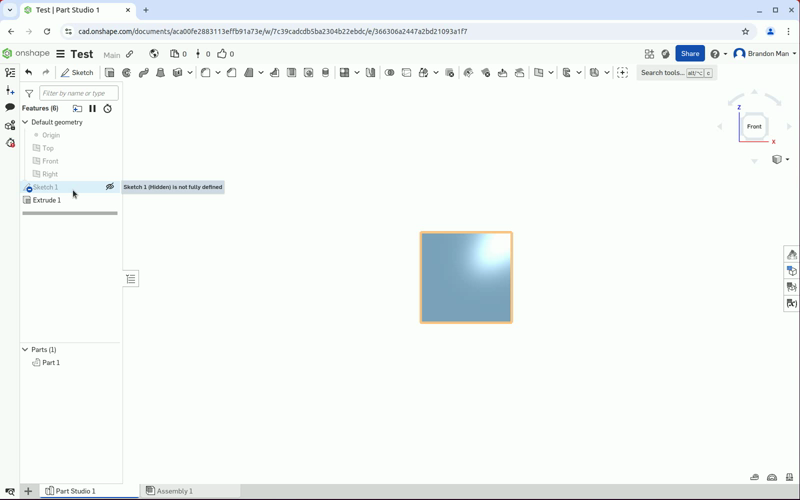
click(73, 189)
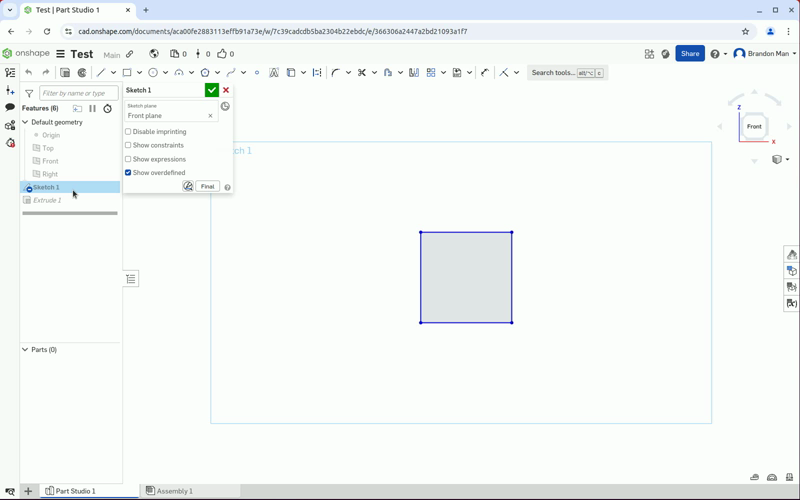
mouse_move(229, 92)
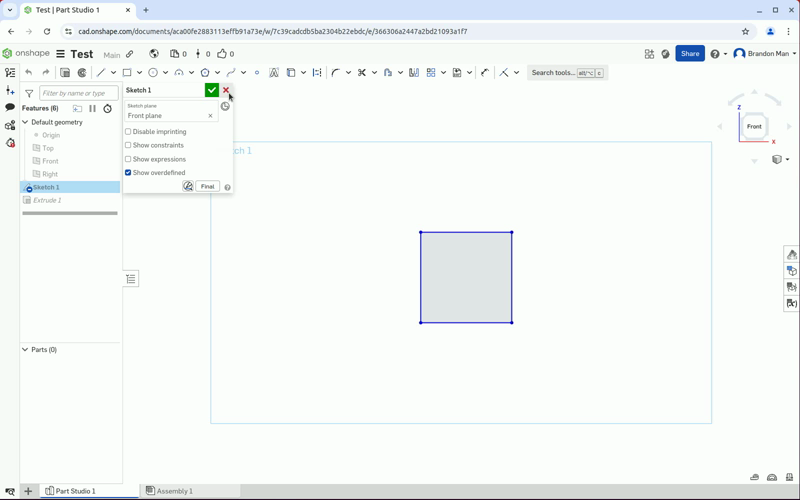
click(229, 92)
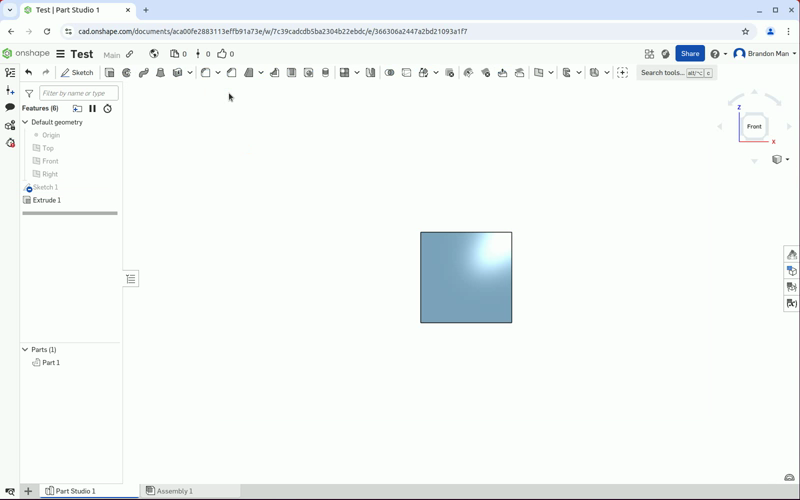
mouse_move(541, 75)
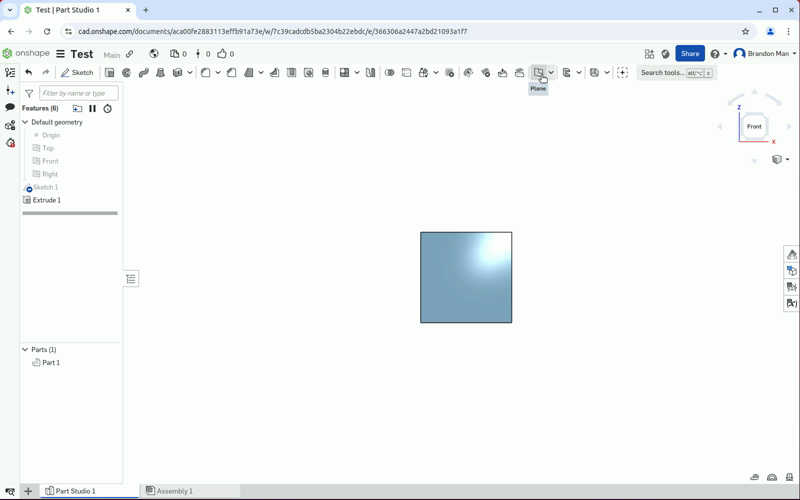
click(541, 75)
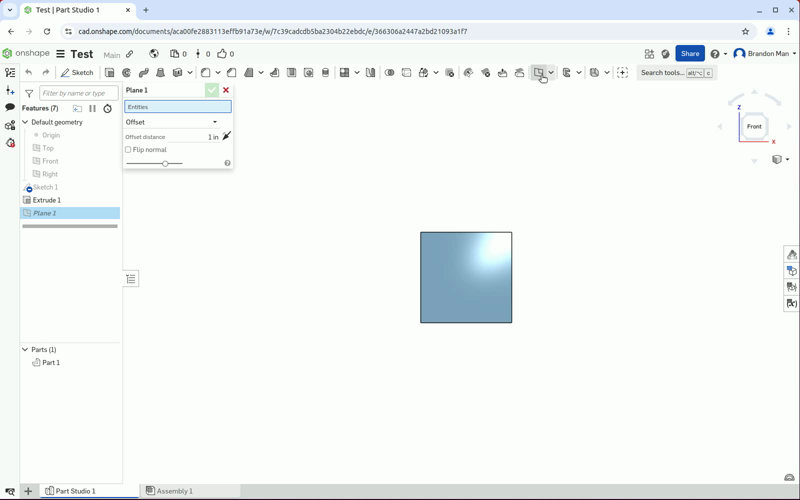
mouse_move(73, 163)
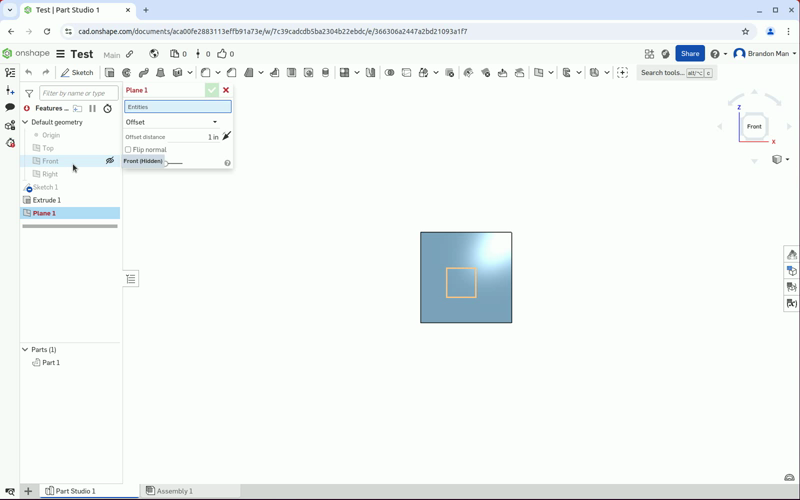
click(73, 163)
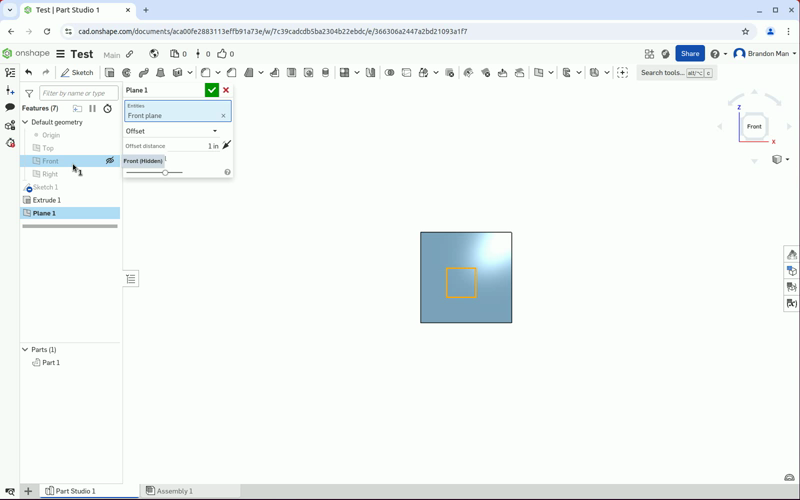
key(tab, 2)
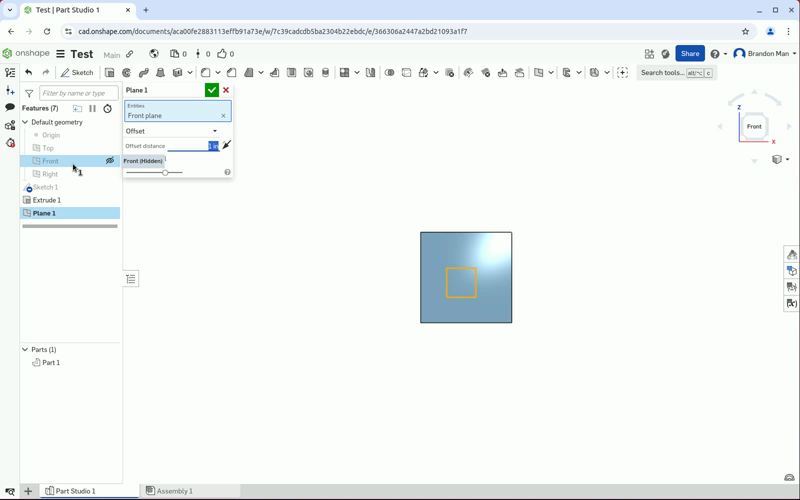
text(9.397)
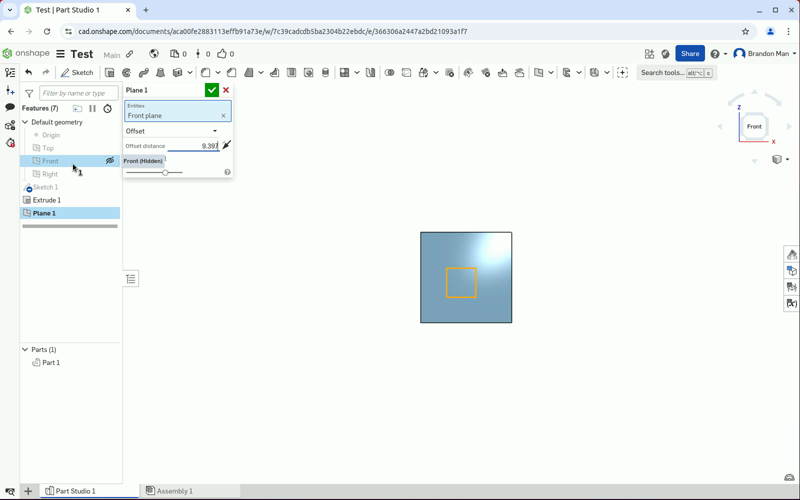
key(enter, 2)
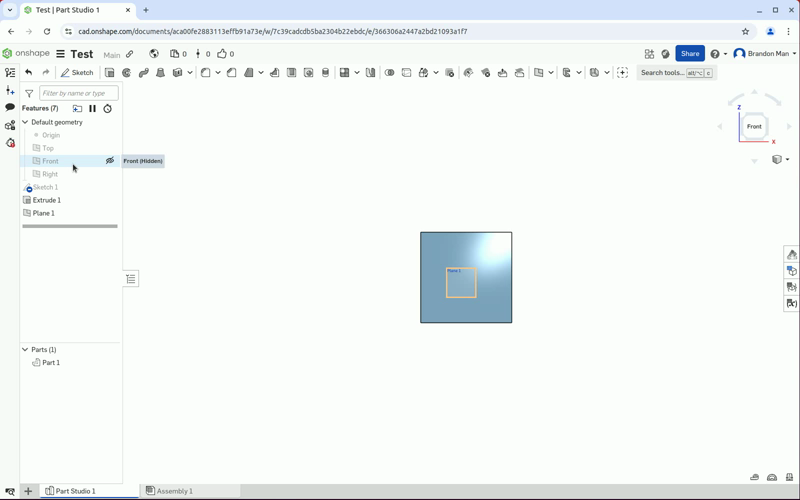
key(shift+s)
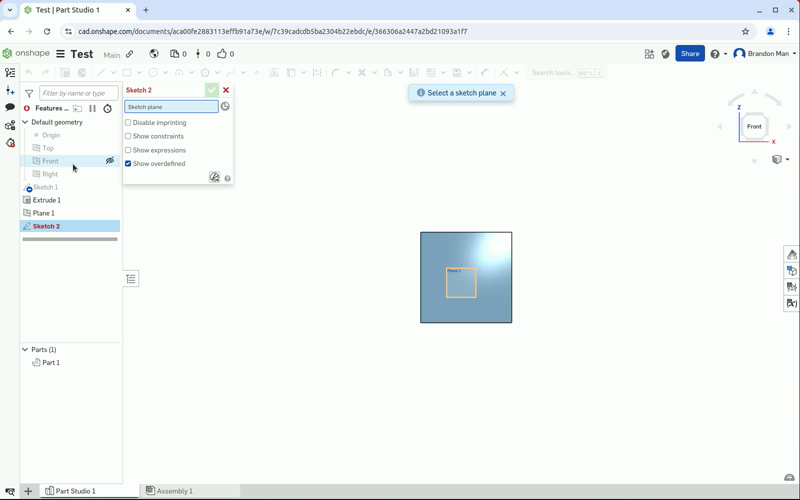
mouse_move(73, 215)
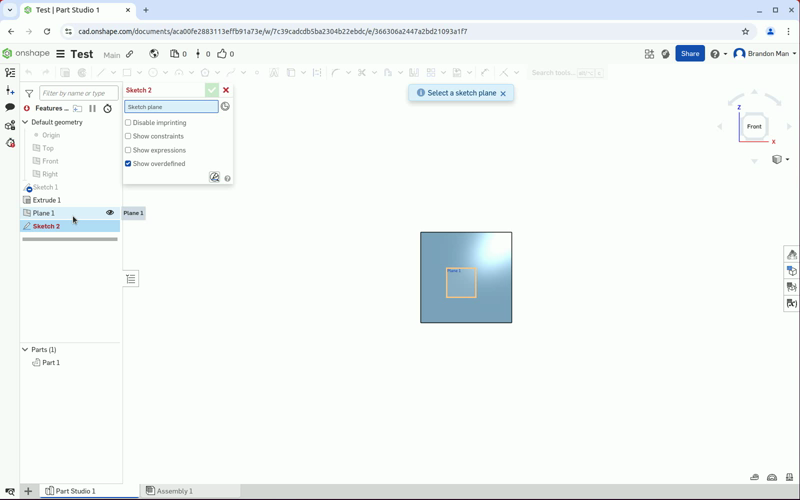
click(73, 215)
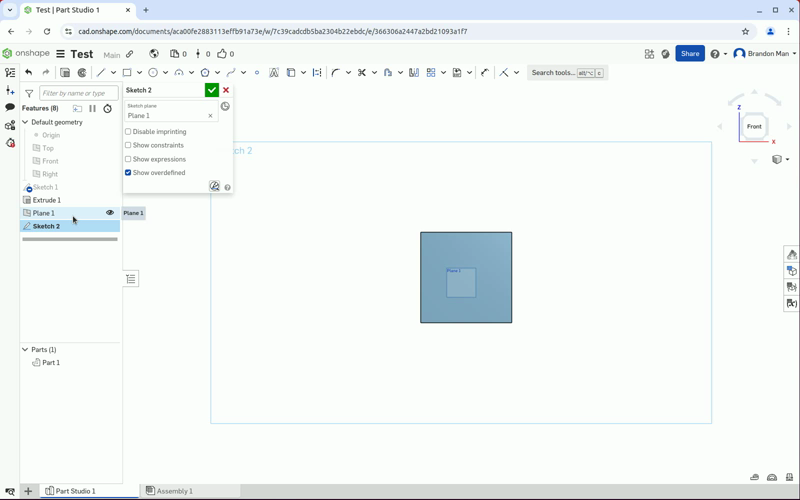
mouse_move(73, 352)
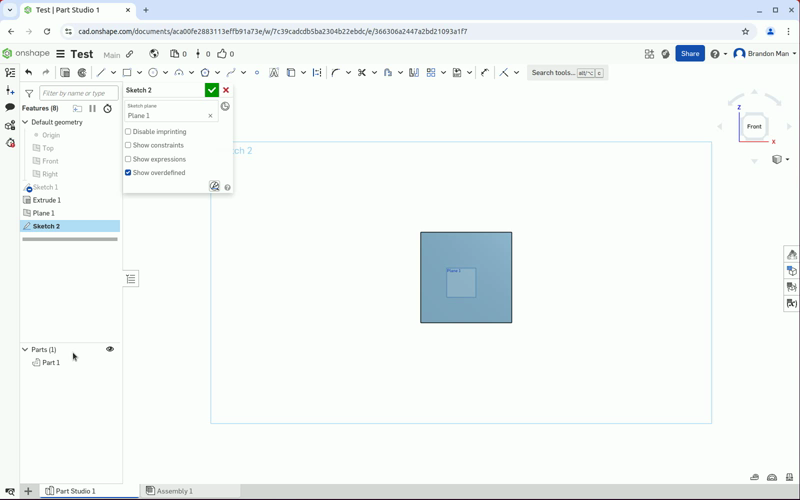
key(y)
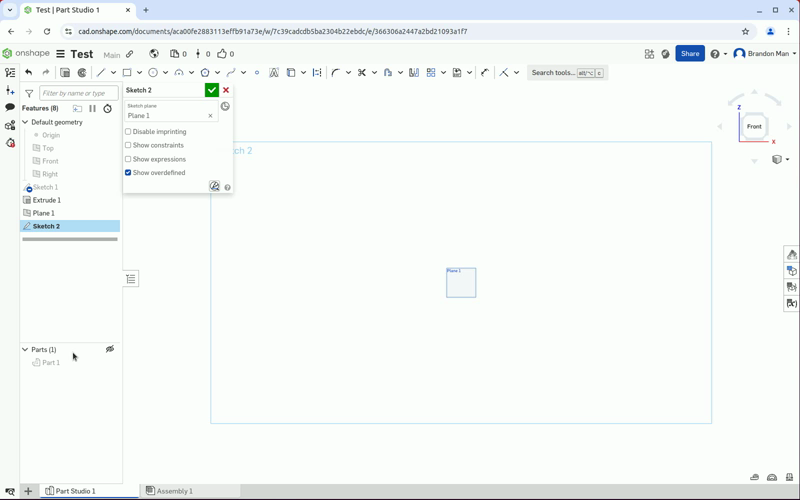
key(l)
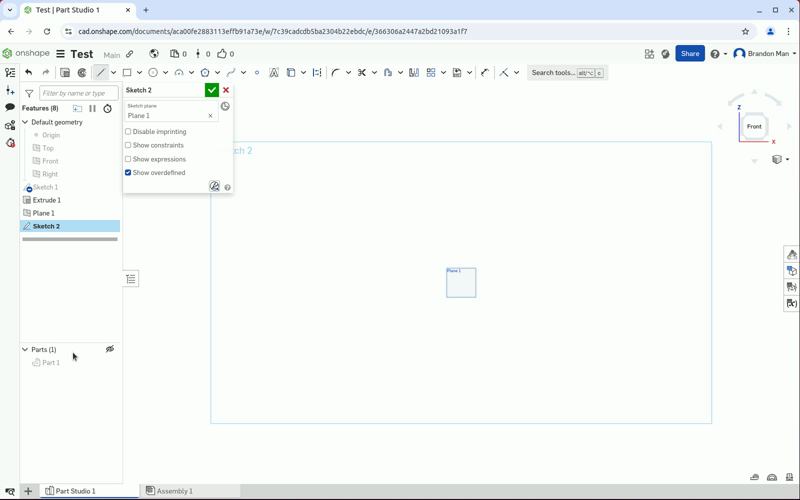
key_down(shift)
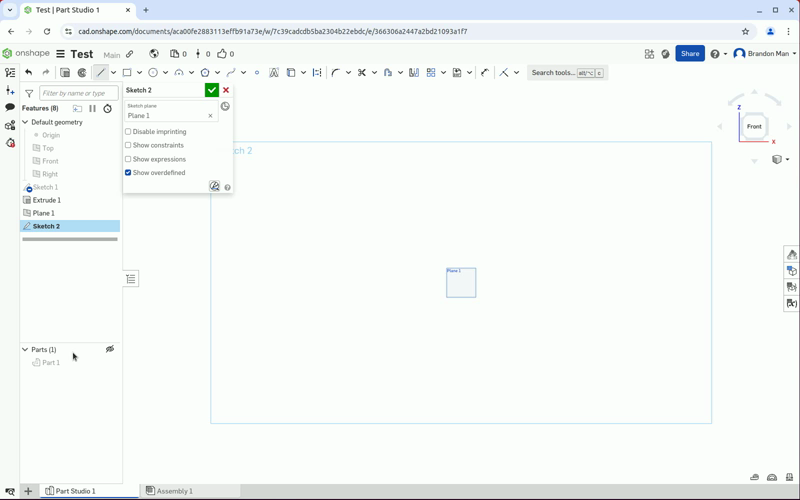
mouse_move(427, 268)
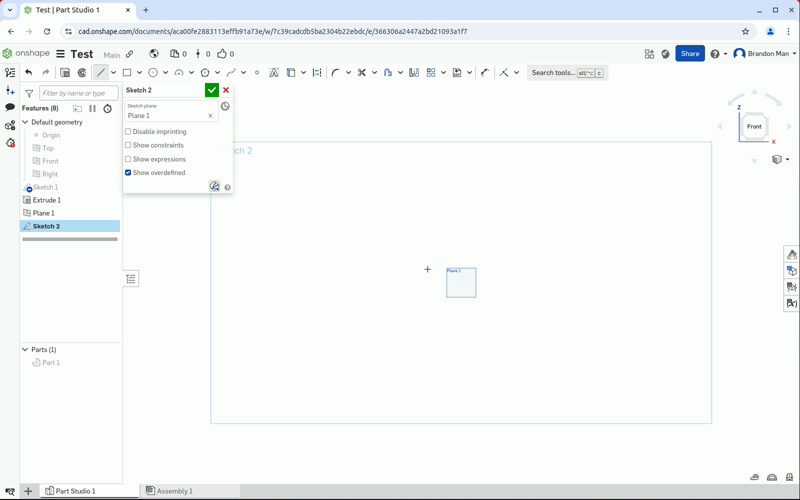
click(427, 268)
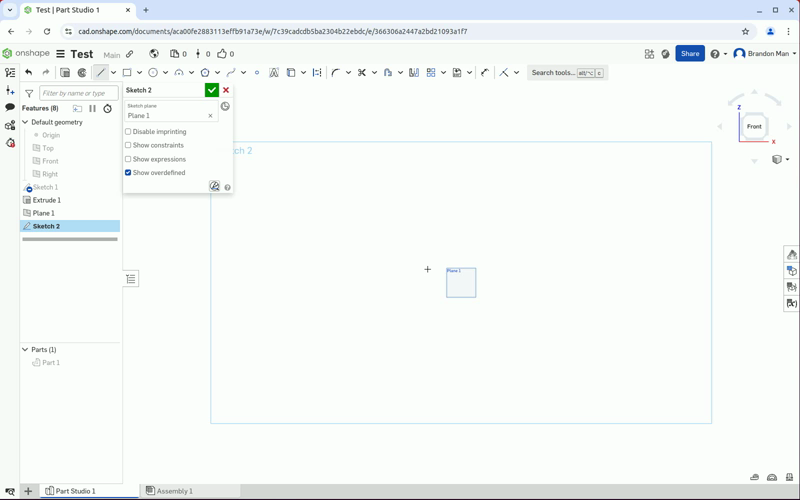
key_up(shift)
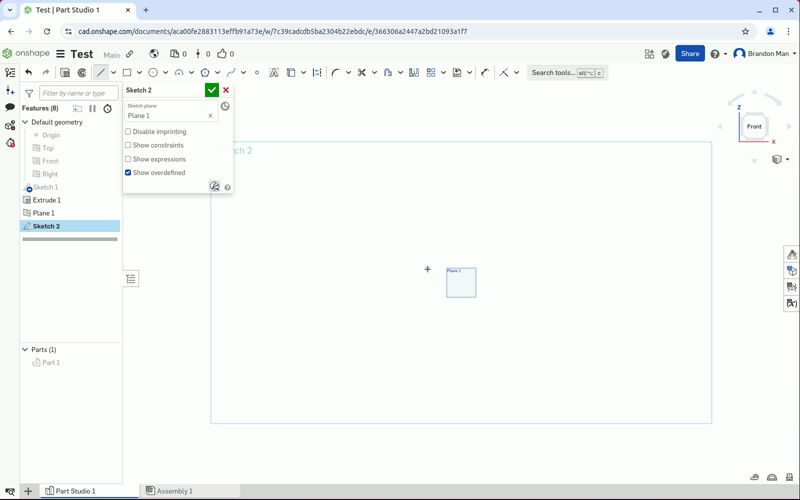
key_down(shift)
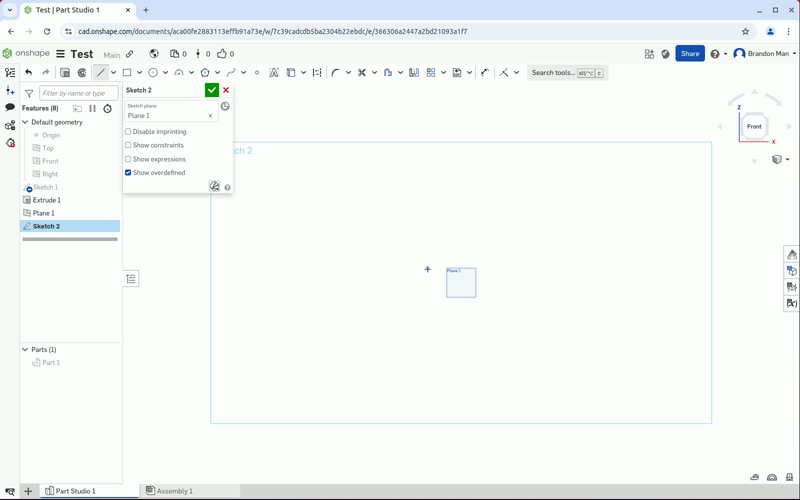
mouse_move(457, 268)
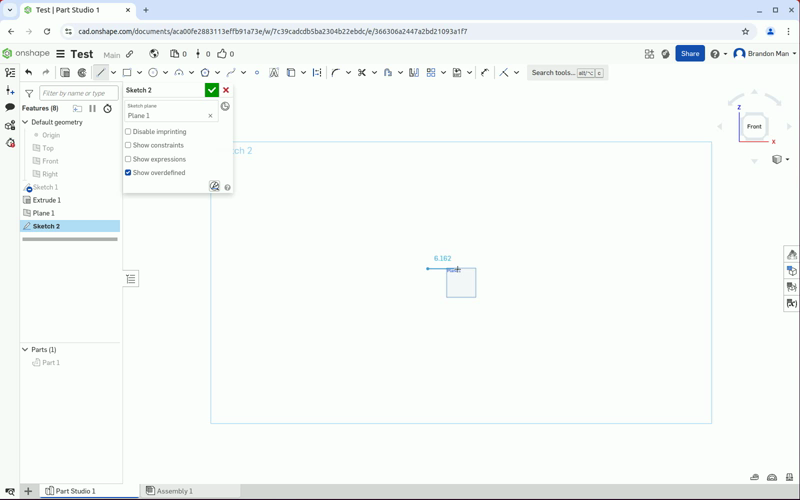
mouse_move(455, 268)
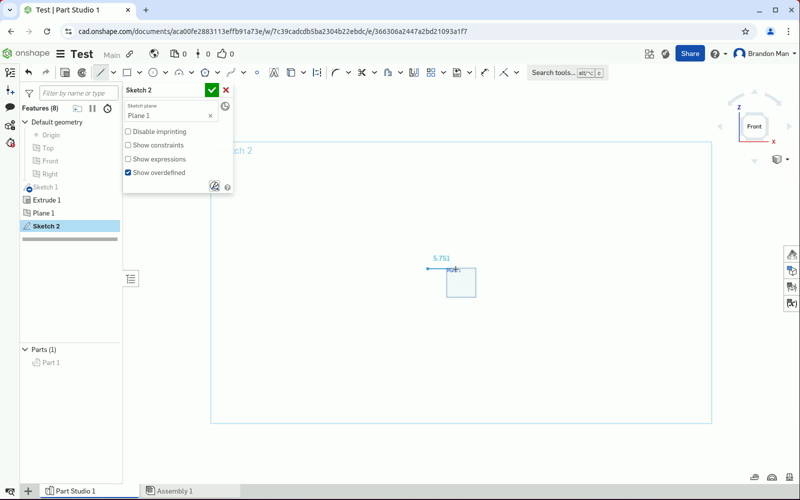
click(455, 268)
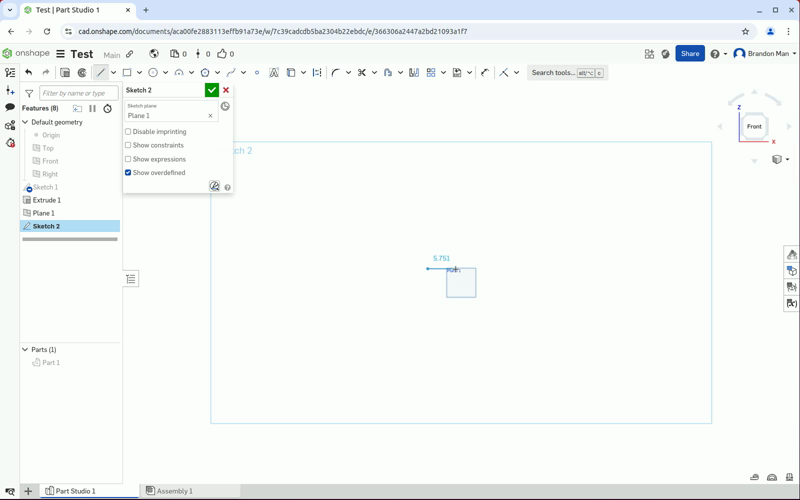
key_up(shift)
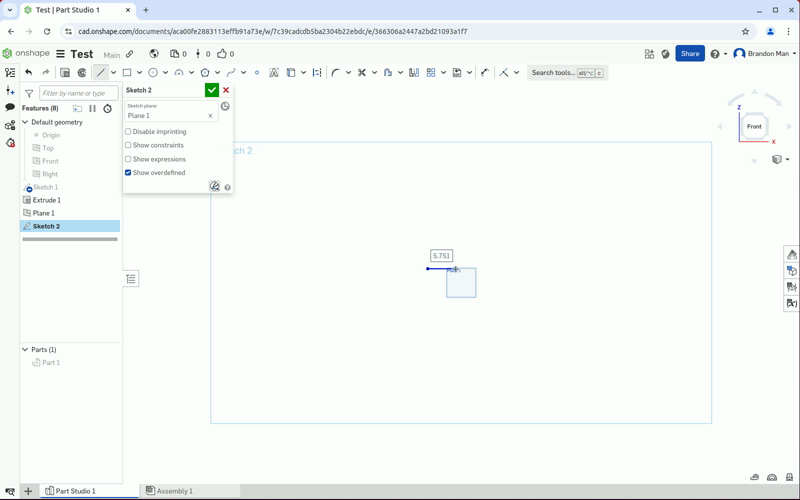
key_down(shift)
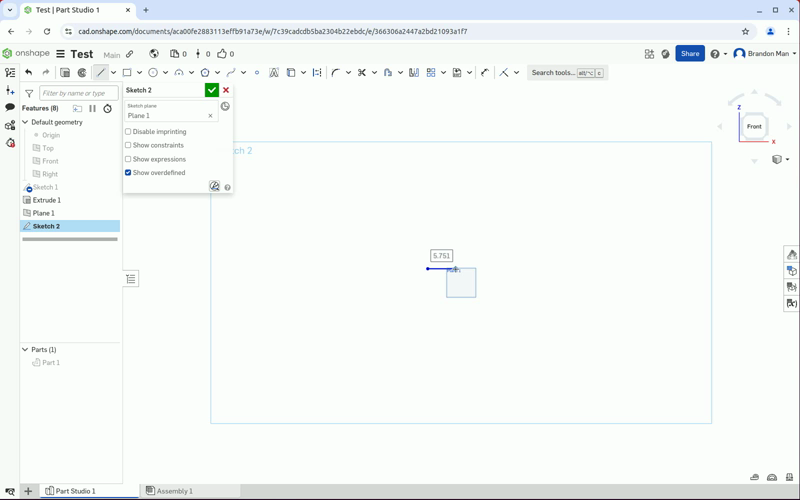
mouse_move(485, 268)
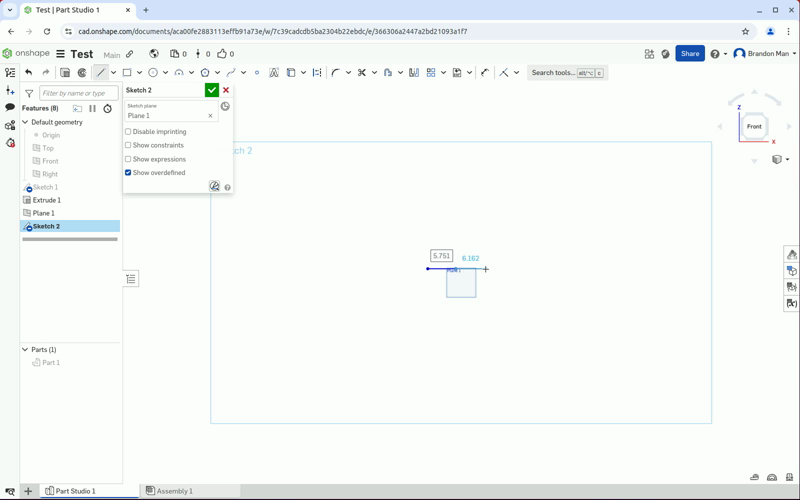
mouse_move(455, 240)
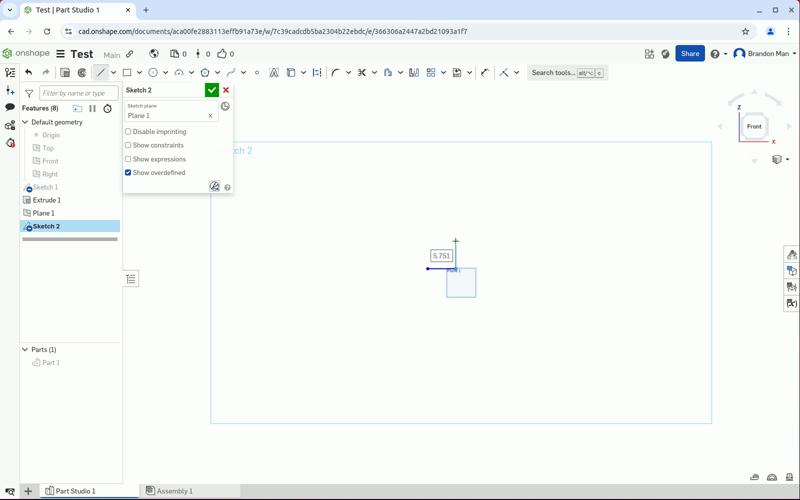
click(455, 240)
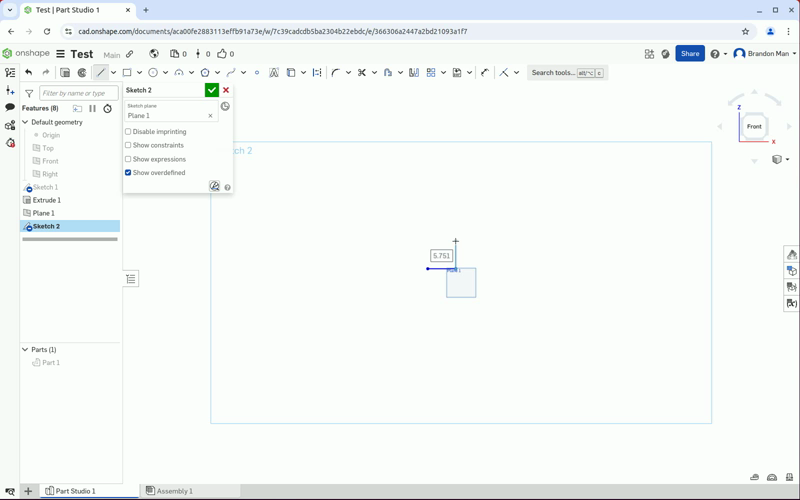
key_up(shift)
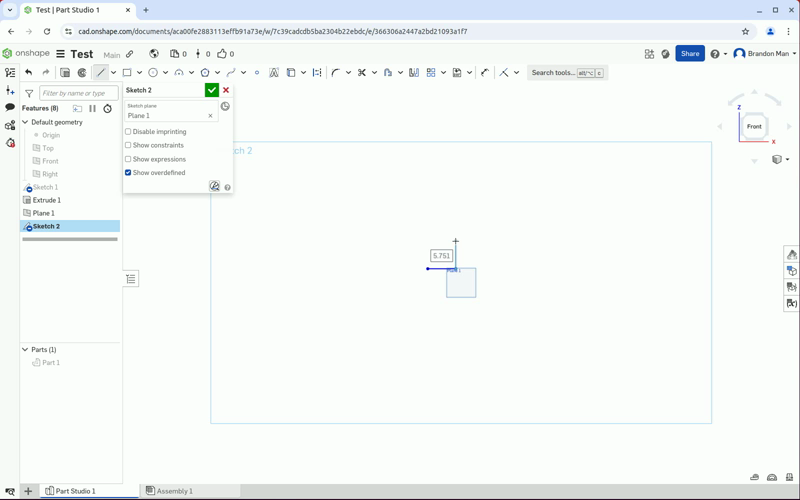
key_down(shift)
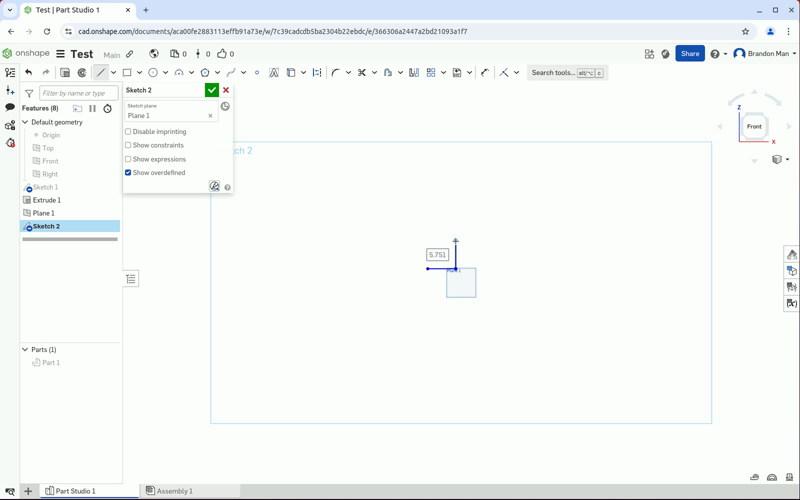
mouse_move(485, 240)
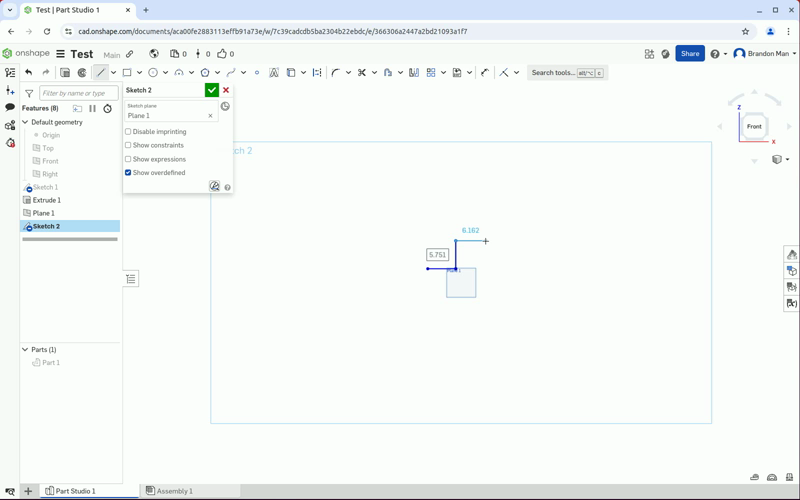
mouse_move(427, 240)
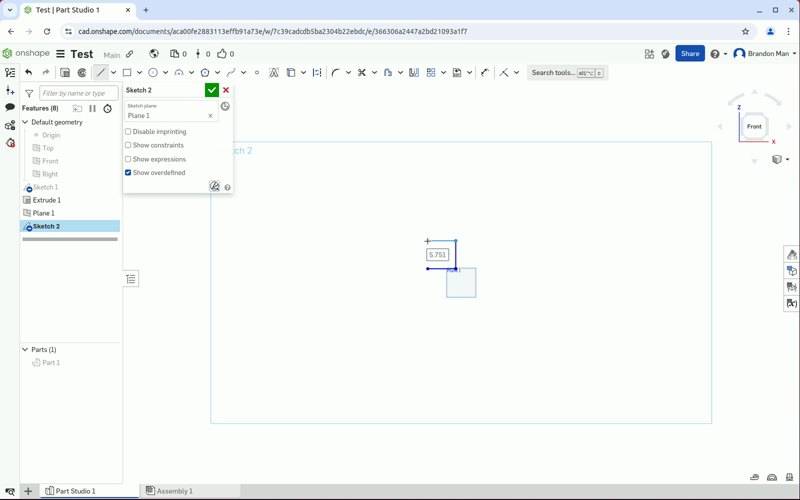
click(427, 240)
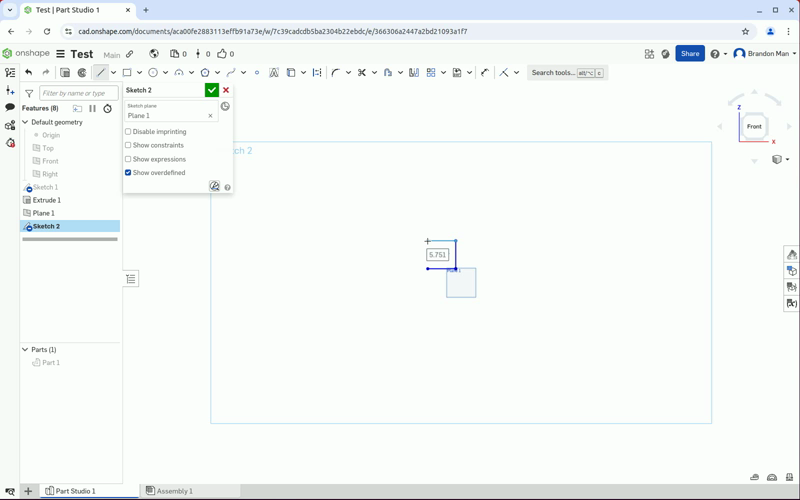
key_up(shift)
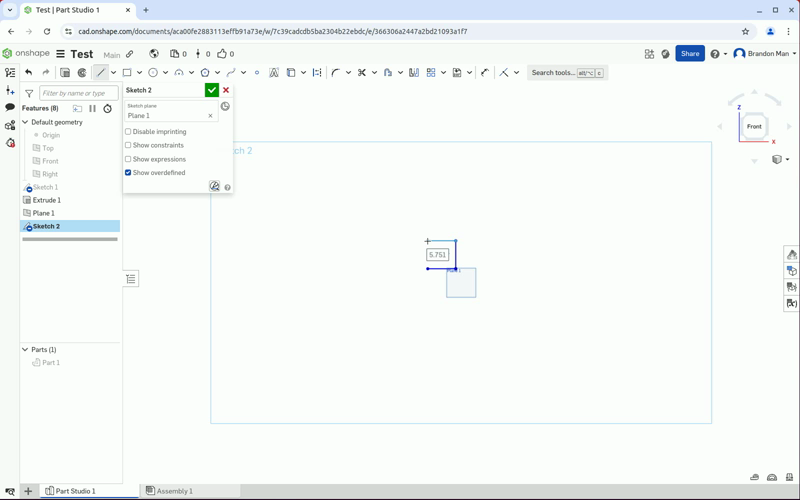
mouse_move(457, 240)
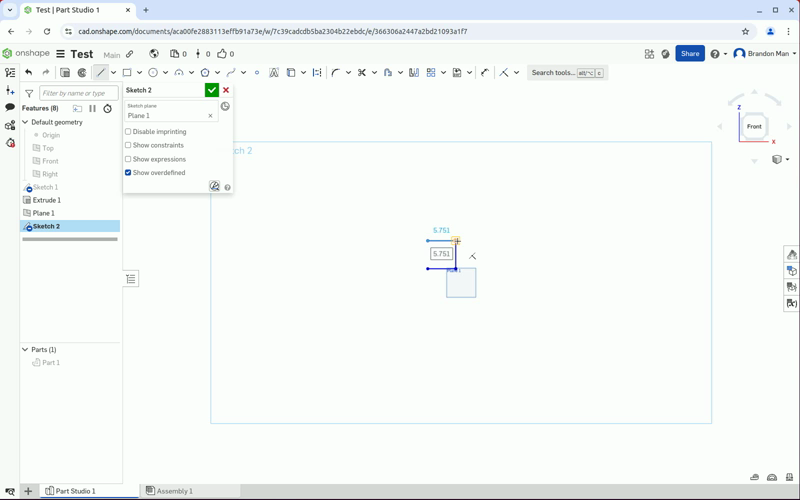
key_down(shift)
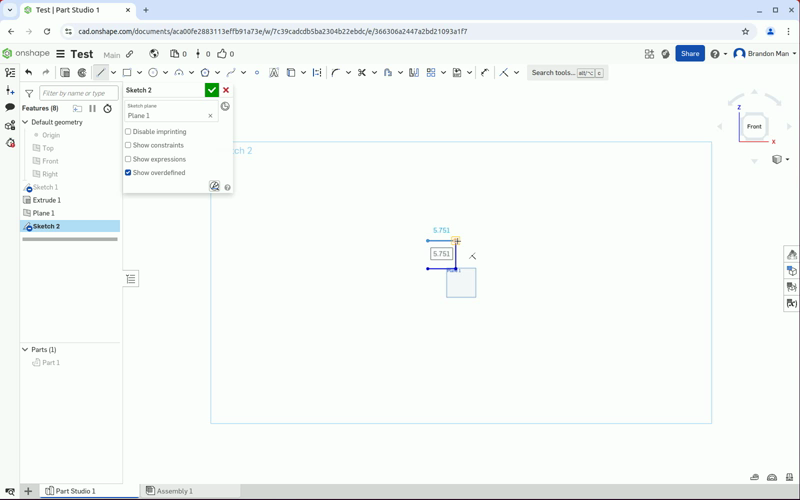
mouse_move(427, 268)
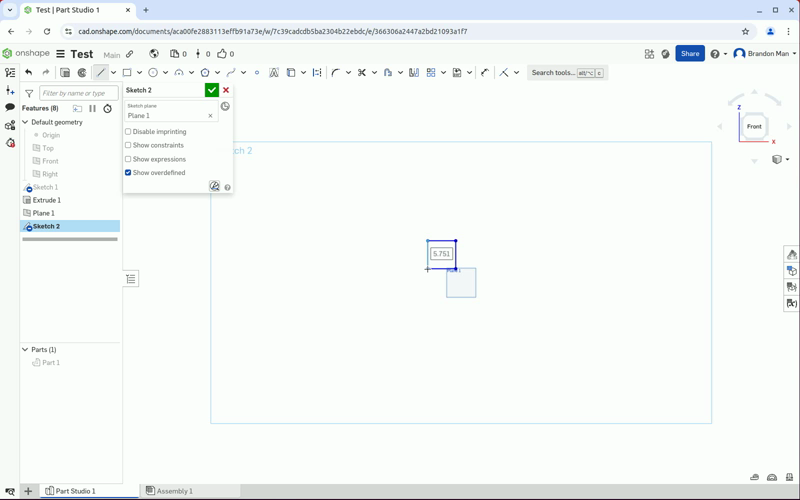
key_up(shift)
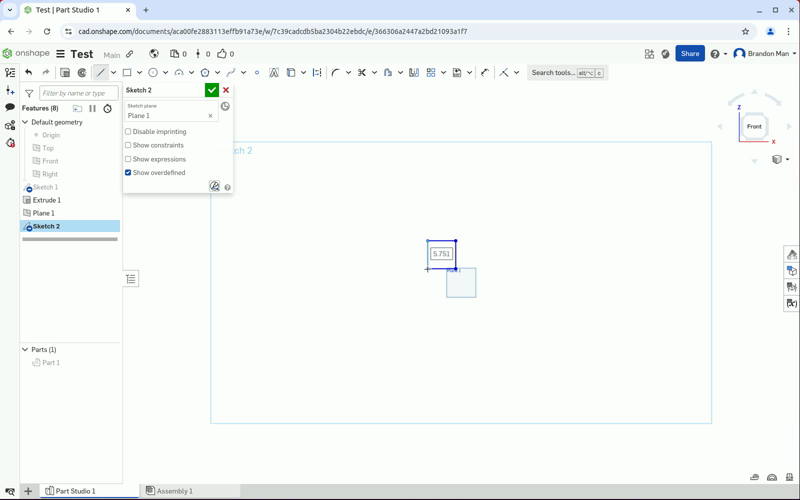
click(427, 268)
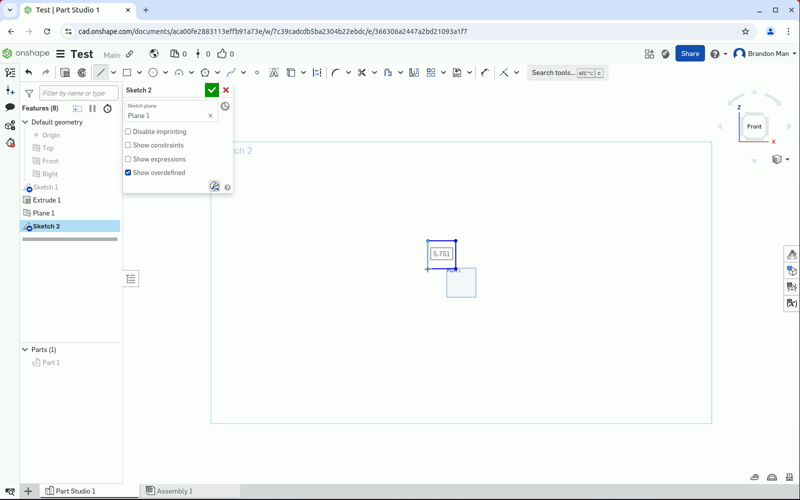
key(esc)
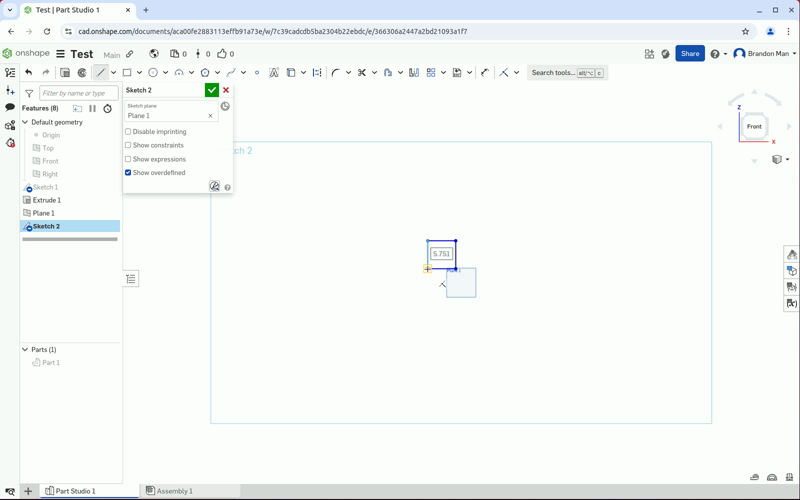
mouse_move(430, 253)
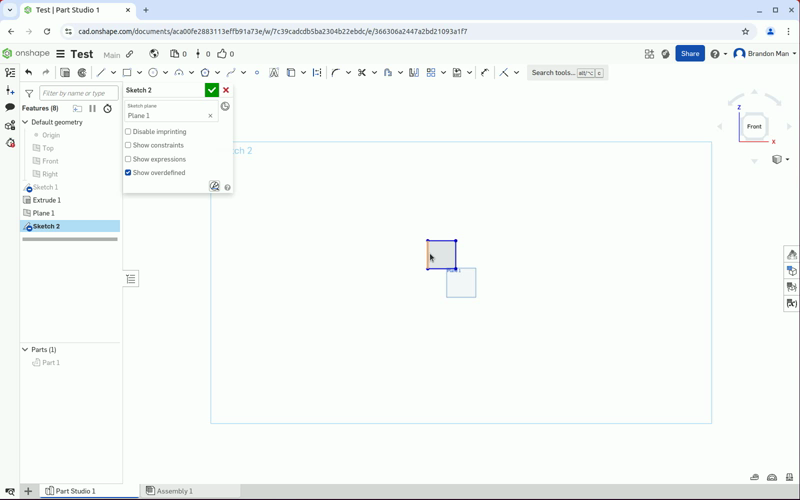
scroll(6)
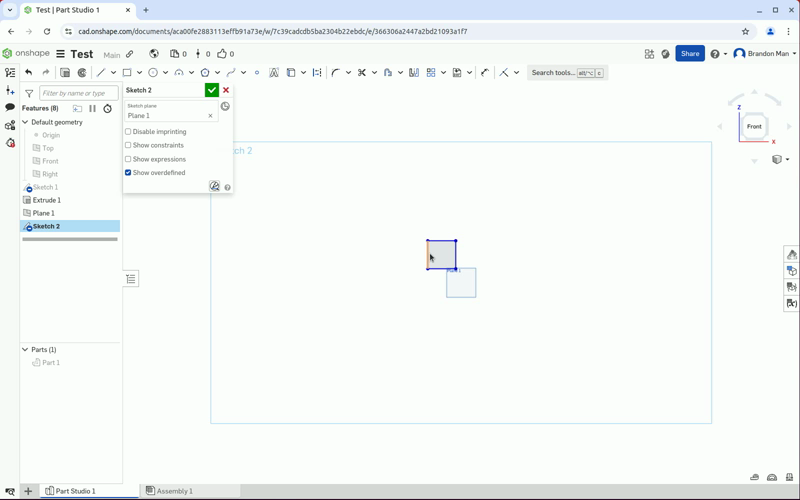
scroll(6)
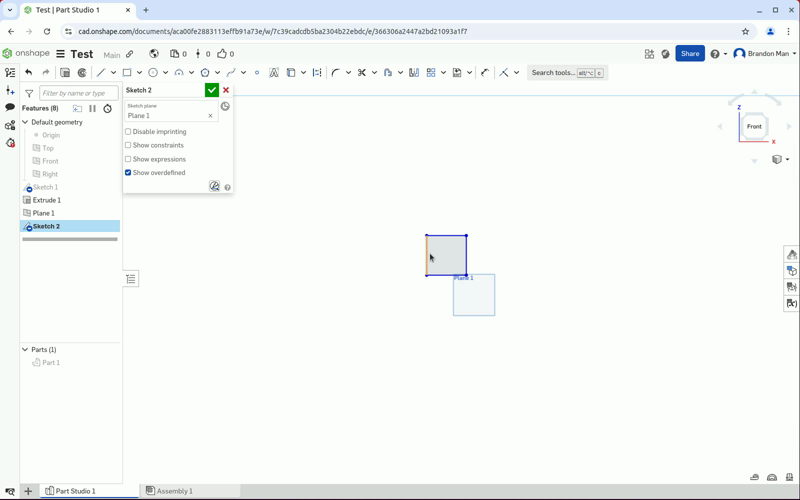
scroll(6)
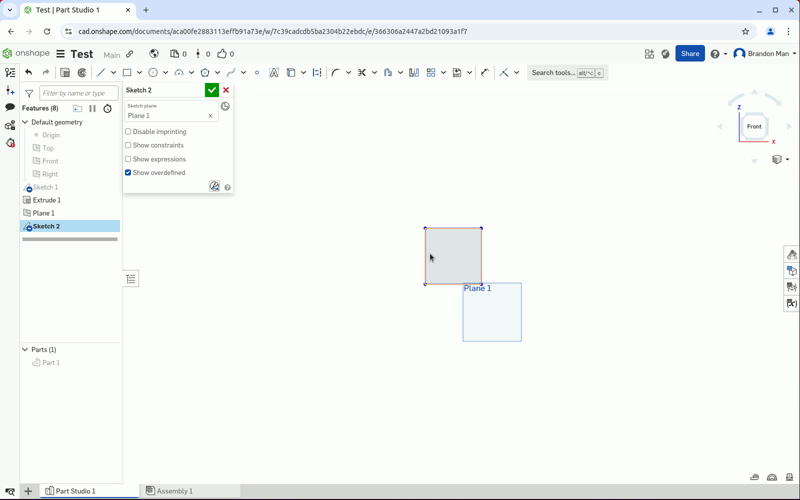
scroll(6)
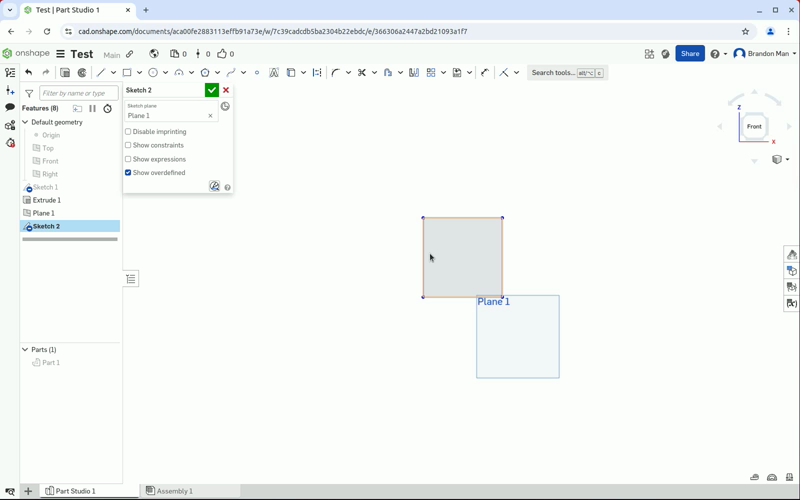
scroll(6)
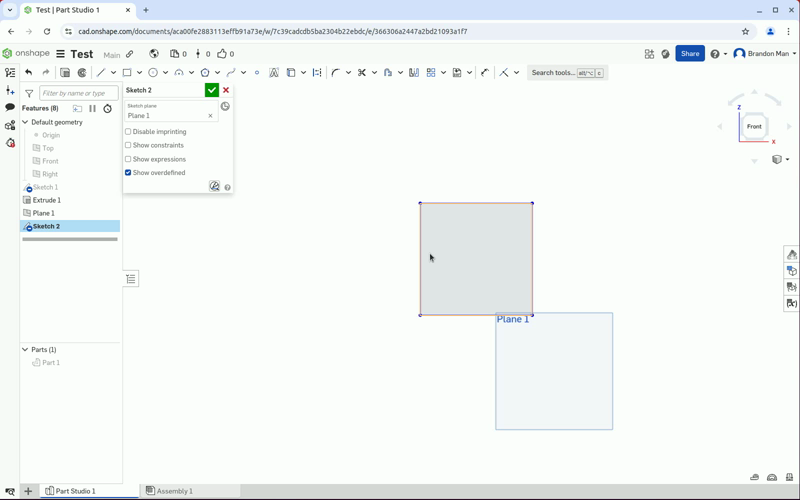
scroll(6)
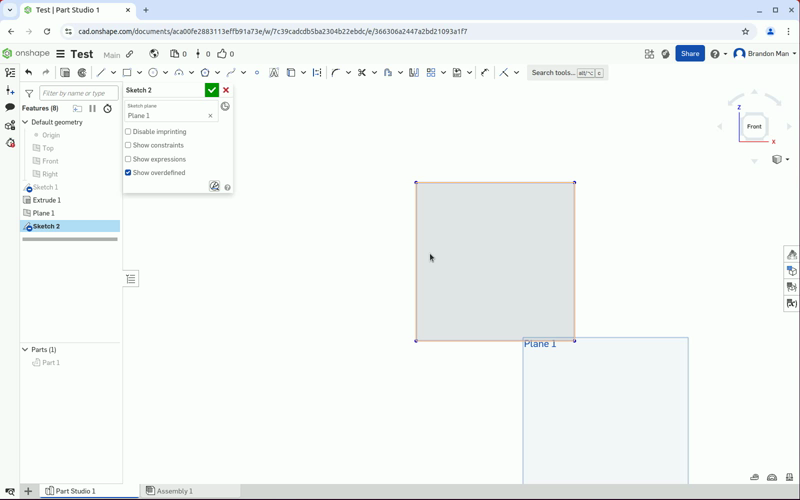
scroll(6)
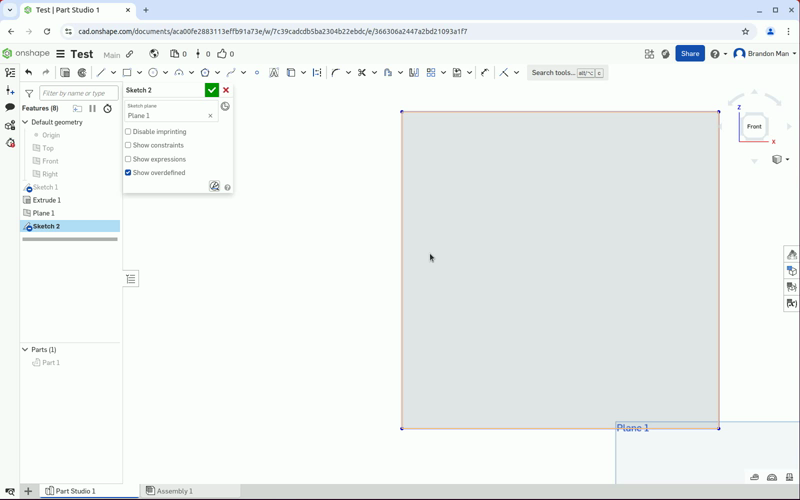
click(430, 253)
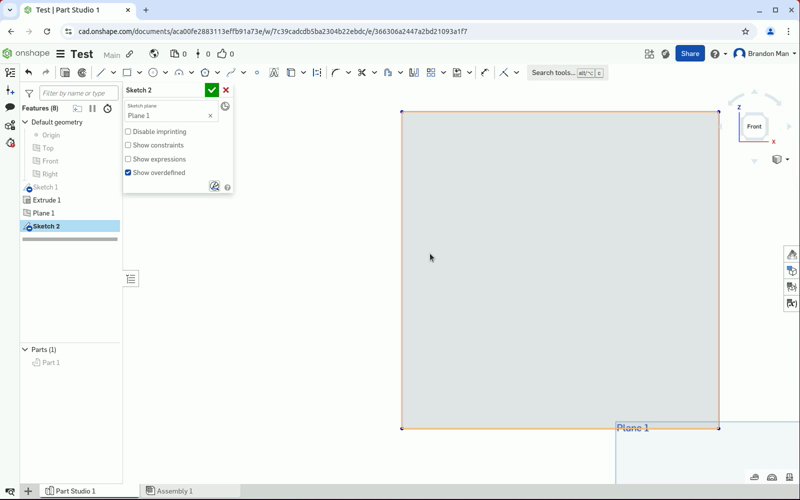
scroll(-6)
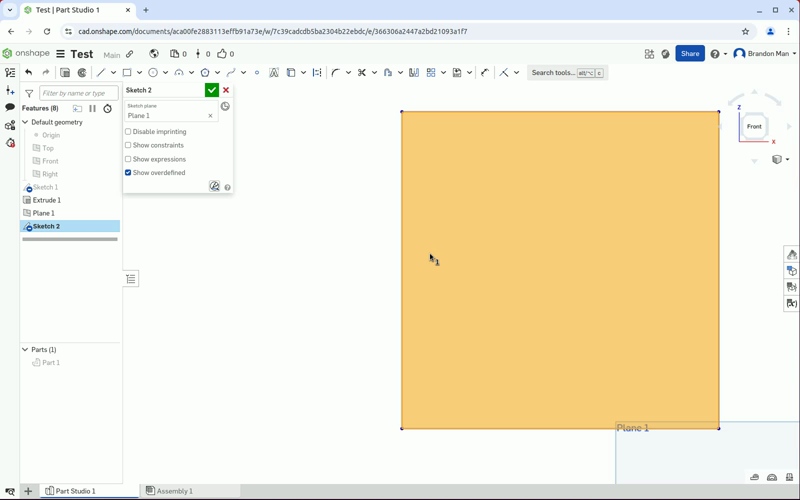
scroll(-6)
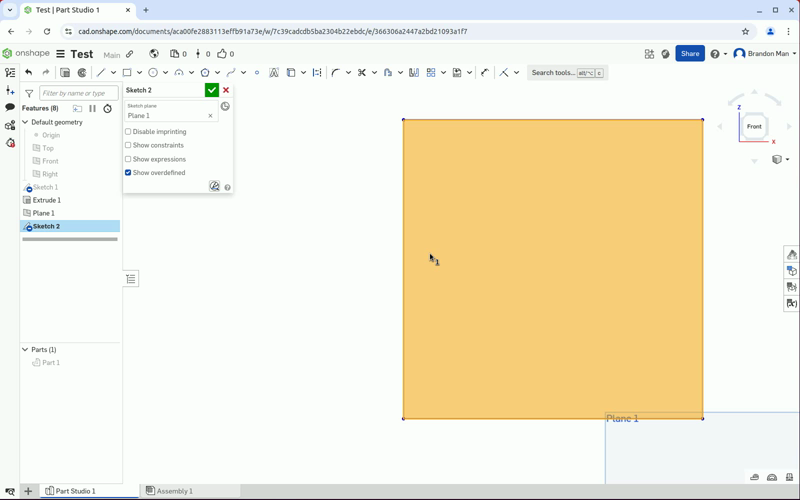
scroll(-6)
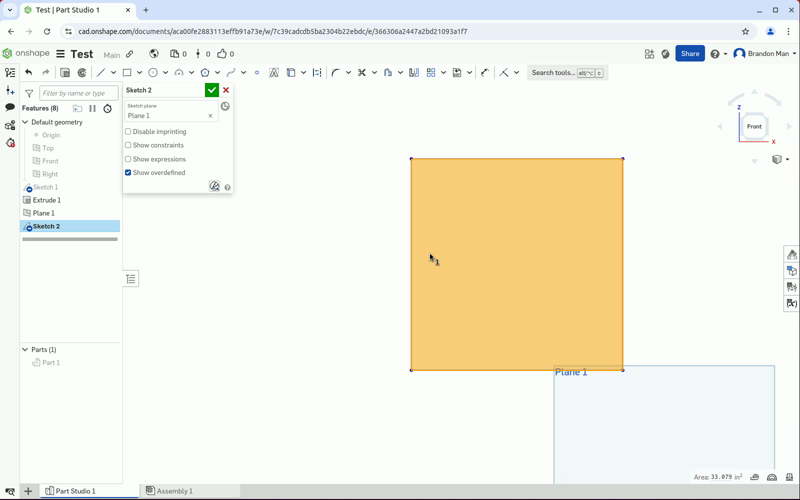
scroll(-6)
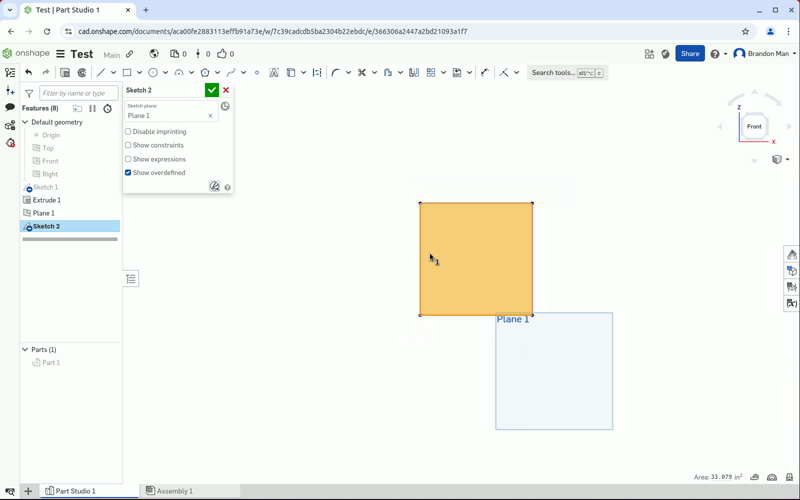
scroll(-6)
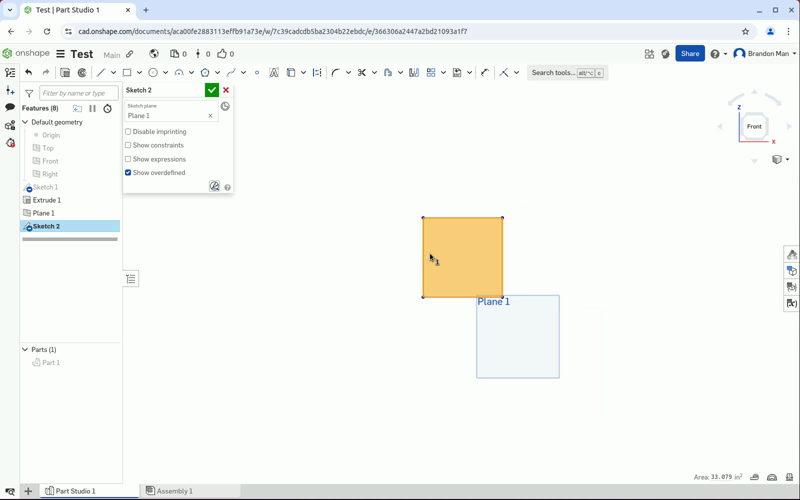
scroll(-6)
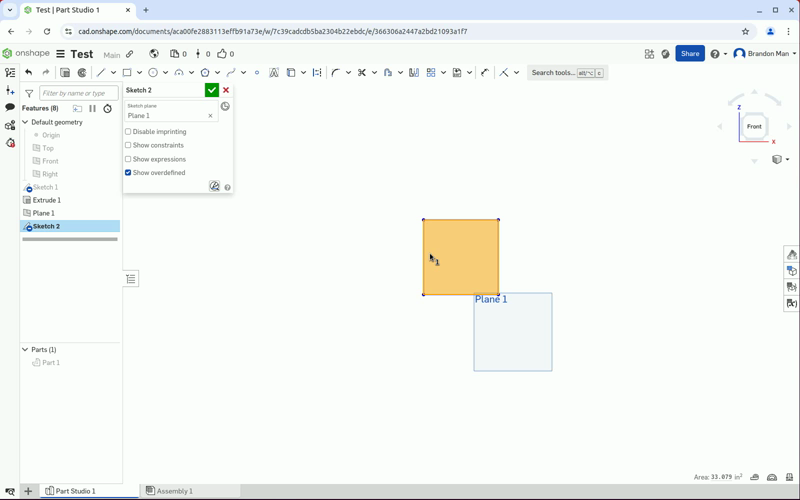
scroll(-6)
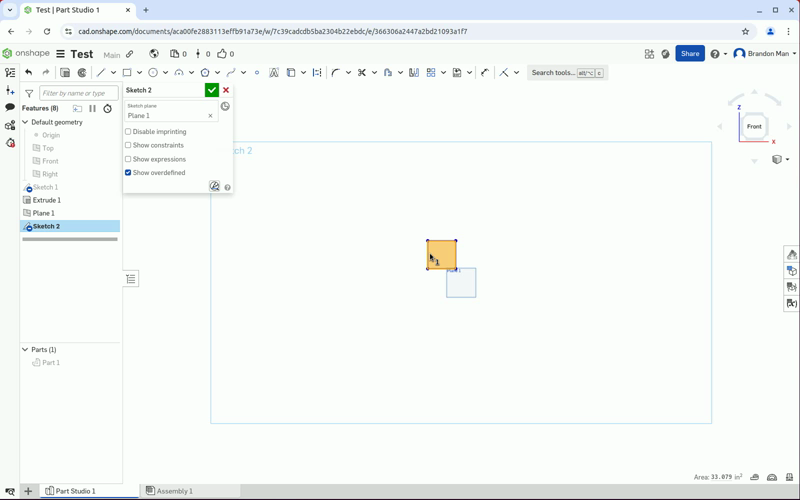
mouse_move(73, 352)
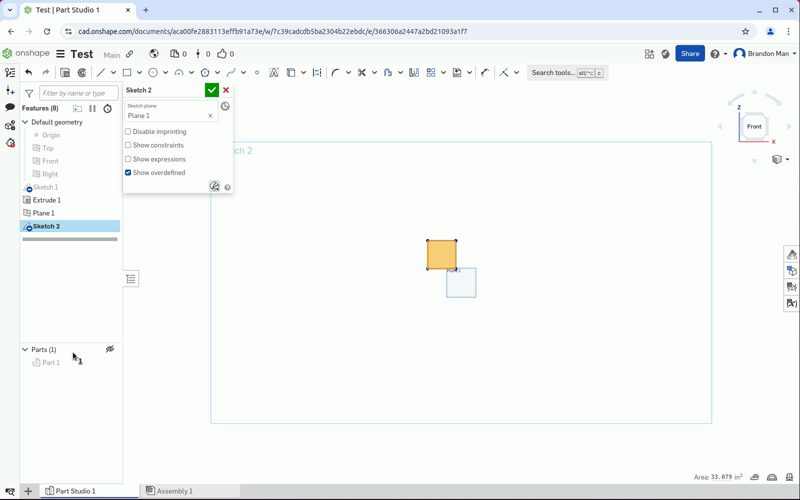
key(shift+y)
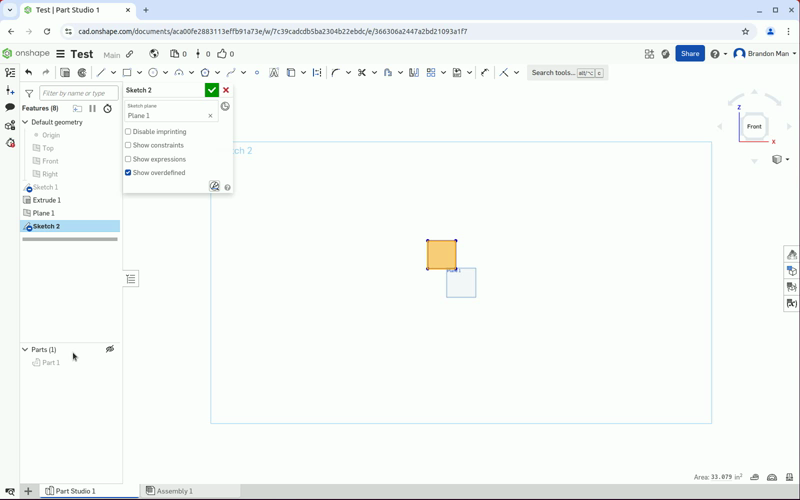
key(shift+e)
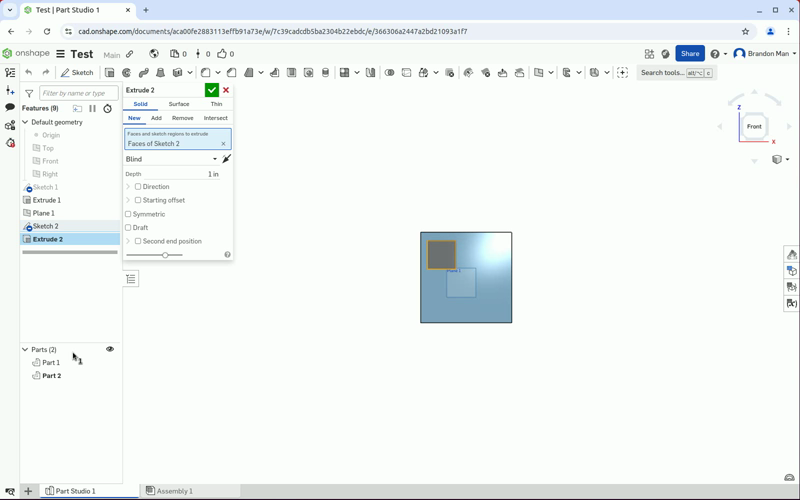
mouse_move(143, 106)
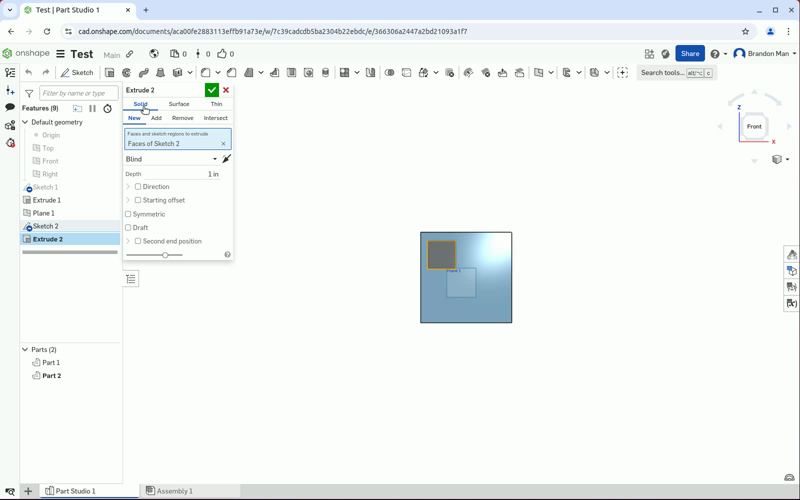
click(143, 106)
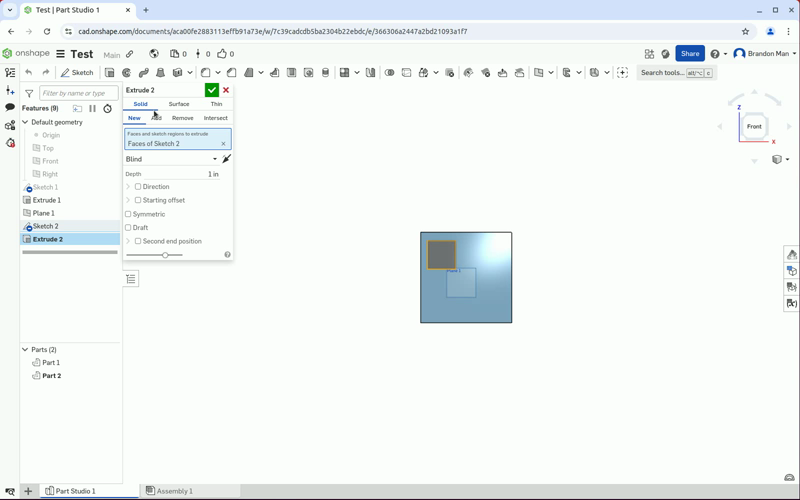
mouse_move(186, 120)
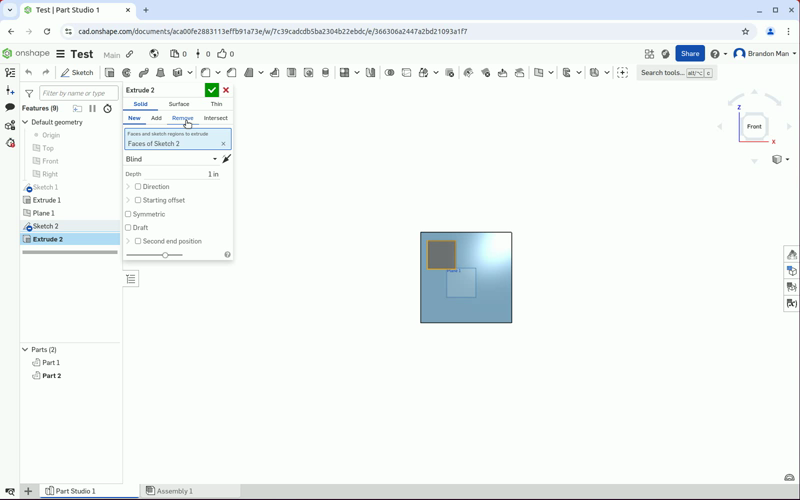
click(186, 120)
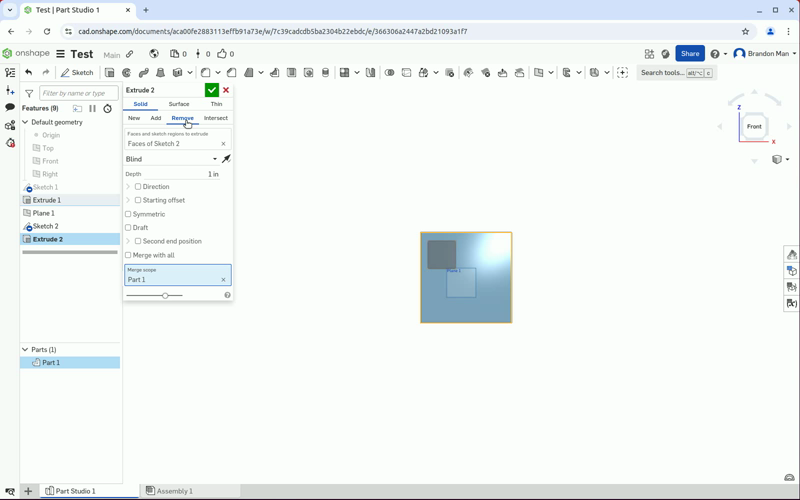
key(tab, 4)
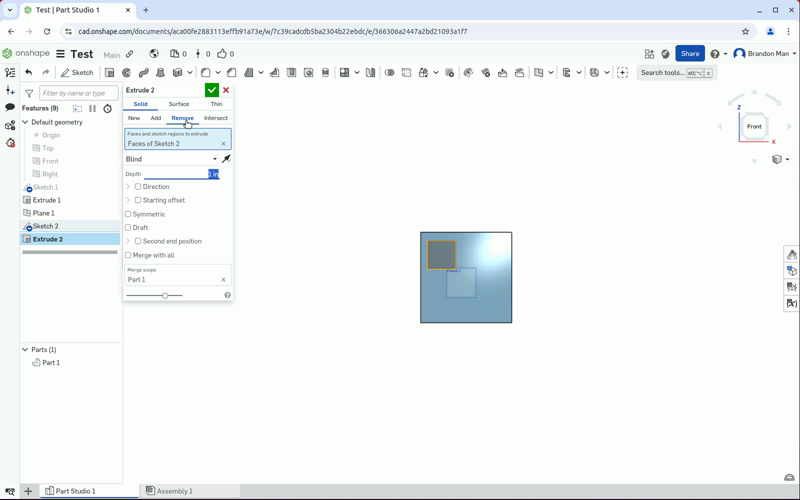
text(5.536)
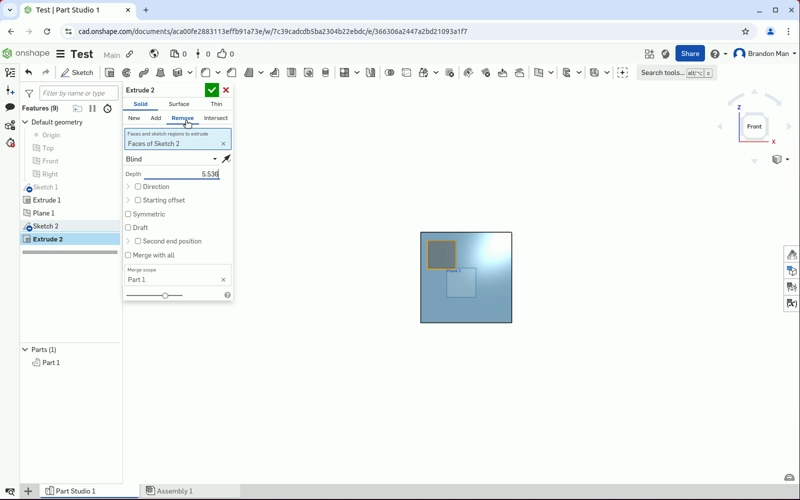
key(tab, 6)
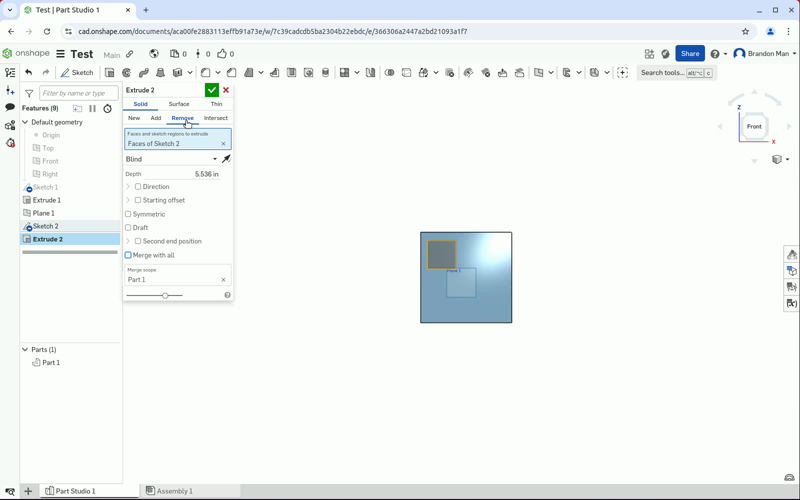
key(space)
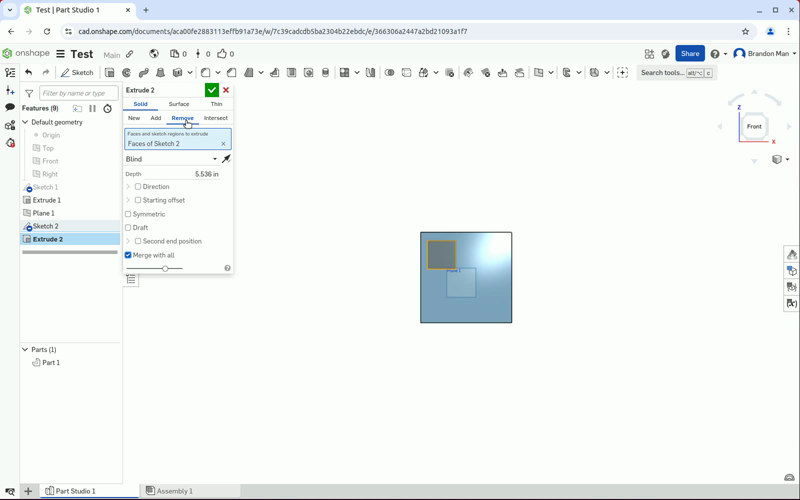
key(enter)
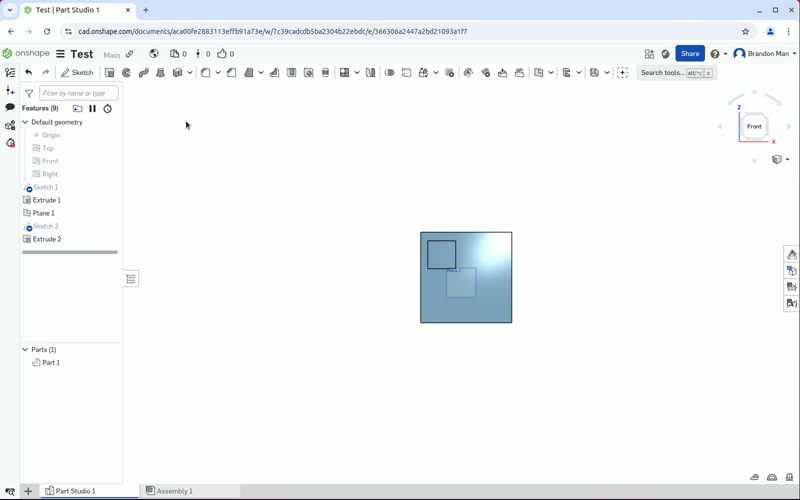
key(shift+h)
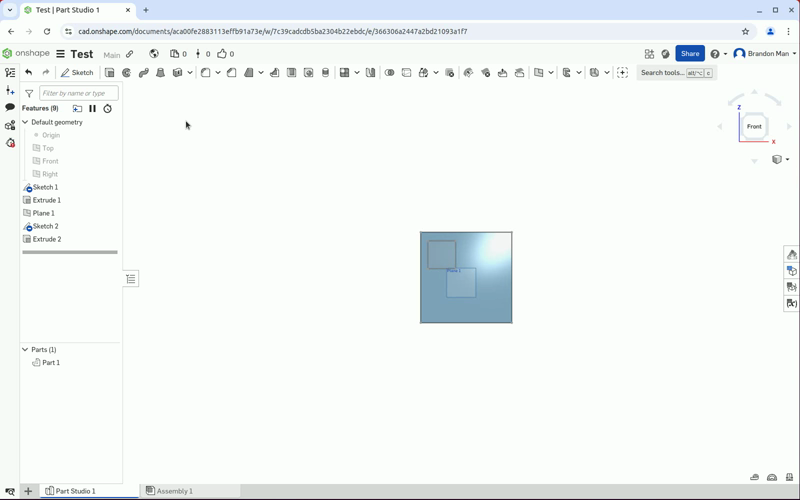
key(shift+h)
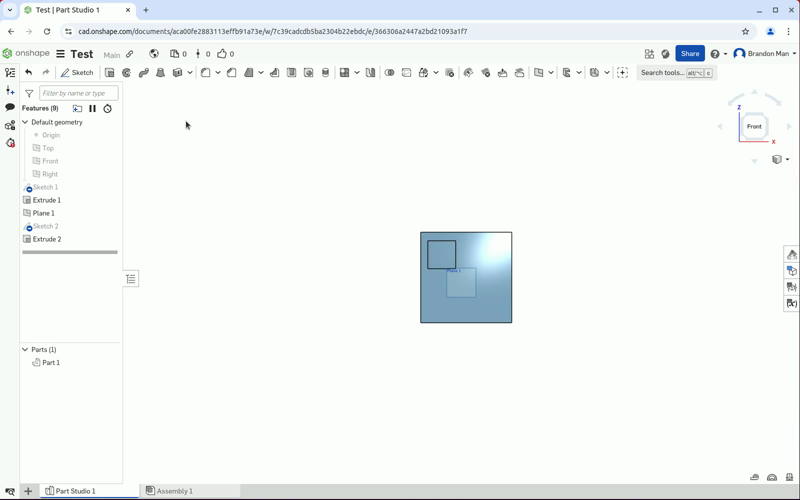
mouse_move(73, 189)
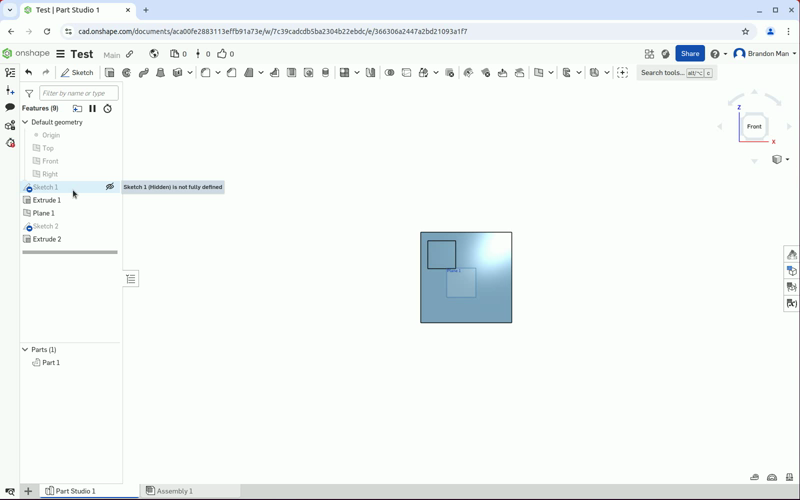
click(73, 189)
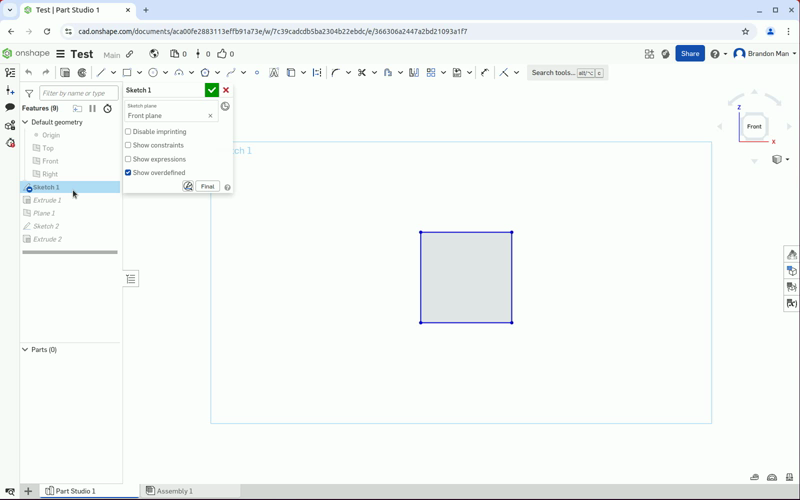
mouse_move(229, 92)
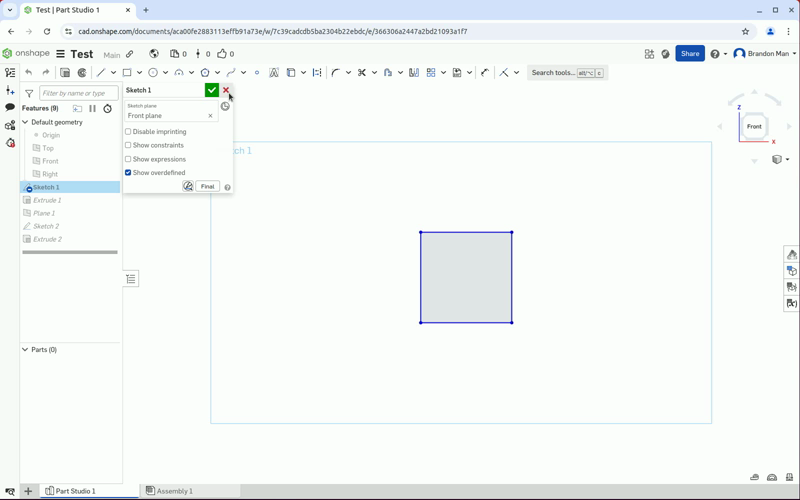
click(229, 92)
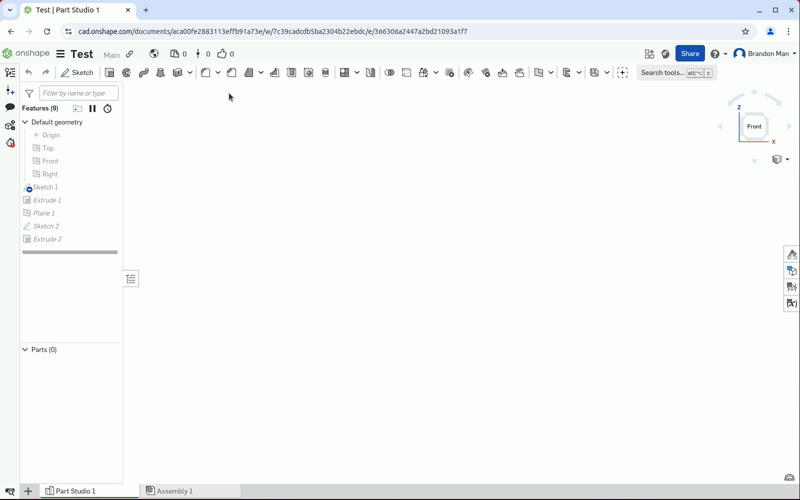
key(shift+s)
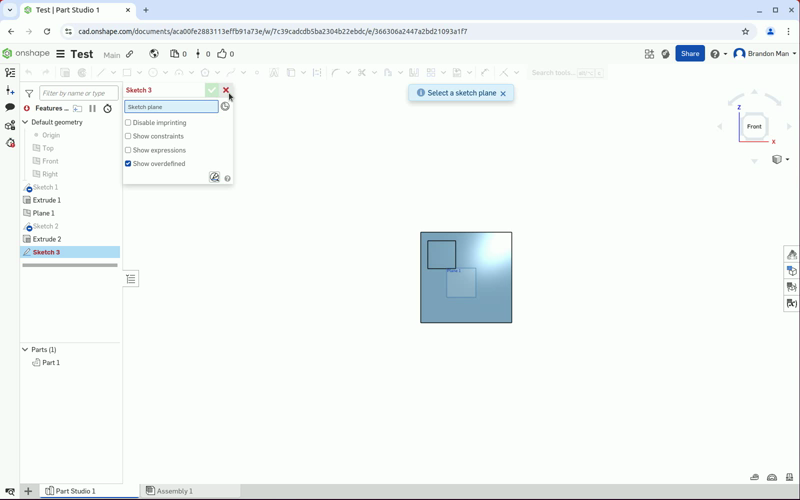
mouse_move(73, 215)
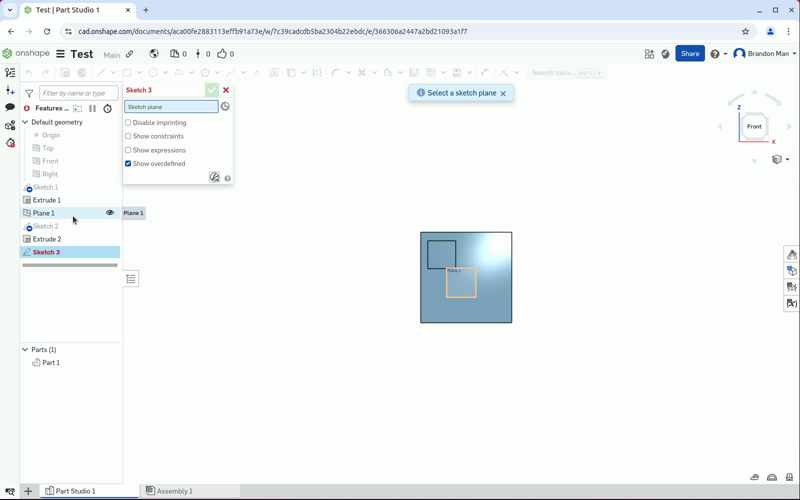
click(73, 215)
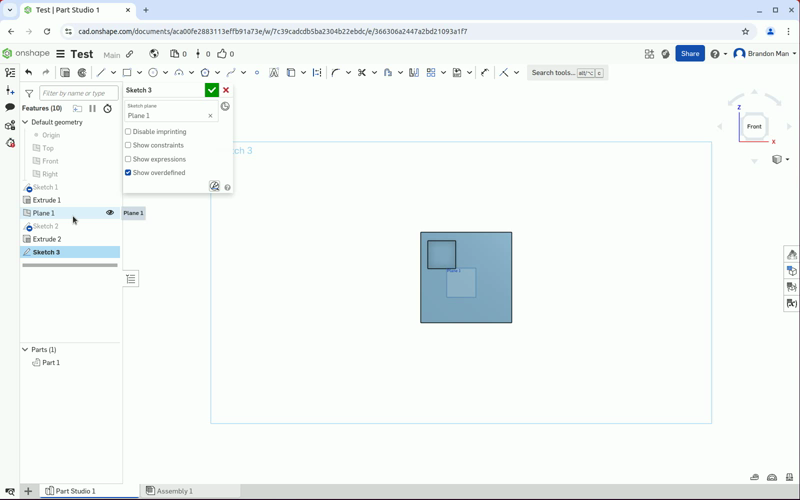
mouse_move(73, 352)
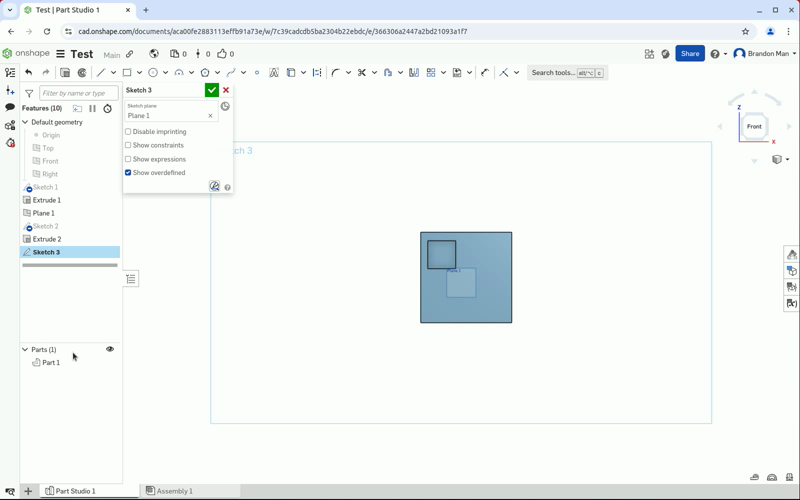
key(y)
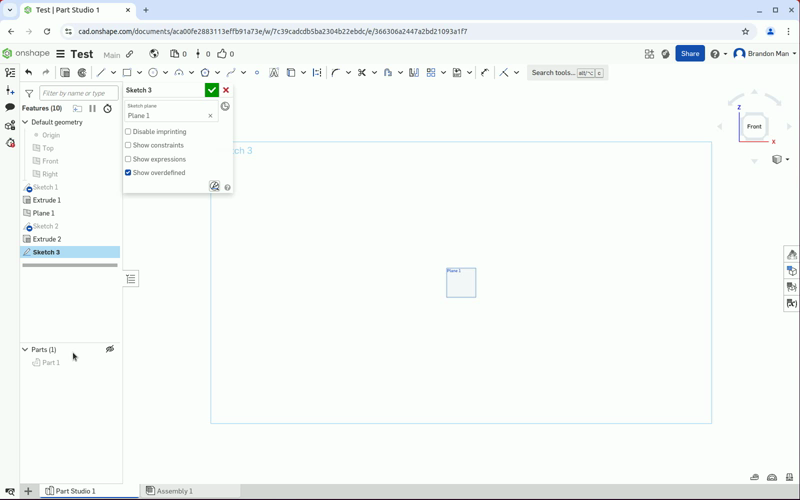
key(l)
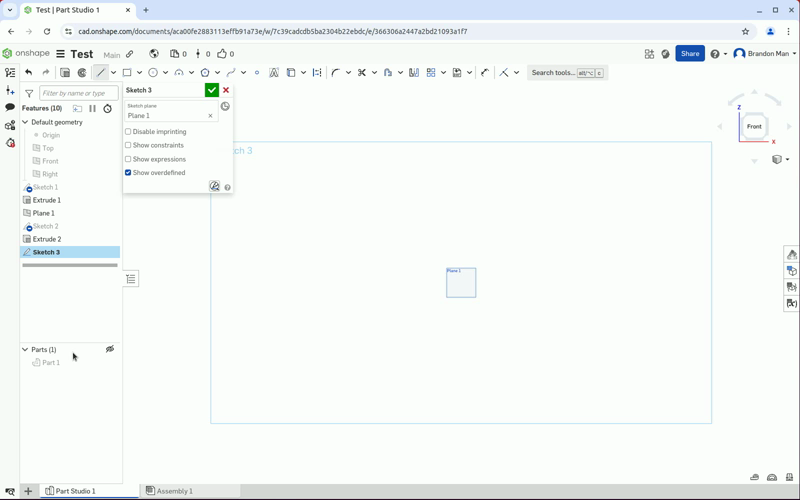
key_down(shift)
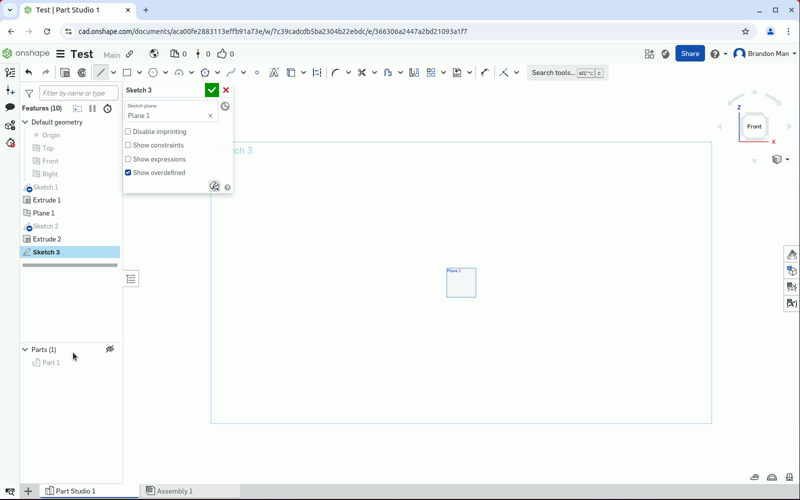
mouse_move(467, 247)
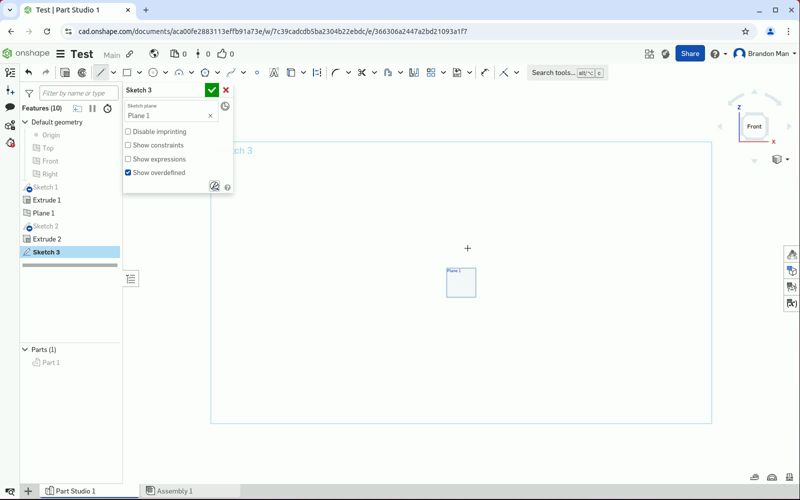
click(467, 247)
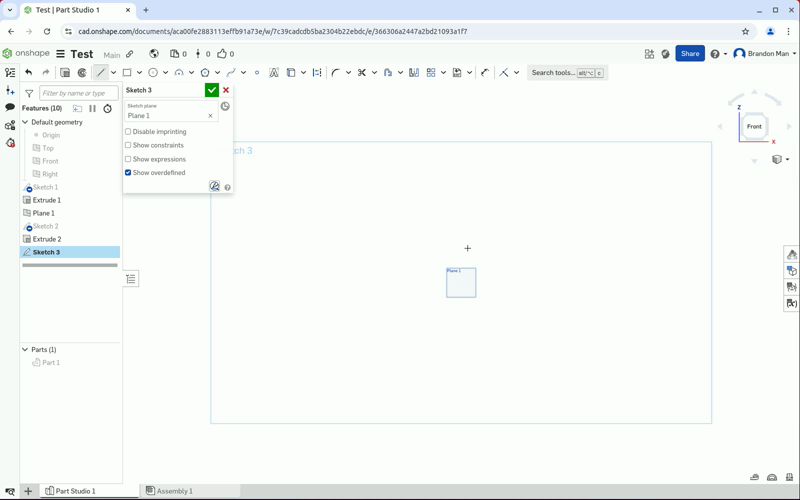
key_up(shift)
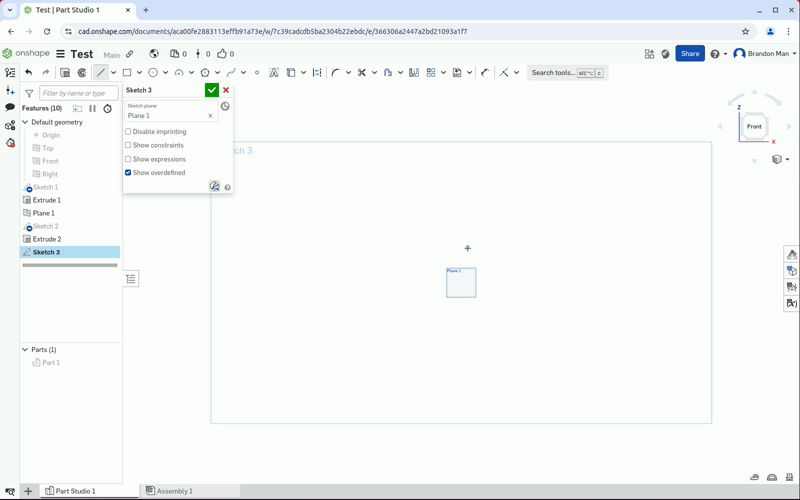
key_down(shift)
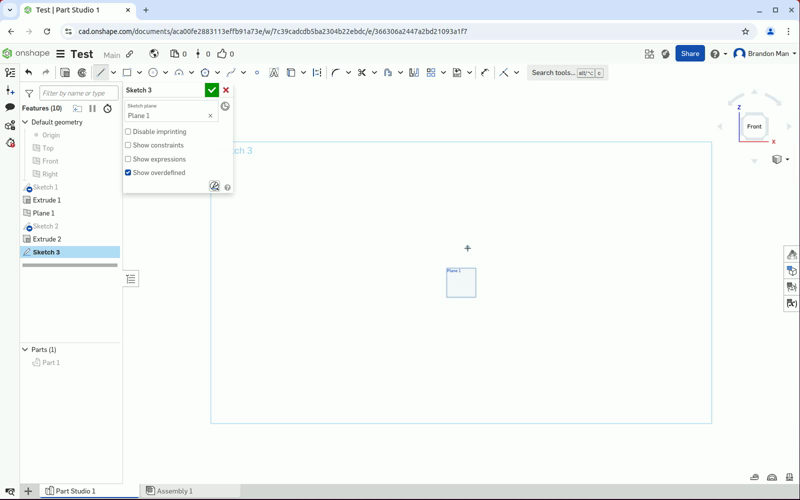
mouse_move(497, 247)
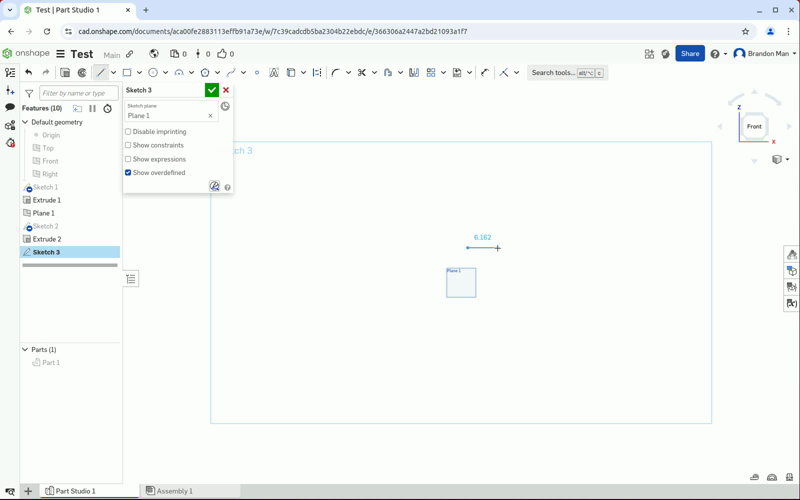
mouse_move(473, 265)
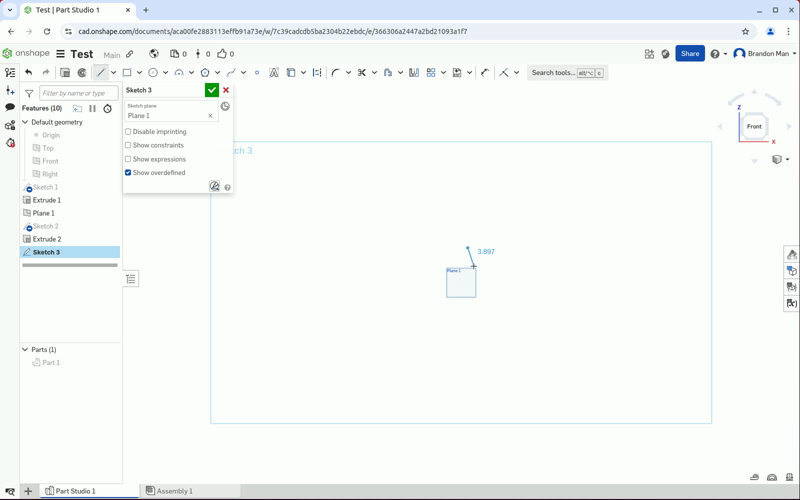
click(473, 265)
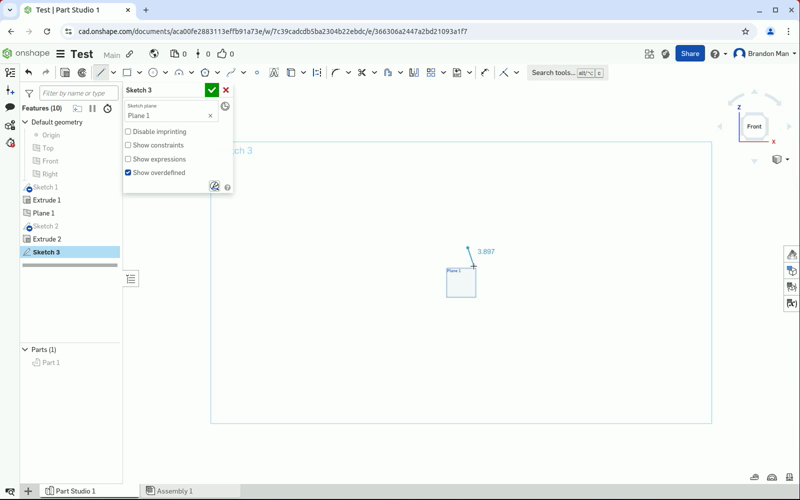
key_up(shift)
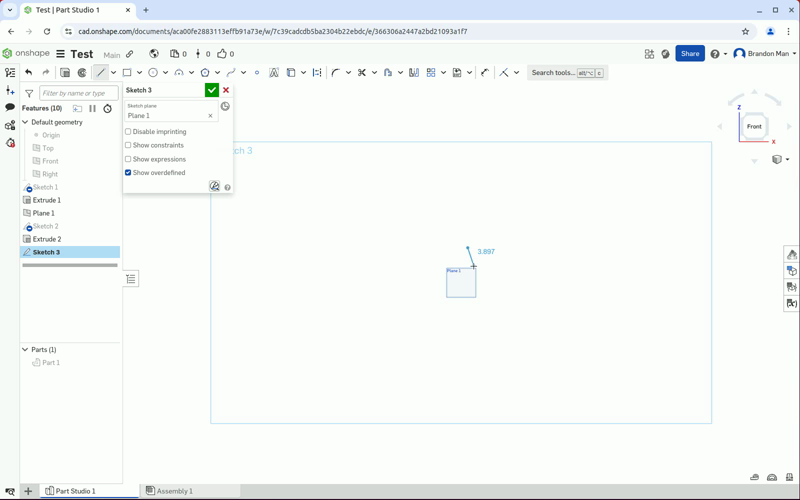
key_down(shift)
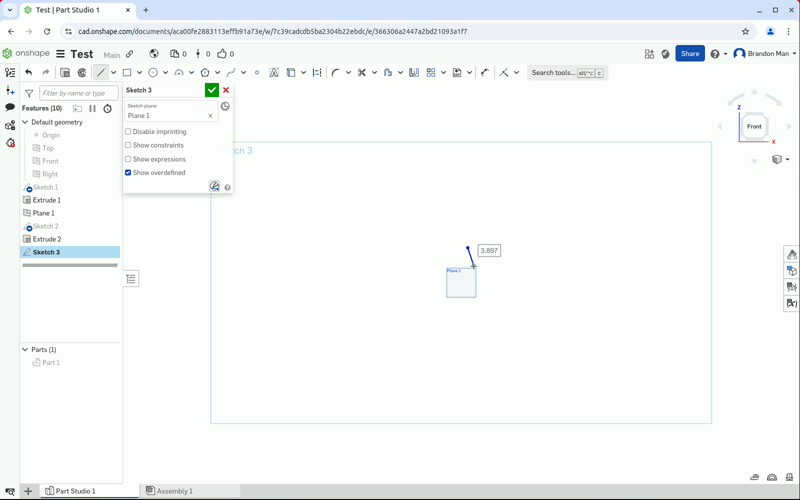
mouse_move(503, 265)
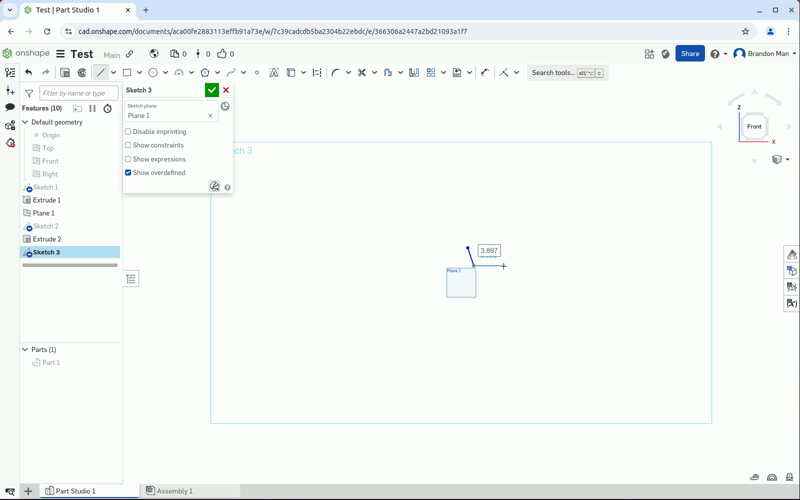
mouse_move(492, 265)
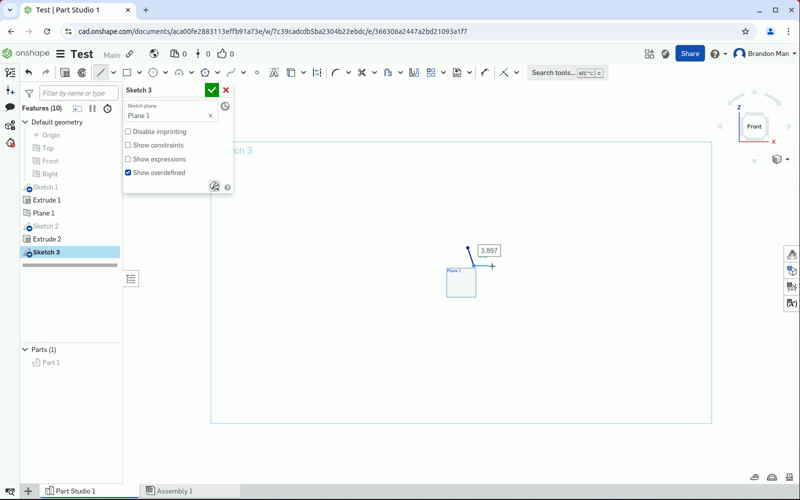
click(492, 265)
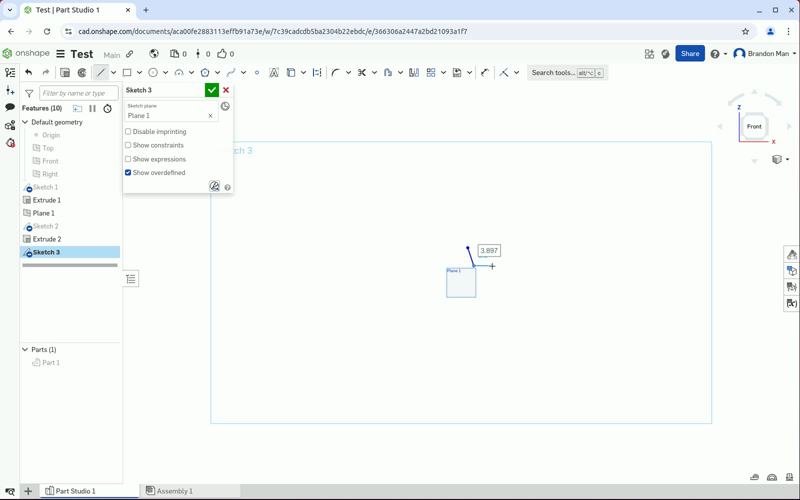
key_up(shift)
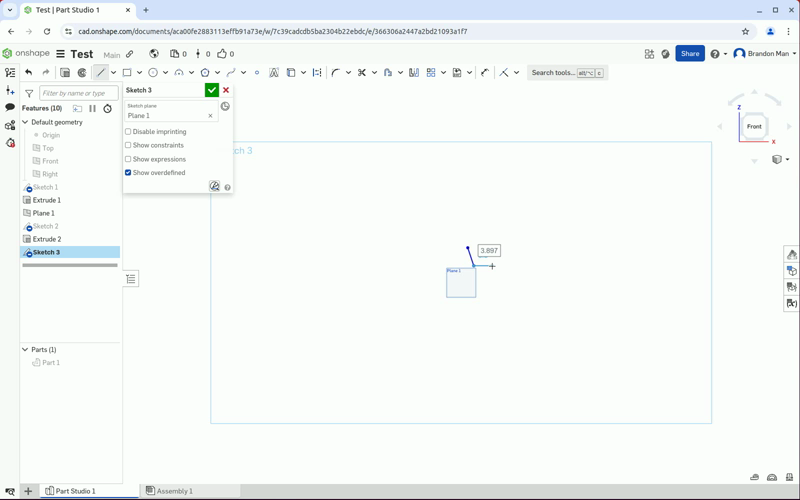
key_down(shift)
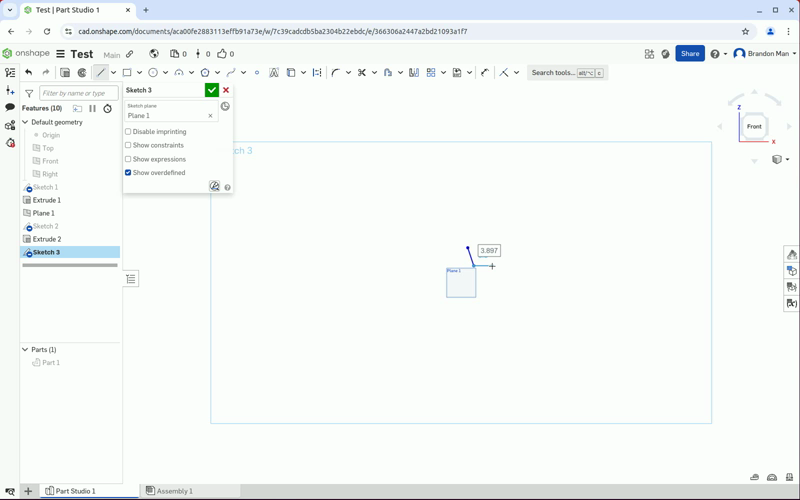
mouse_move(522, 265)
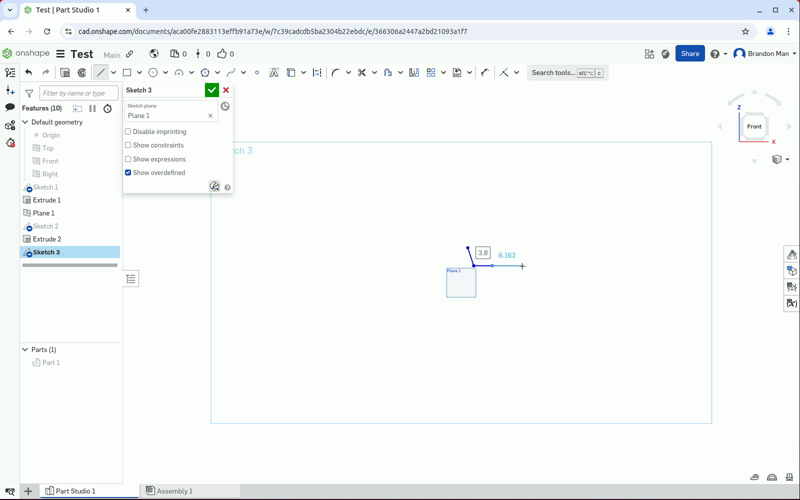
mouse_move(498, 247)
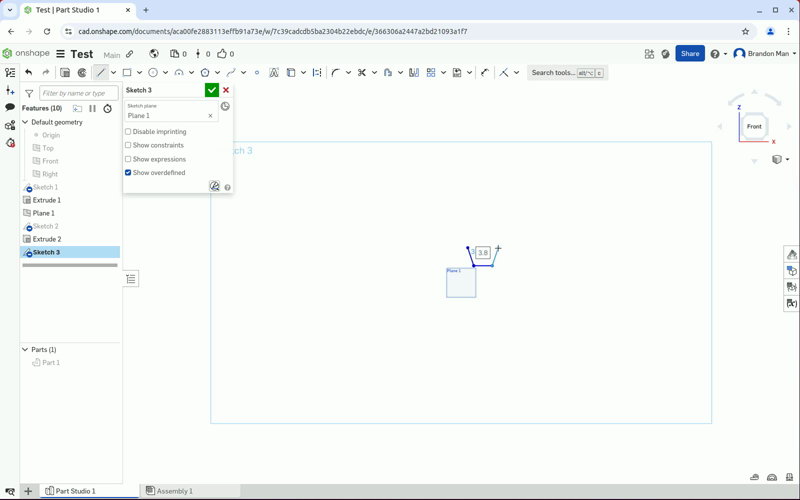
click(498, 247)
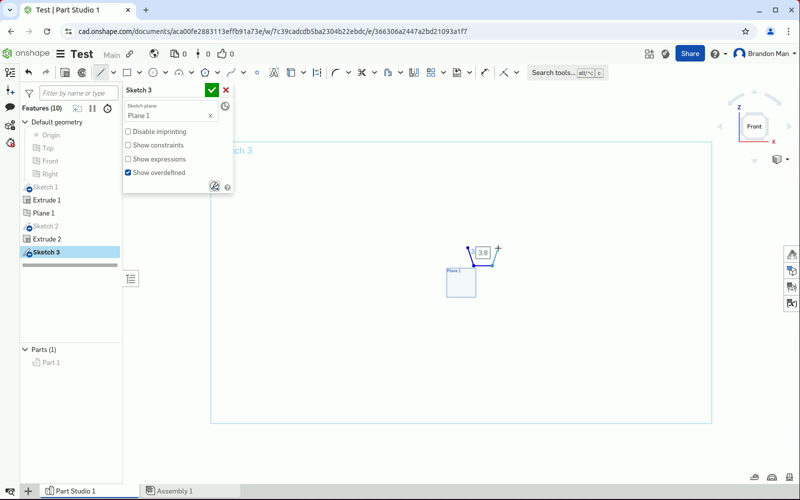
key_up(shift)
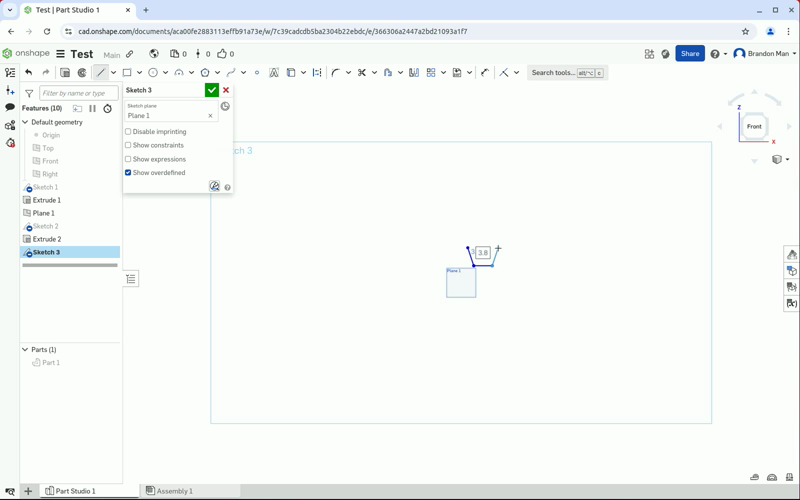
key_down(shift)
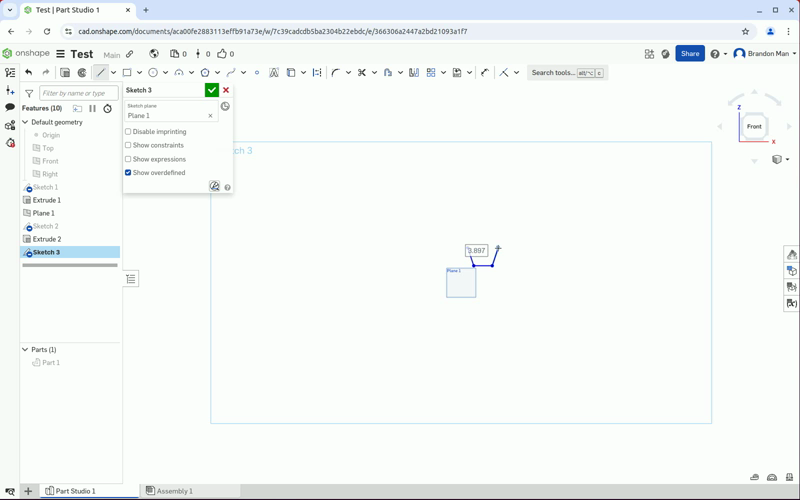
mouse_move(528, 247)
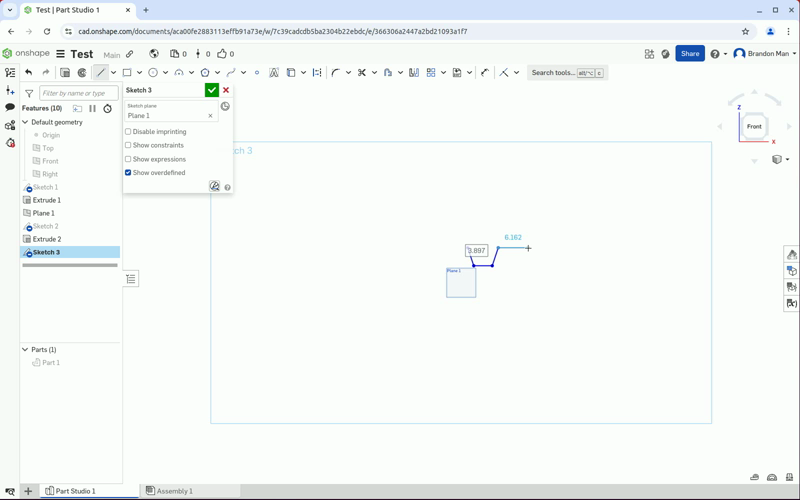
mouse_move(483, 236)
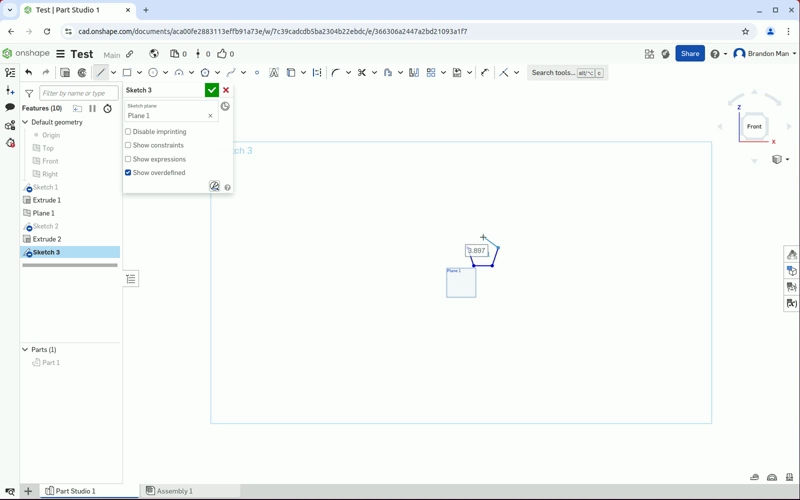
click(483, 236)
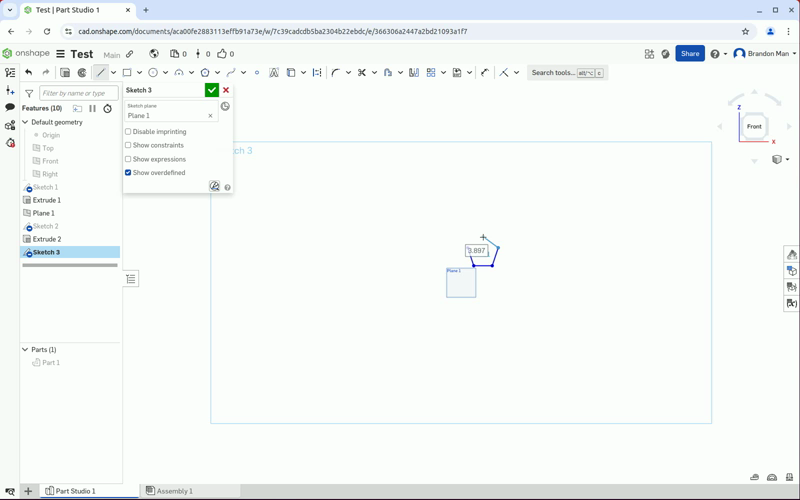
key_up(shift)
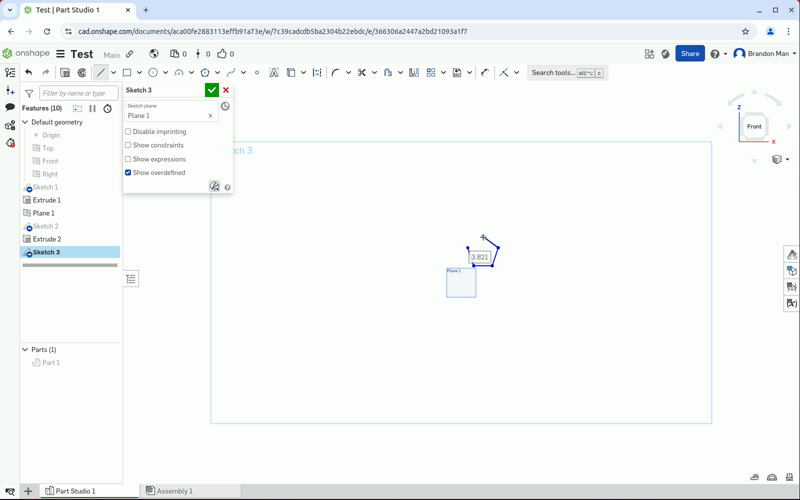
mouse_move(513, 236)
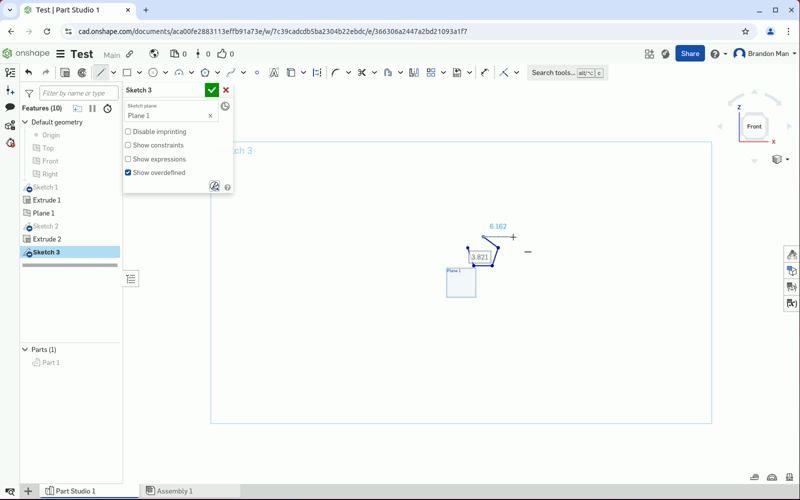
key_down(shift)
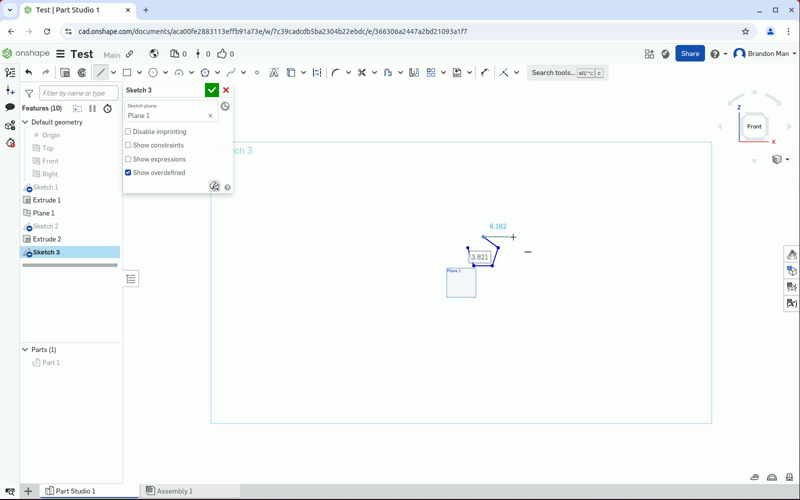
mouse_move(467, 247)
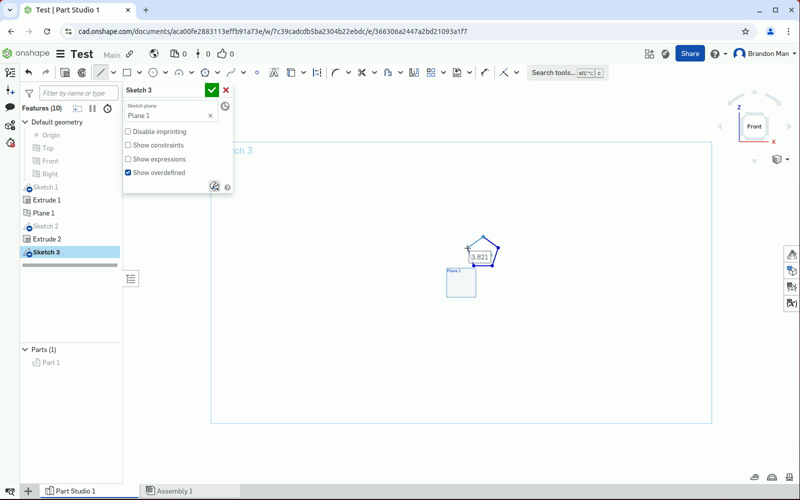
key_up(shift)
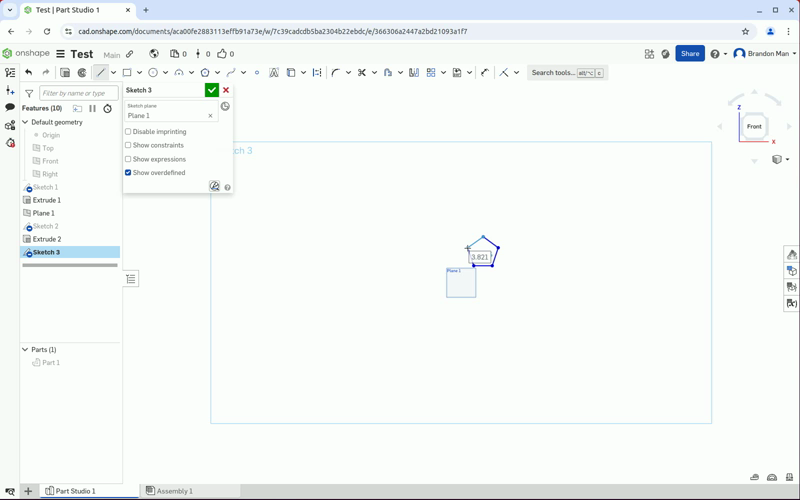
click(467, 247)
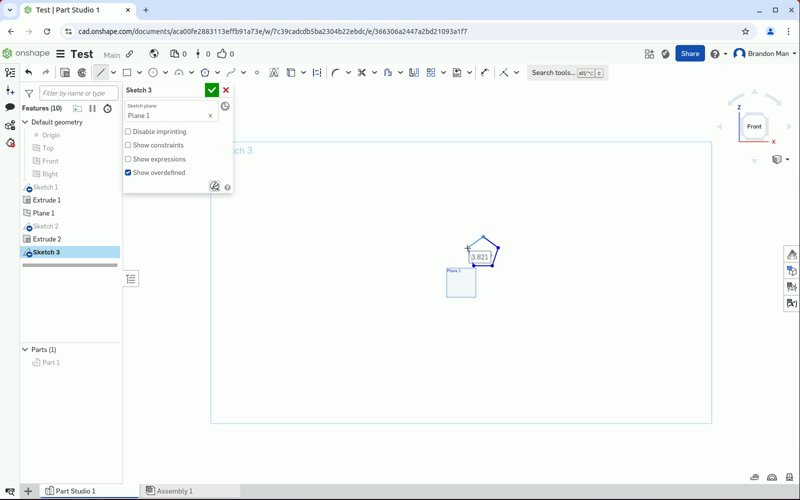
key(esc)
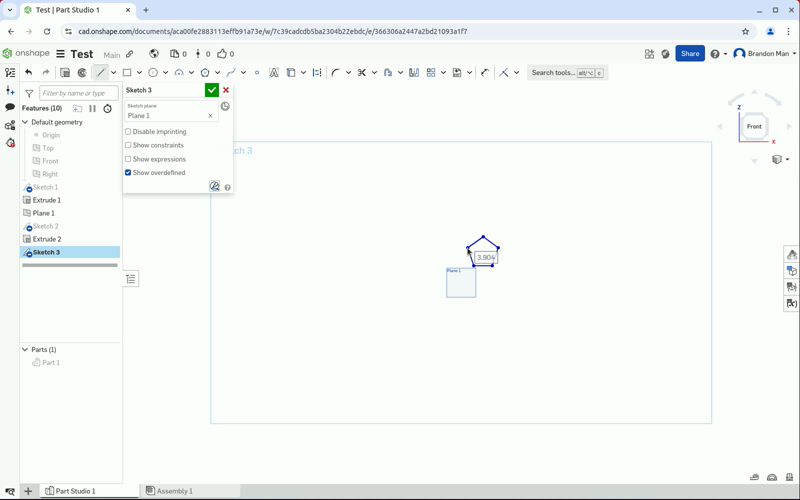
mouse_move(485, 260)
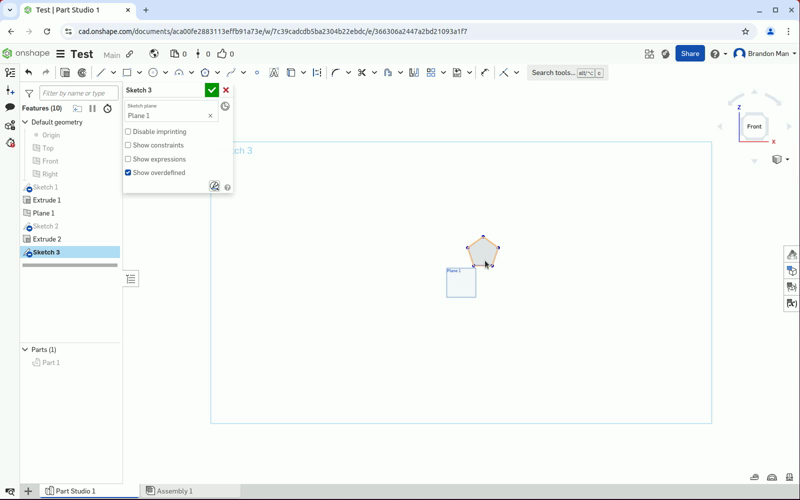
scroll(6)
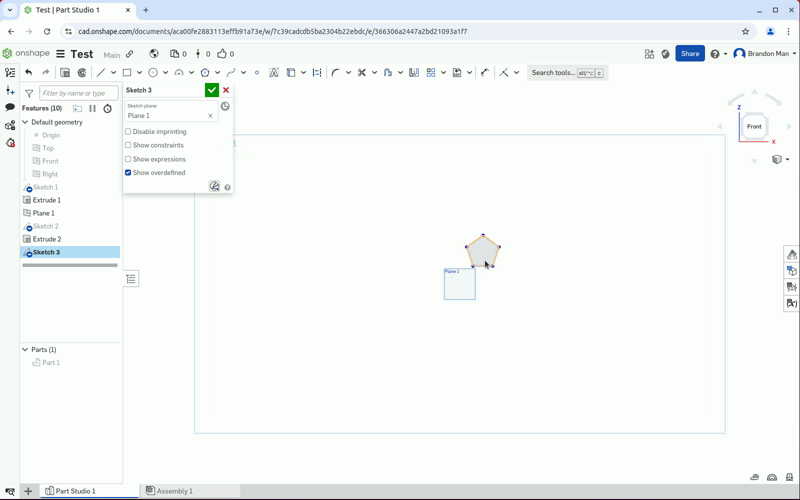
scroll(6)
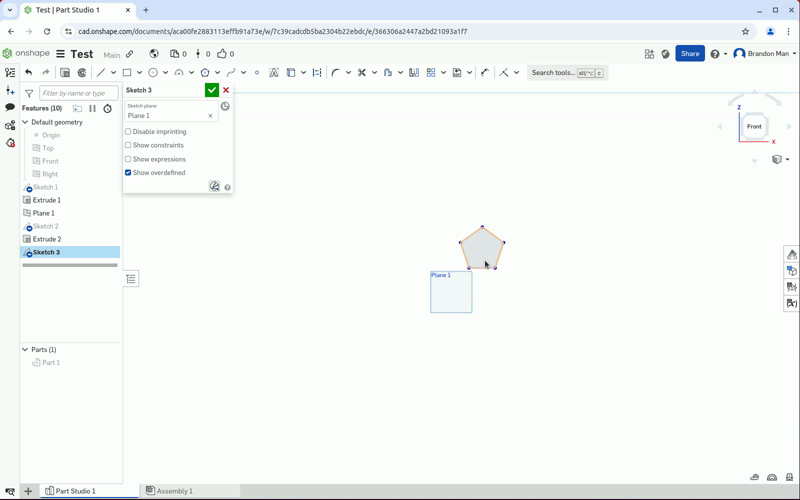
scroll(6)
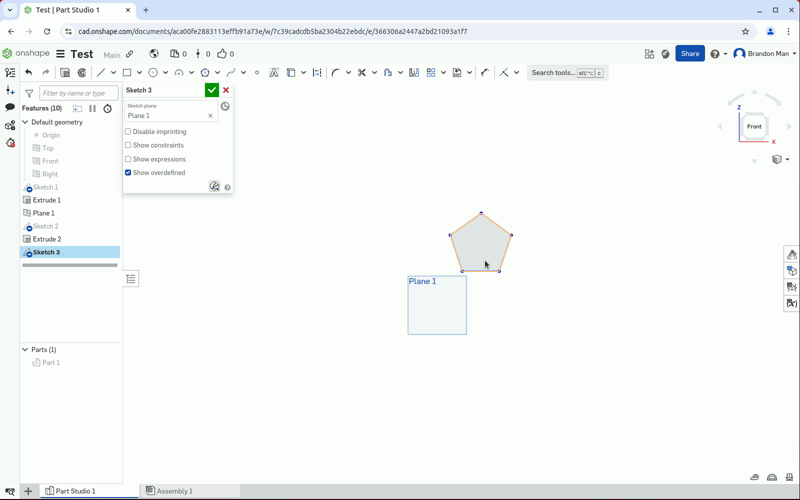
scroll(6)
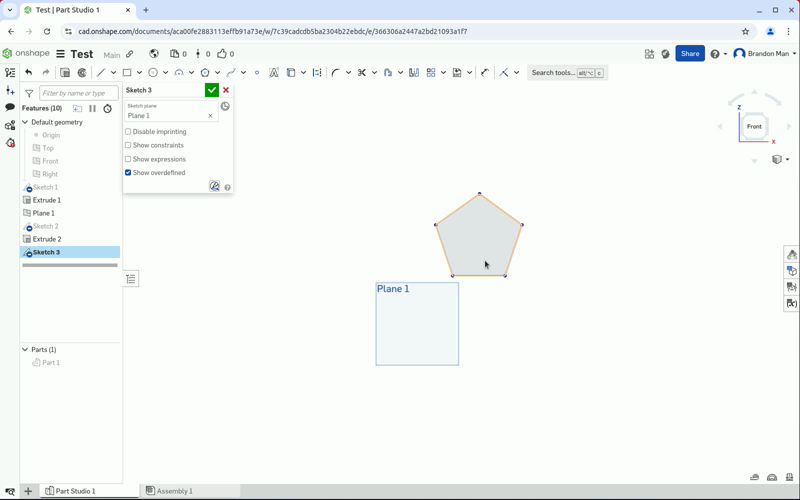
scroll(6)
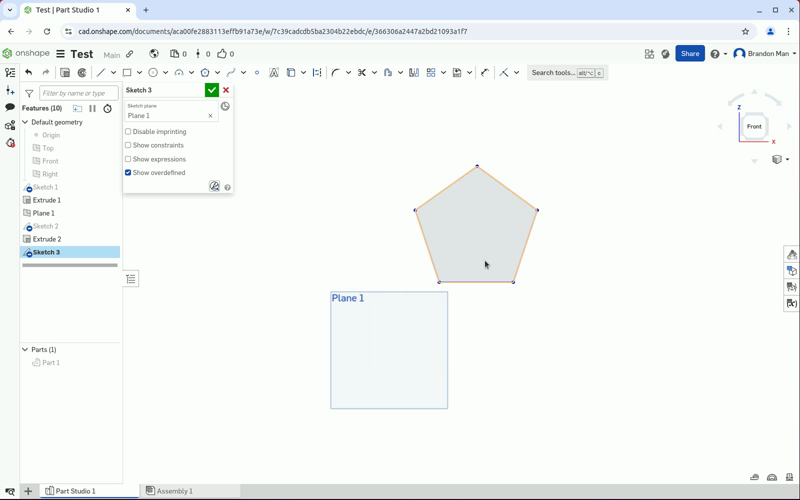
scroll(6)
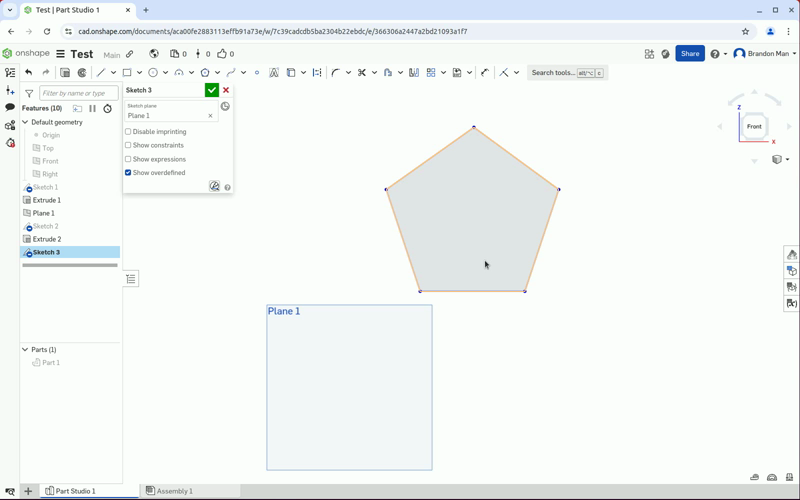
scroll(6)
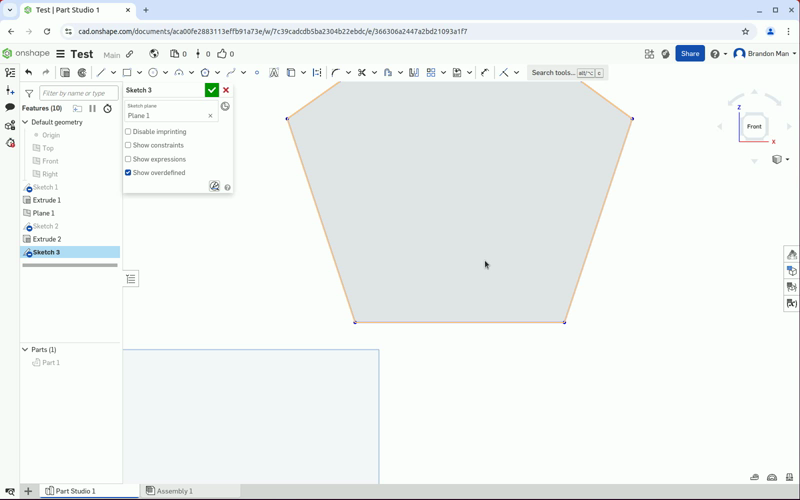
click(485, 260)
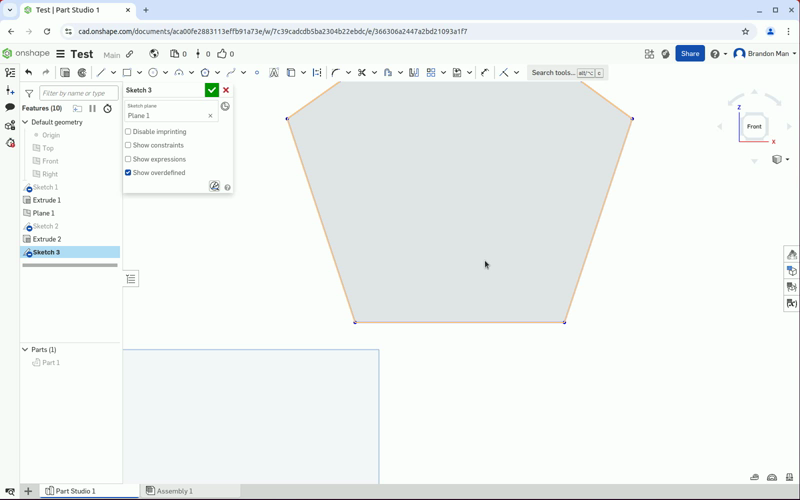
scroll(-6)
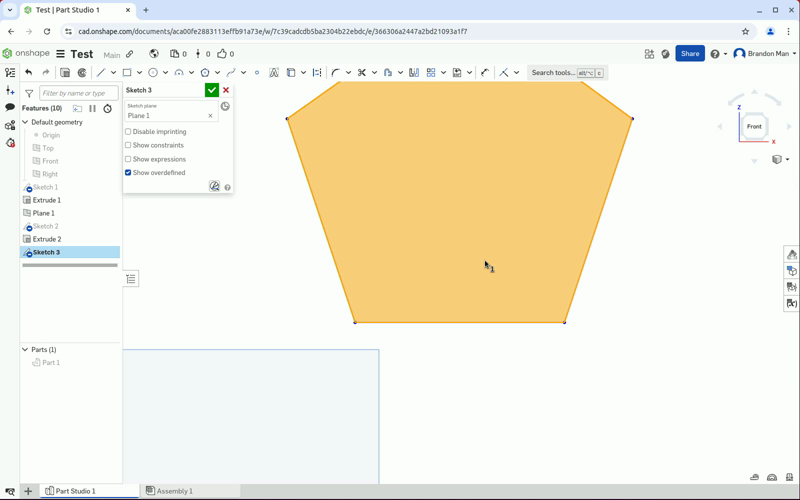
scroll(-6)
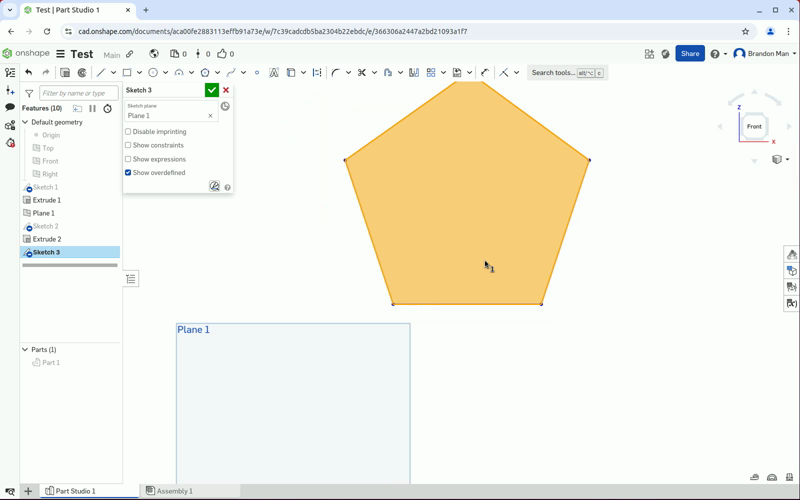
scroll(-6)
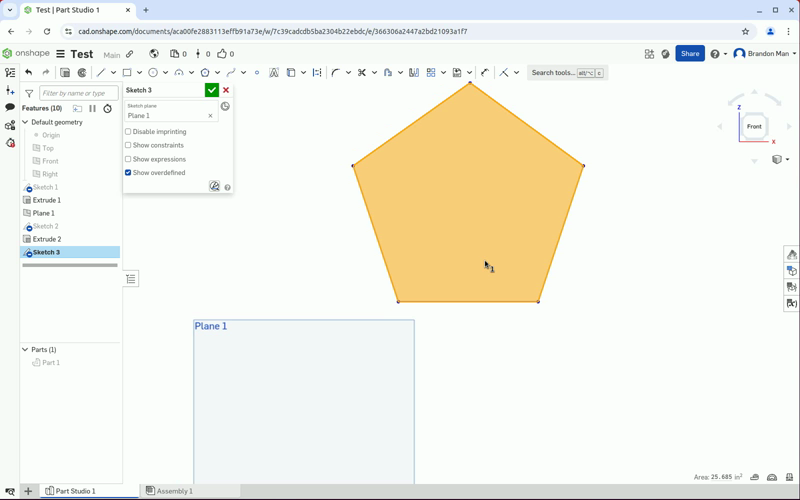
scroll(-6)
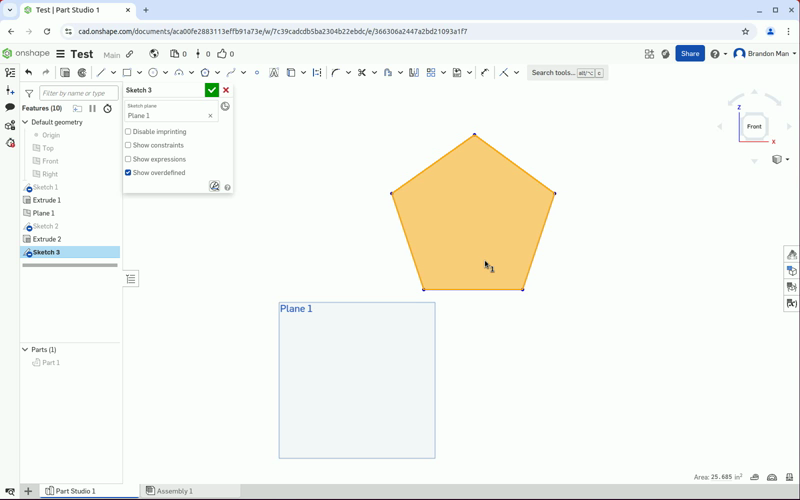
scroll(-6)
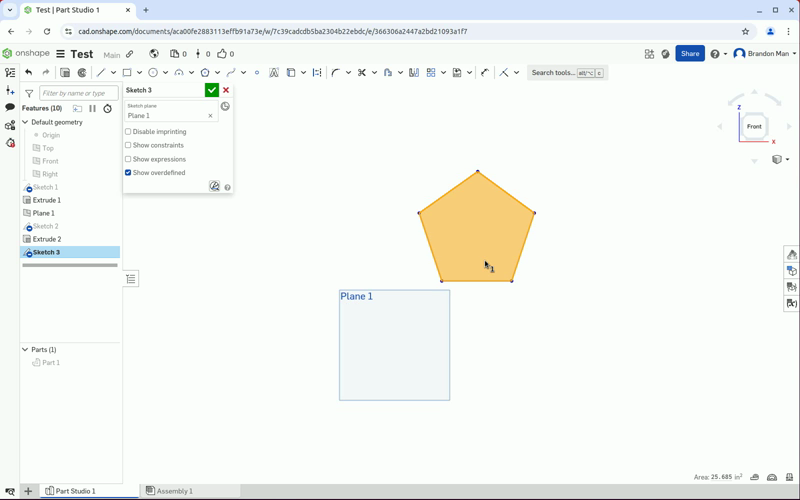
scroll(-6)
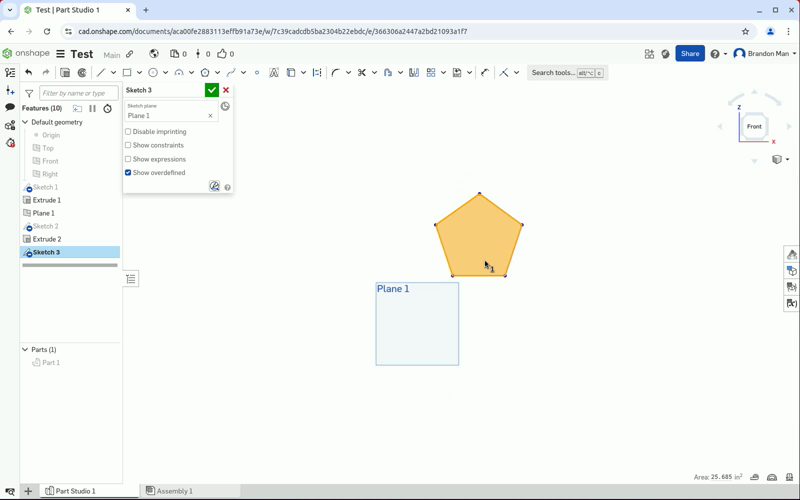
scroll(-6)
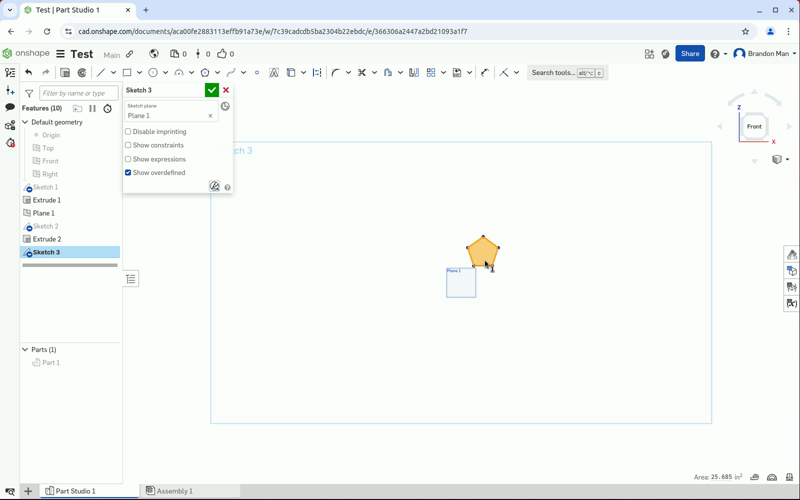
mouse_move(73, 352)
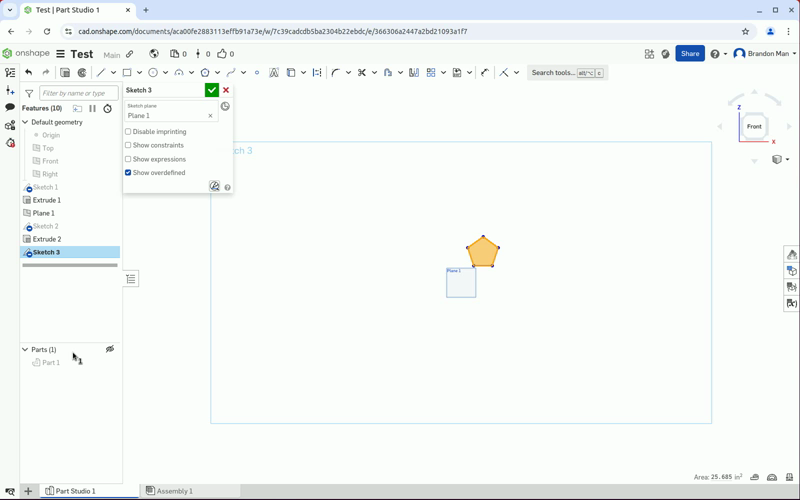
key(shift+y)
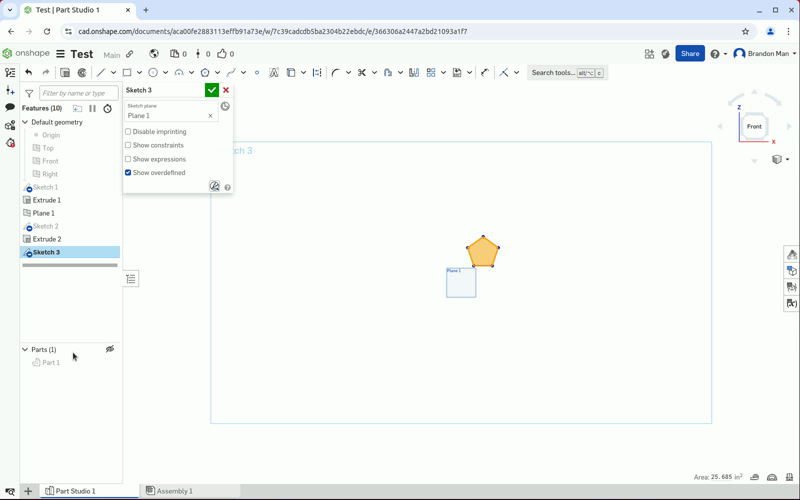
key(shift+e)
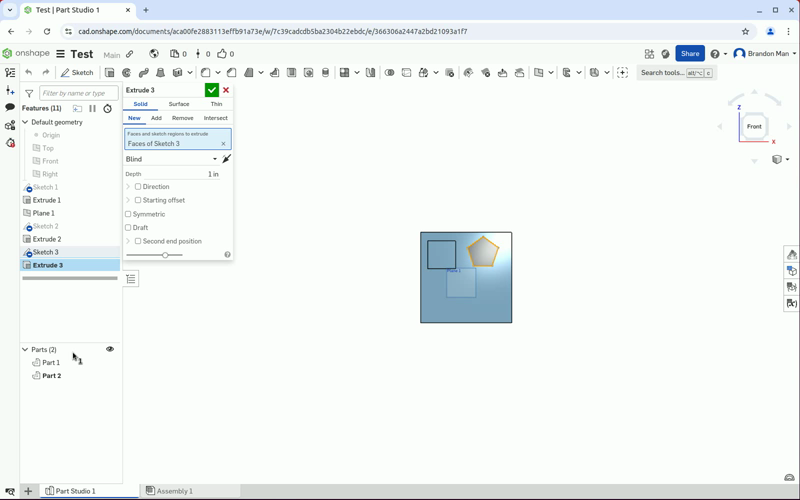
mouse_move(143, 106)
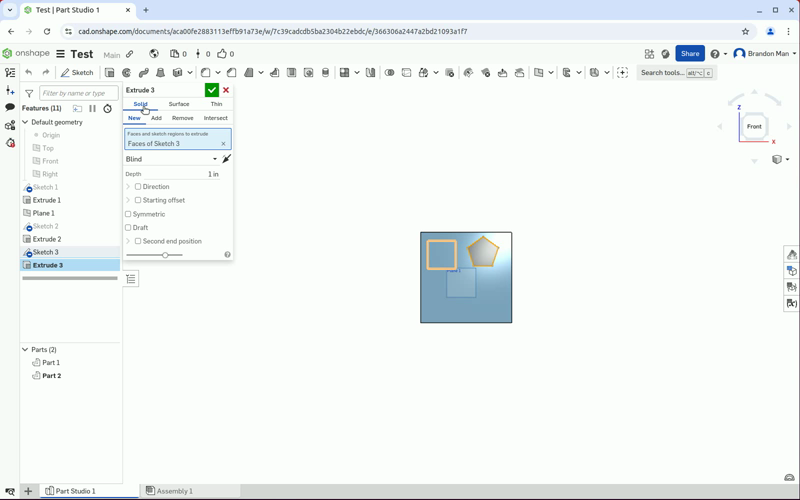
click(143, 106)
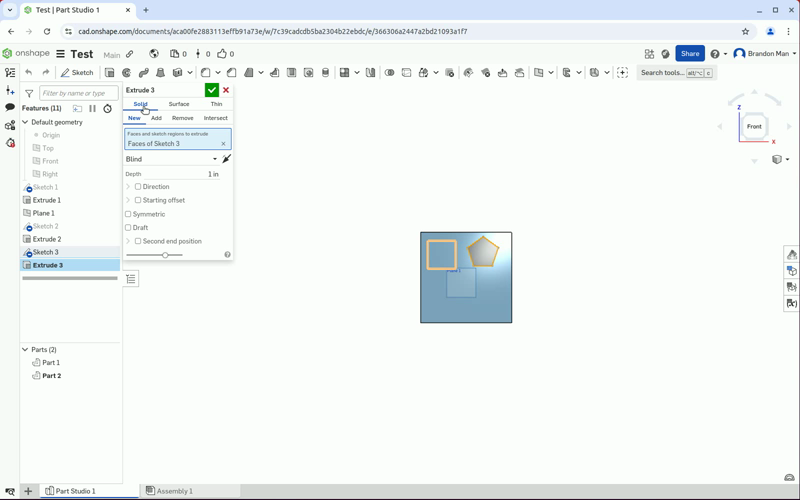
mouse_move(186, 120)
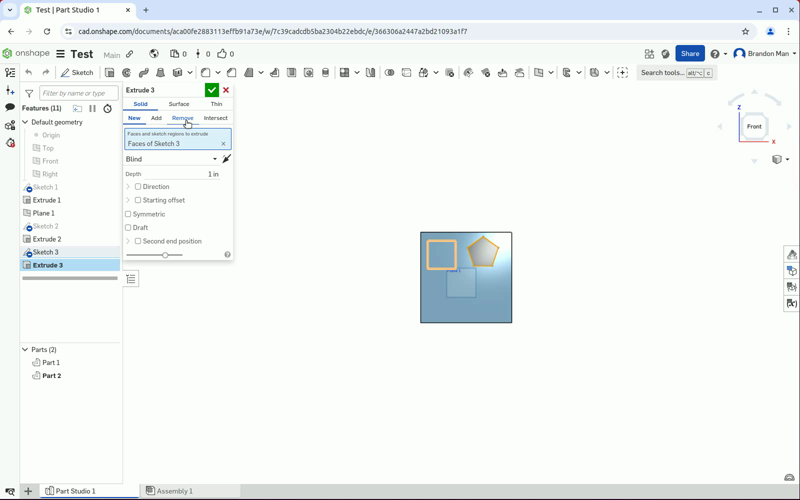
click(186, 120)
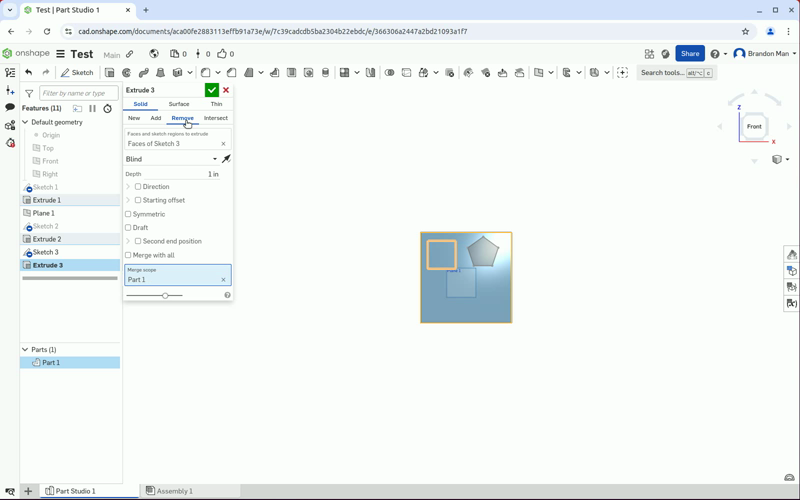
key(tab, 4)
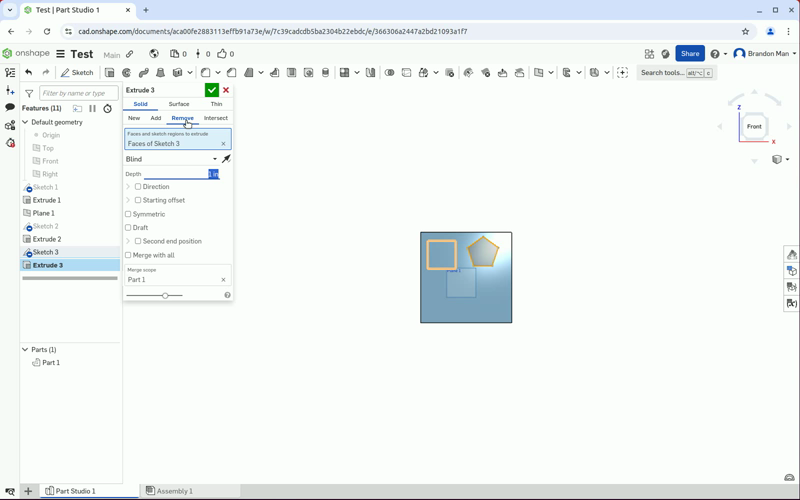
text(5.536)
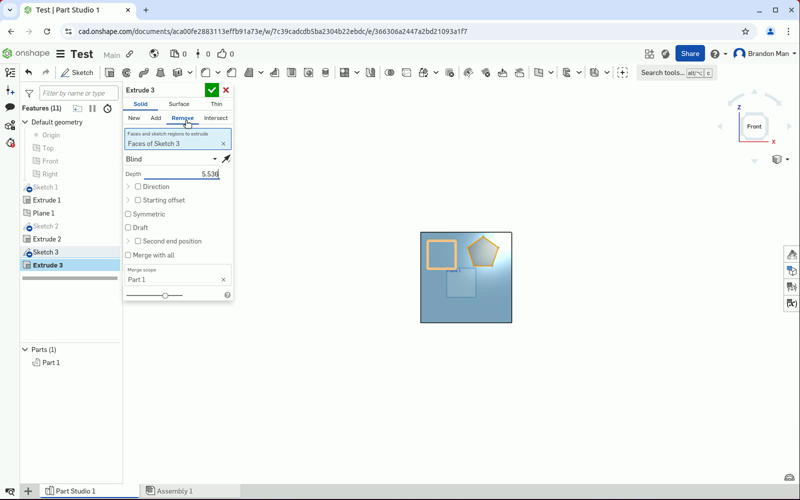
key(tab, 6)
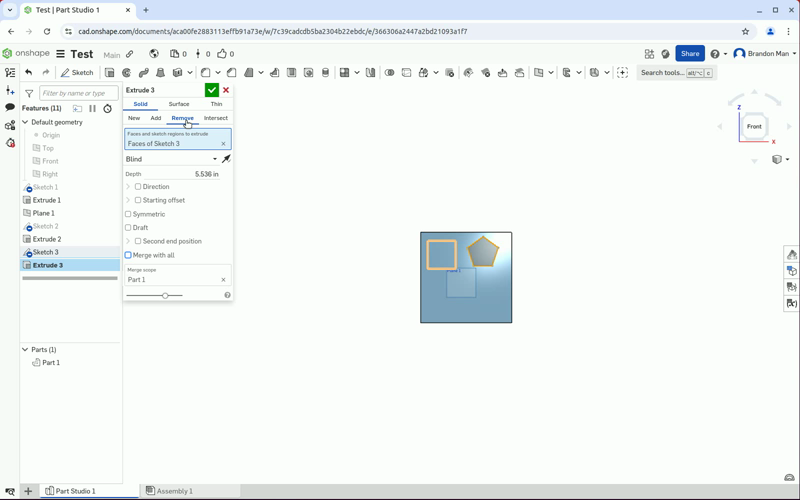
key(space)
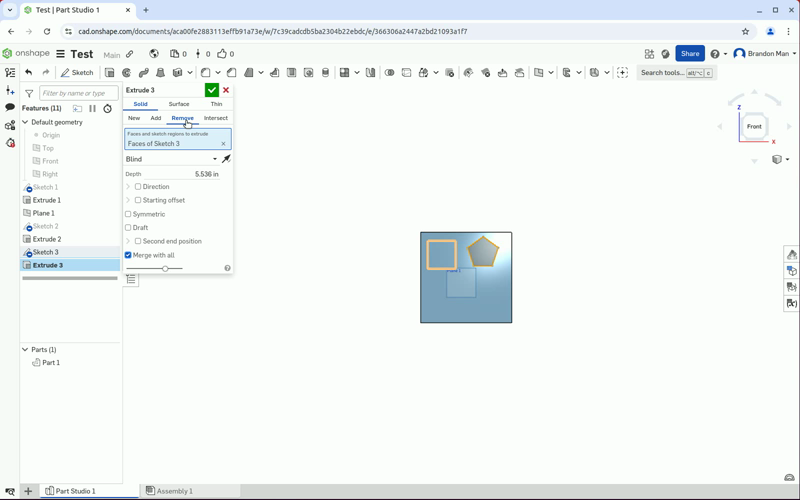
key(enter)
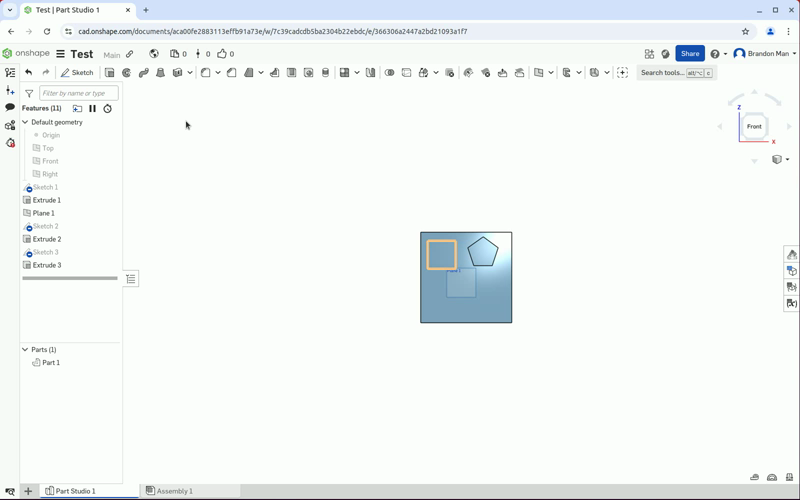
key(shift+h)
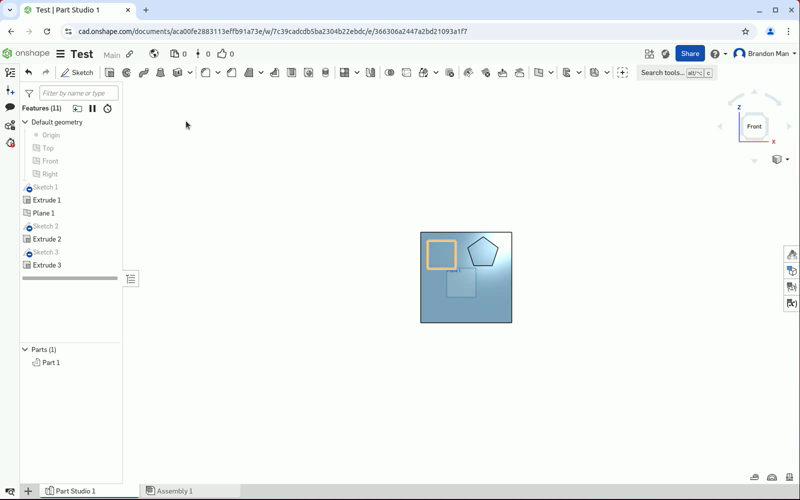
key(shift+h)
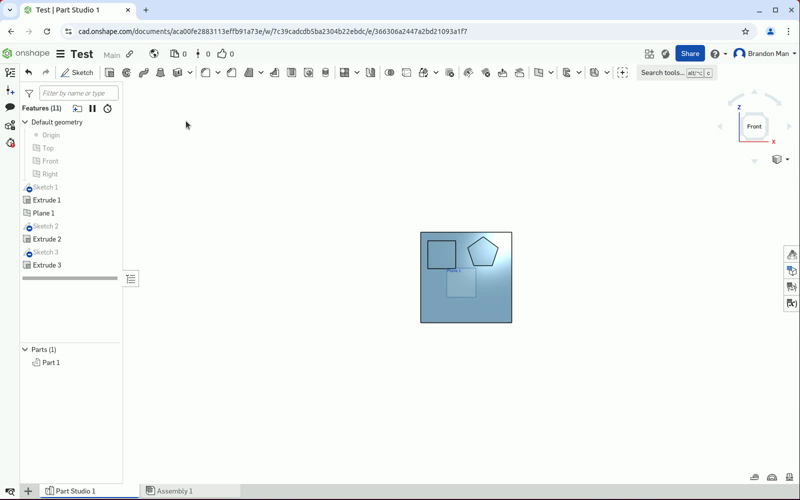
mouse_move(73, 189)
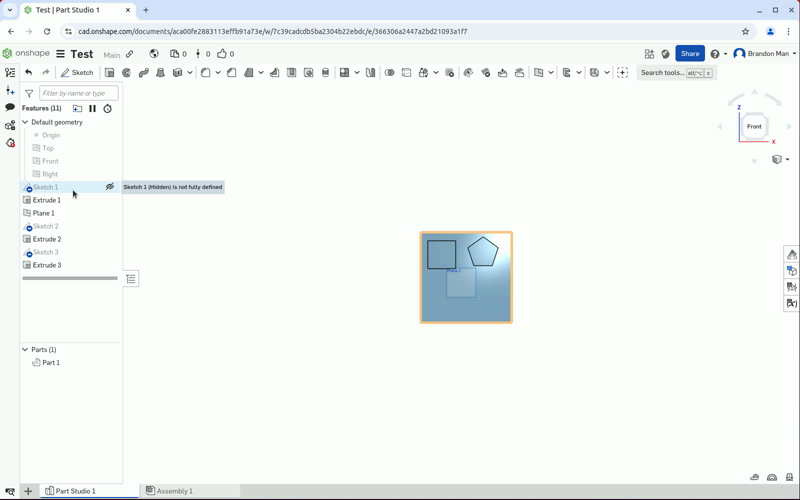
click(73, 189)
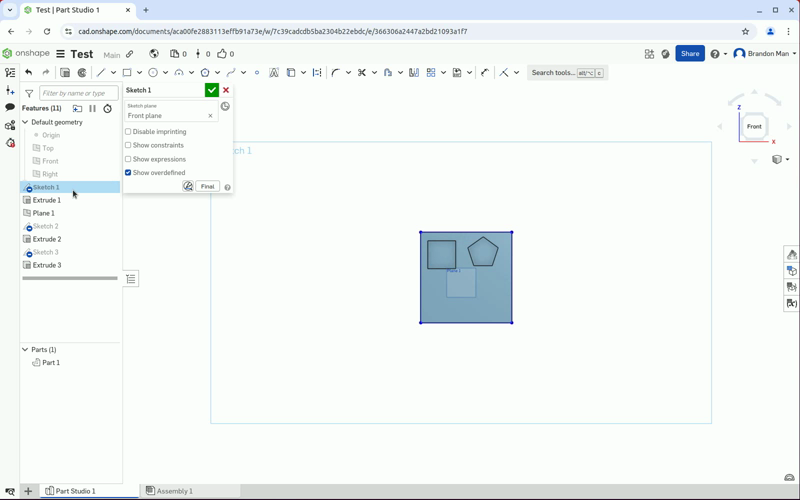
mouse_move(229, 92)
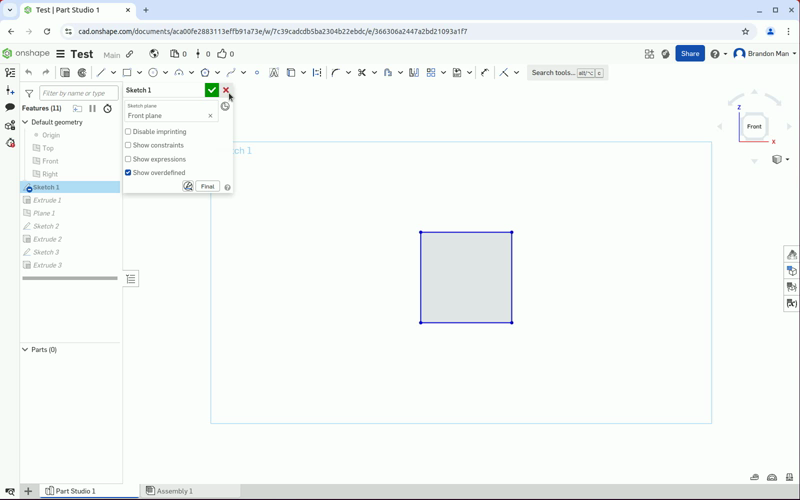
click(229, 92)
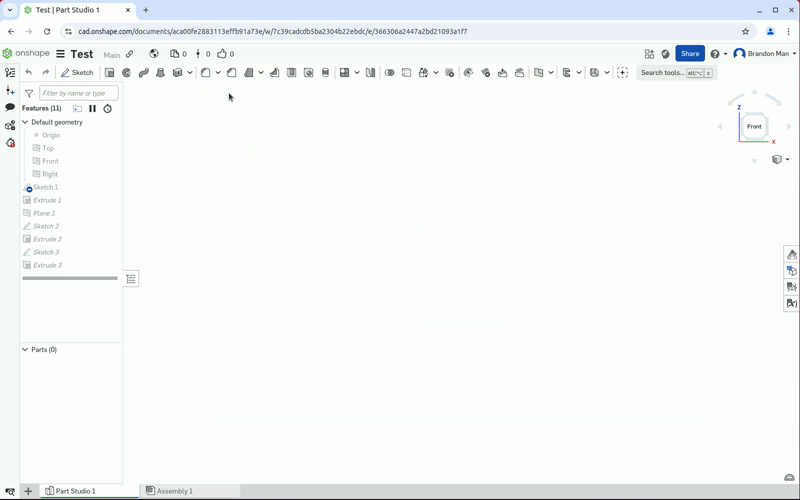
key(shift+s)
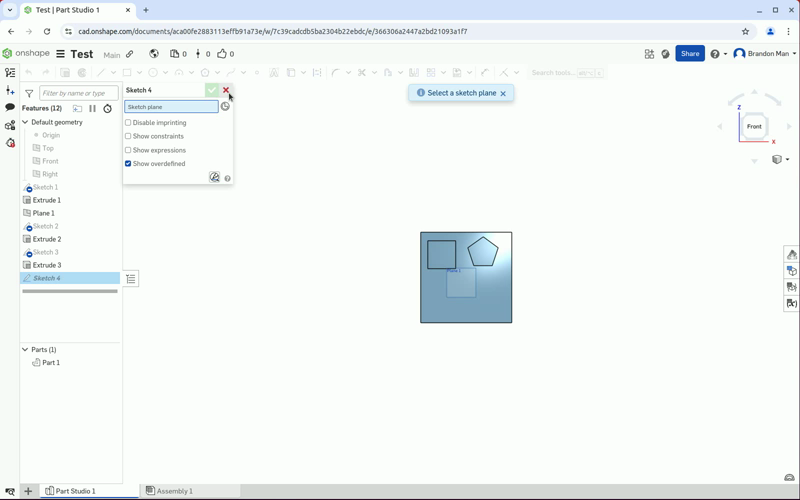
mouse_move(73, 215)
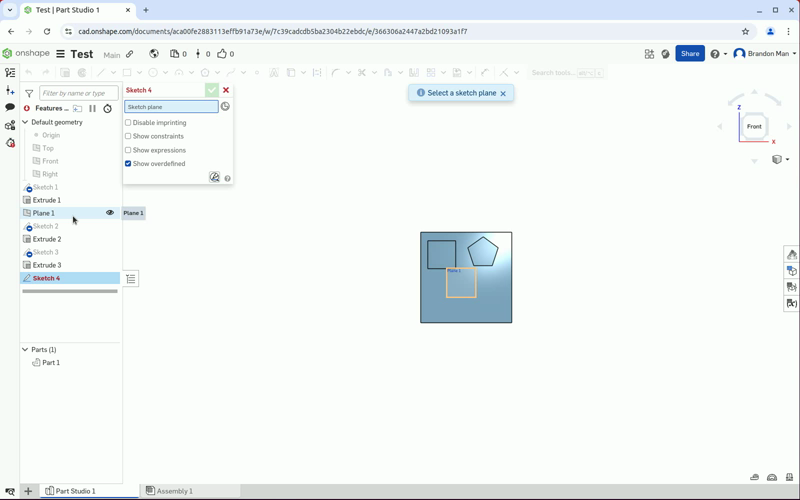
click(73, 215)
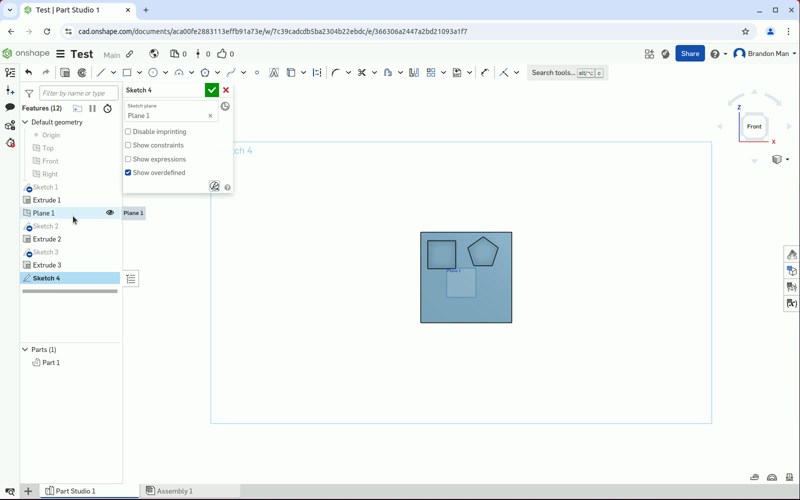
mouse_move(73, 352)
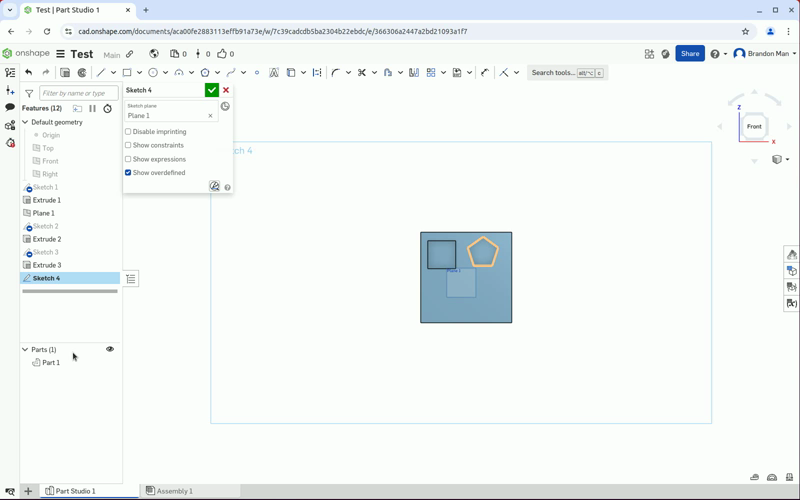
key(y)
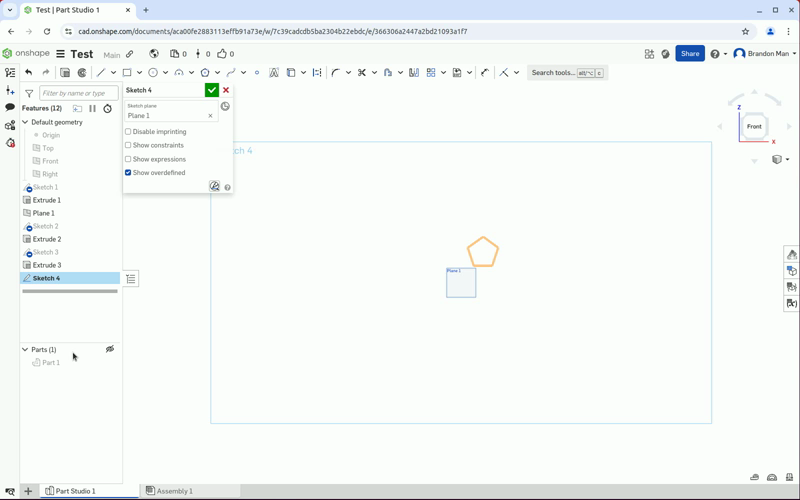
key(l)
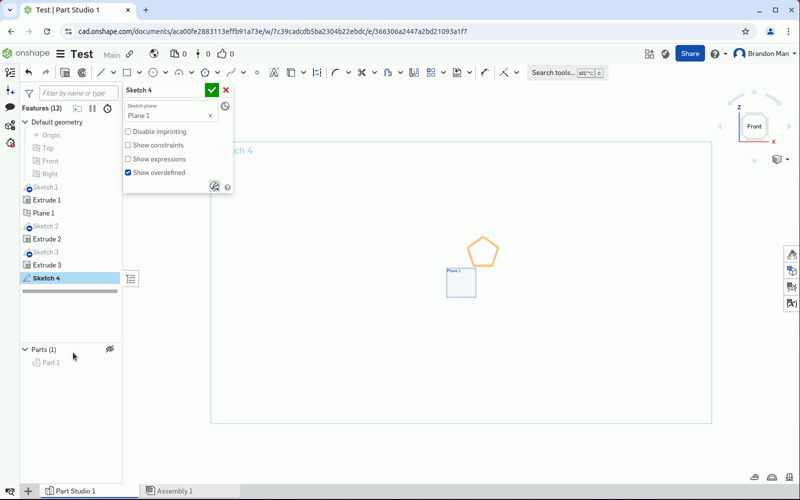
key_down(shift)
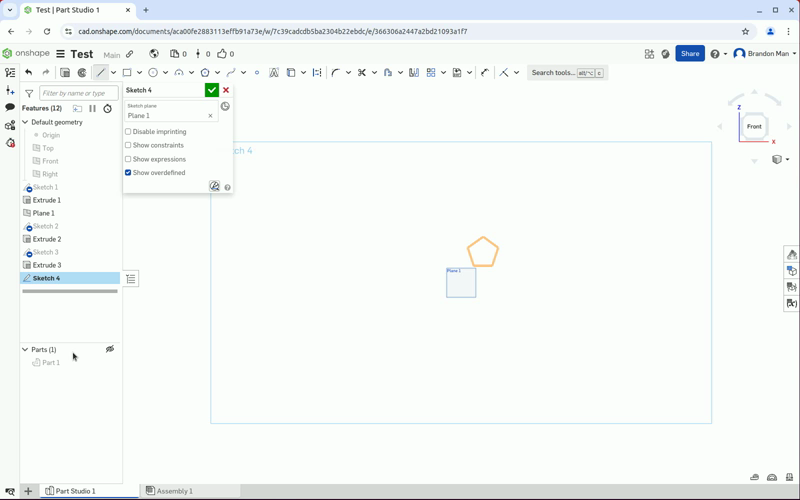
mouse_move(467, 305)
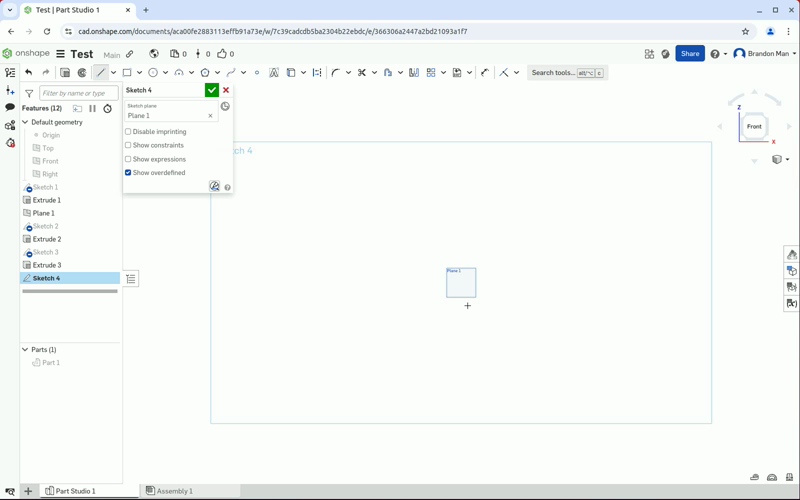
click(467, 305)
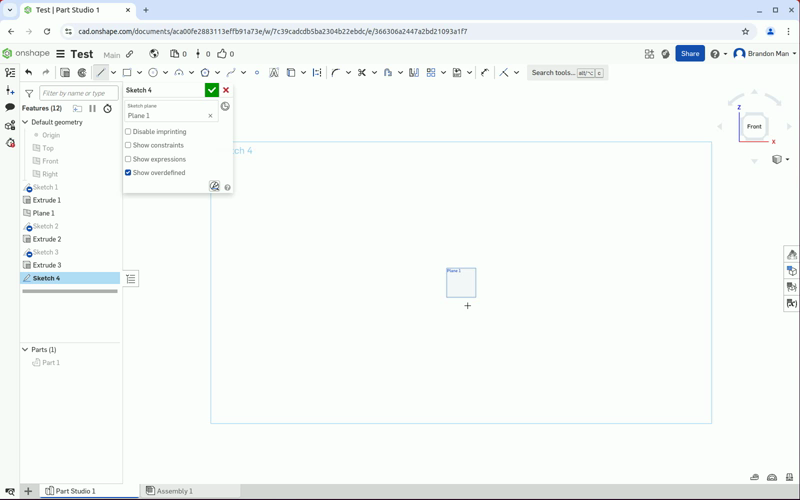
key_up(shift)
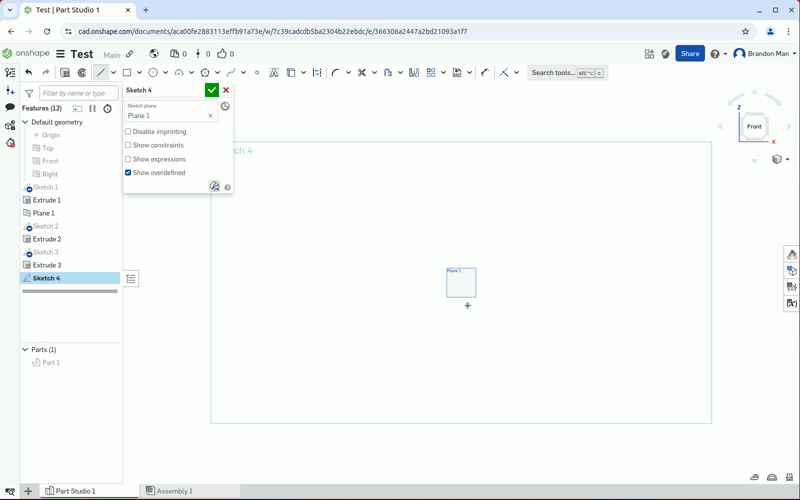
key_down(shift)
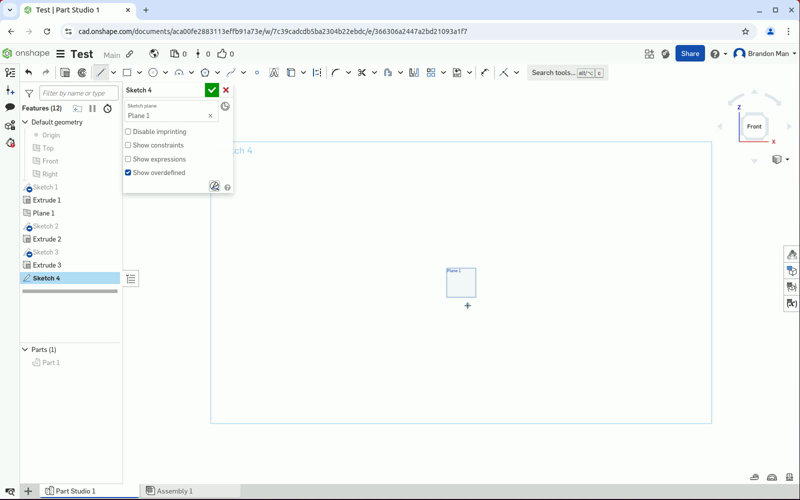
mouse_move(497, 305)
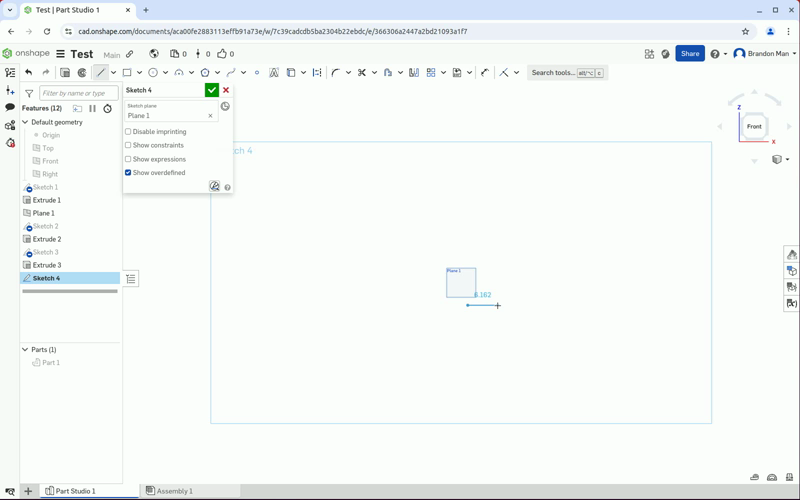
mouse_move(495, 305)
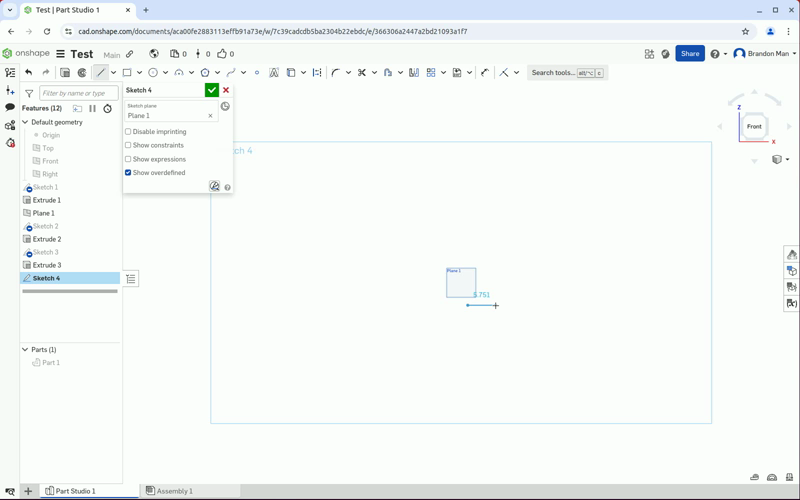
click(495, 305)
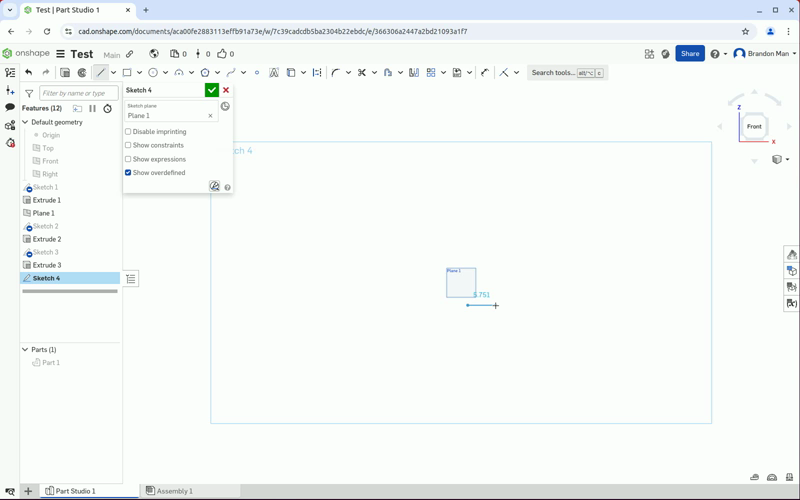
key_up(shift)
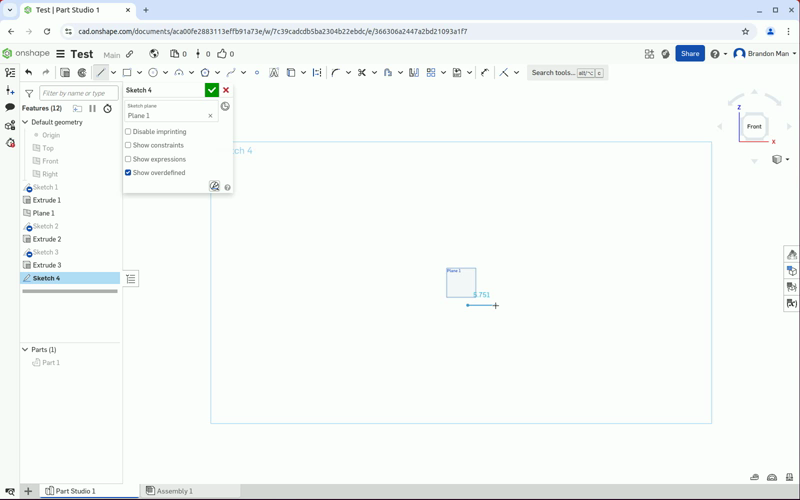
key_down(shift)
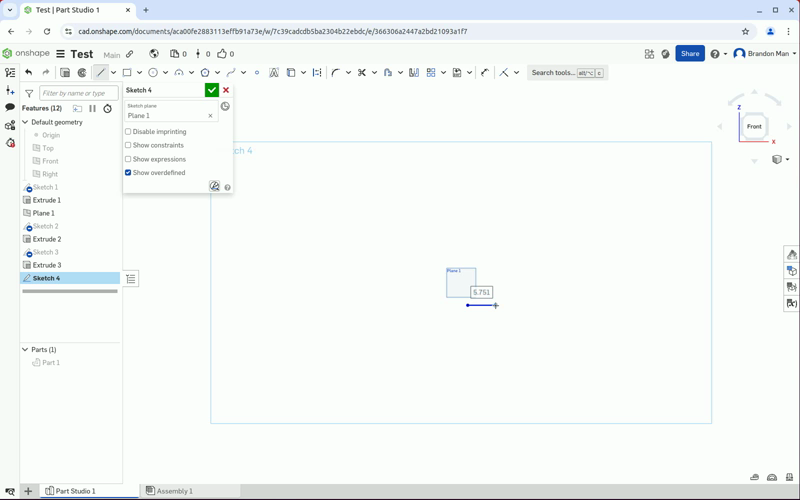
mouse_move(525, 305)
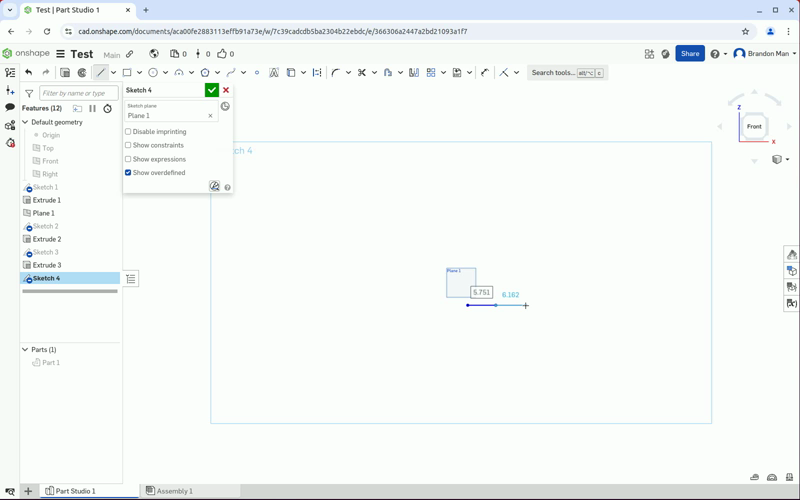
mouse_move(481, 281)
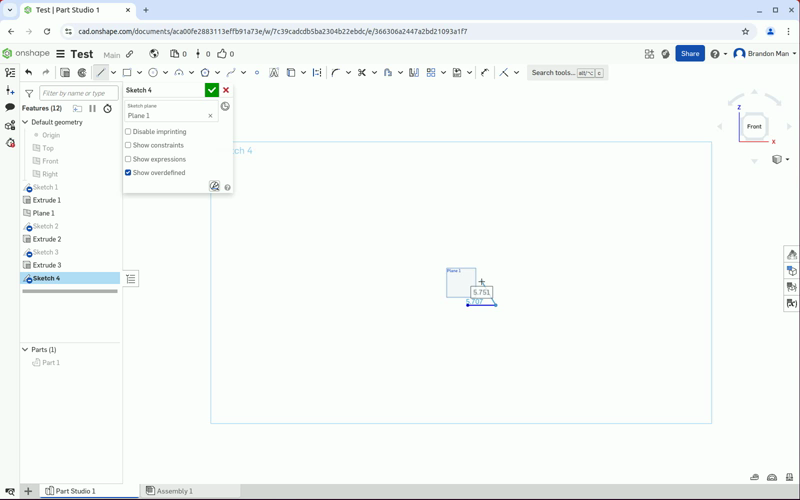
click(481, 281)
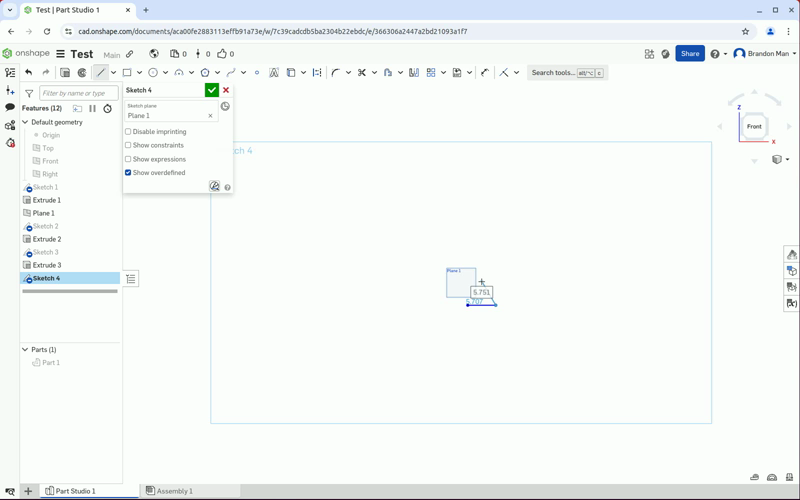
key_up(shift)
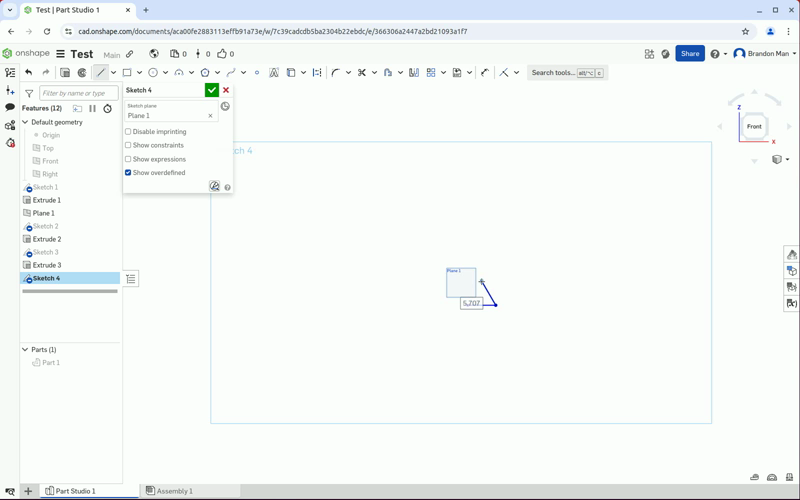
mouse_move(511, 281)
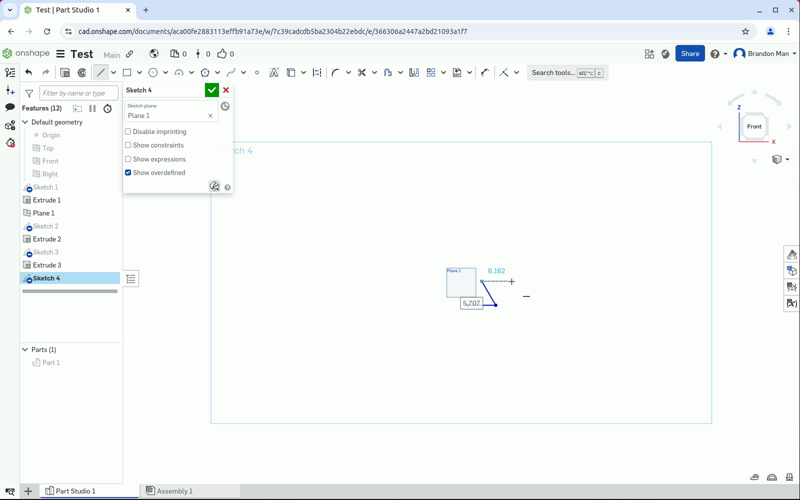
key_down(shift)
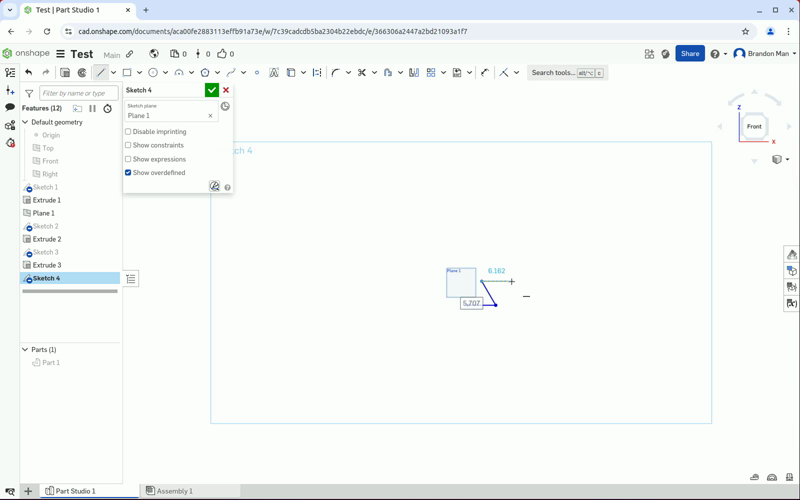
mouse_move(467, 305)
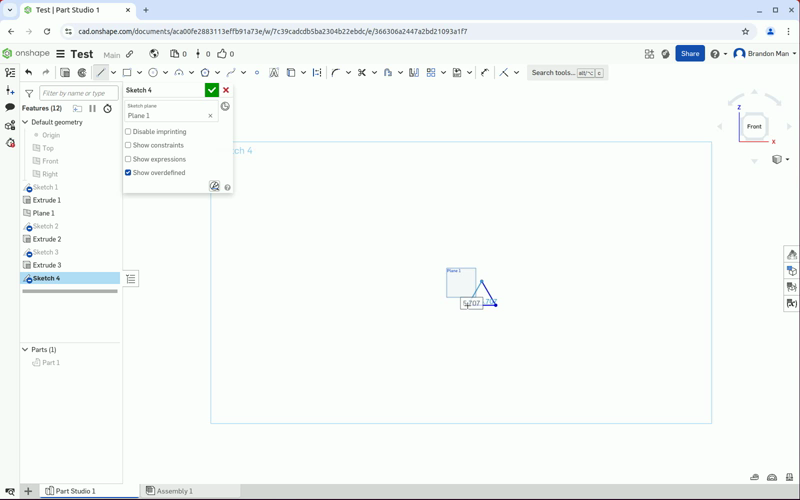
key_up(shift)
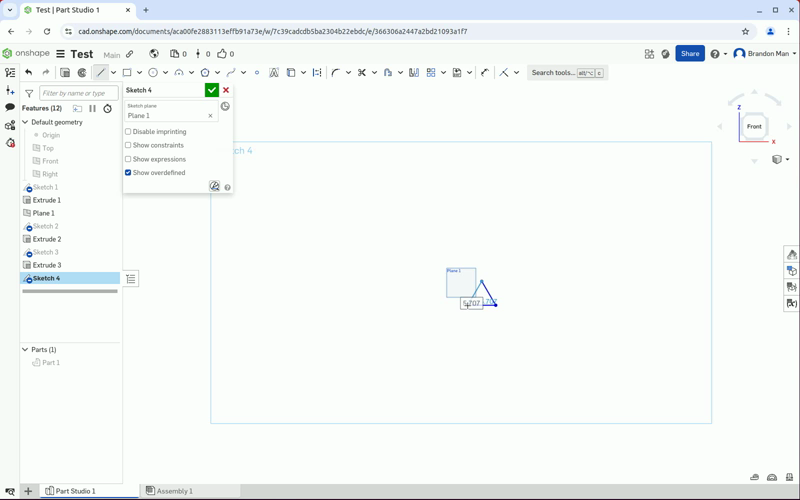
click(467, 305)
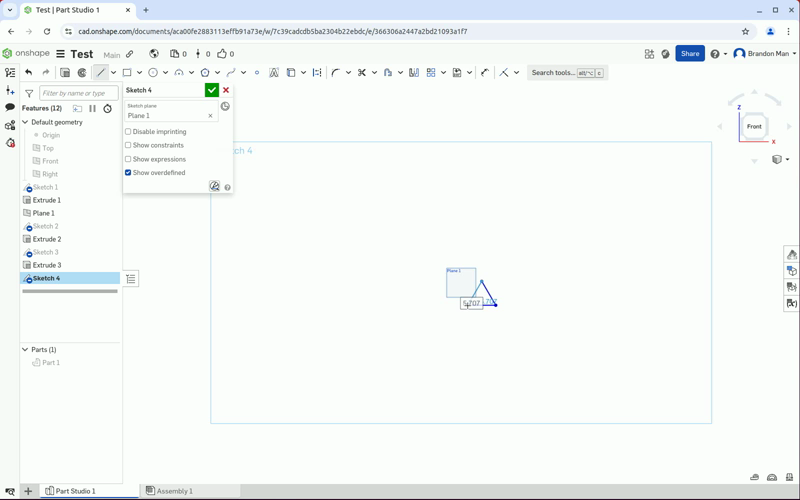
key(esc)
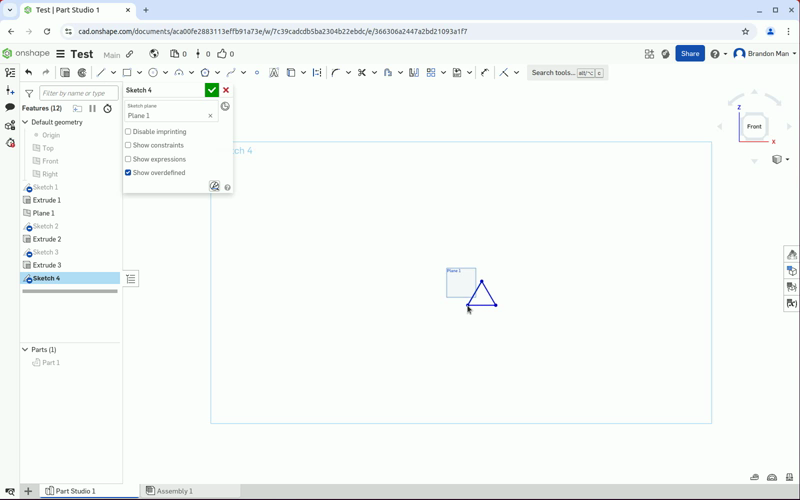
mouse_move(488, 297)
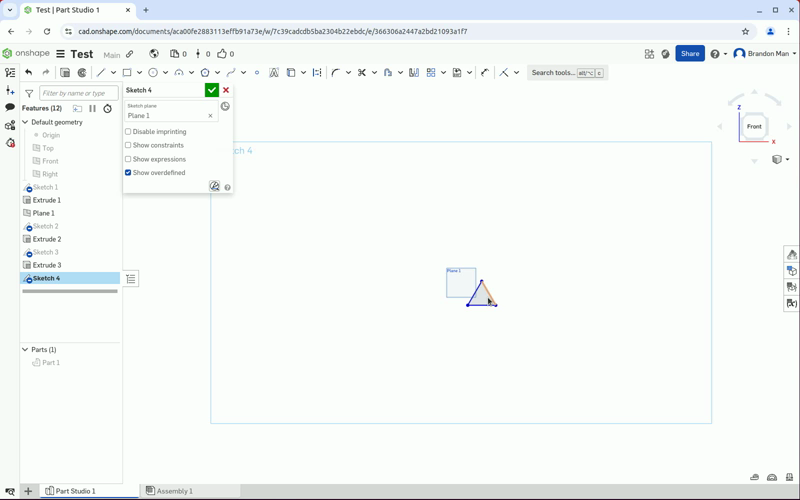
scroll(6)
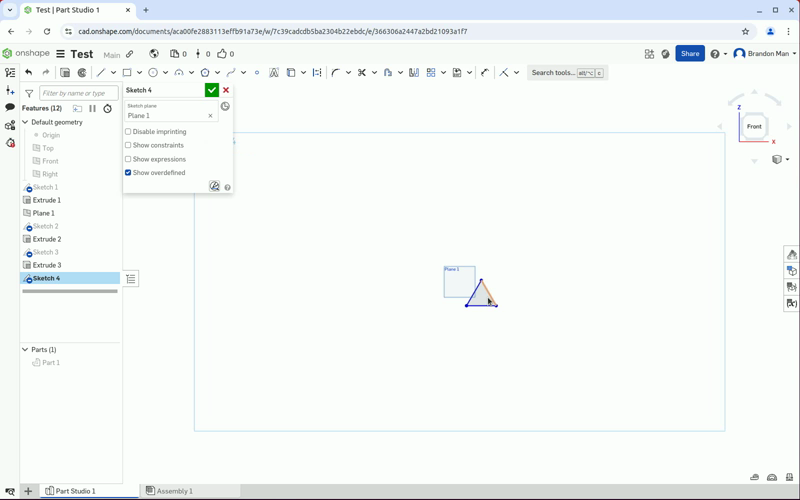
scroll(6)
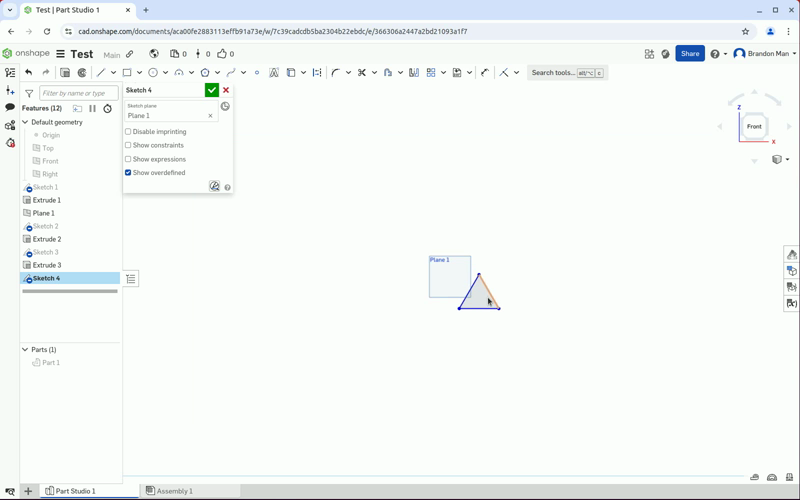
scroll(6)
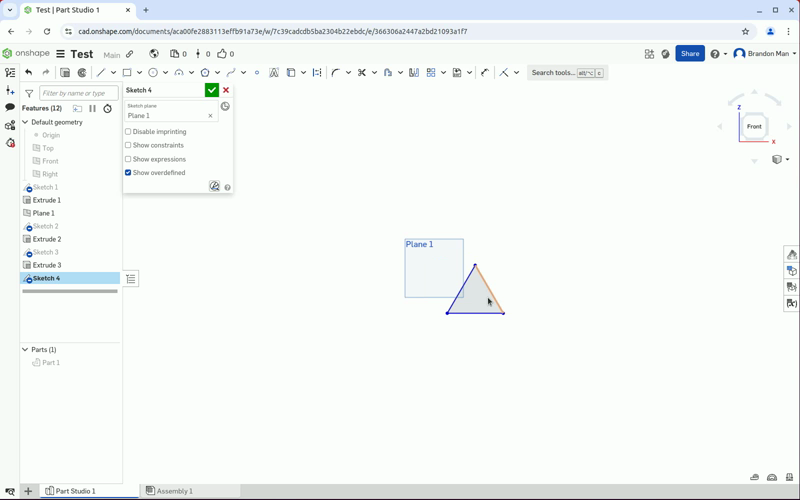
scroll(6)
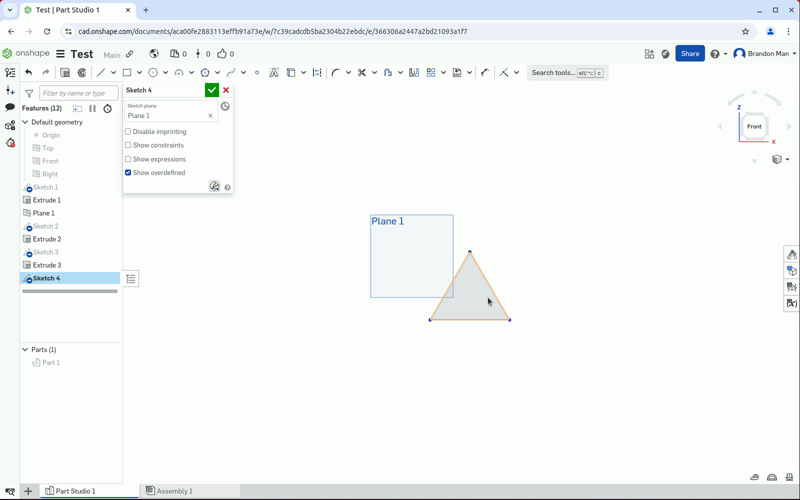
scroll(6)
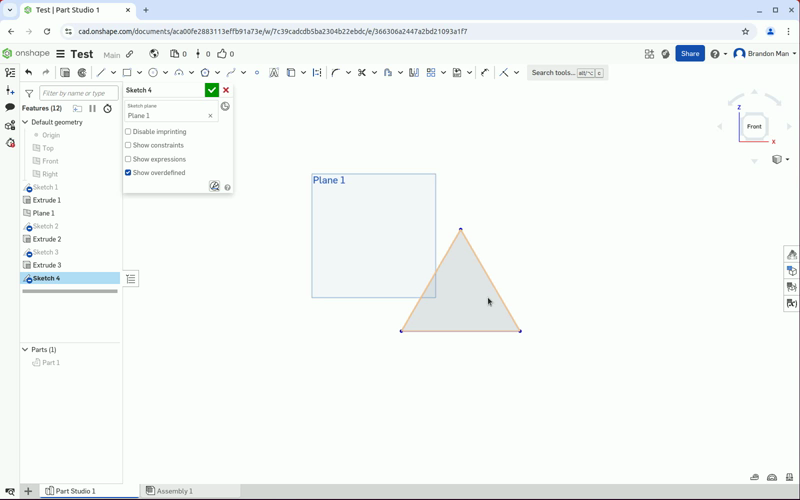
scroll(6)
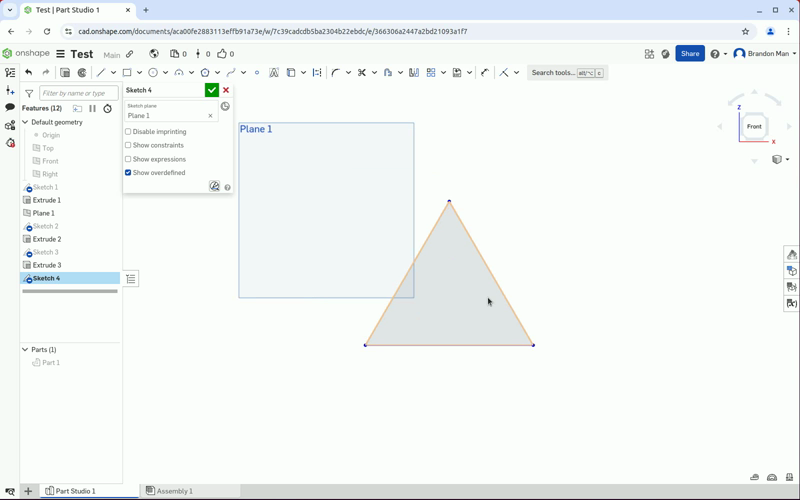
scroll(6)
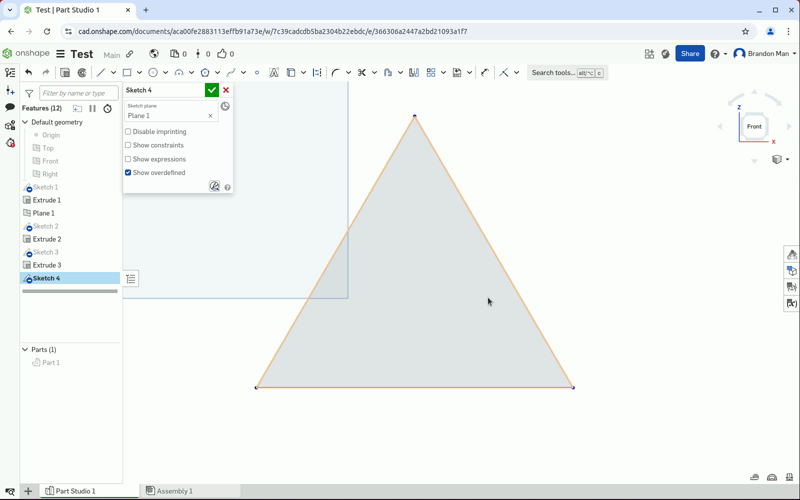
click(488, 297)
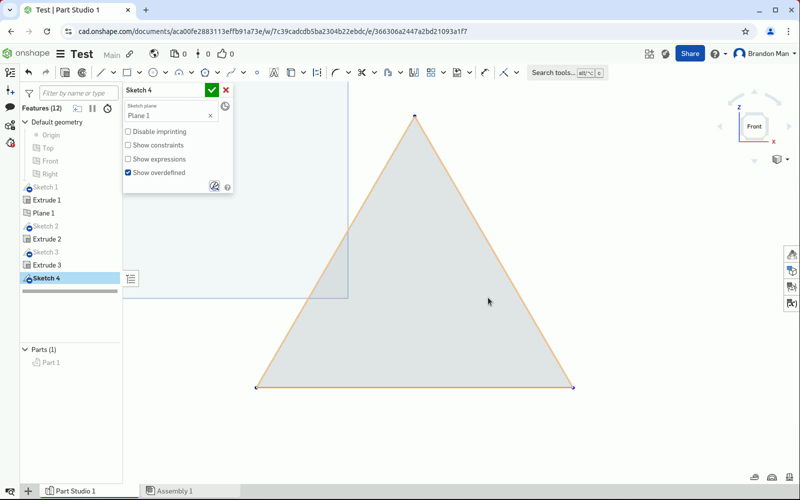
scroll(-6)
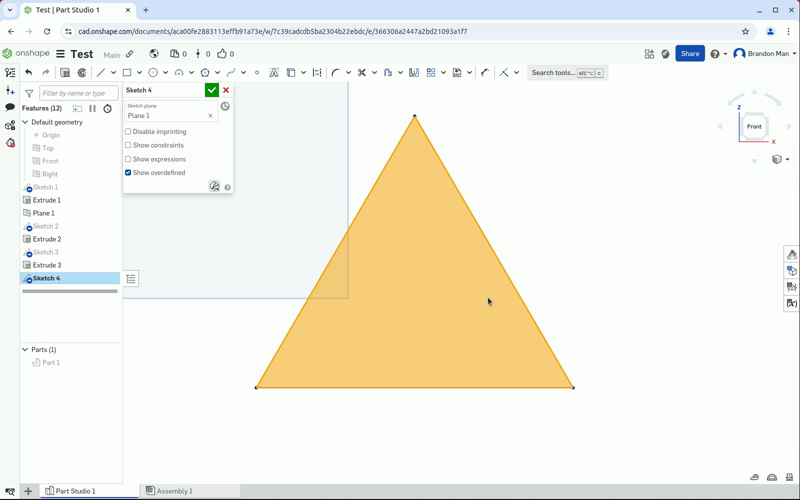
scroll(-6)
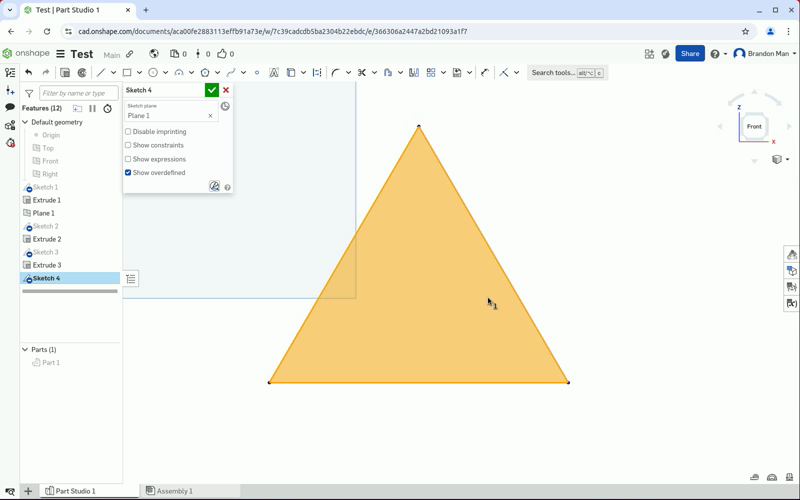
scroll(-6)
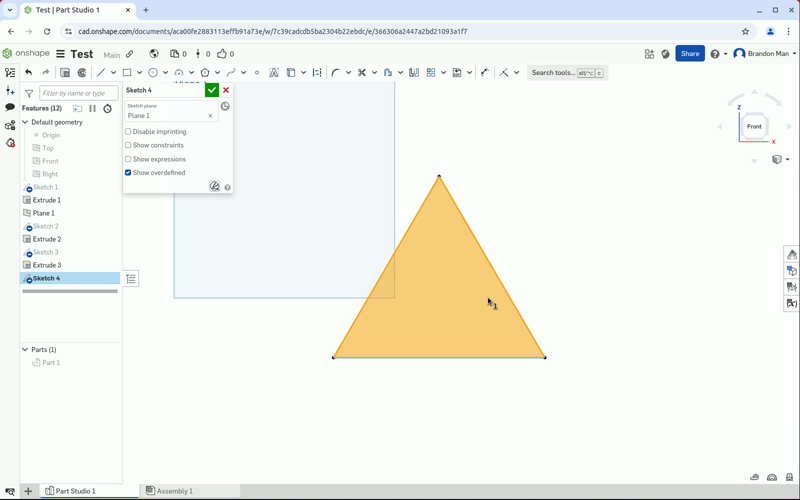
scroll(-6)
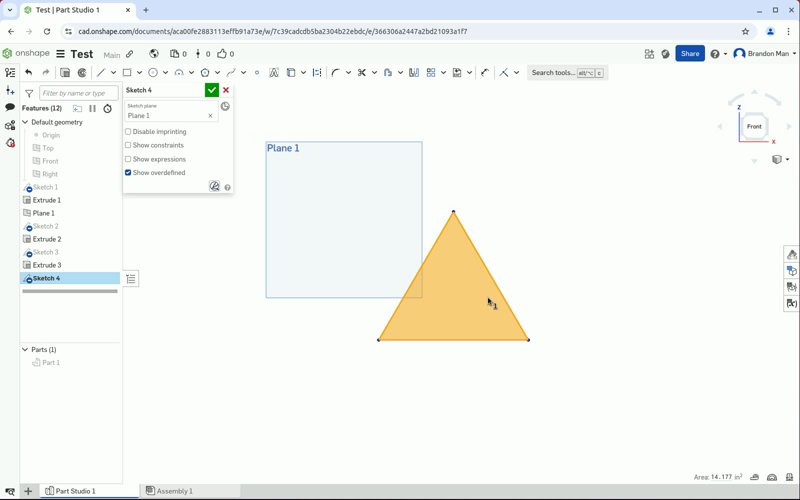
scroll(-6)
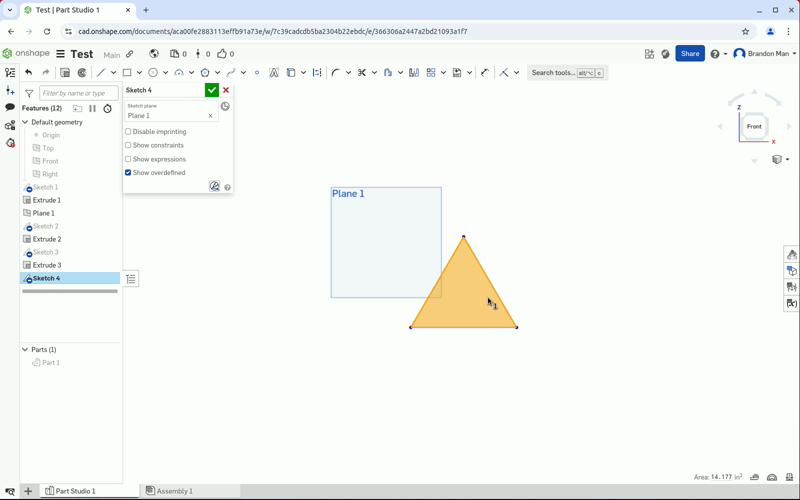
scroll(-6)
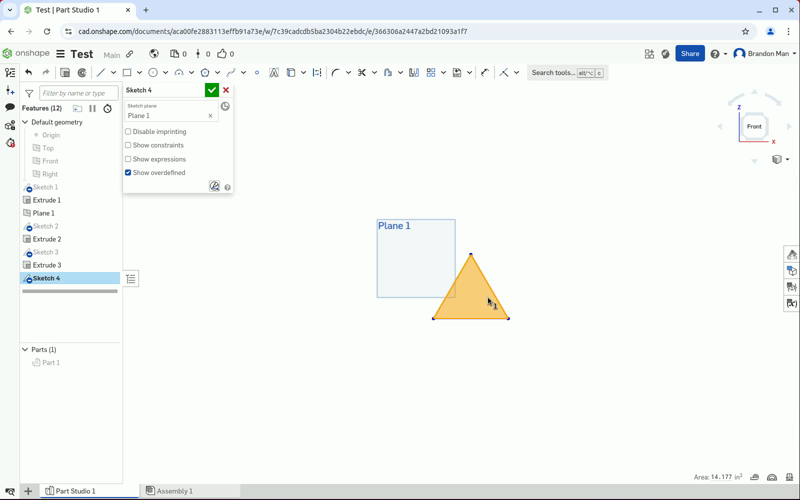
scroll(-6)
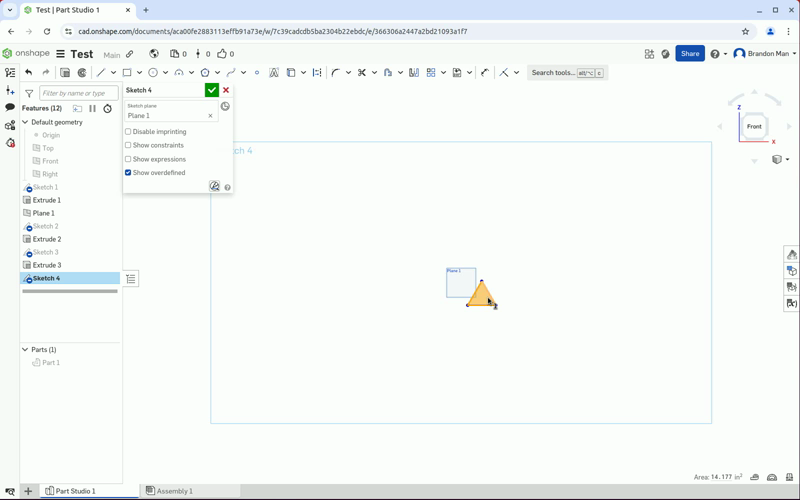
mouse_move(73, 352)
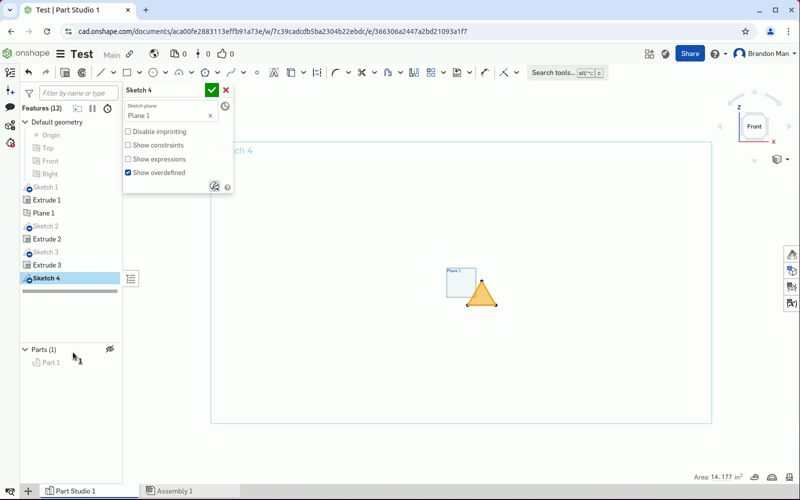
key(shift+y)
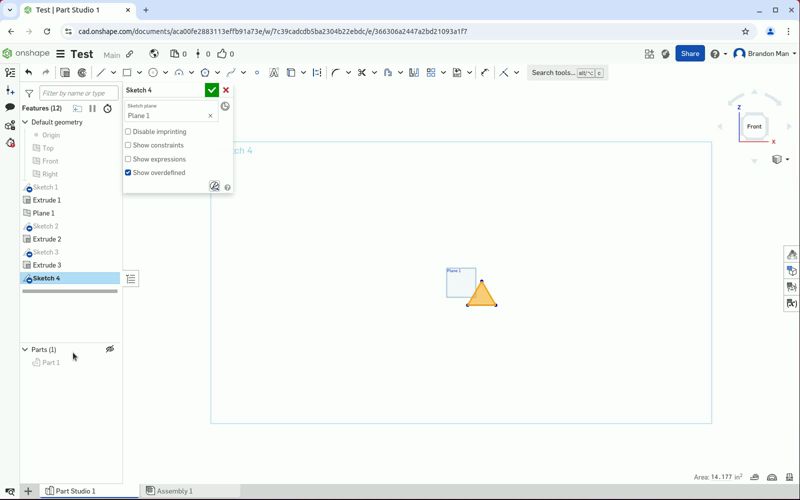
key(shift+e)
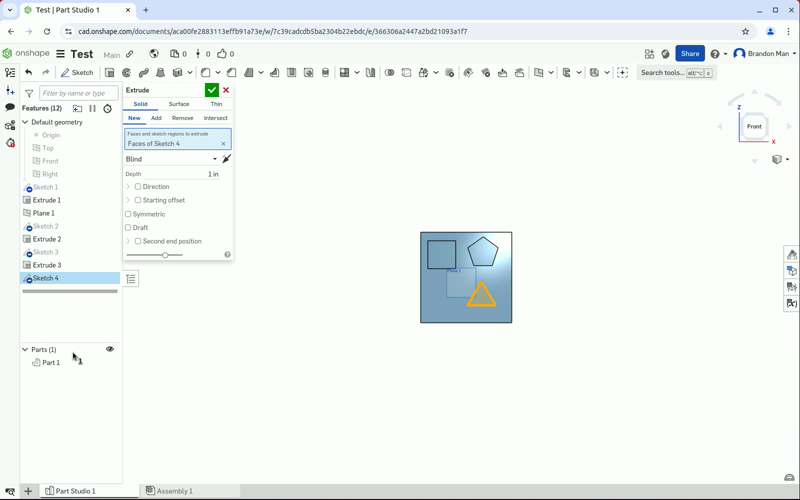
mouse_move(143, 106)
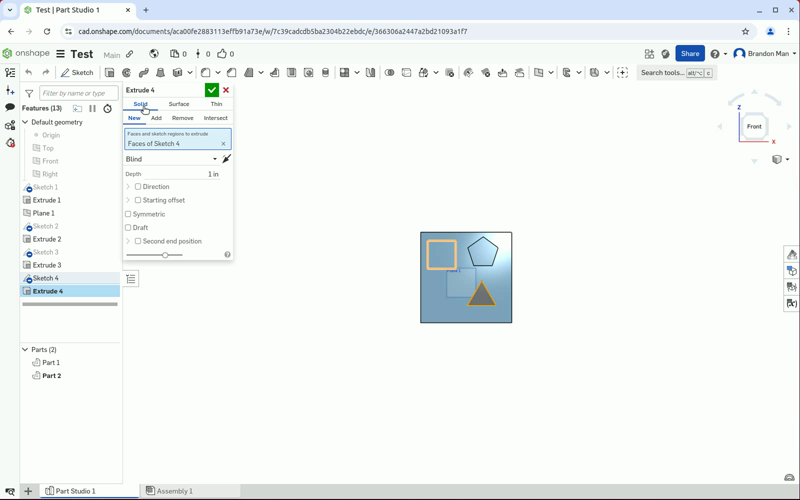
click(143, 106)
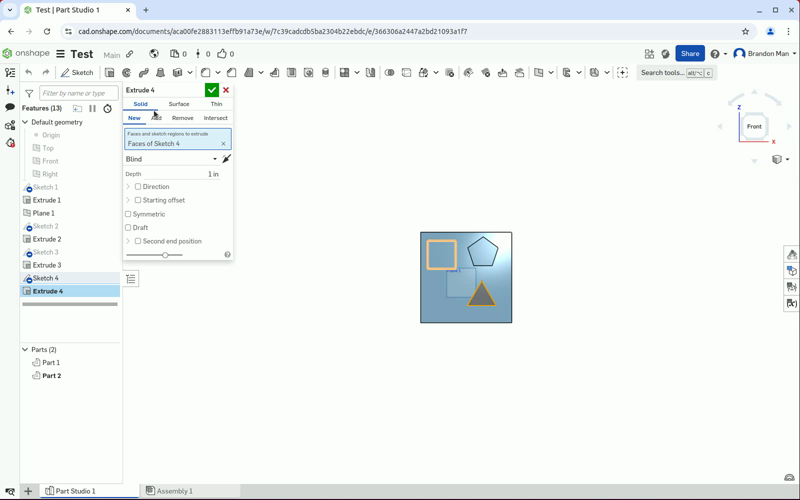
mouse_move(186, 120)
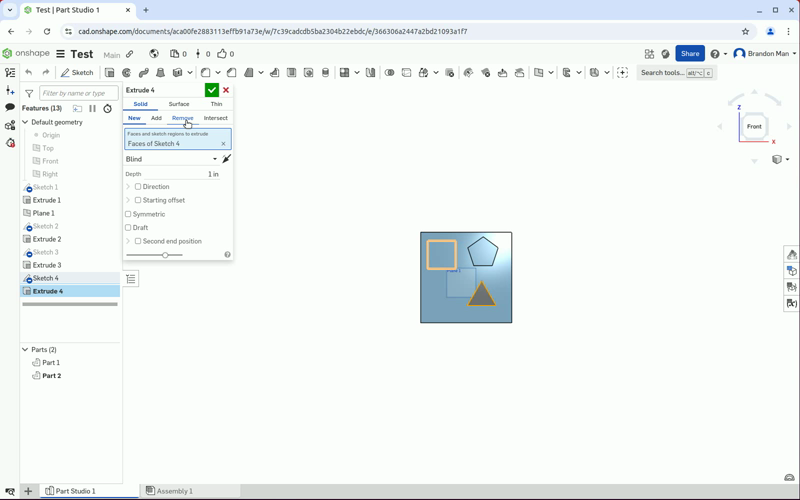
click(186, 120)
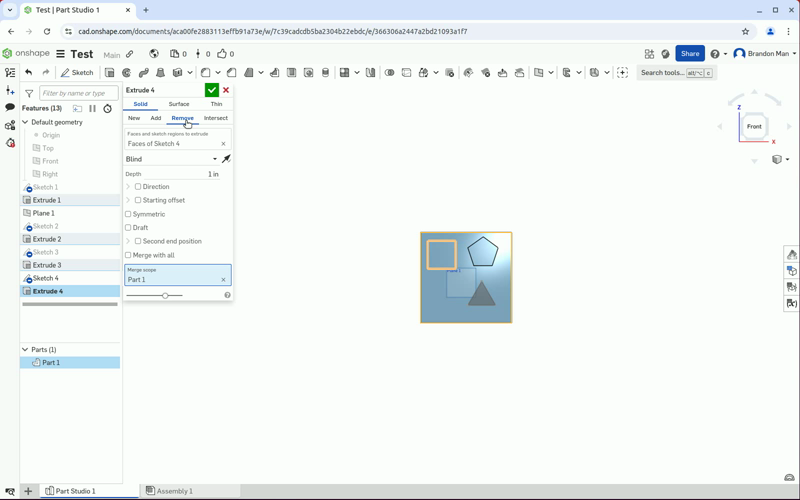
key(tab, 4)
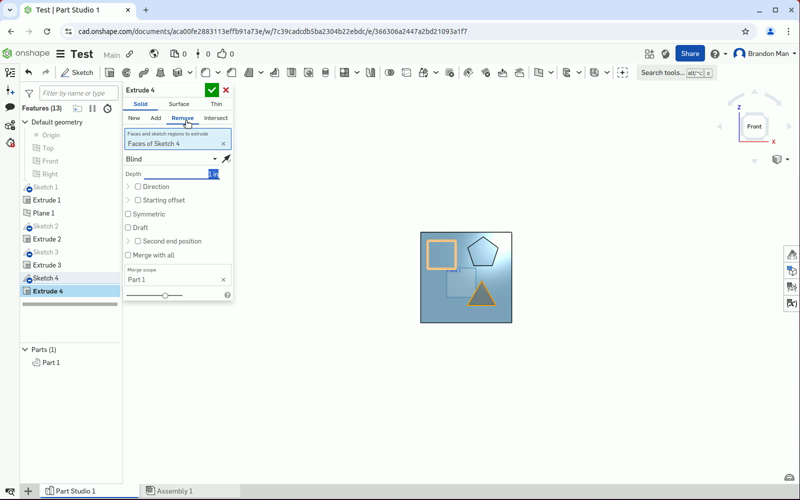
text(5.536)
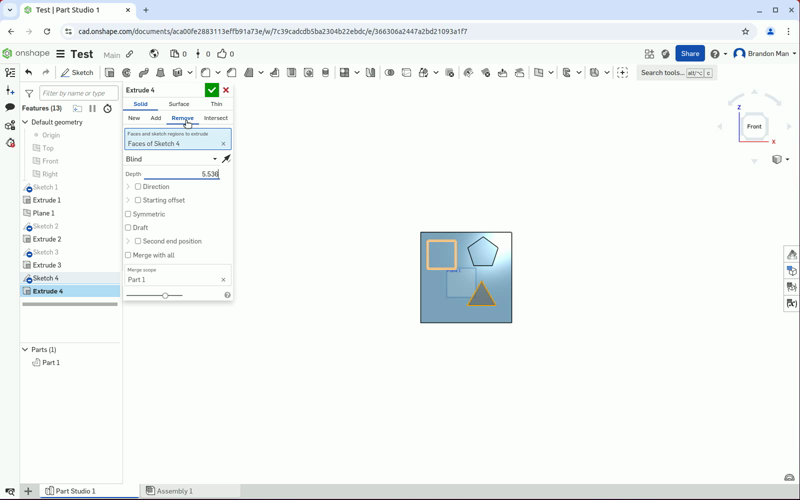
key(tab, 6)
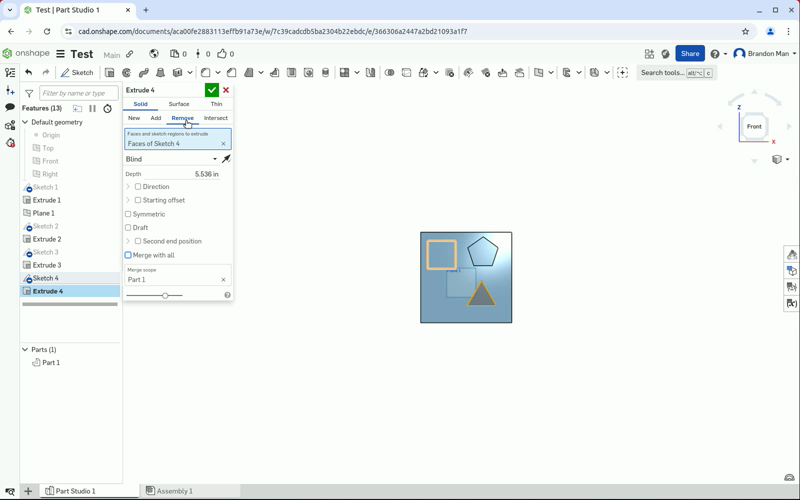
key(space)
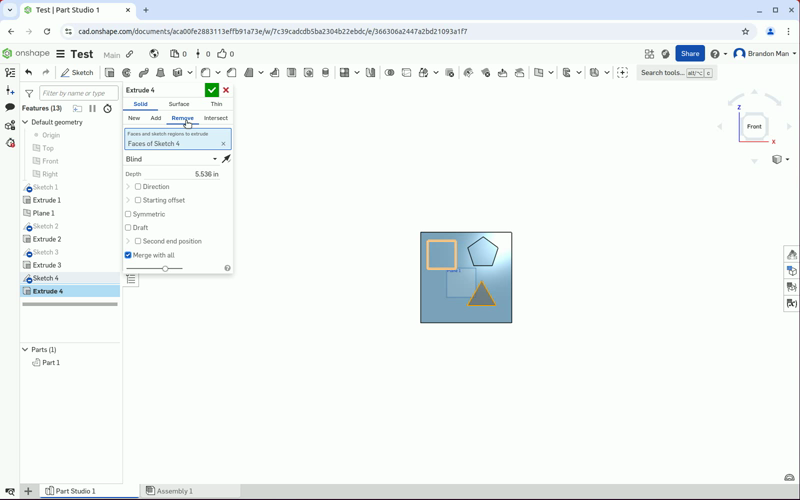
key(enter)
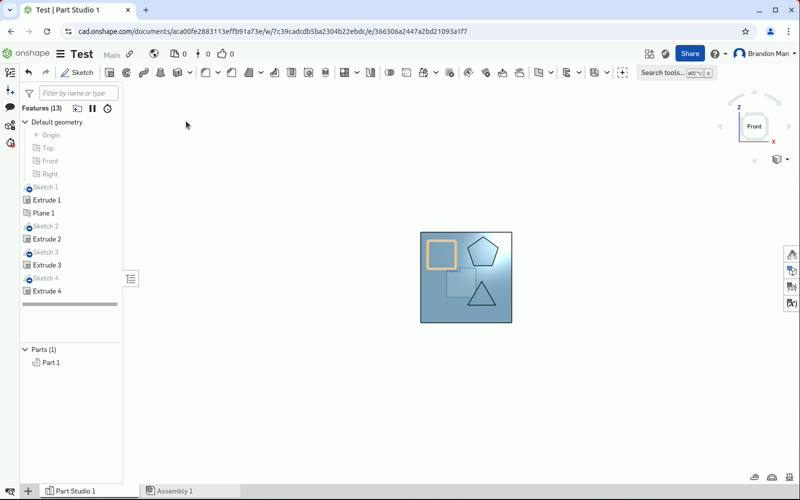
key(shift+h)
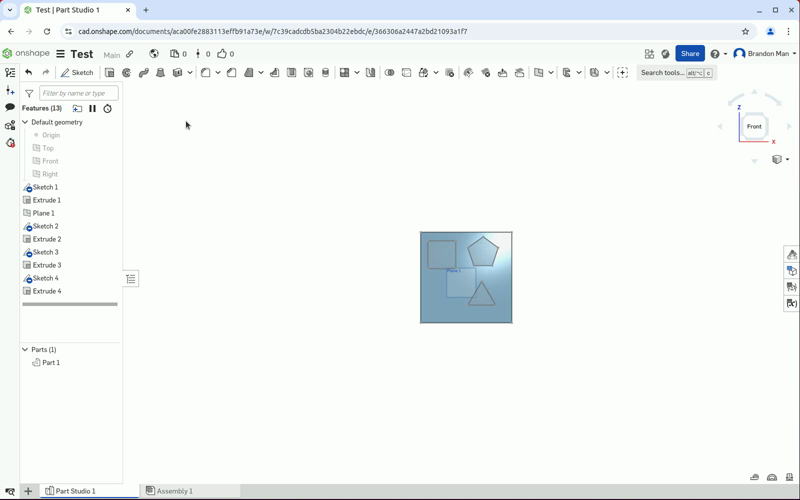
key(shift+h)
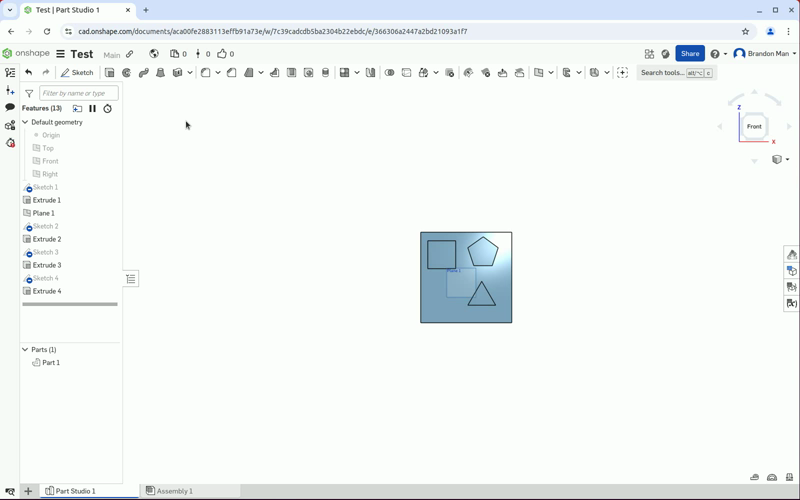
mouse_move(73, 189)
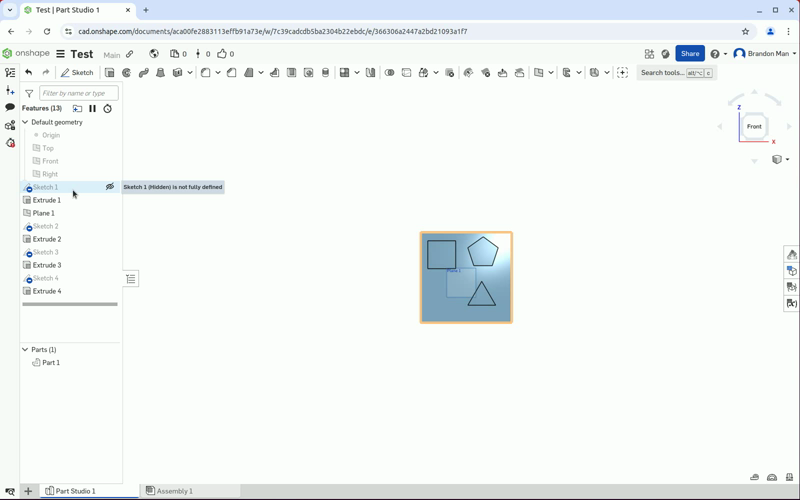
click(73, 189)
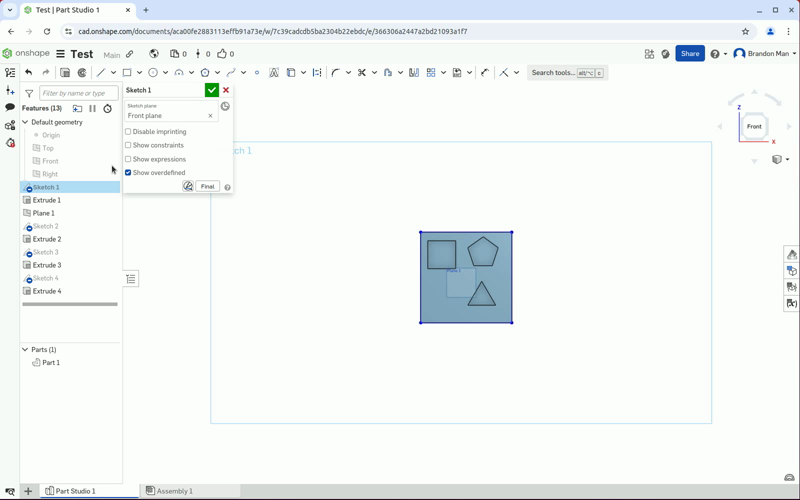
mouse_move(229, 92)
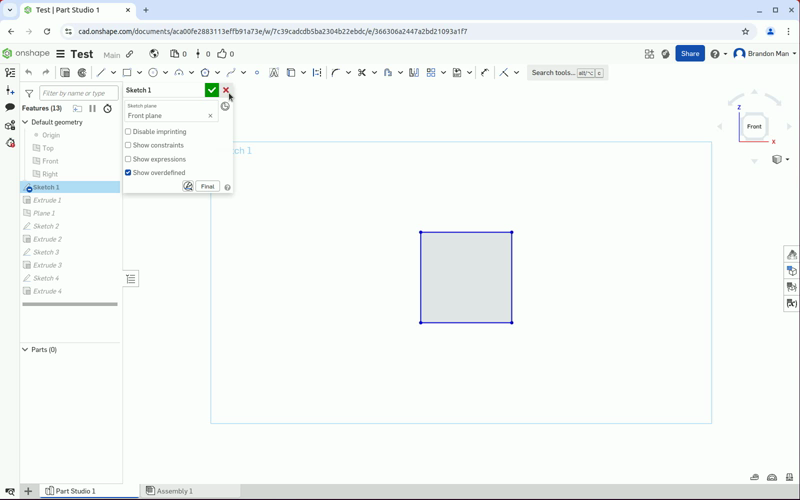
click(229, 92)
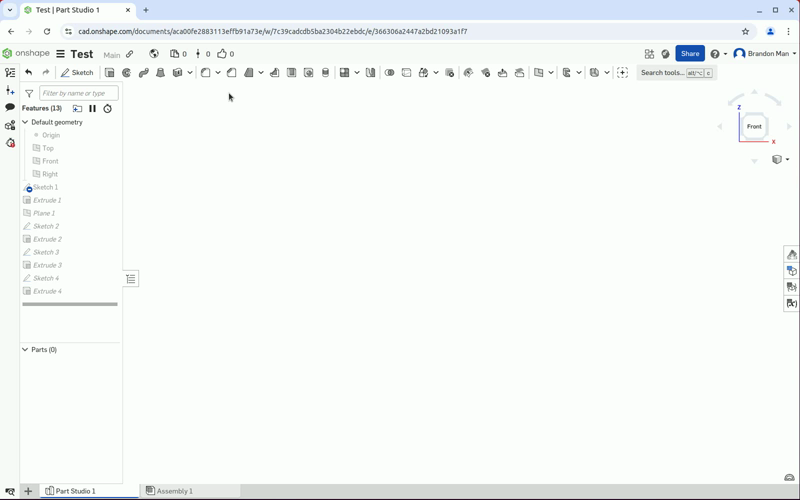
key(shift+s)
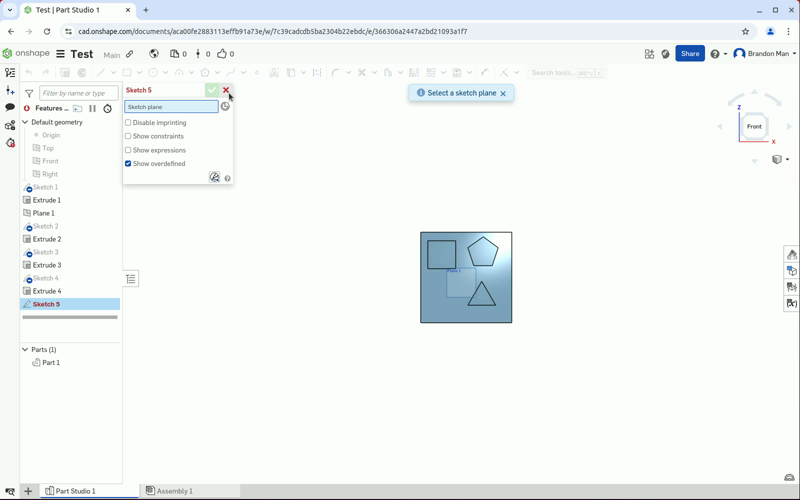
mouse_move(73, 215)
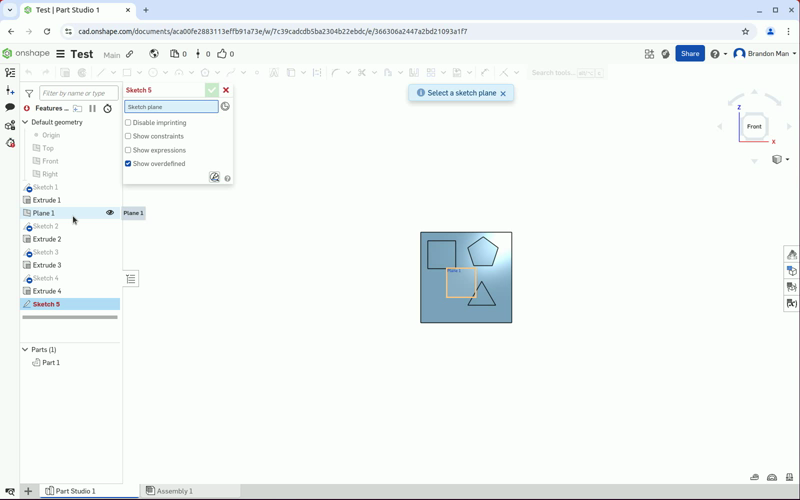
click(73, 215)
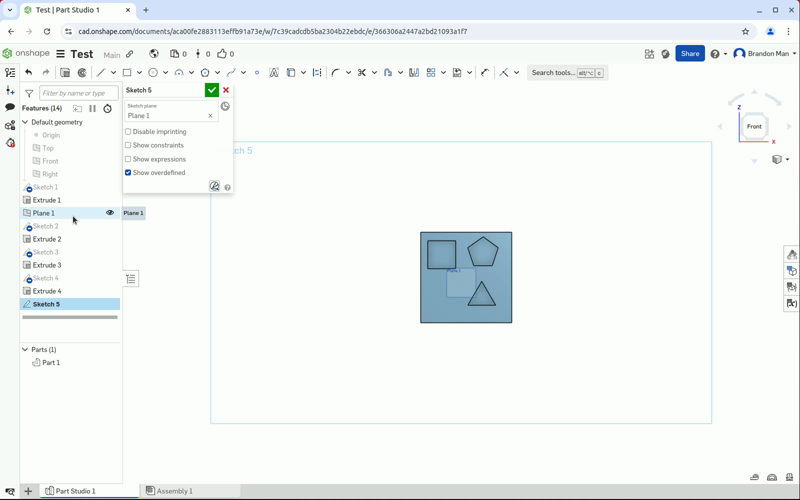
mouse_move(73, 352)
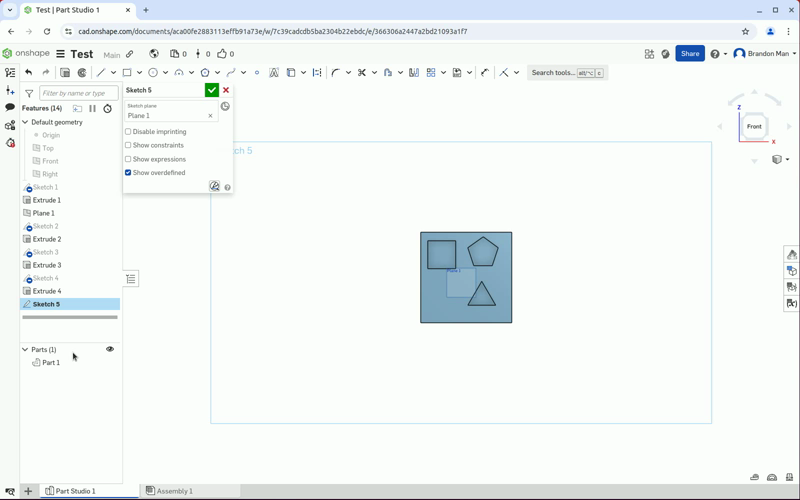
key(y)
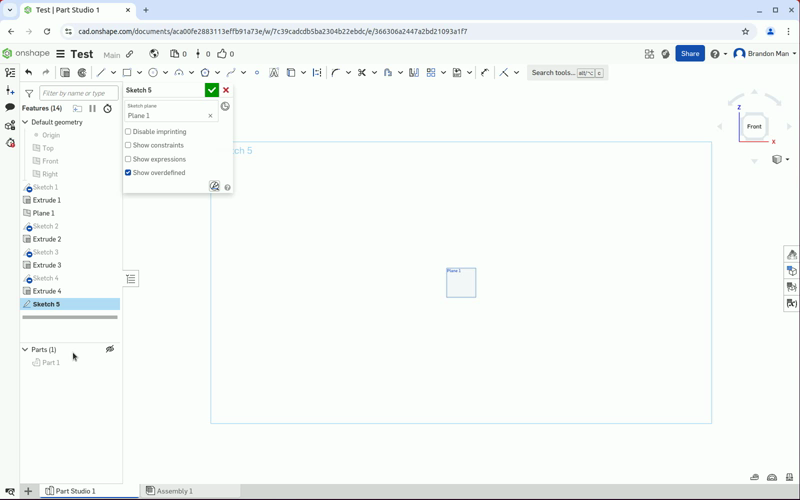
key(c)
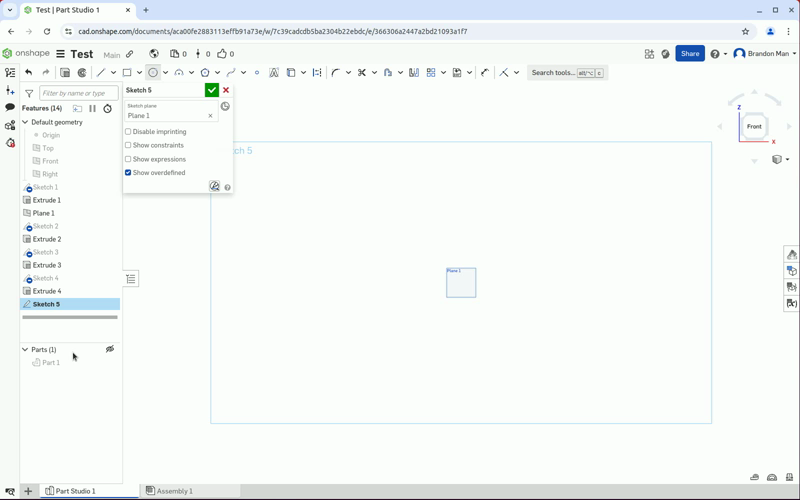
key_down(shift)
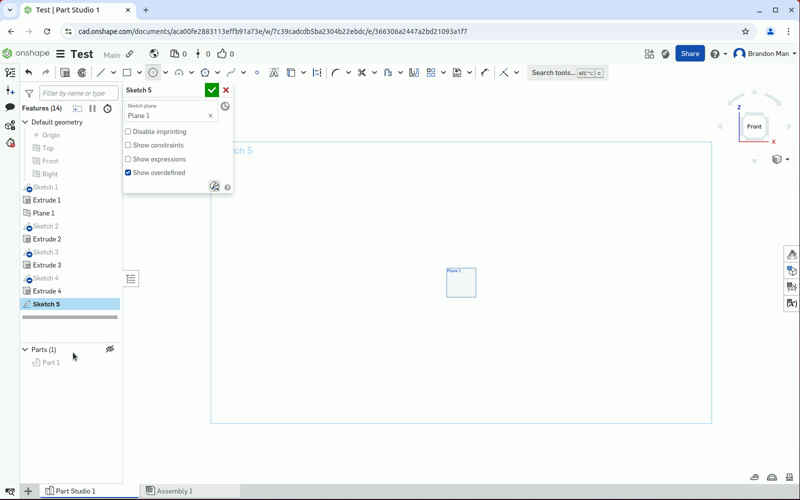
mouse_move(439, 301)
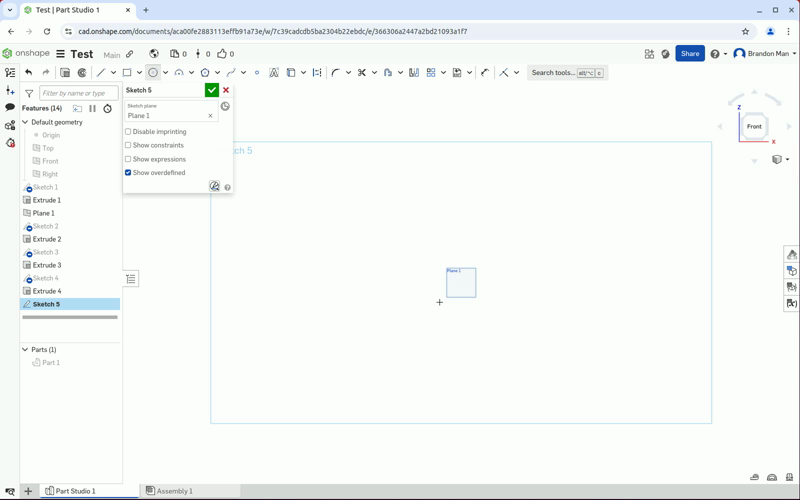
click(439, 301)
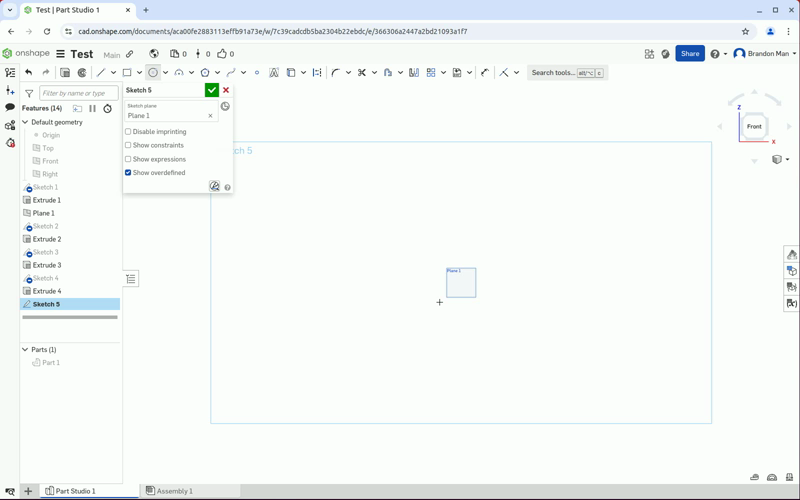
key_up(shift)
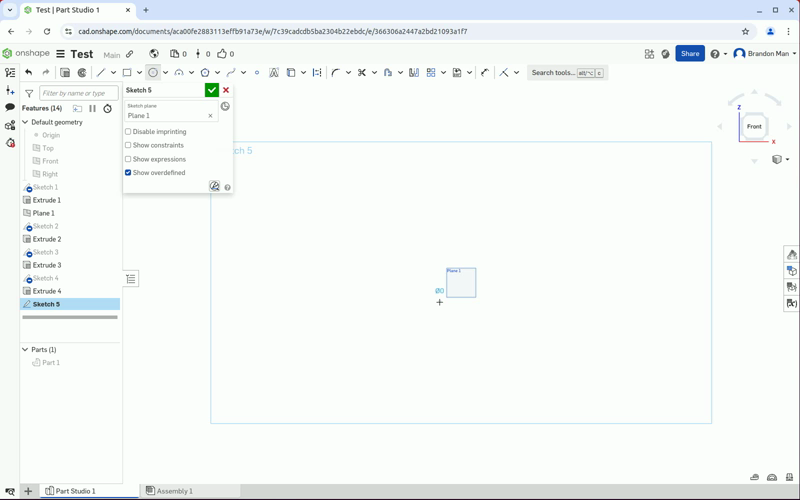
mouse_move(453, 301)
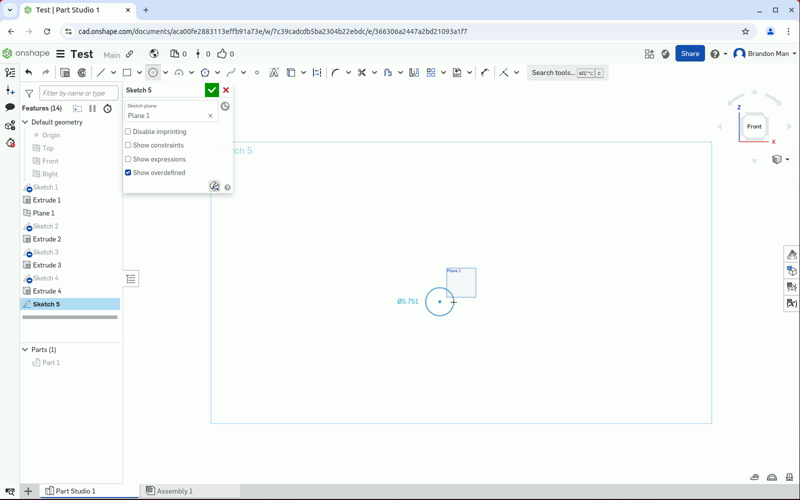
click(453, 301)
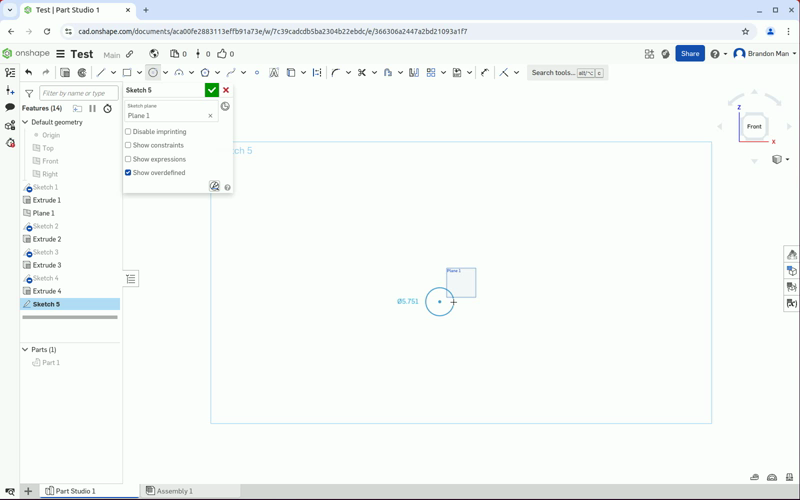
key(esc)
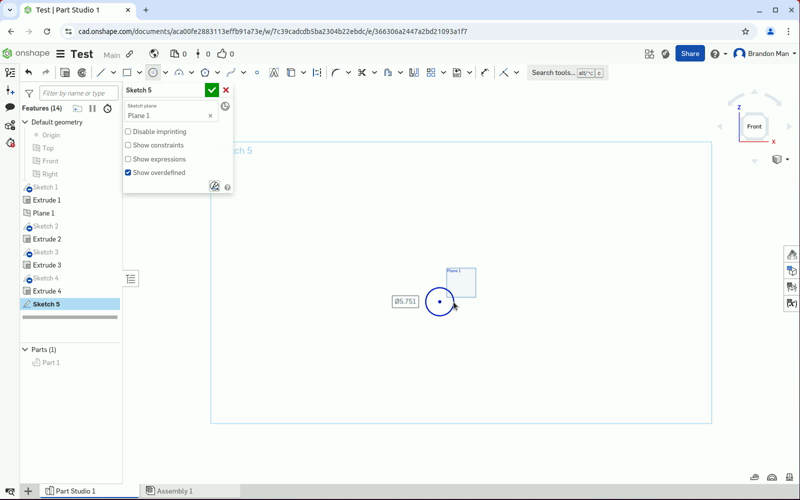
mouse_move(439, 291)
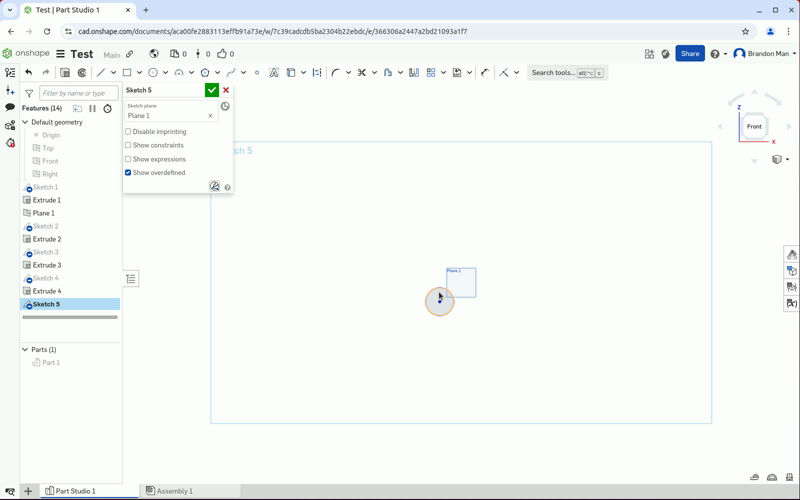
scroll(6)
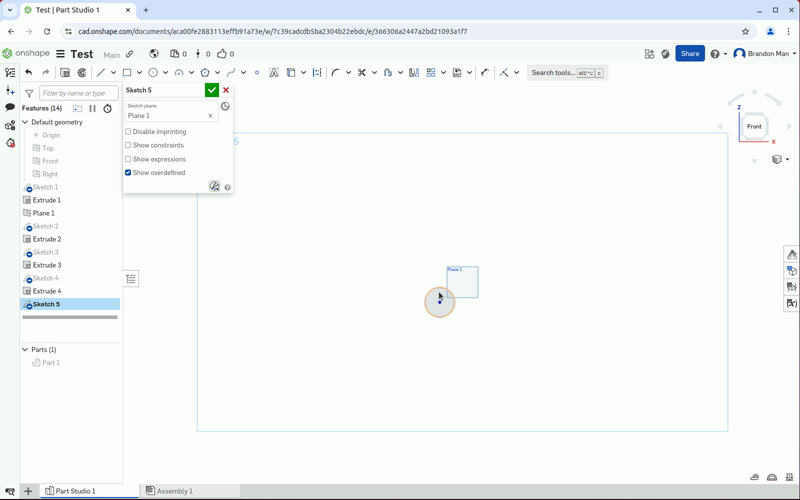
scroll(6)
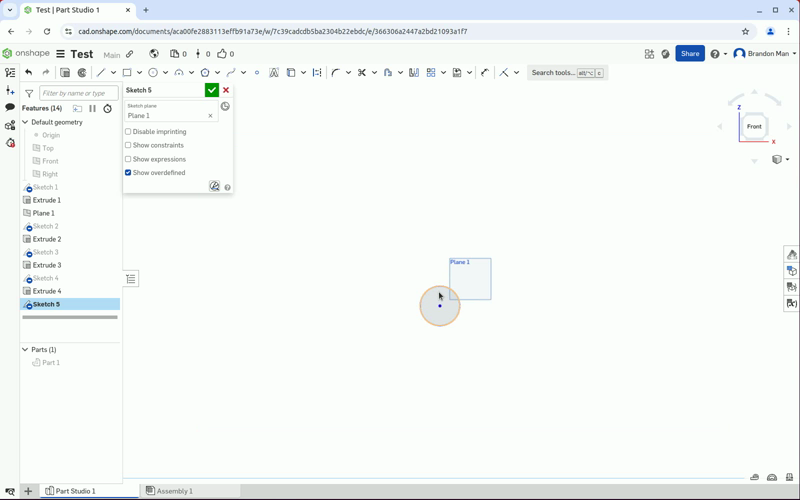
scroll(6)
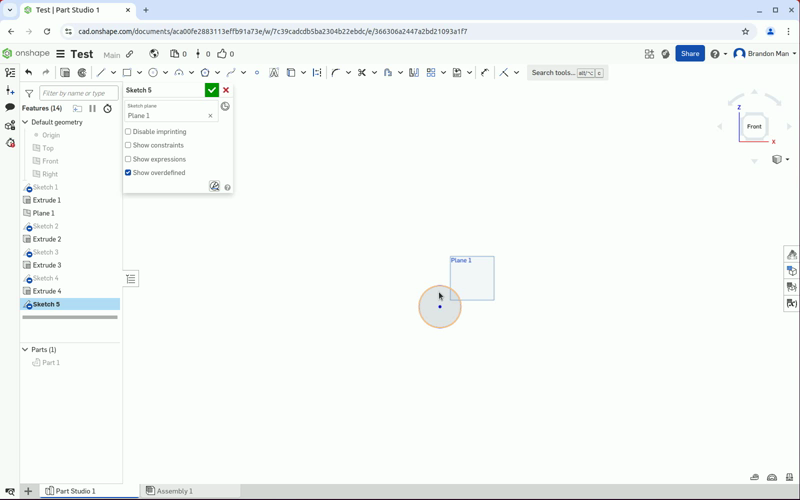
scroll(6)
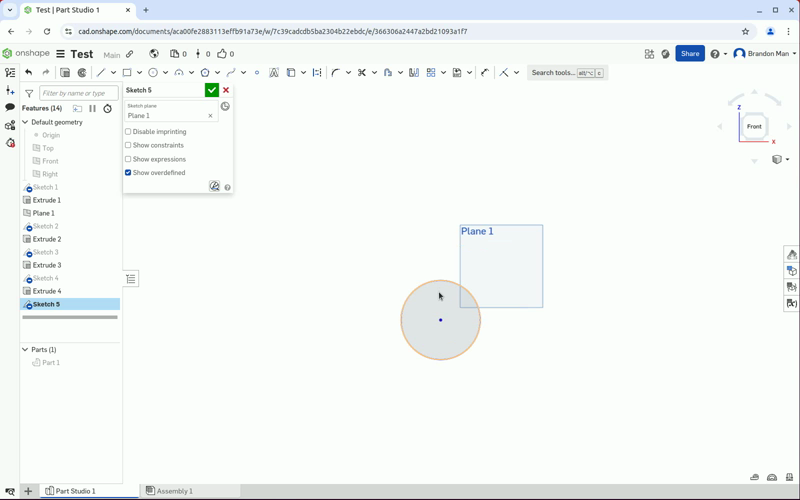
scroll(6)
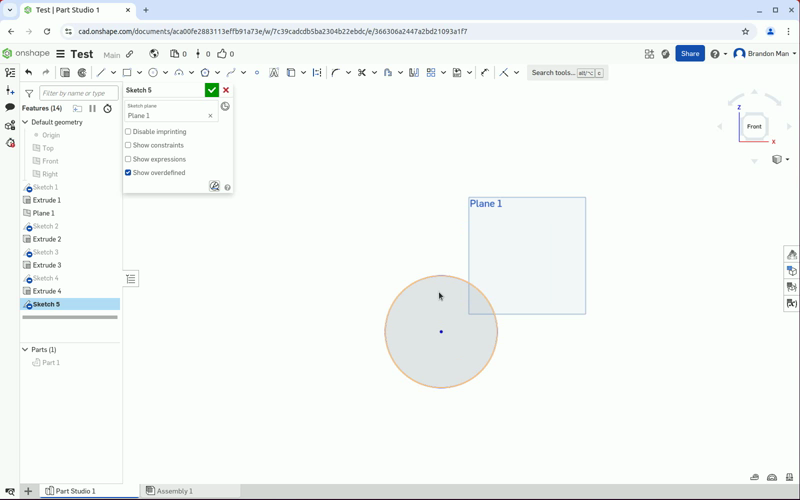
scroll(6)
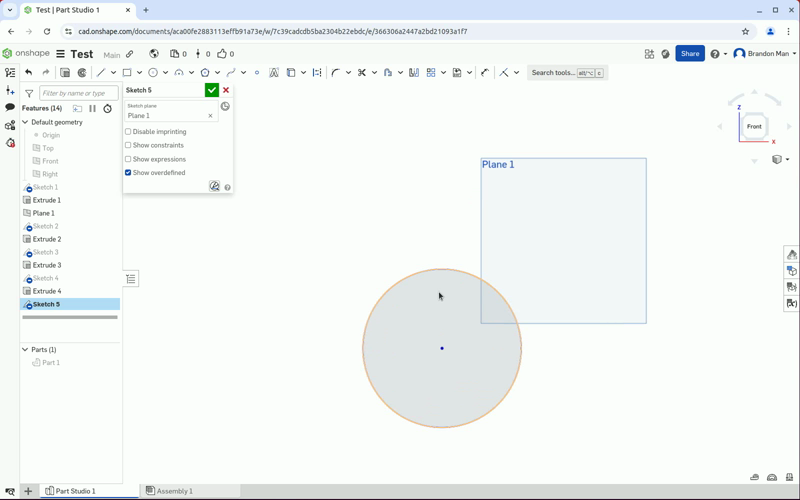
scroll(6)
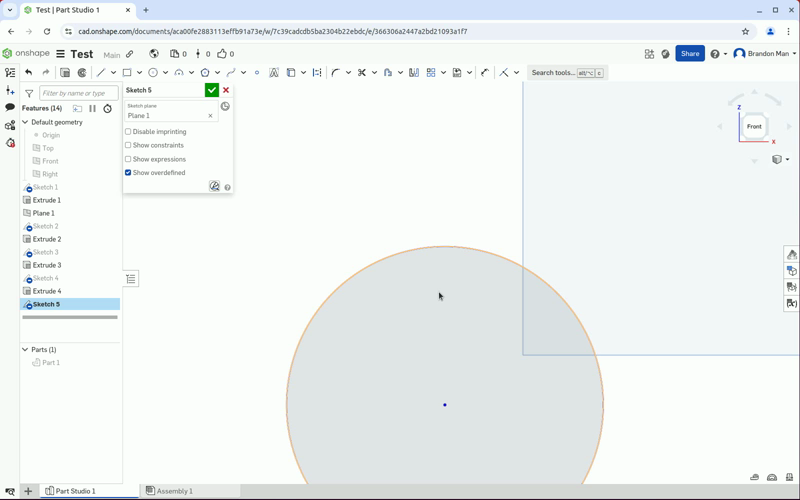
click(439, 291)
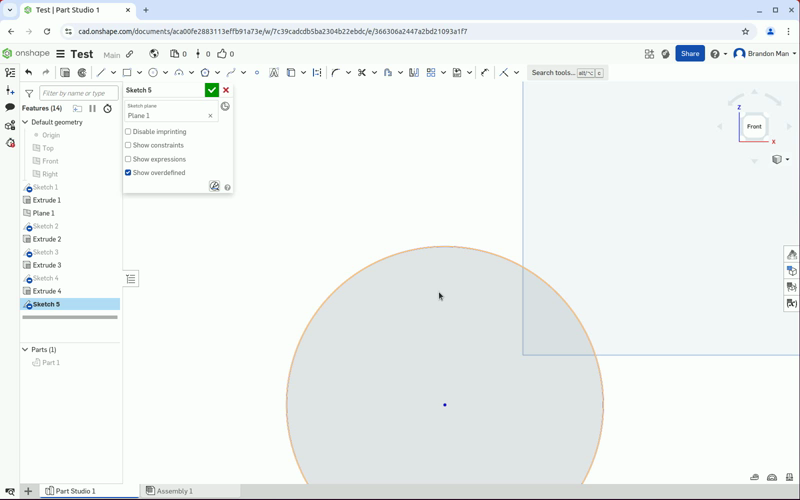
scroll(-6)
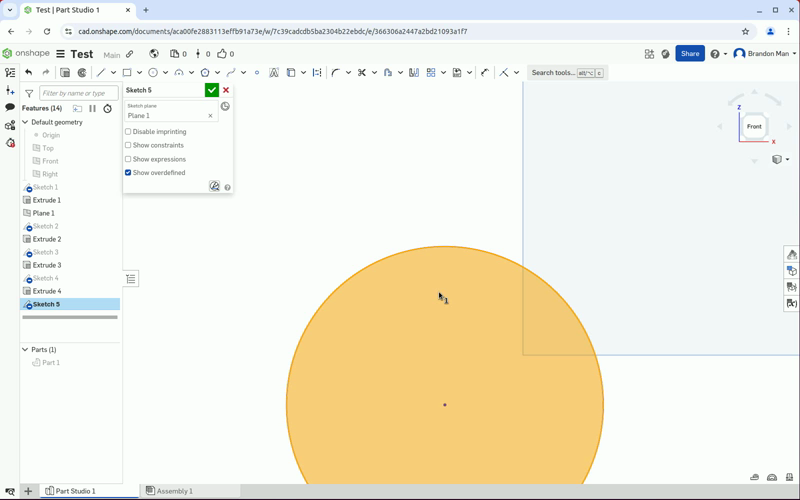
scroll(-6)
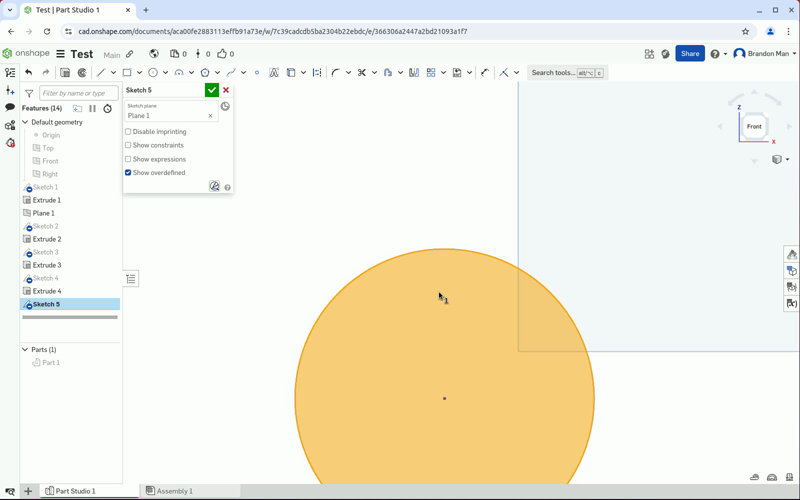
scroll(-6)
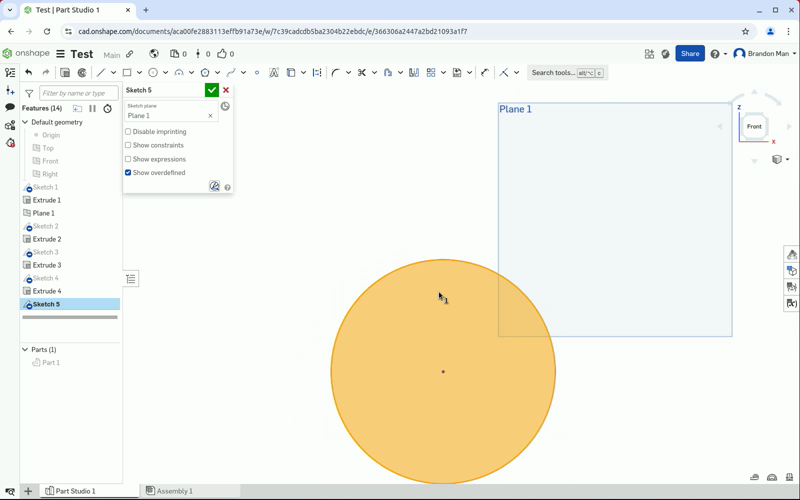
scroll(-6)
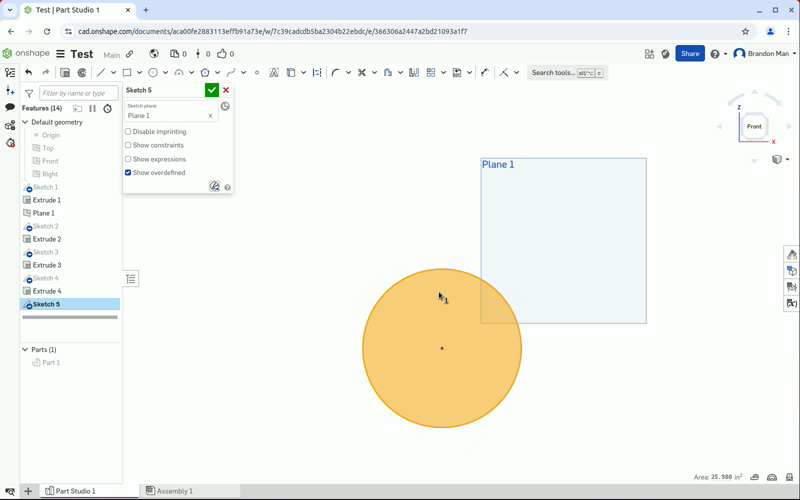
scroll(-6)
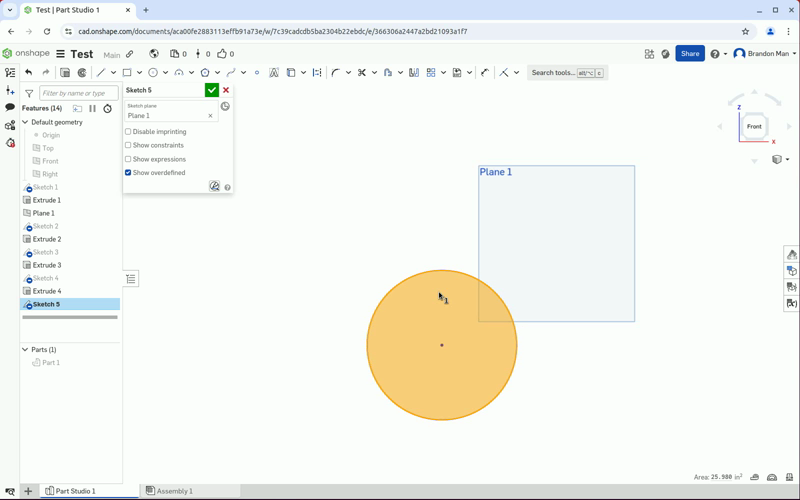
scroll(-6)
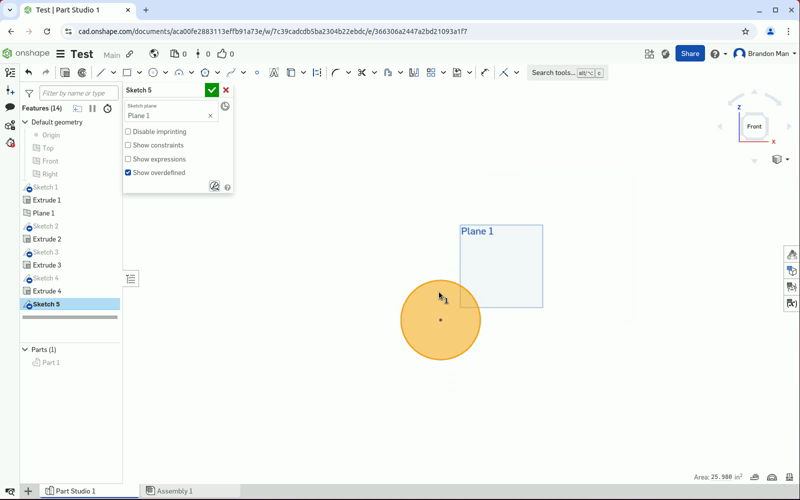
scroll(-6)
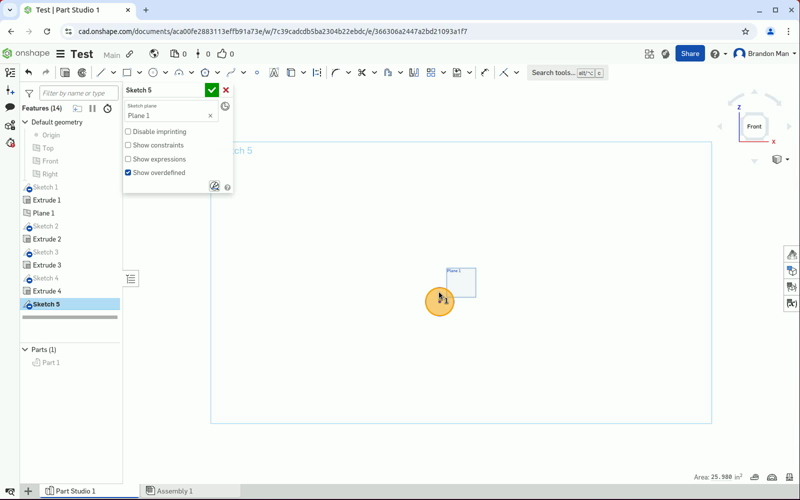
mouse_move(73, 352)
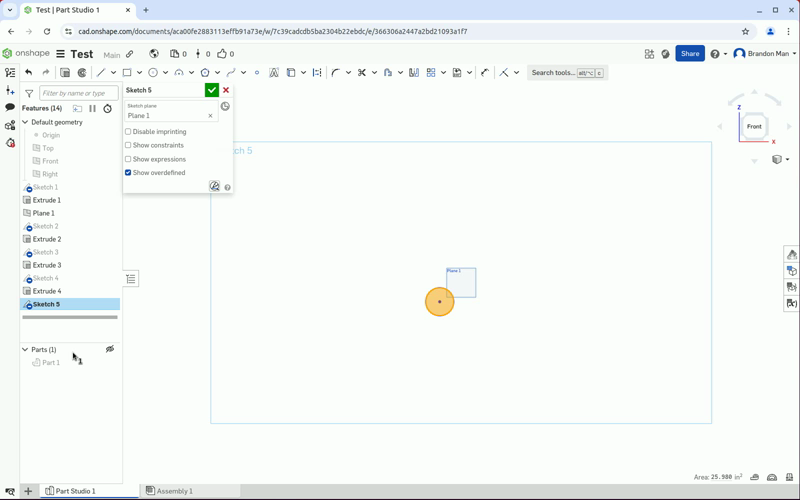
key(shift+y)
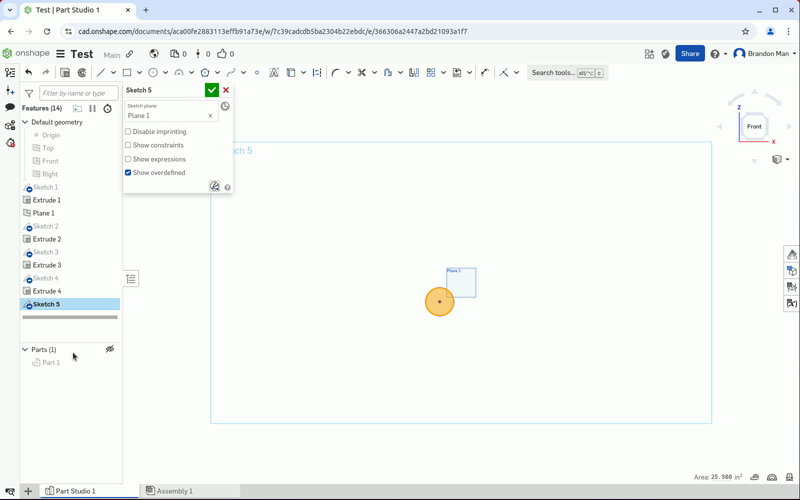
key(shift+e)
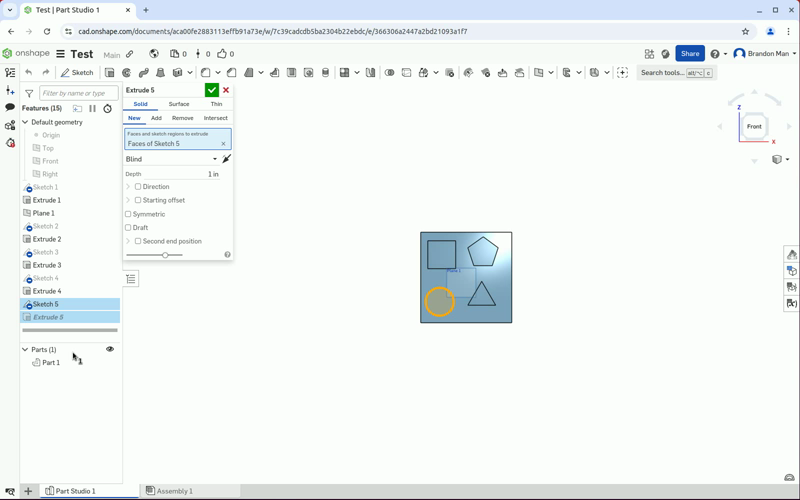
mouse_move(143, 106)
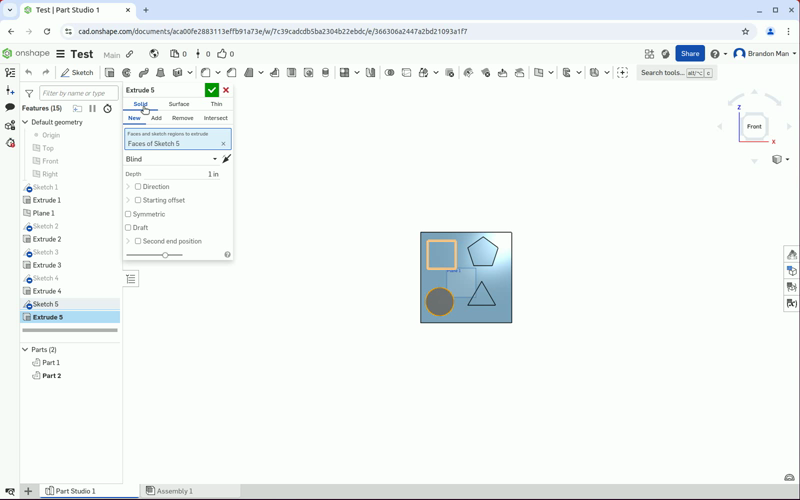
click(143, 106)
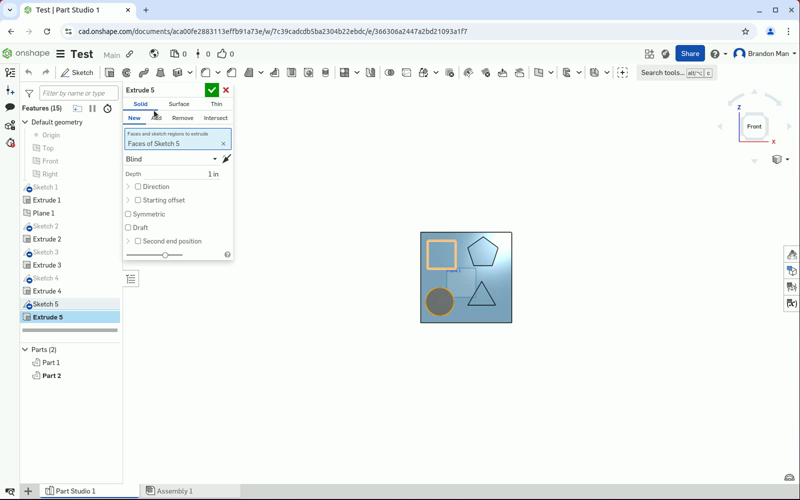
mouse_move(186, 120)
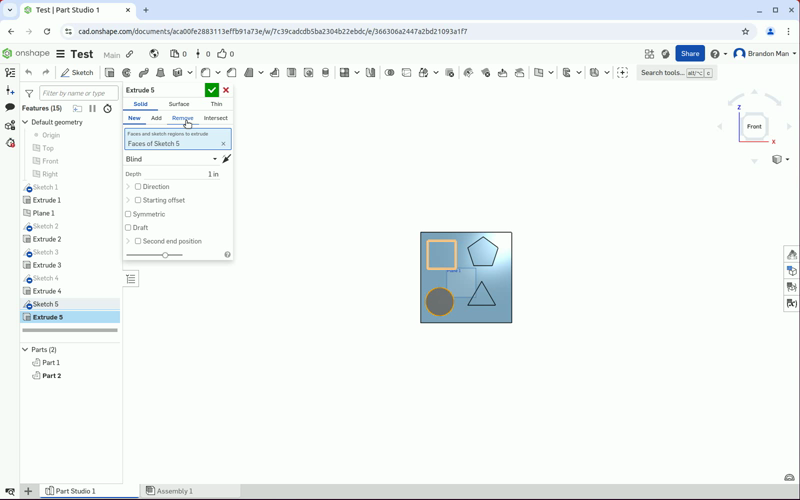
click(186, 120)
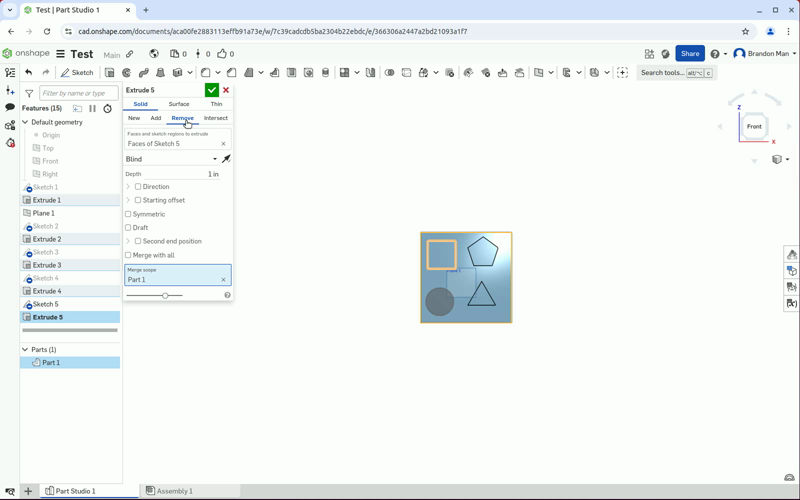
key(tab, 4)
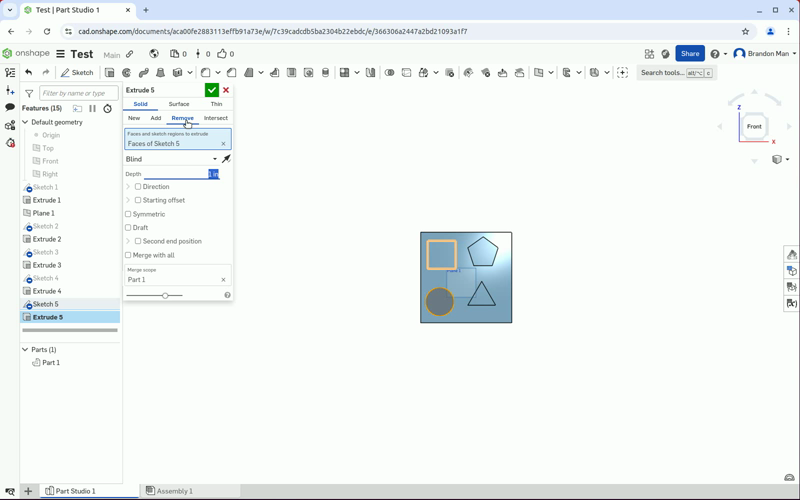
text(5.536)
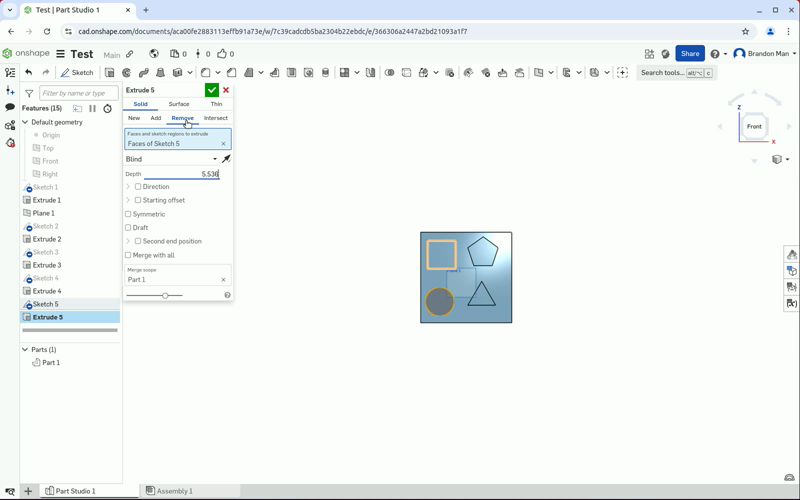
key(tab, 6)
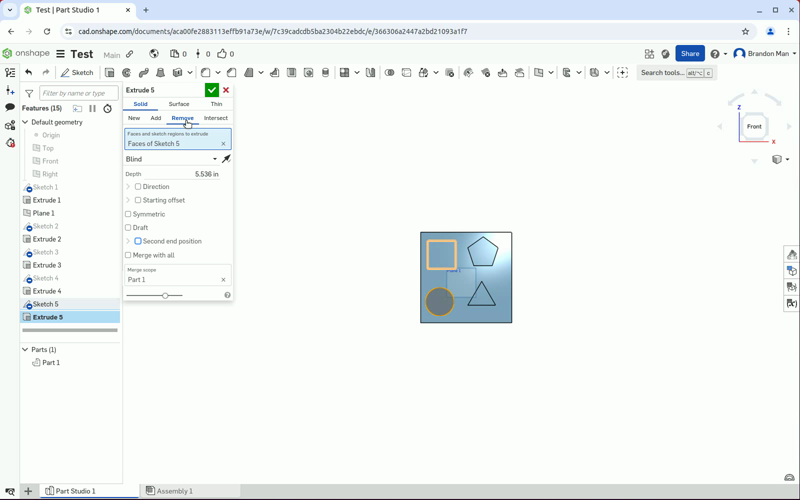
key(space)
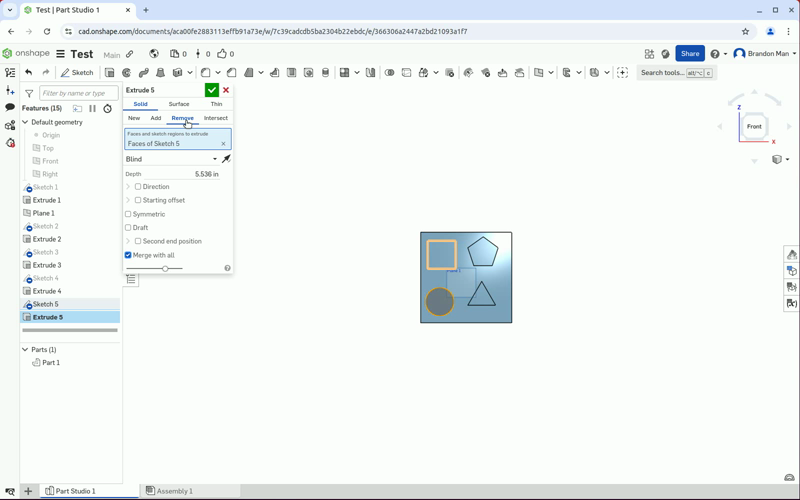
key(enter)
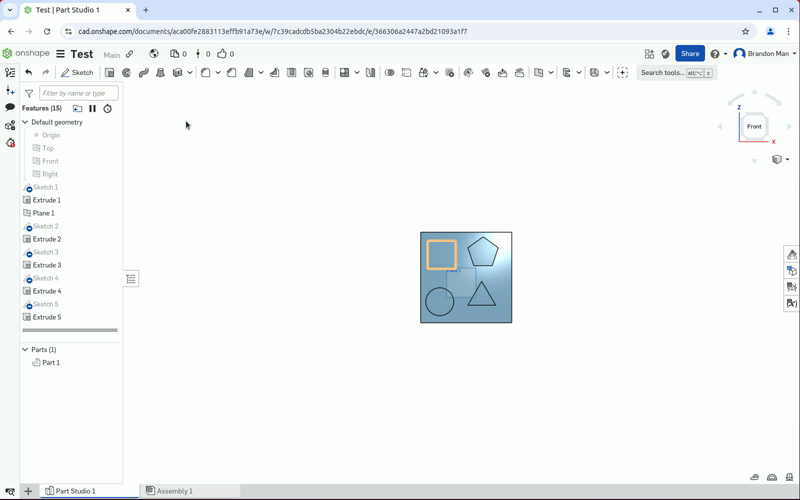
key(shift+h)
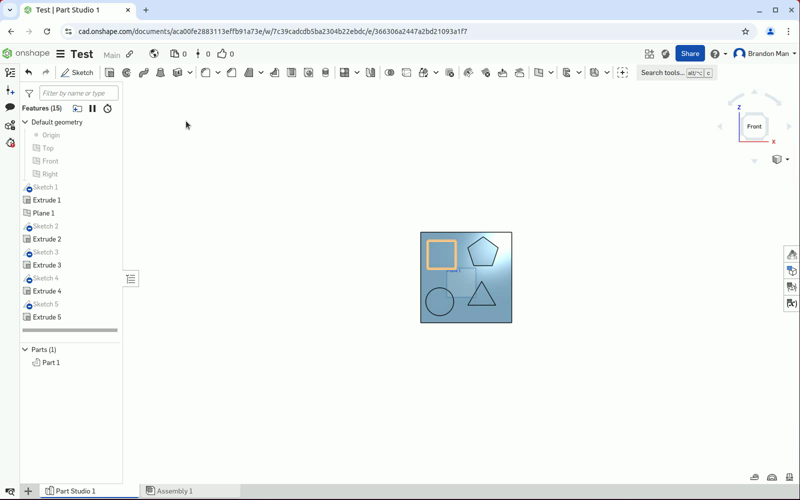
key(shift+h)
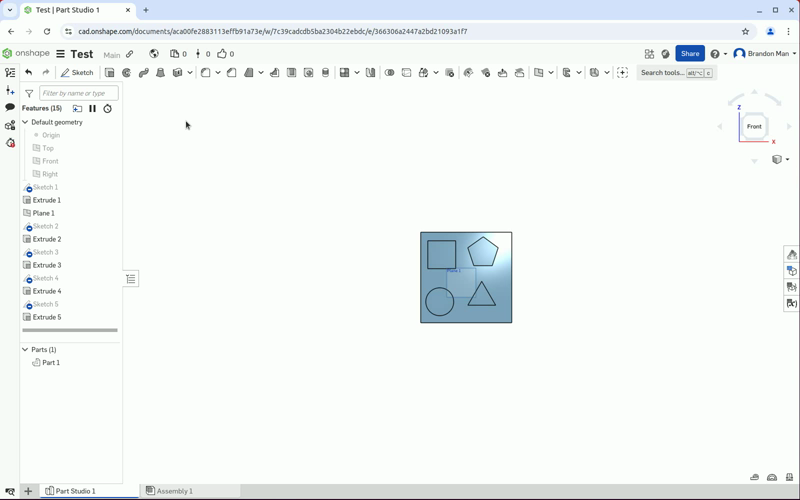
mouse_move(73, 189)
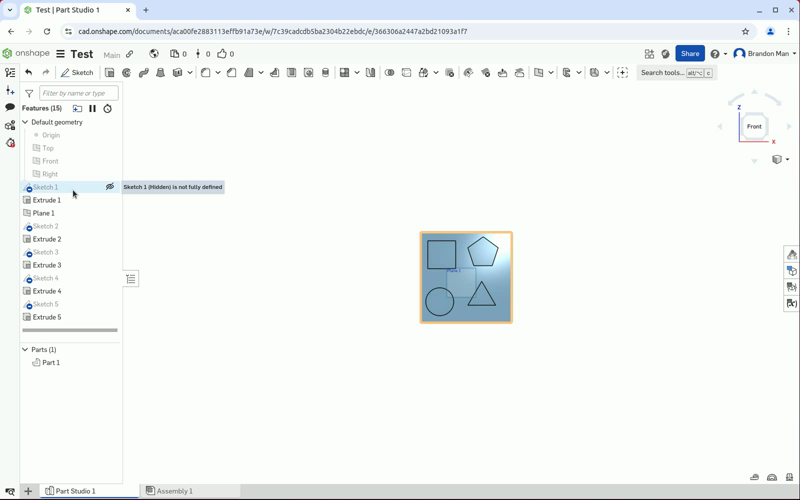
click(73, 189)
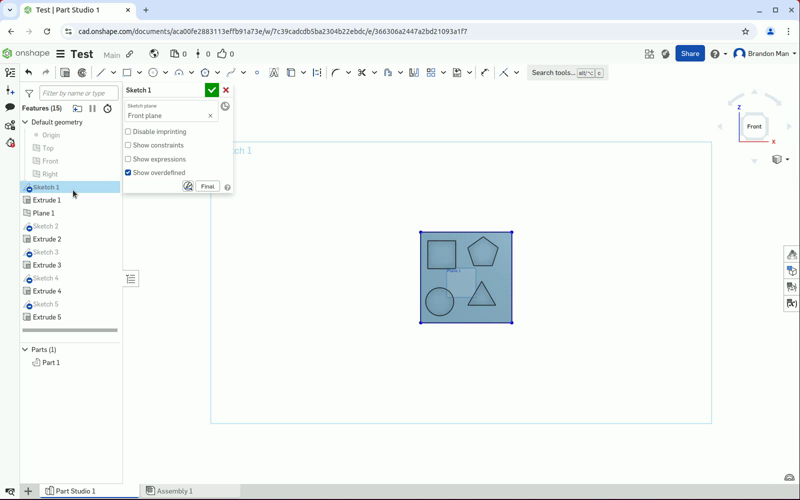
mouse_move(229, 92)
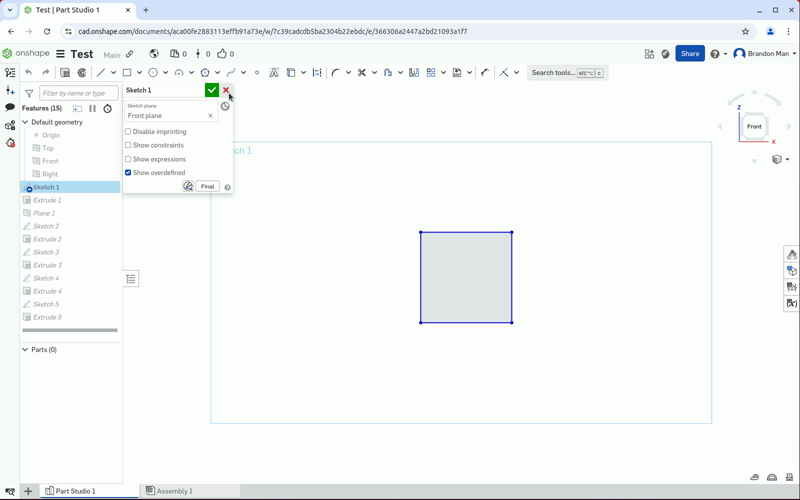
click(229, 92)
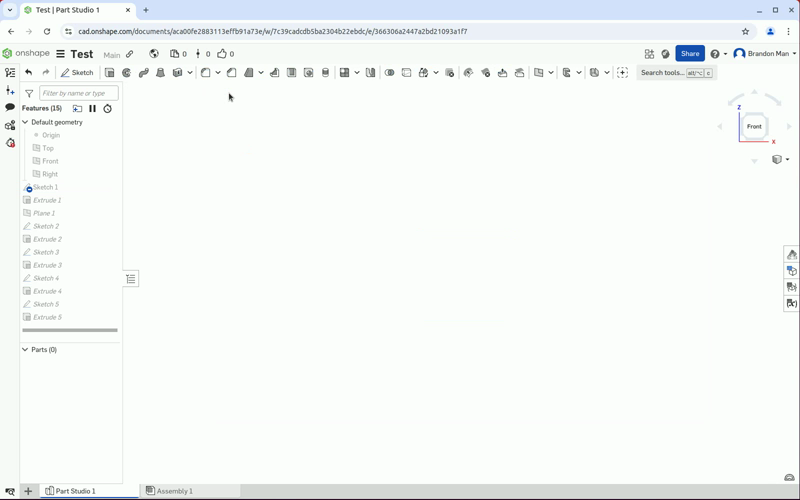
key(shift+s)
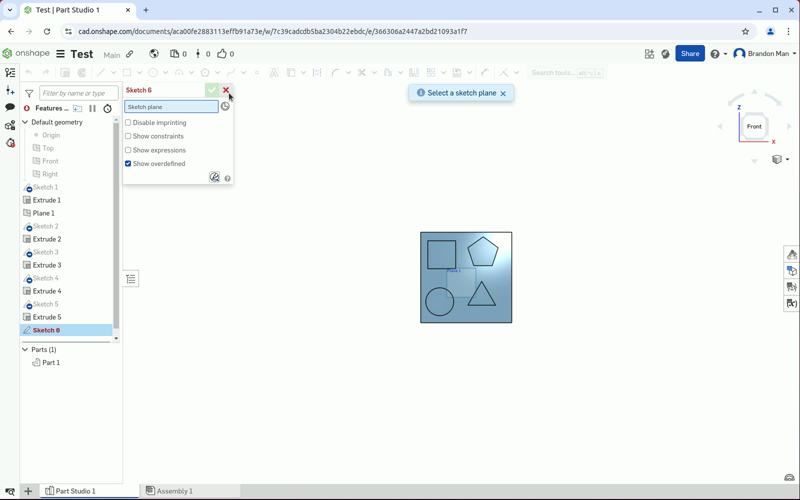
mouse_move(69, 215)
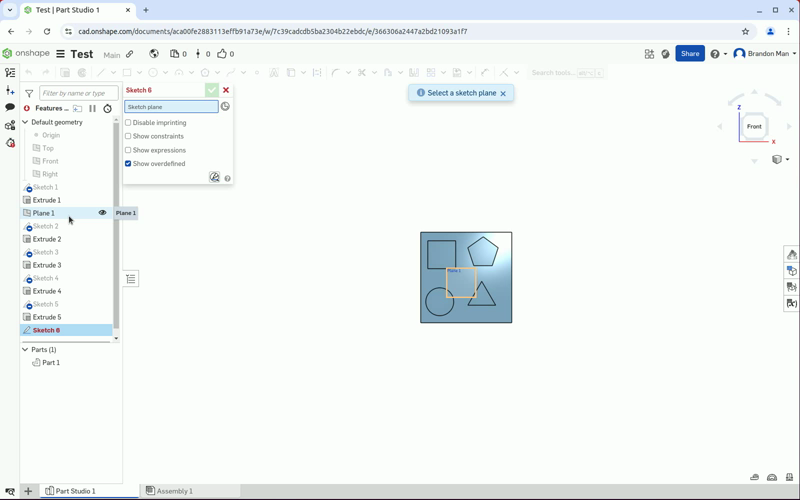
click(69, 215)
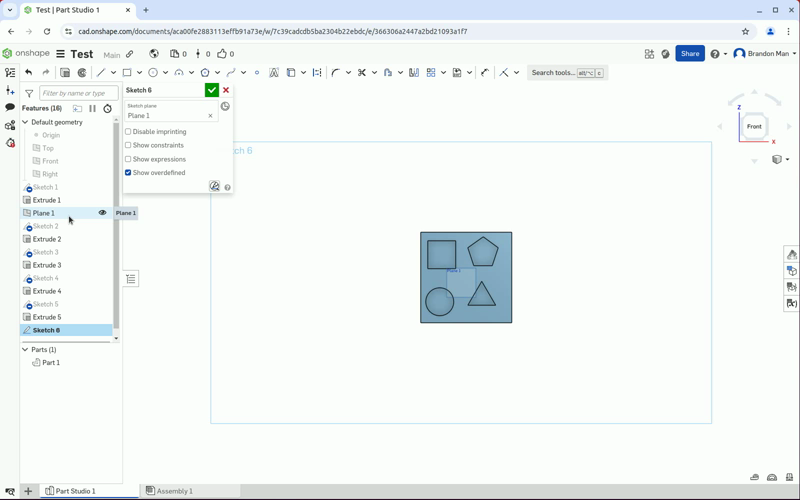
mouse_move(73, 352)
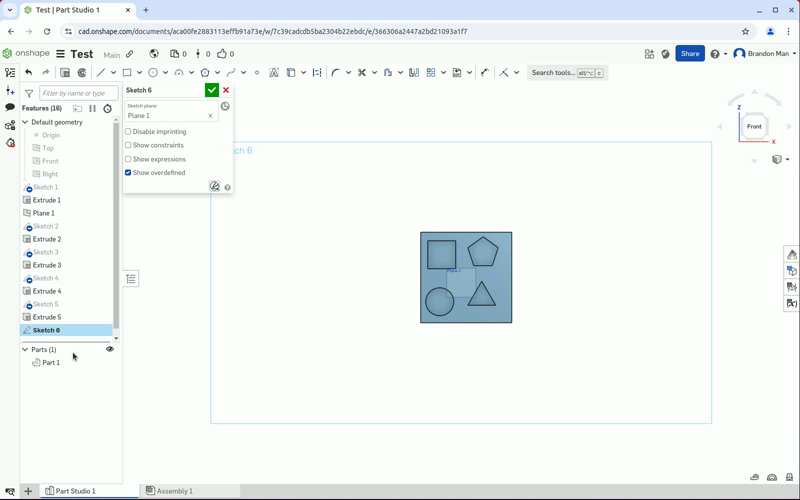
key(y)
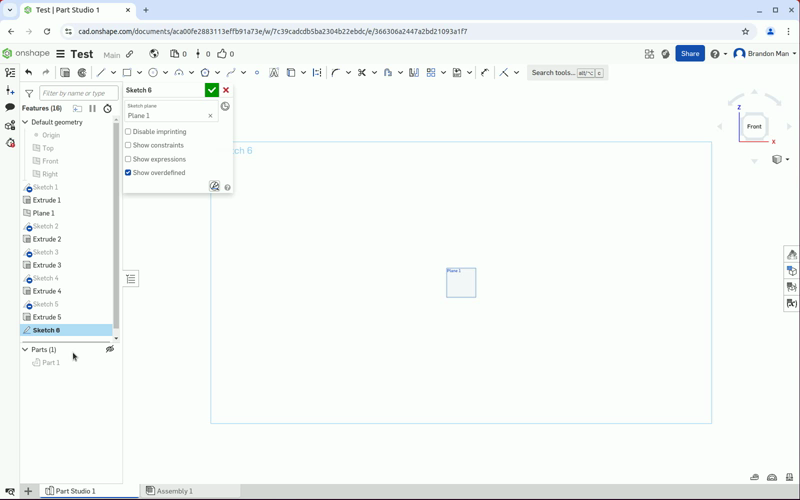
key(l)
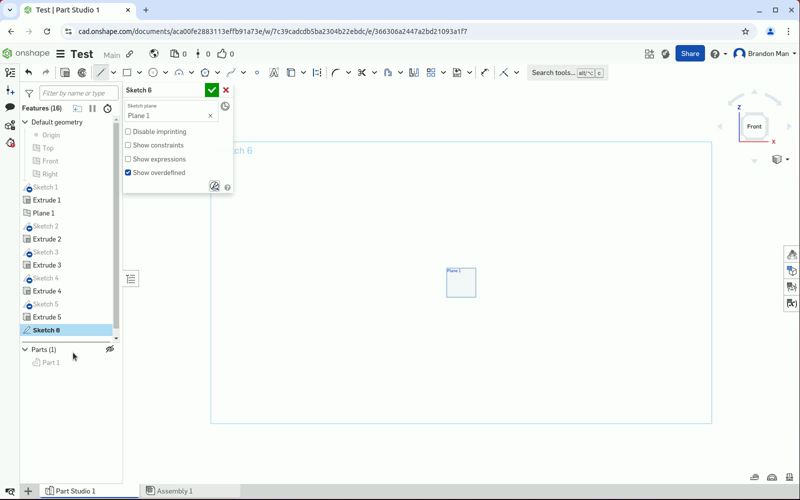
key_down(shift)
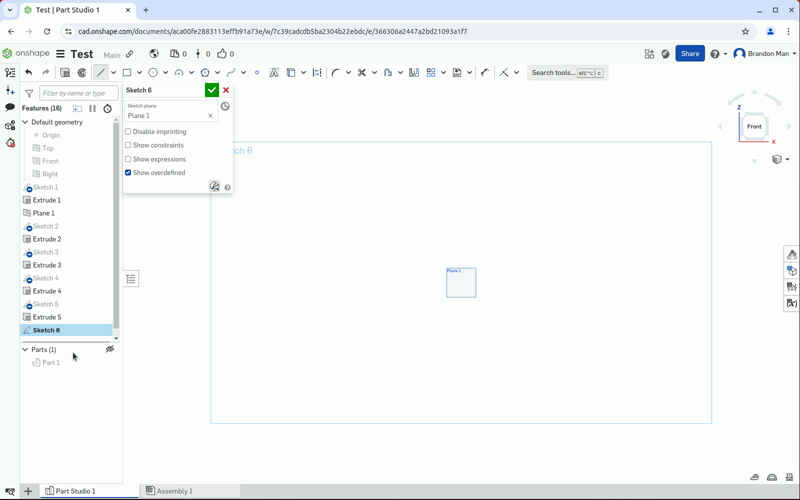
mouse_move(370, 285)
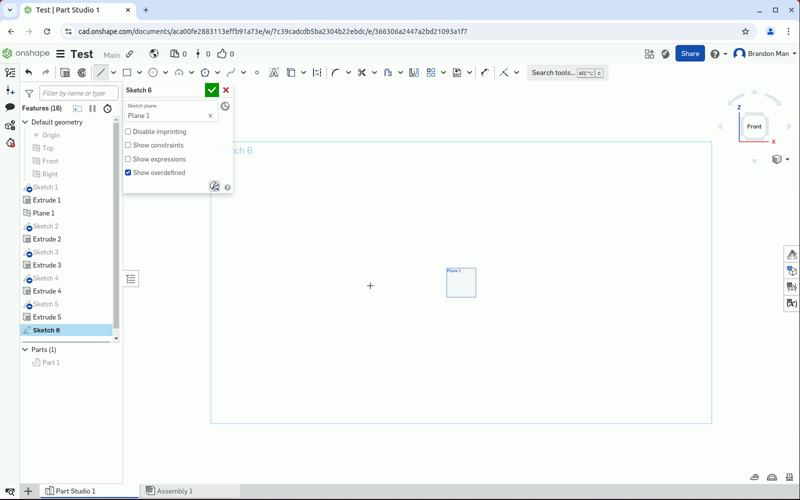
click(370, 285)
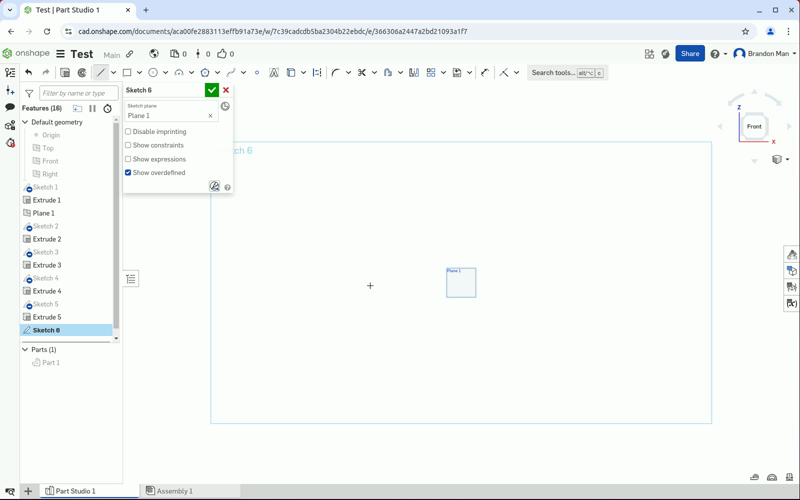
key_up(shift)
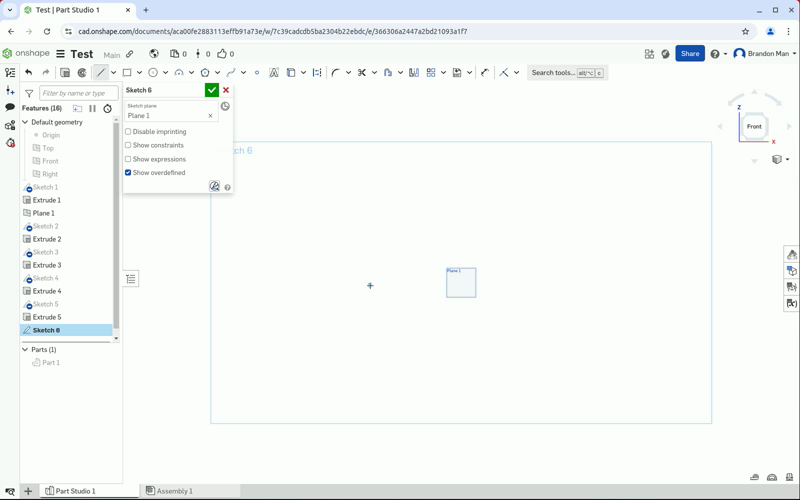
key_down(shift)
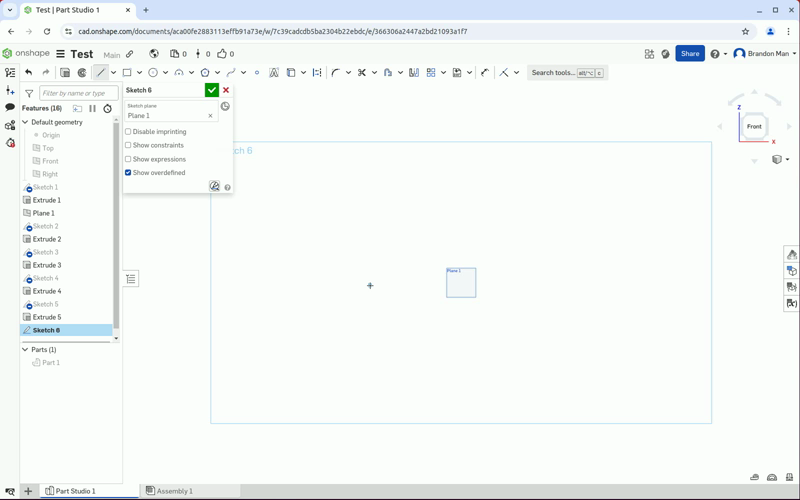
mouse_move(400, 285)
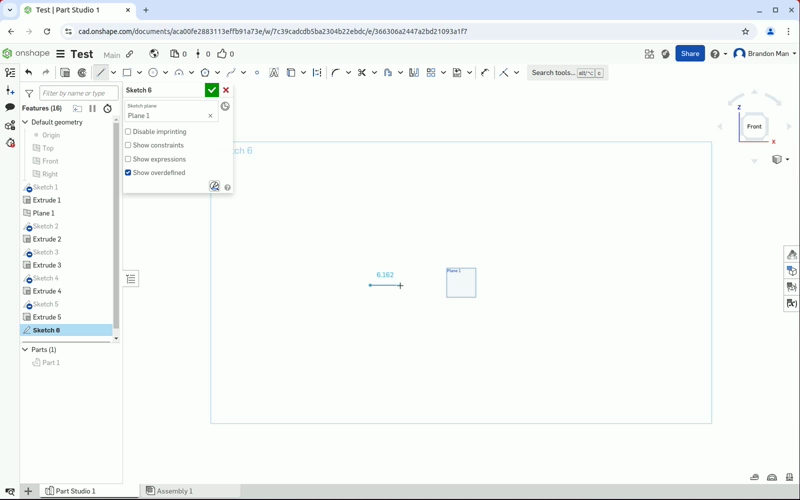
mouse_move(398, 285)
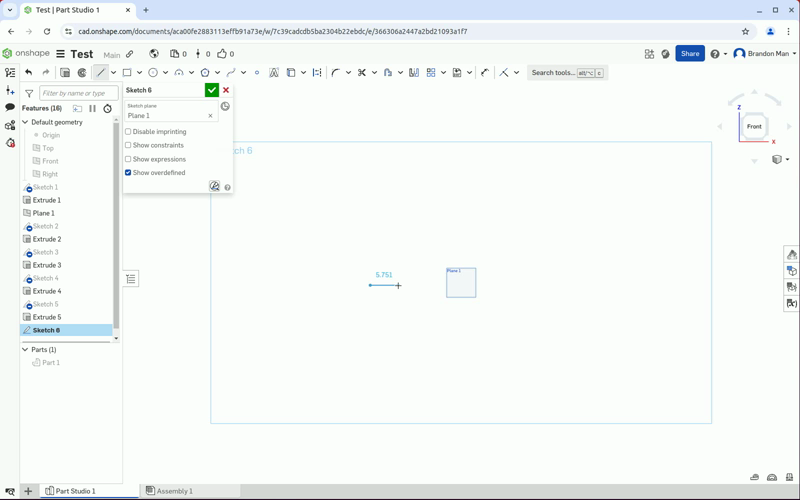
click(398, 285)
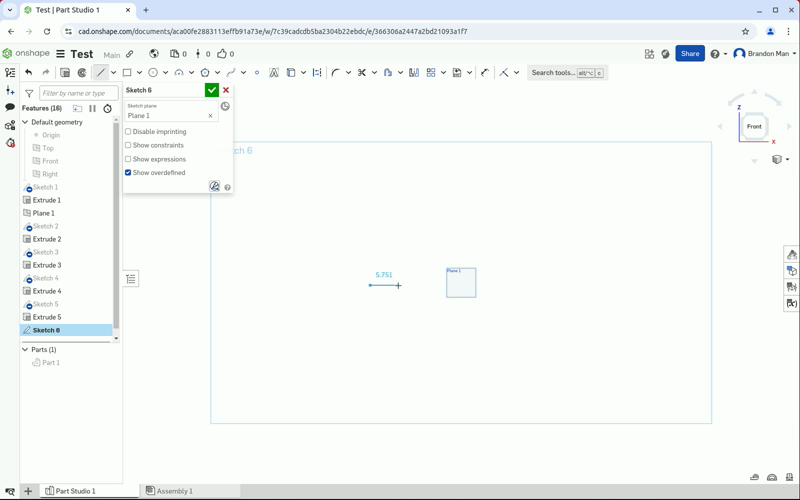
key_up(shift)
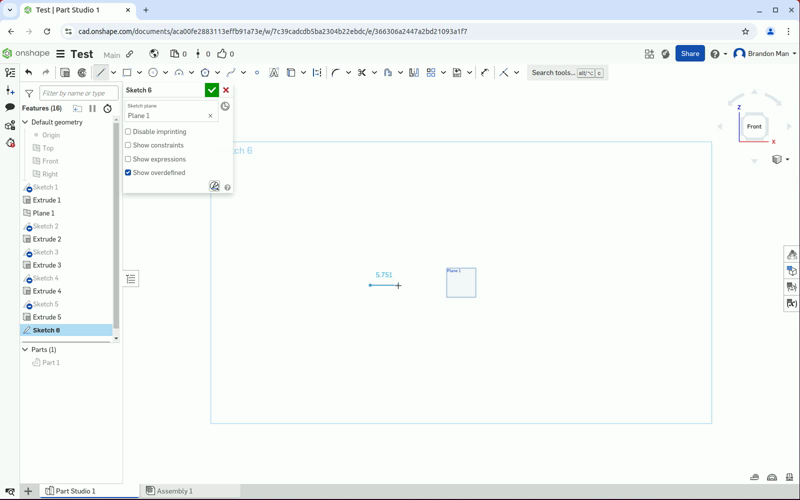
key_down(shift)
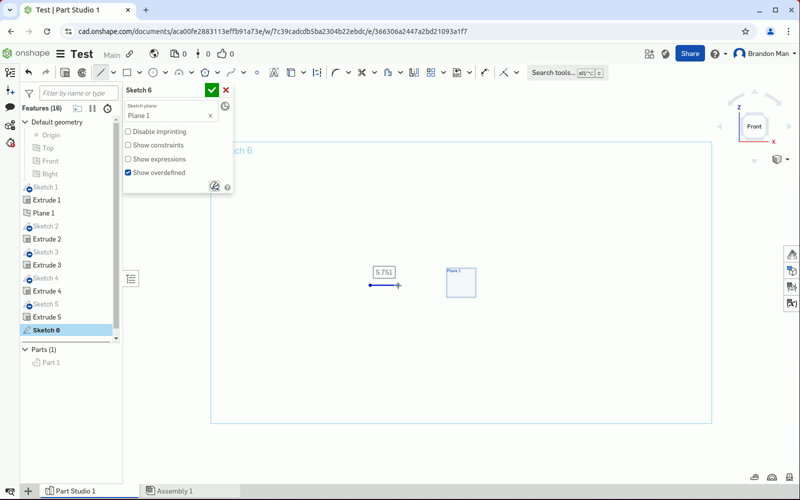
mouse_move(428, 285)
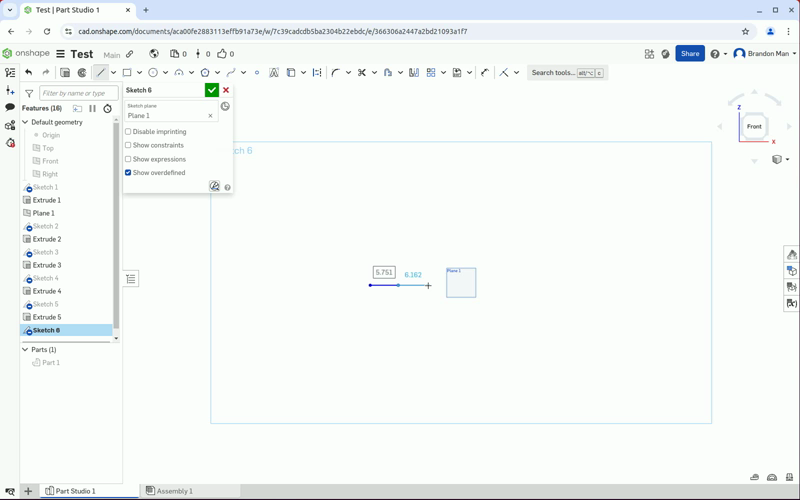
mouse_move(398, 257)
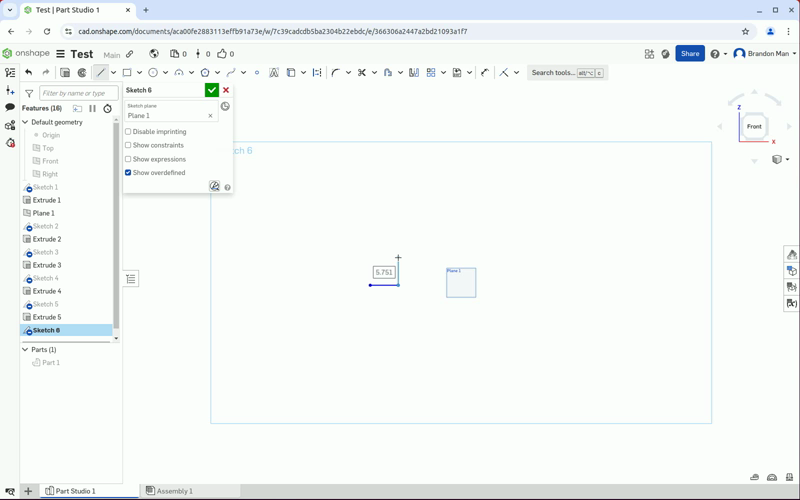
click(398, 257)
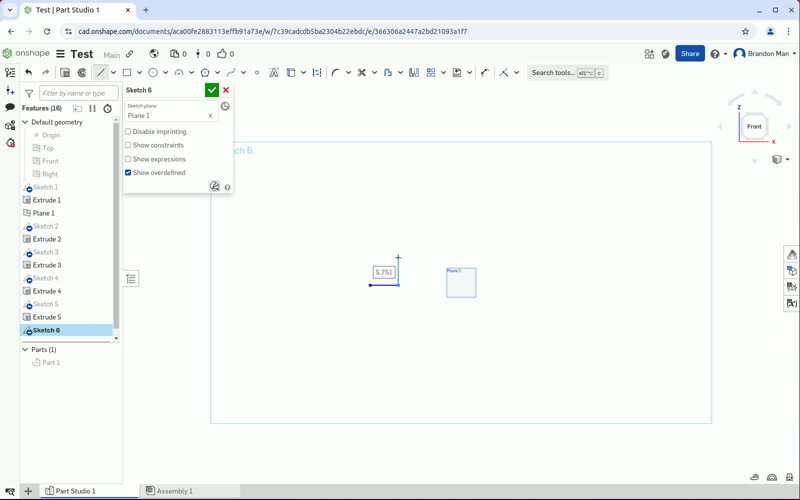
key_up(shift)
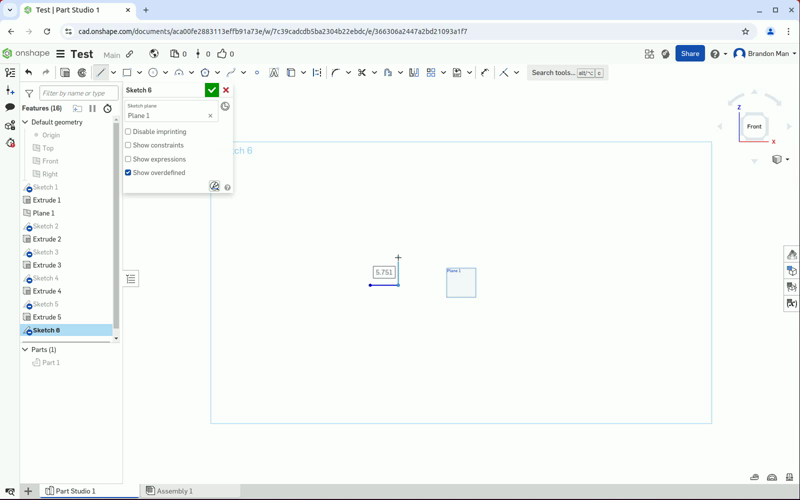
key_down(shift)
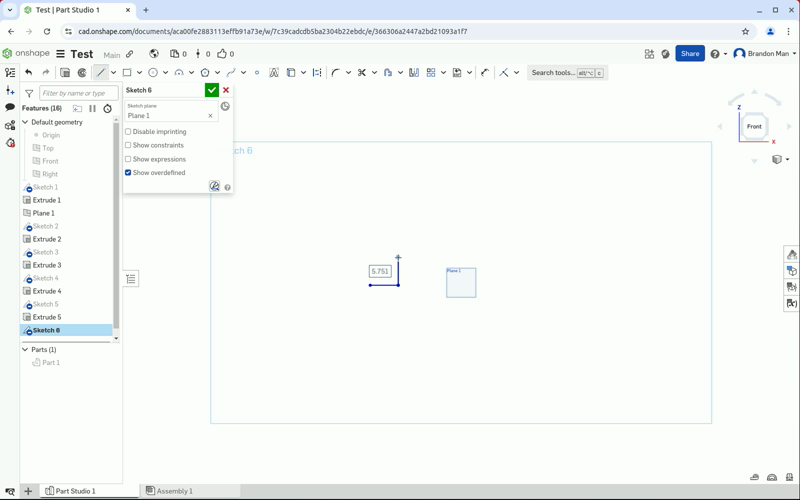
mouse_move(428, 257)
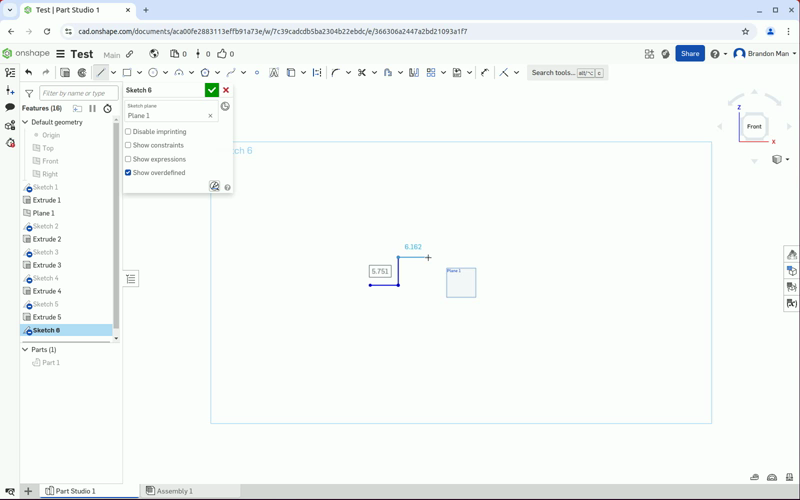
mouse_move(370, 257)
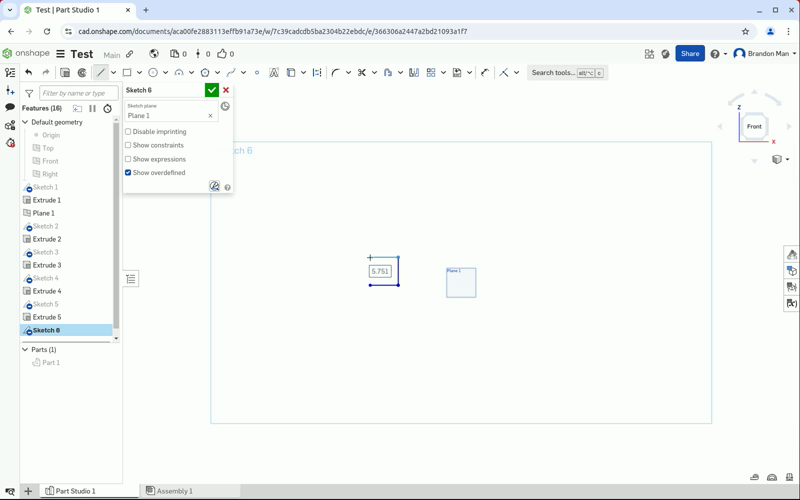
click(370, 257)
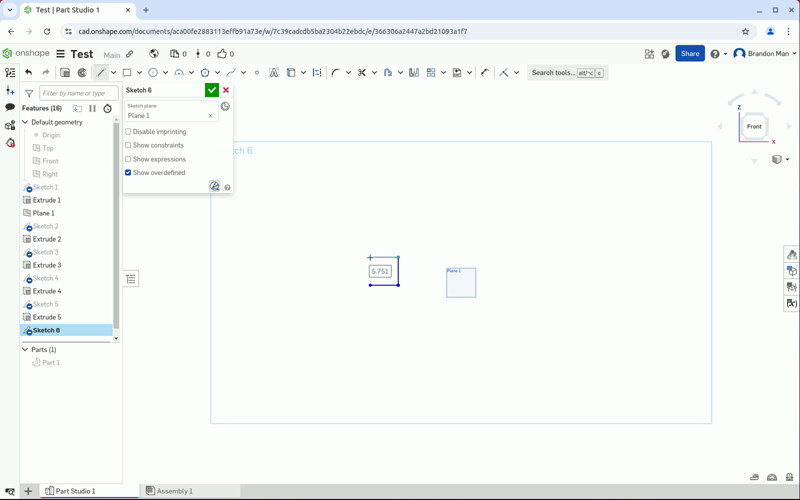
key_up(shift)
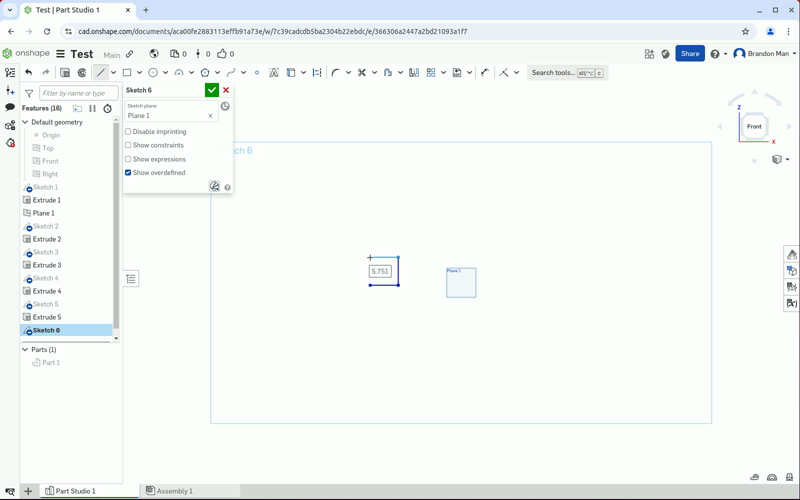
mouse_move(400, 257)
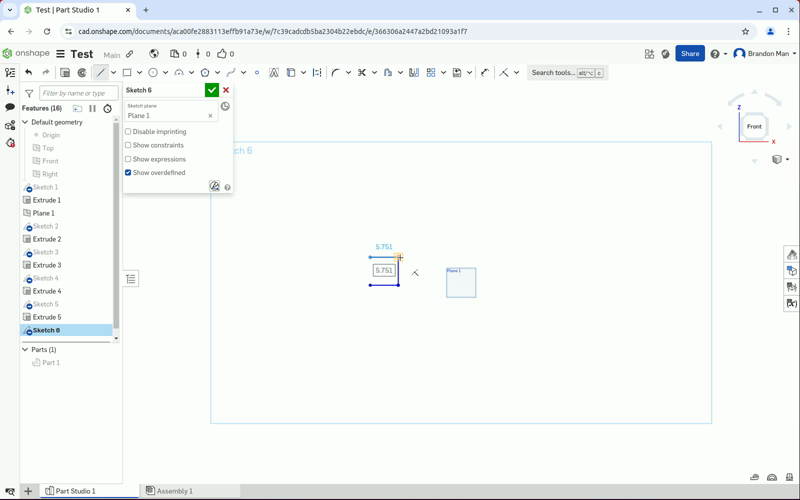
key_down(shift)
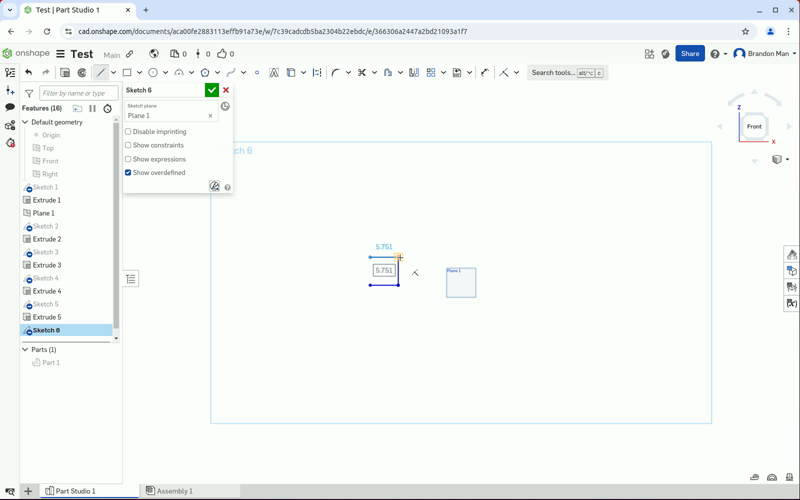
mouse_move(370, 285)
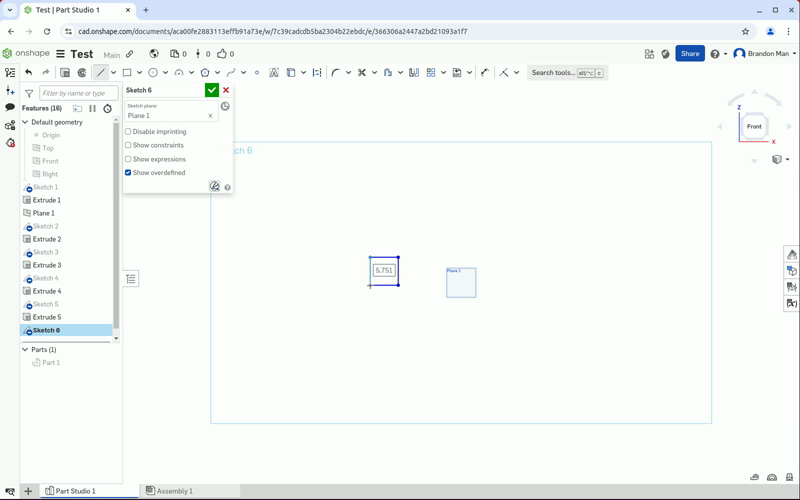
key_up(shift)
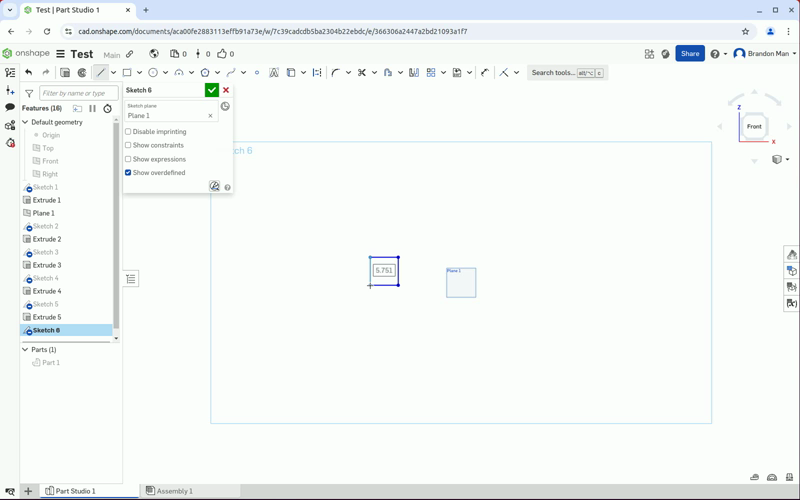
click(370, 285)
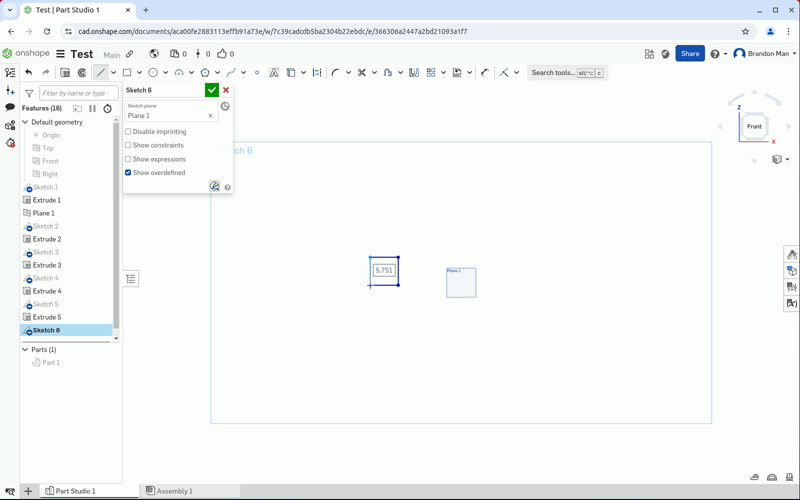
key(esc)
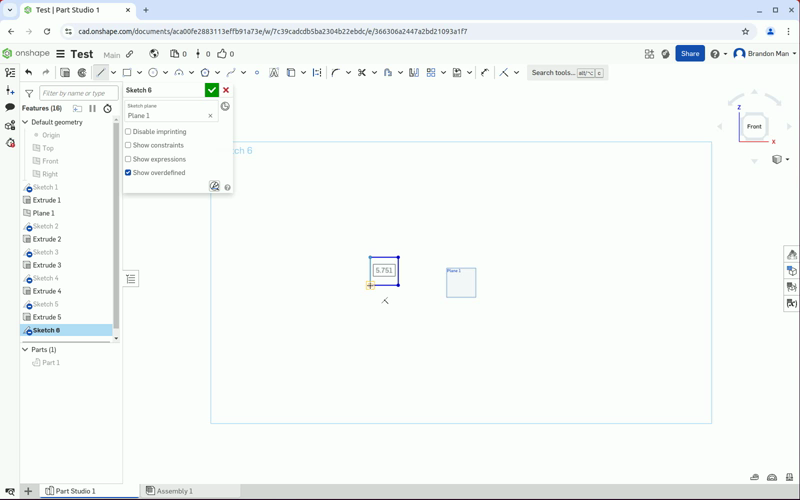
mouse_move(379, 269)
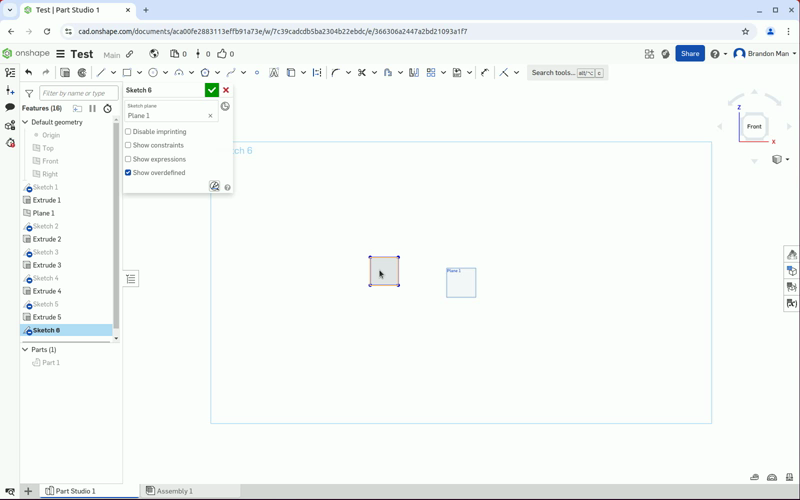
scroll(6)
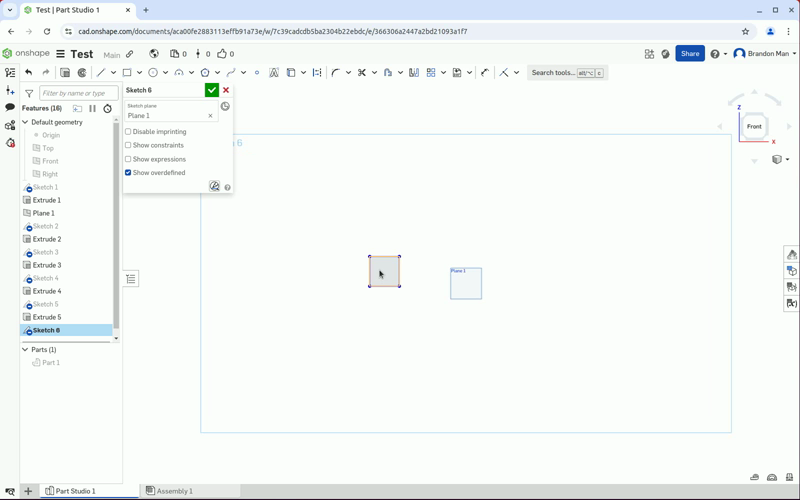
scroll(6)
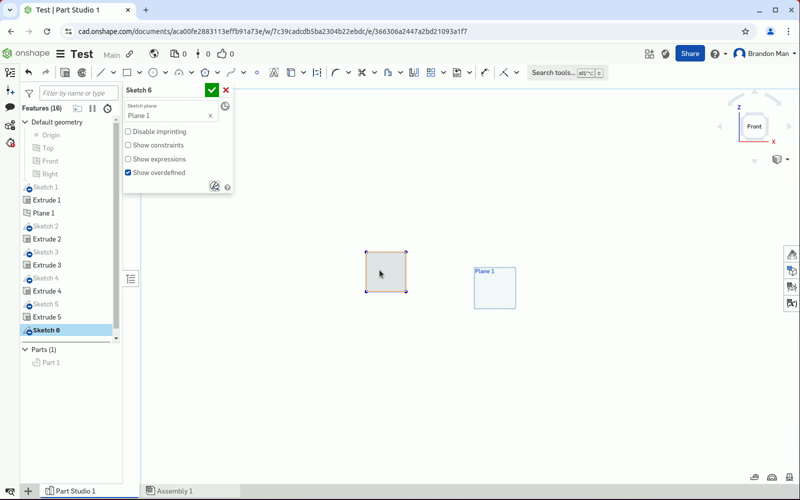
scroll(6)
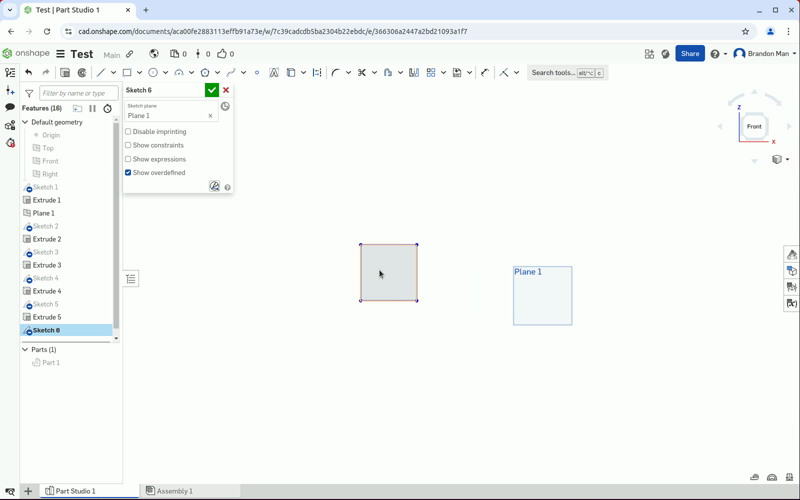
scroll(6)
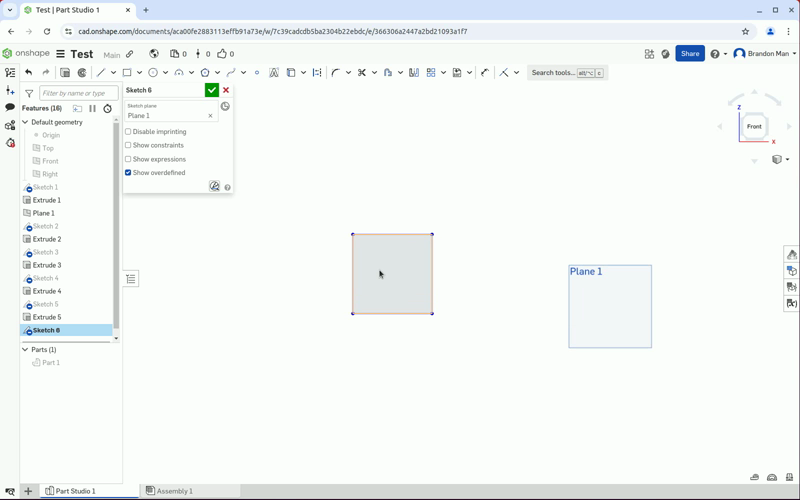
scroll(6)
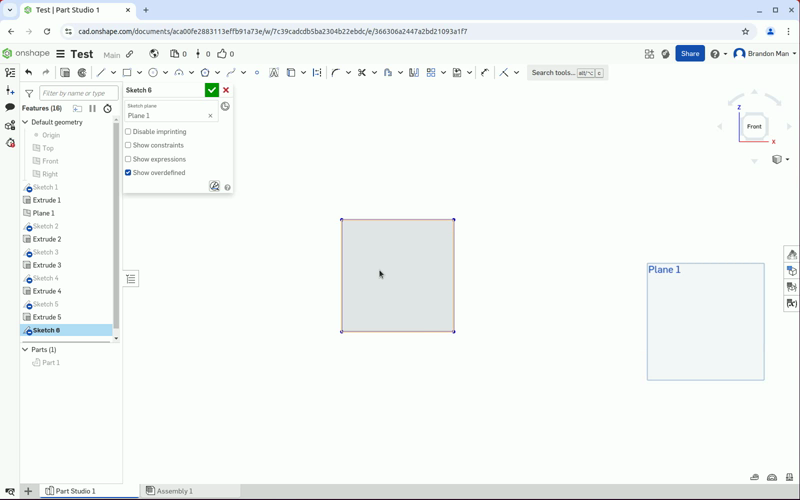
scroll(6)
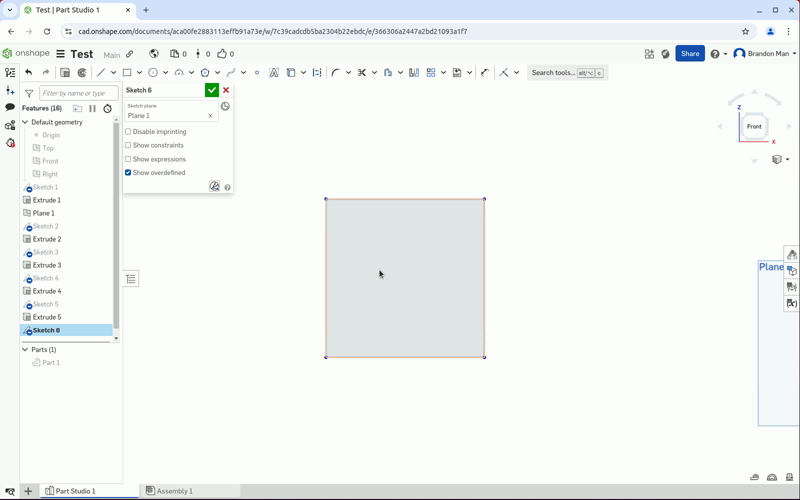
scroll(6)
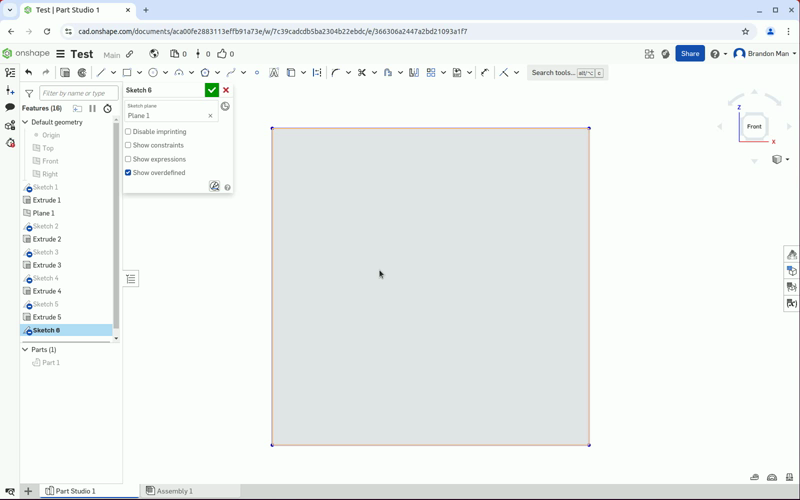
click(379, 269)
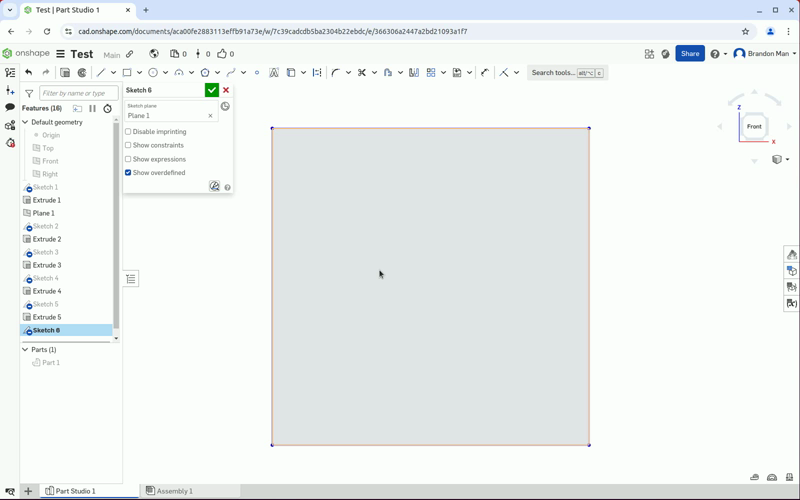
scroll(-6)
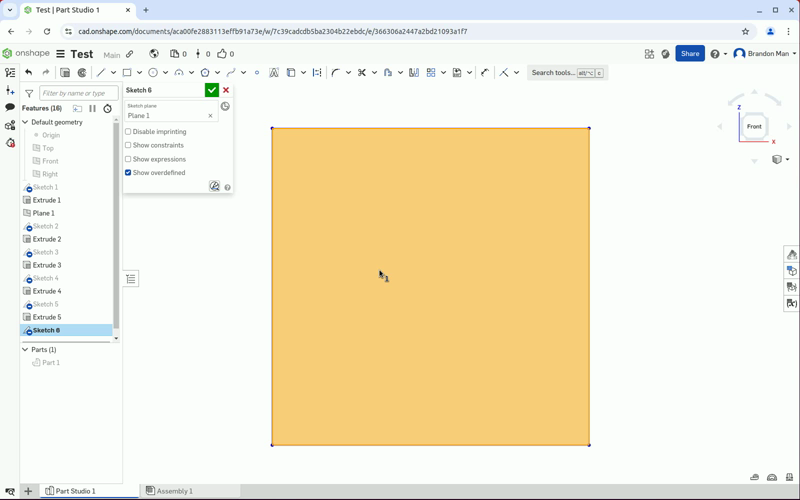
scroll(-6)
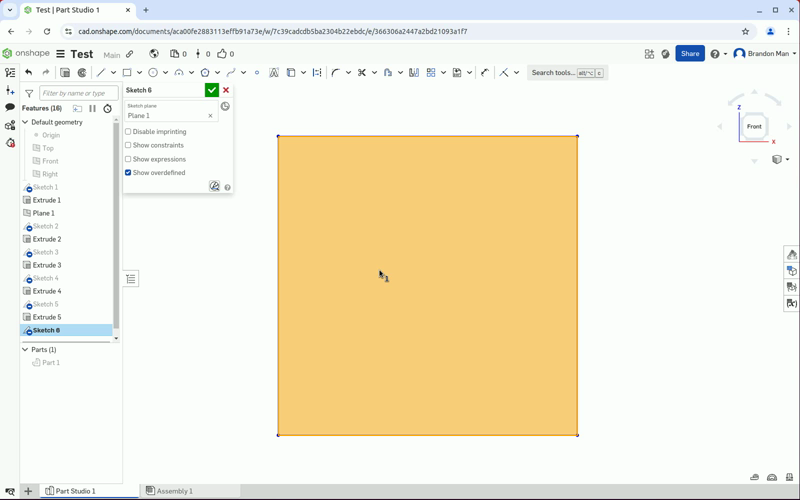
scroll(-6)
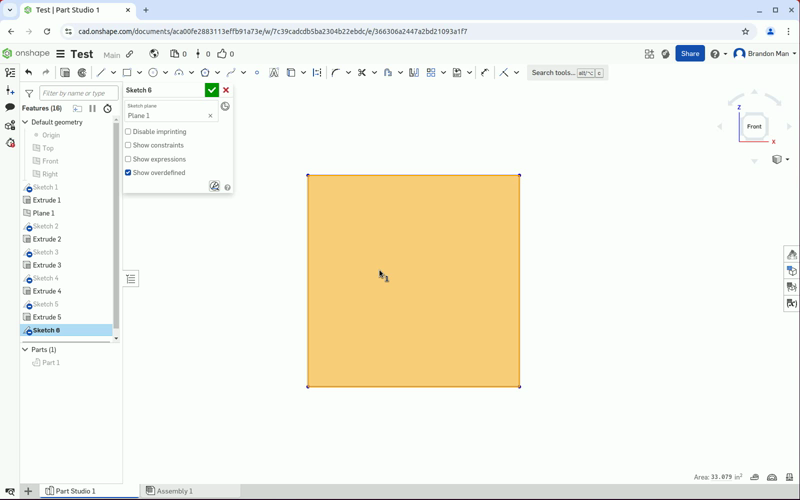
scroll(-6)
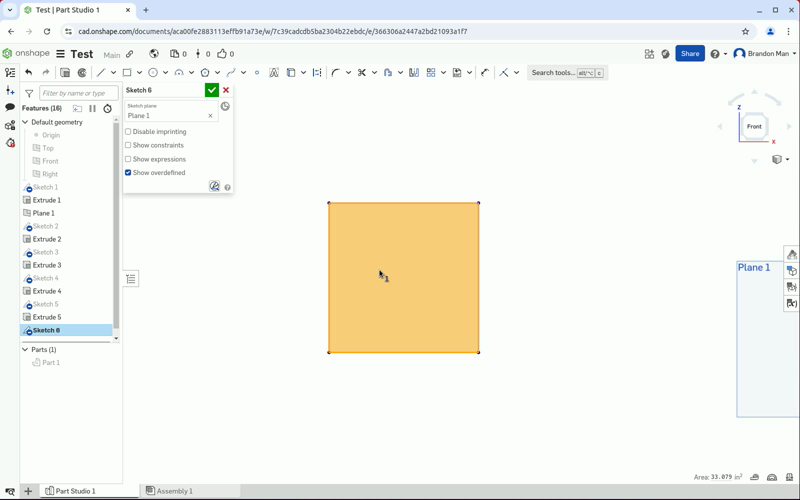
scroll(-6)
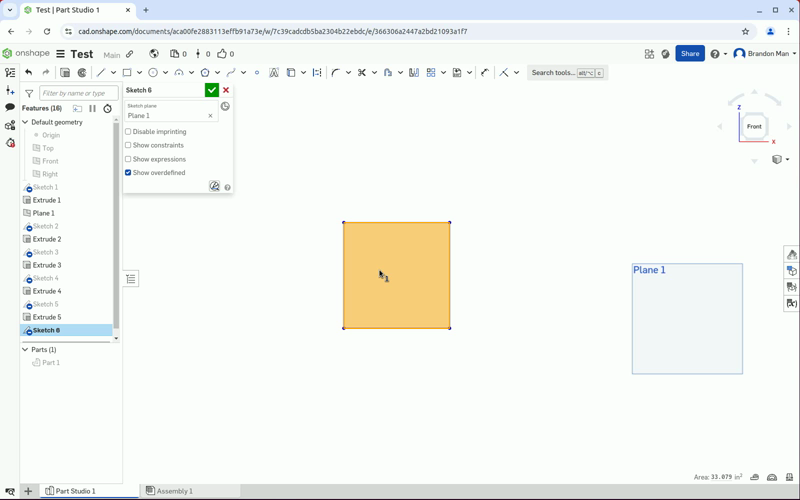
scroll(-6)
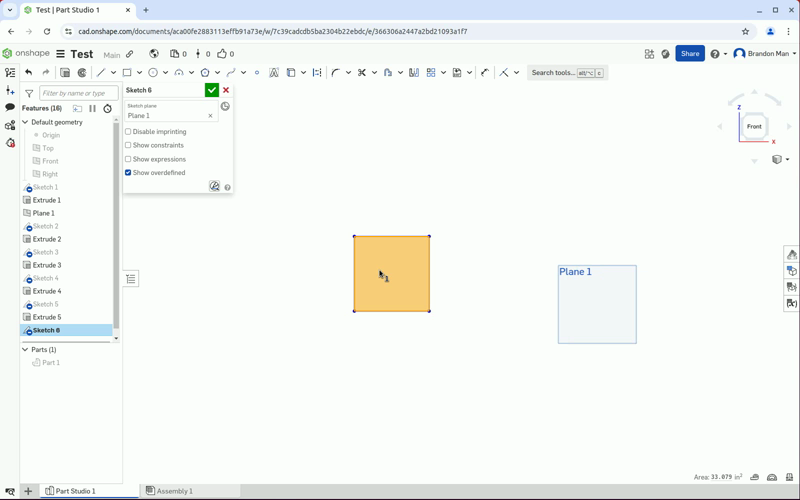
scroll(-6)
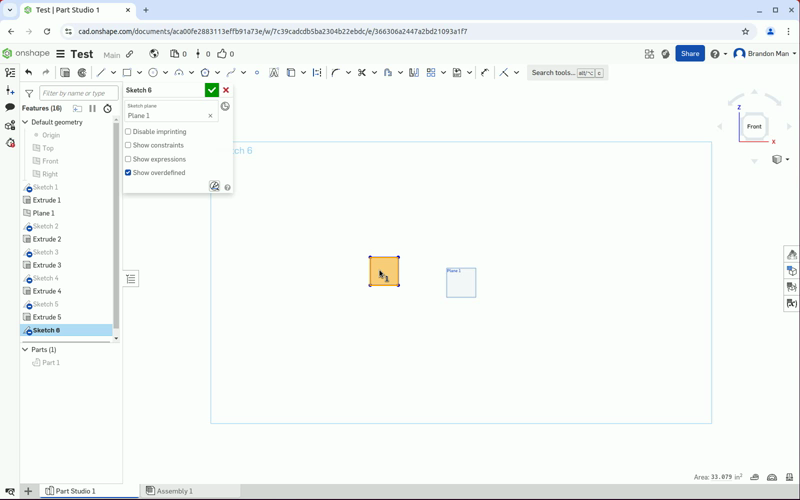
mouse_move(73, 352)
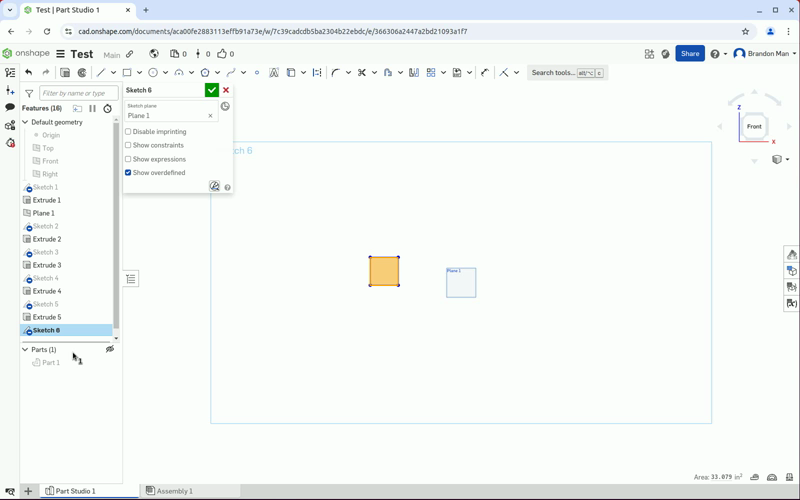
key(shift+y)
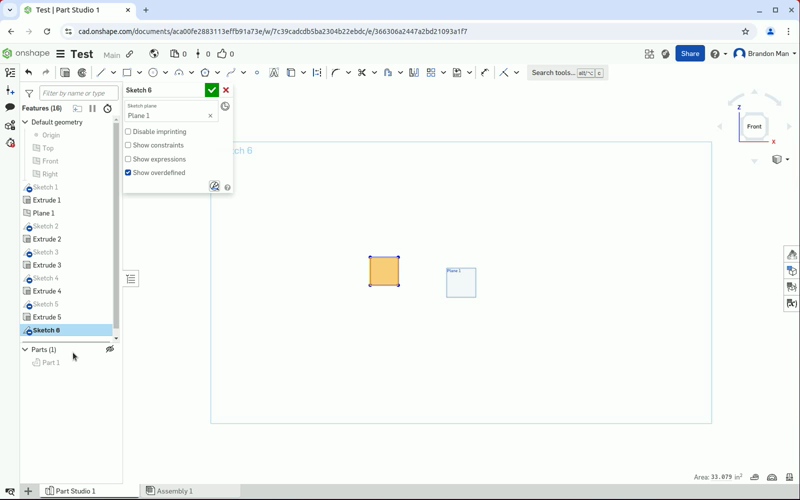
key(shift+e)
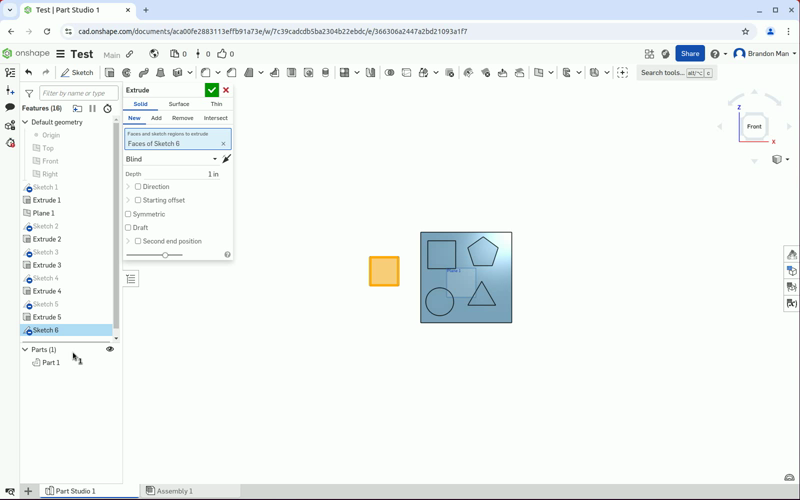
mouse_move(143, 106)
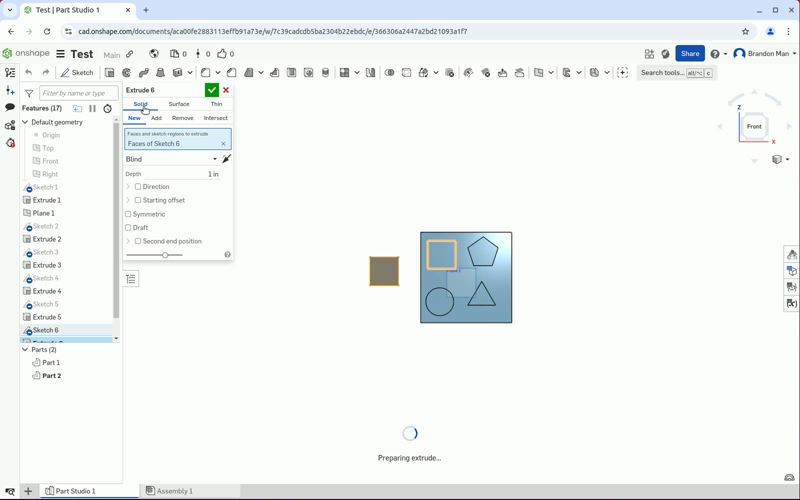
click(143, 106)
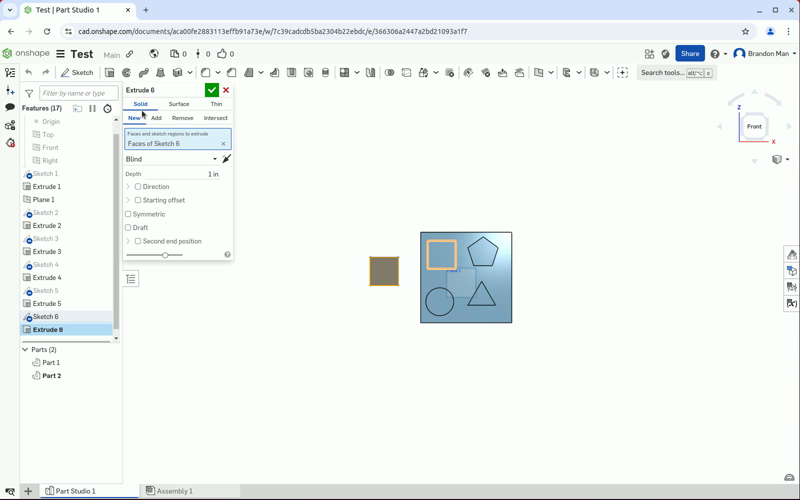
mouse_move(137, 120)
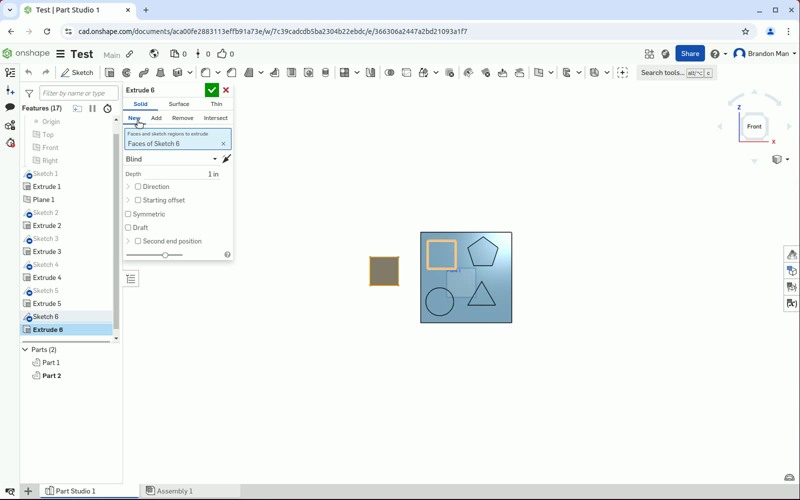
click(137, 120)
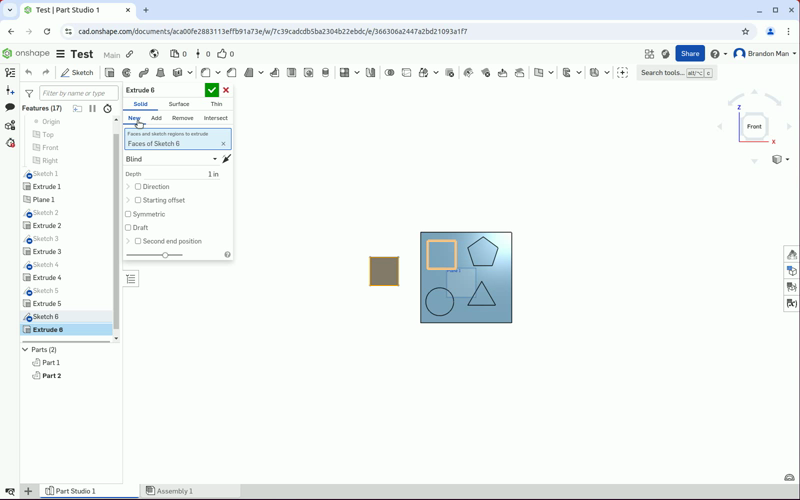
key(tab, 4)
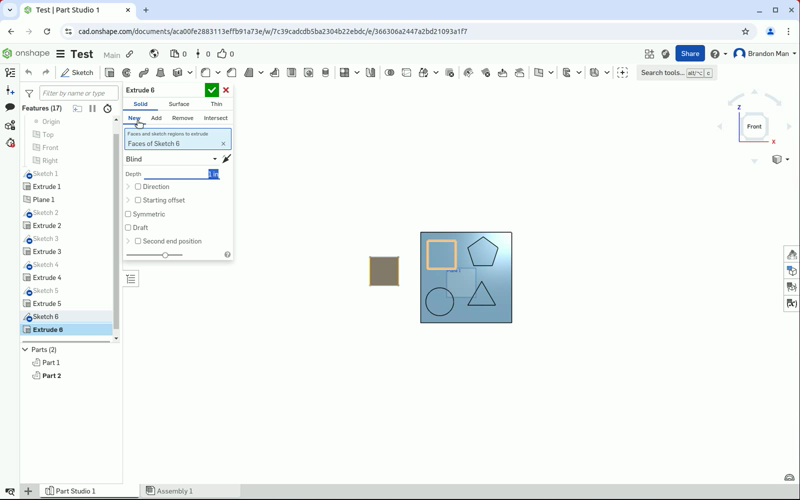
text(5.536)
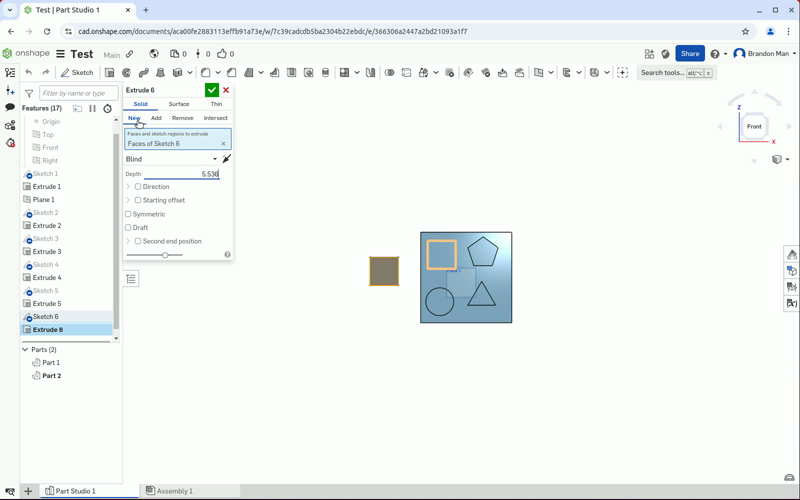
key(enter)
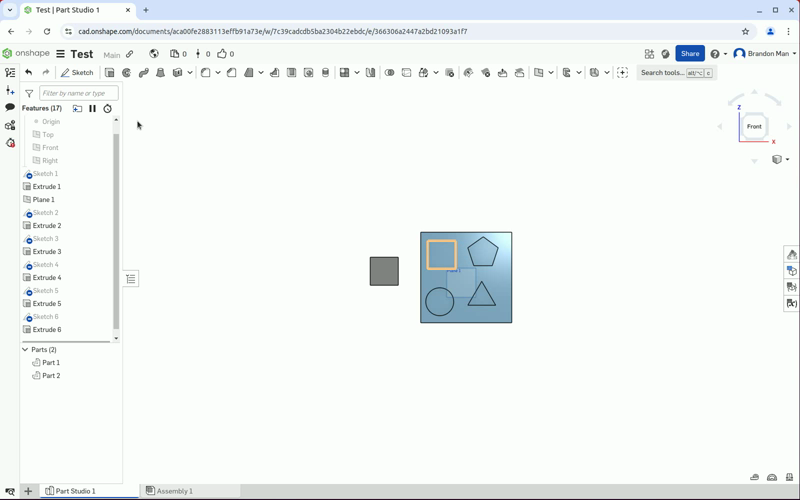
key(shift+h)
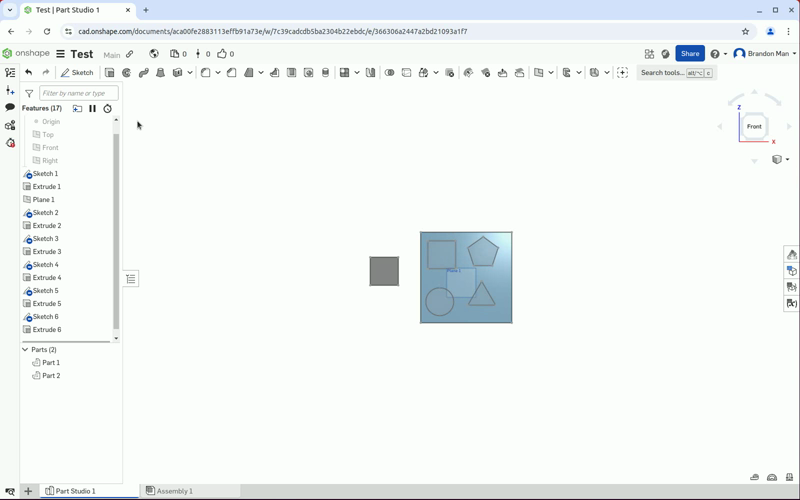
key(shift+h)
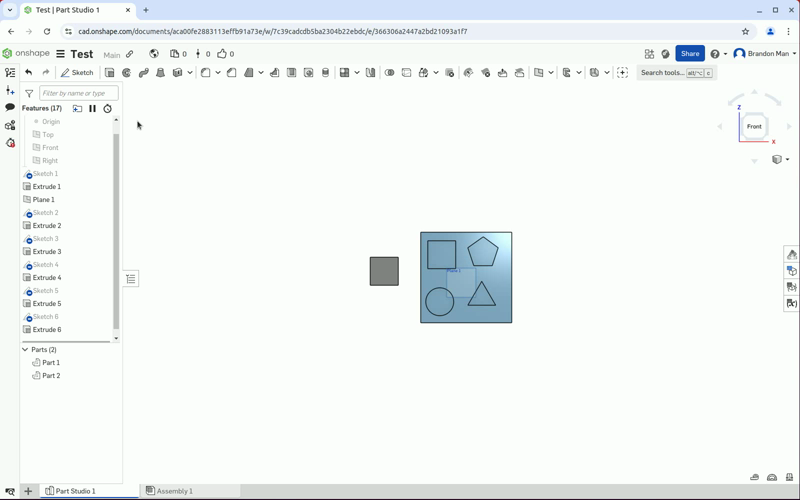
mouse_move(69, 176)
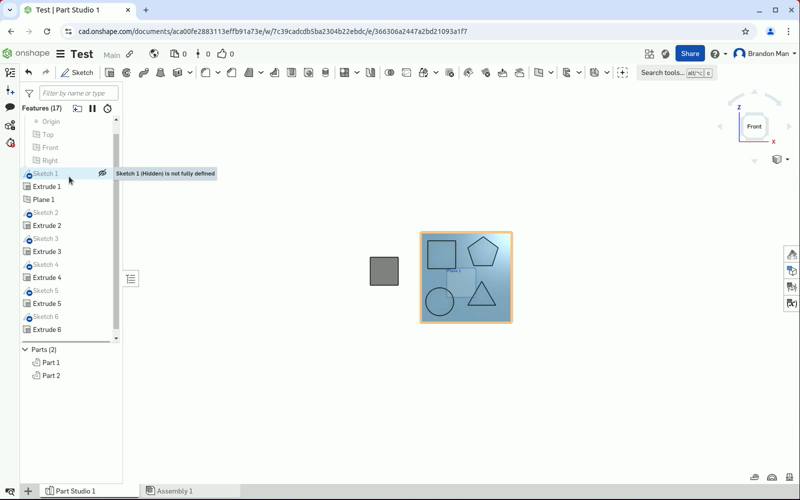
click(69, 176)
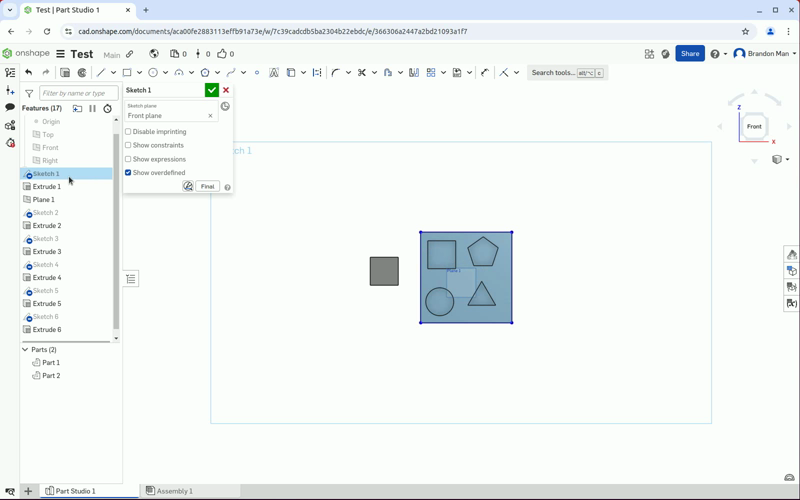
mouse_move(229, 92)
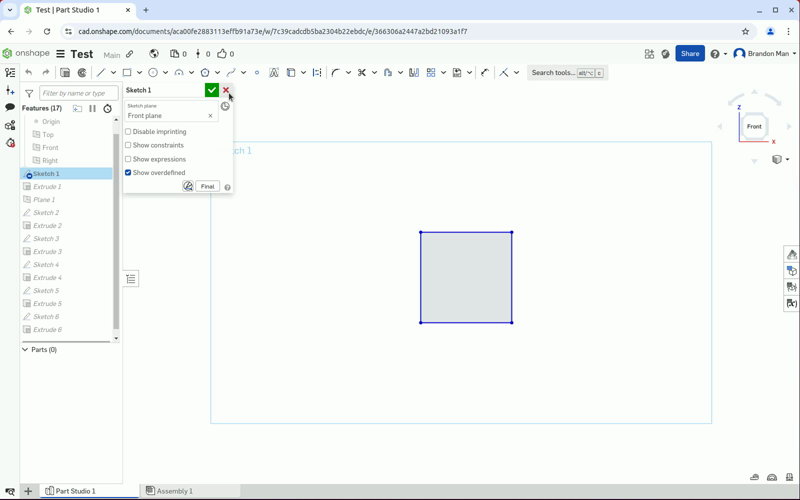
click(229, 92)
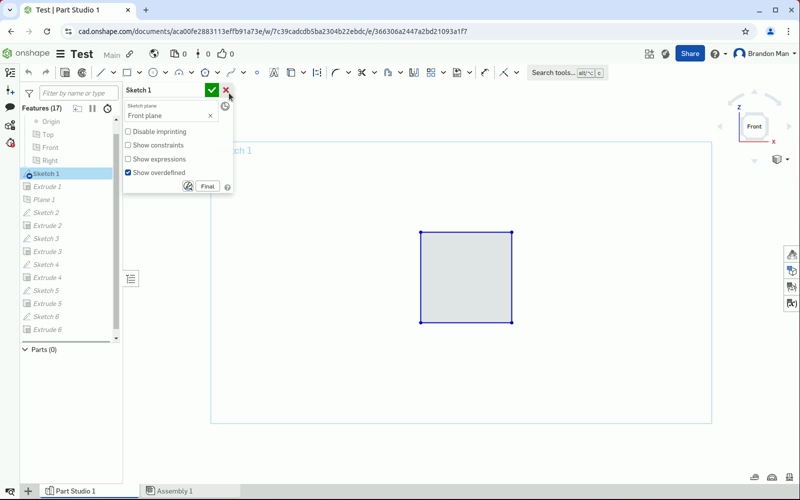
key(shift+s)
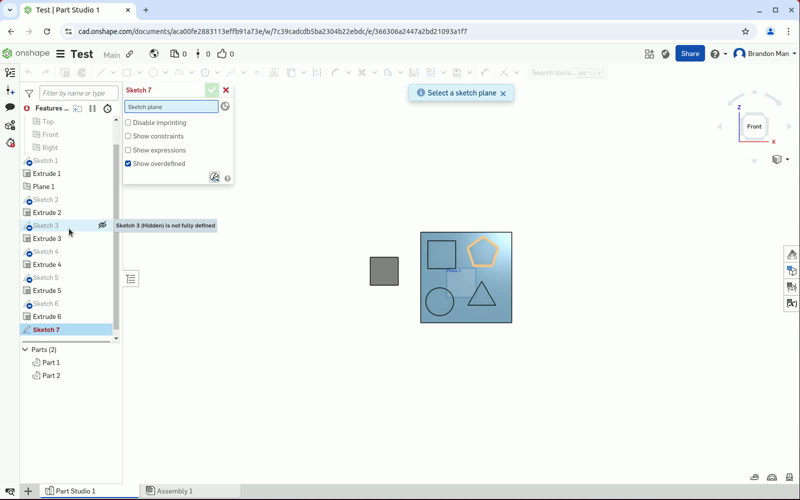
scroll(3)
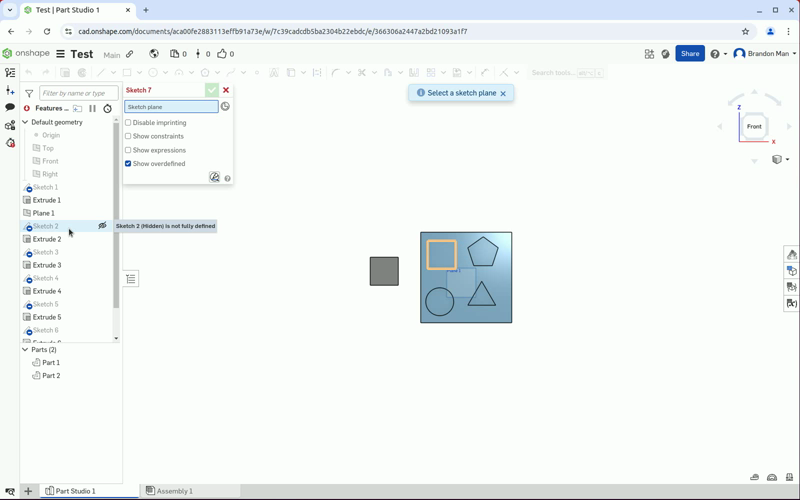
mouse_move(69, 163)
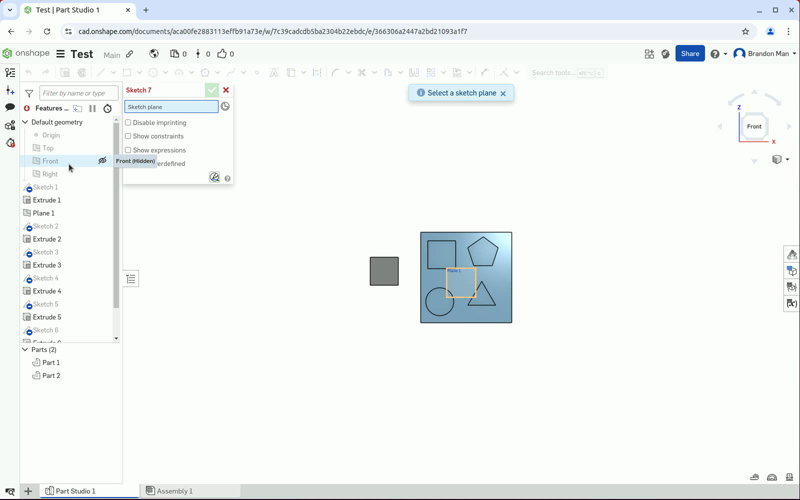
click(69, 163)
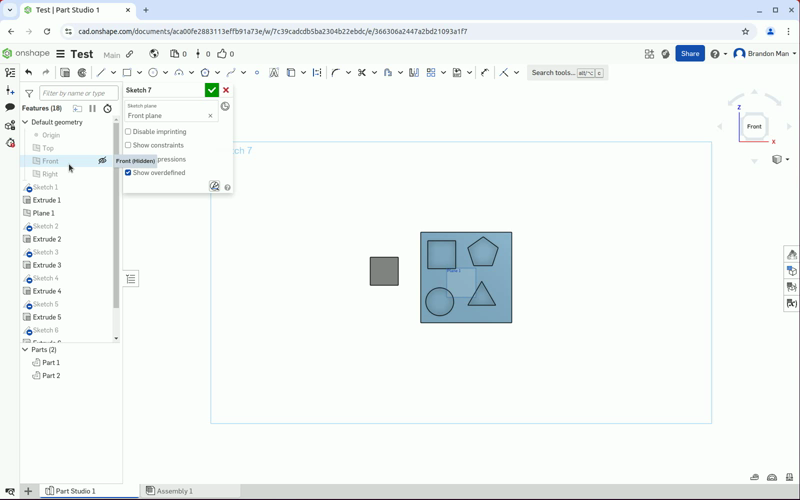
mouse_move(73, 352)
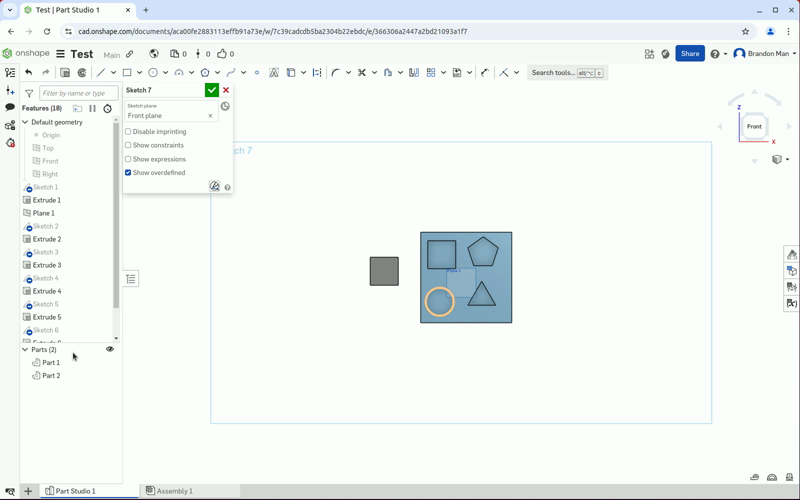
key(y)
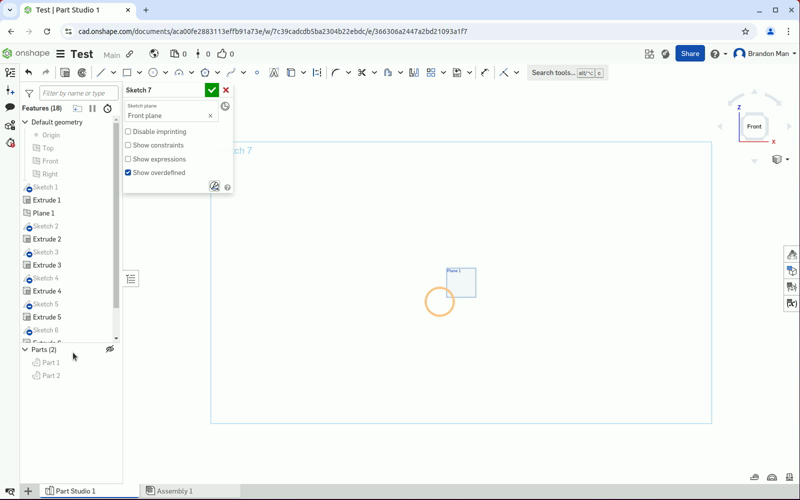
key(l)
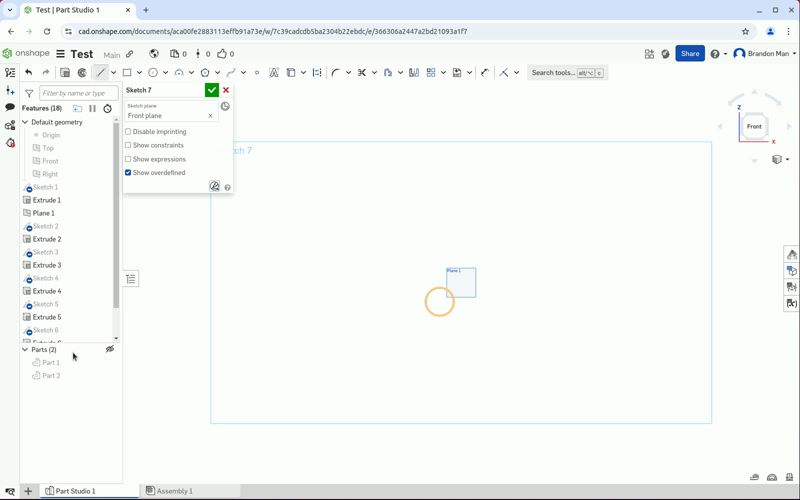
key_down(shift)
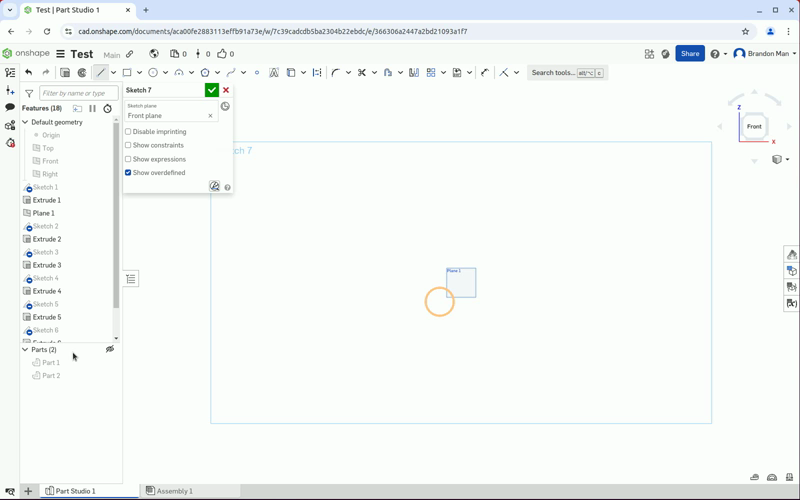
mouse_move(348, 292)
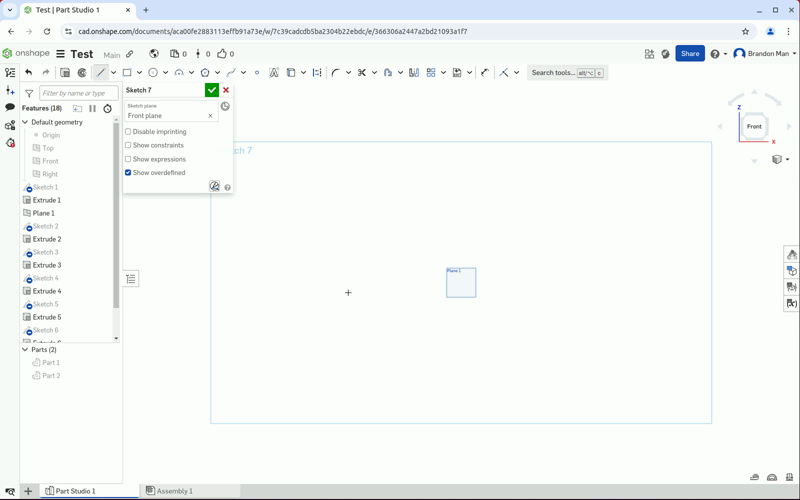
click(348, 292)
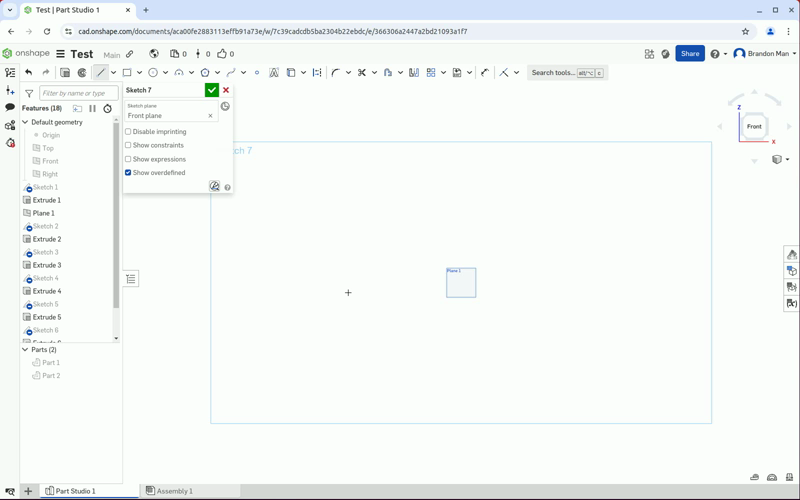
key_up(shift)
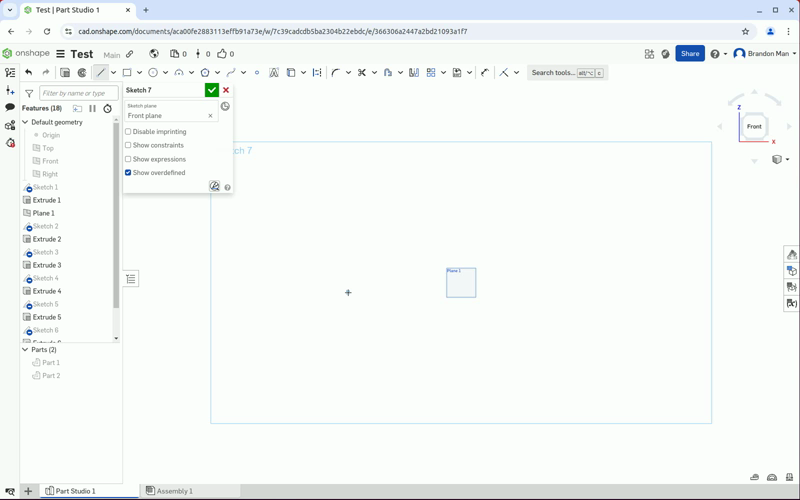
key_down(shift)
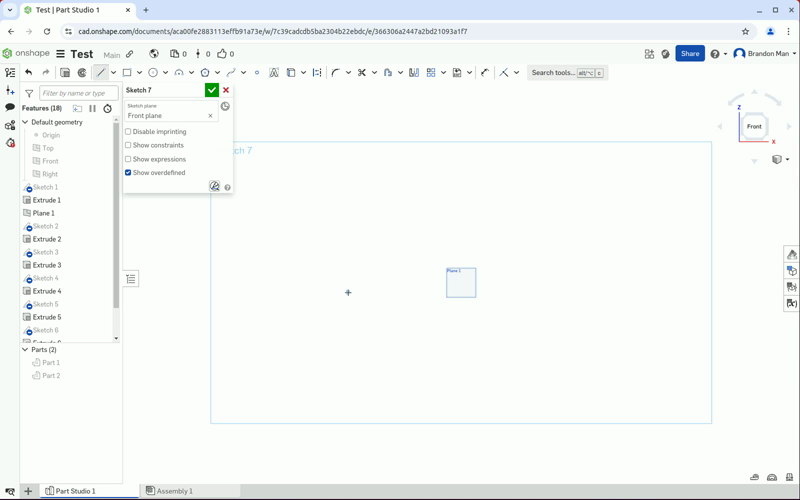
mouse_move(378, 292)
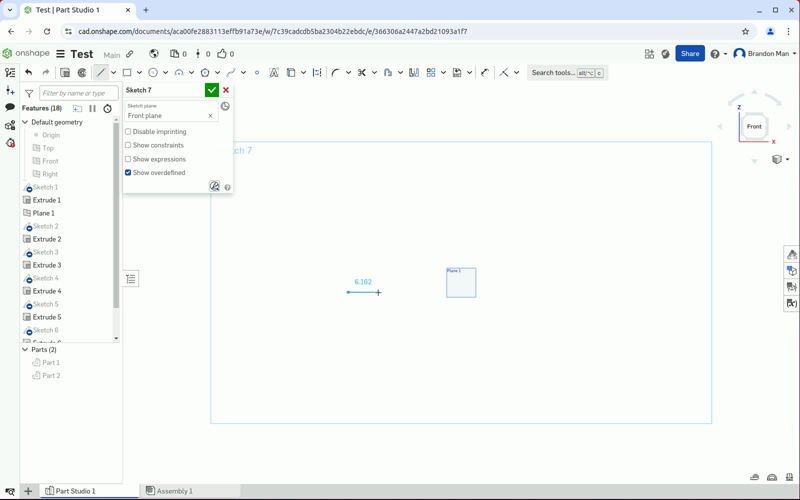
mouse_move(353, 309)
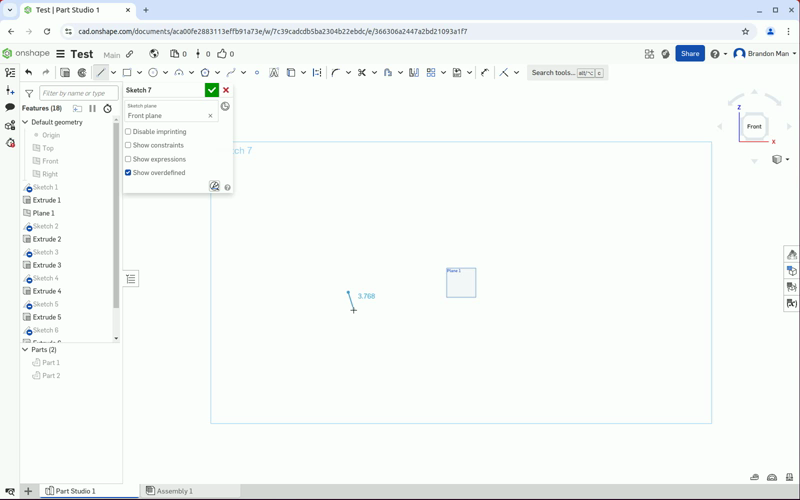
click(353, 309)
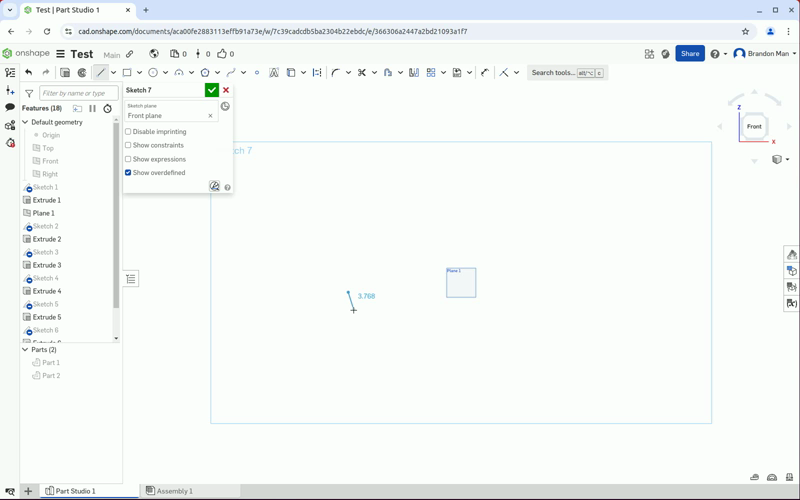
key_up(shift)
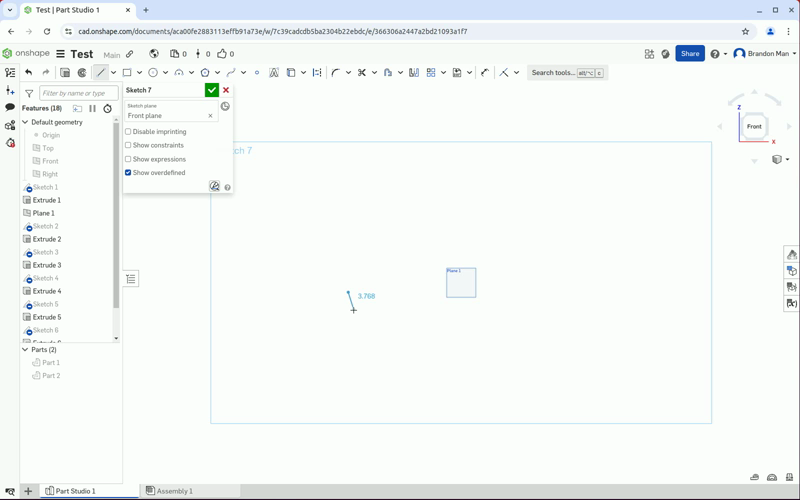
key_down(shift)
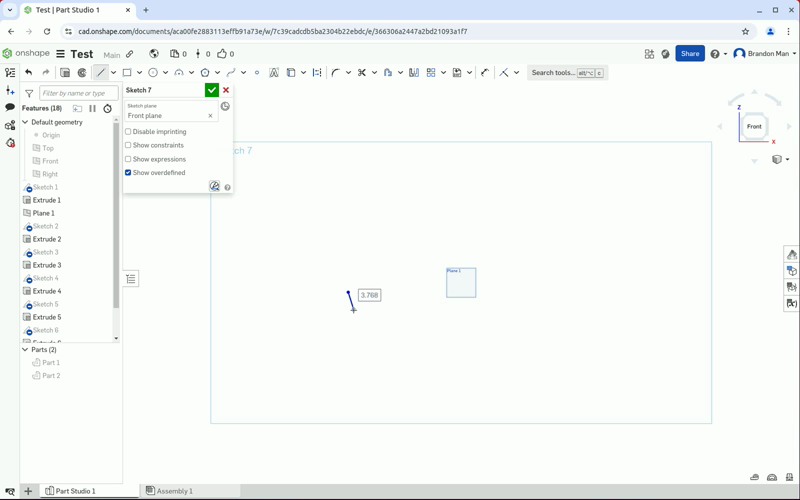
mouse_move(383, 309)
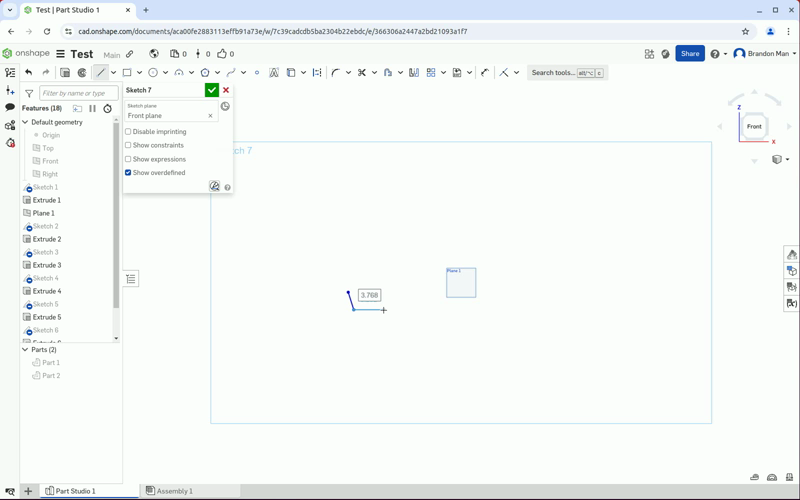
mouse_move(372, 309)
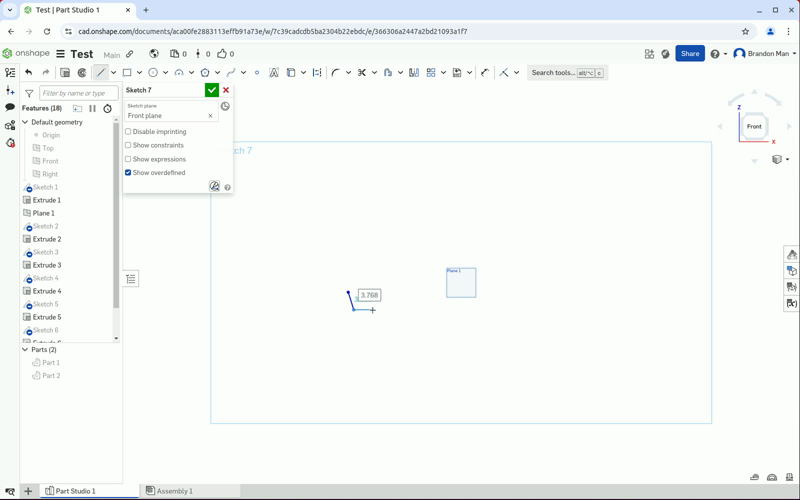
click(372, 309)
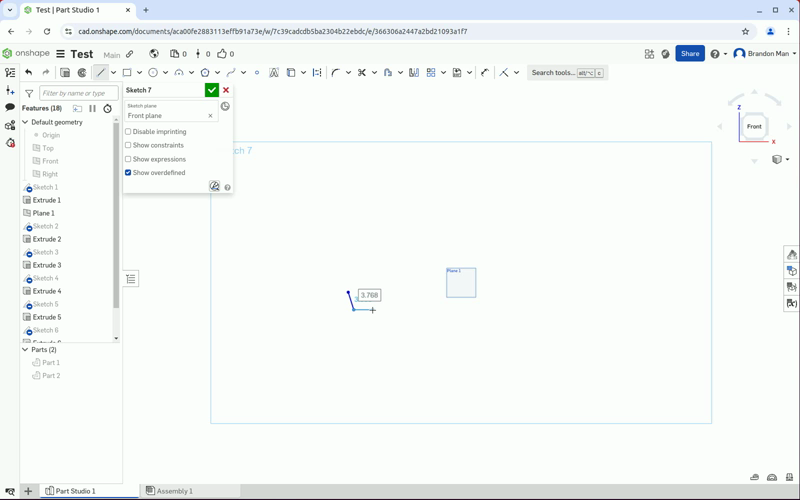
key_up(shift)
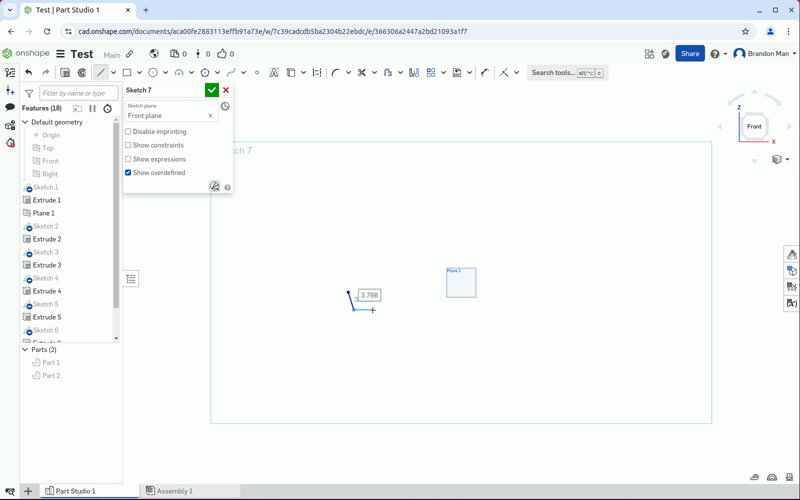
key_down(shift)
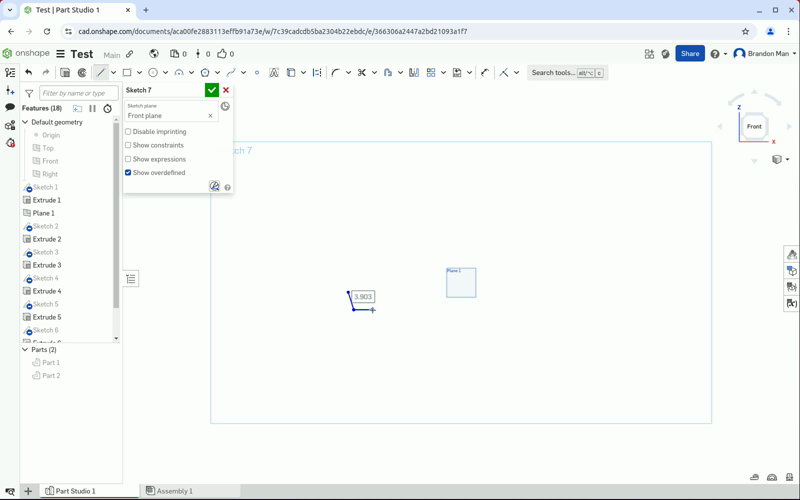
mouse_move(402, 309)
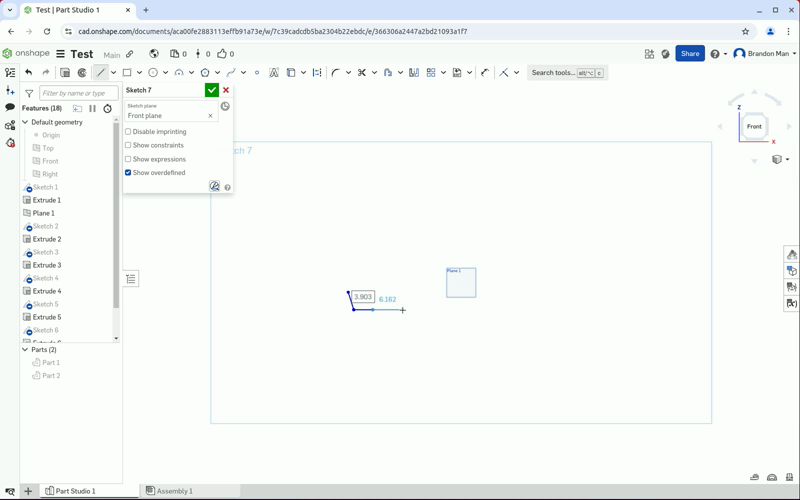
mouse_move(378, 292)
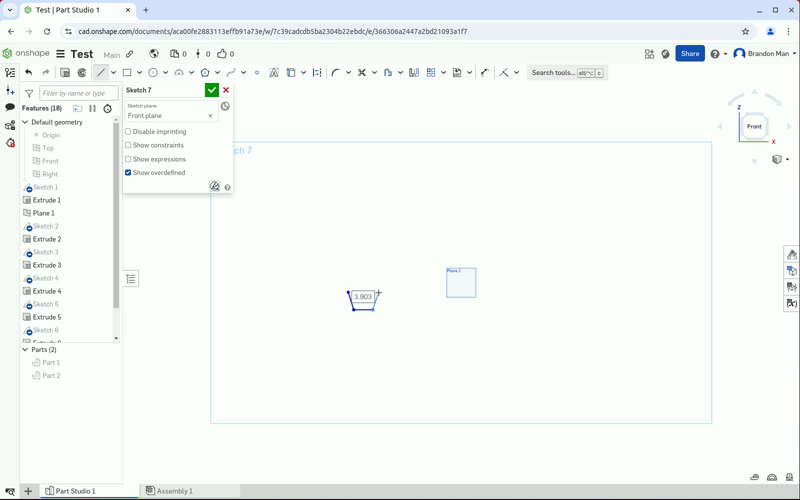
click(378, 292)
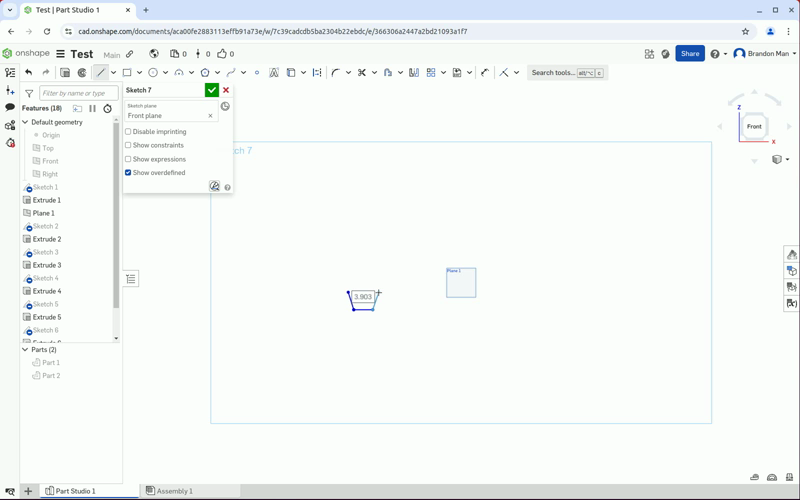
key_up(shift)
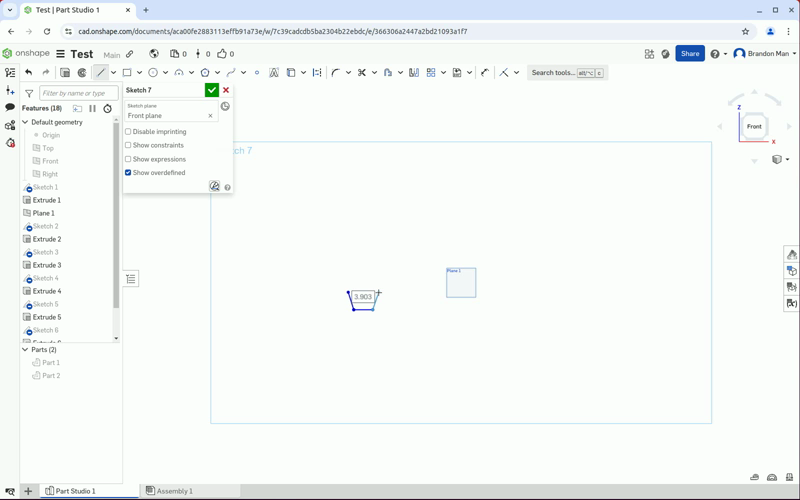
key_down(shift)
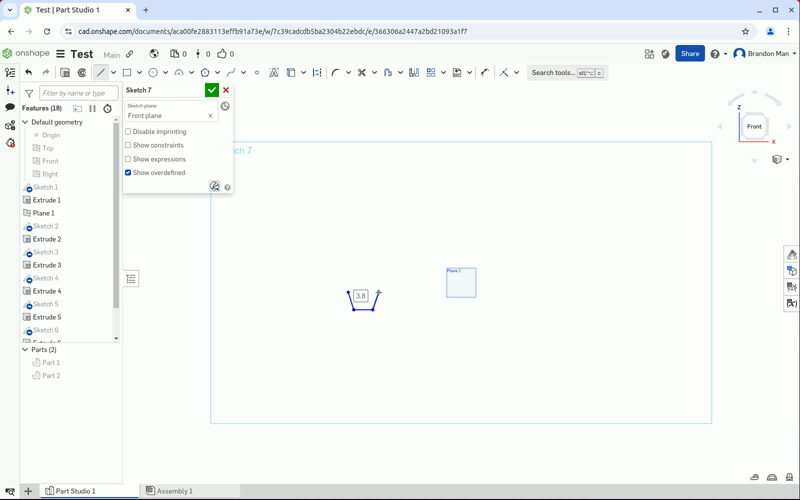
mouse_move(408, 292)
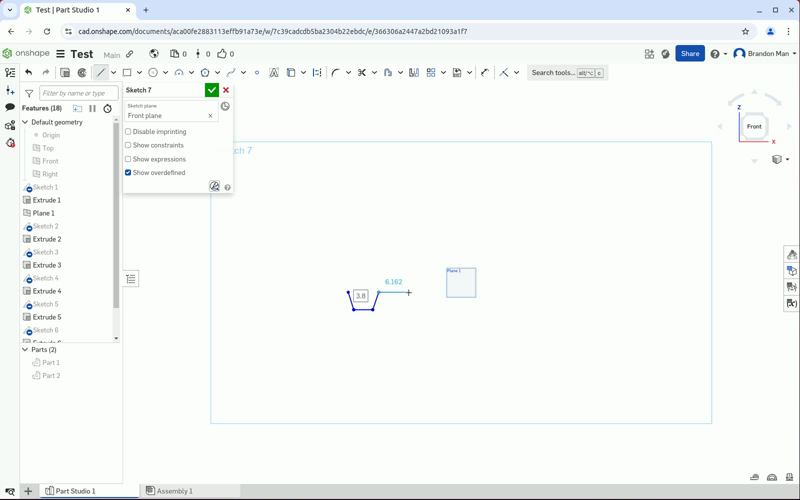
mouse_move(363, 281)
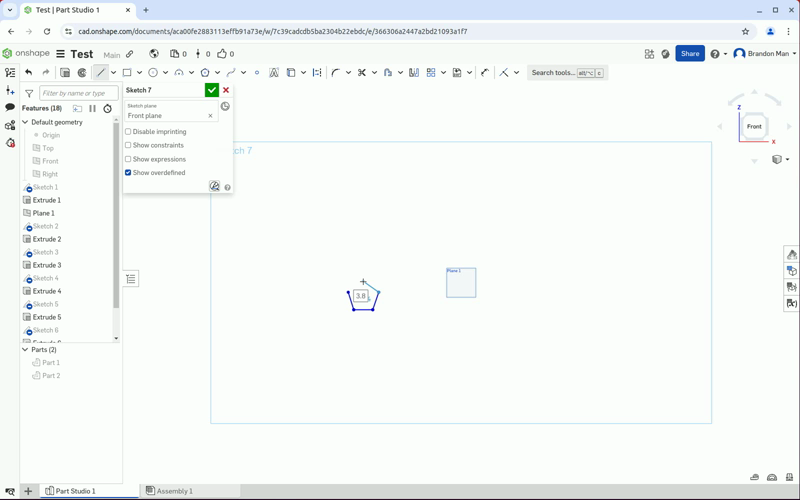
click(363, 281)
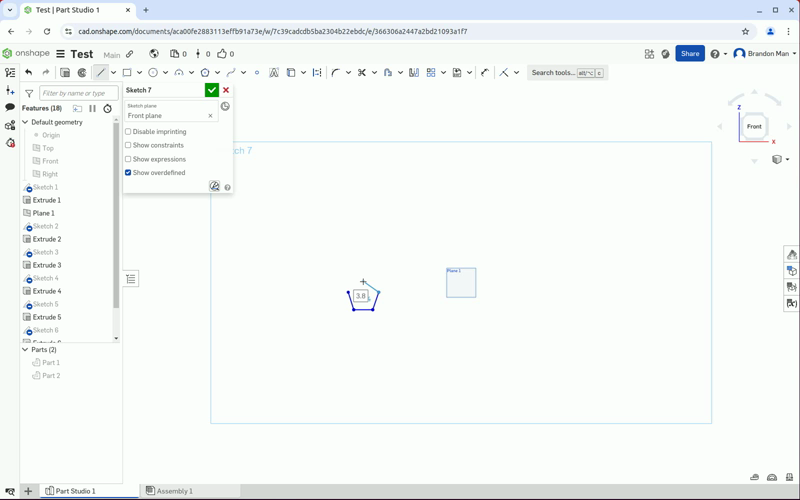
key_up(shift)
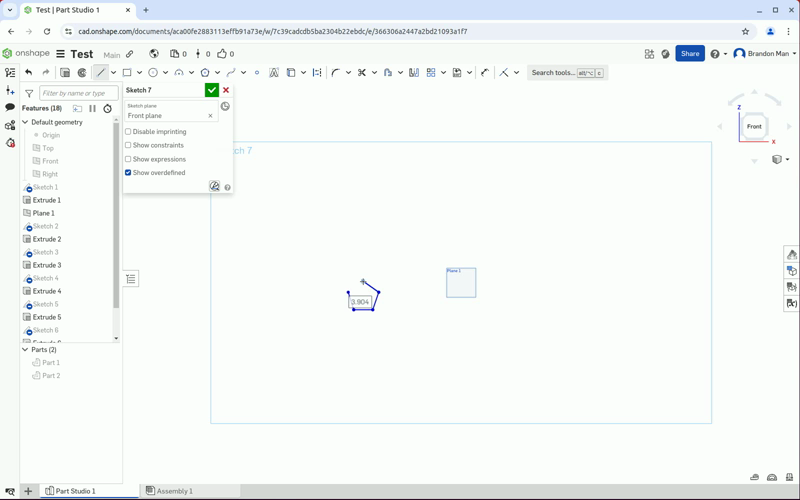
mouse_move(393, 281)
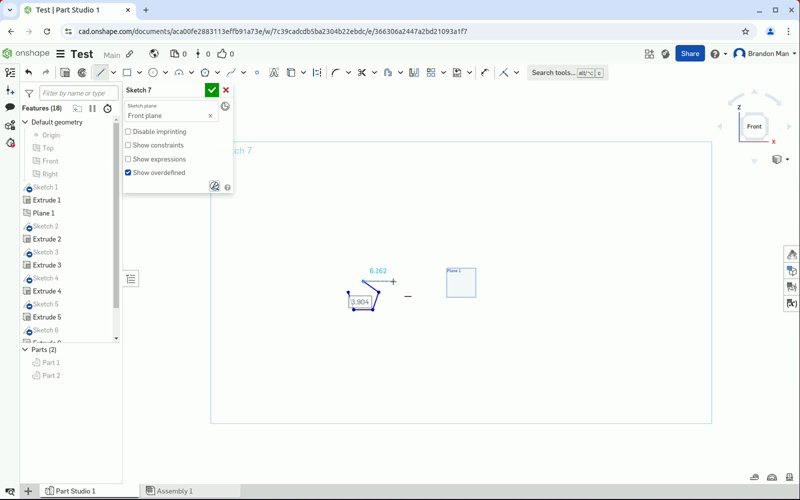
key_down(shift)
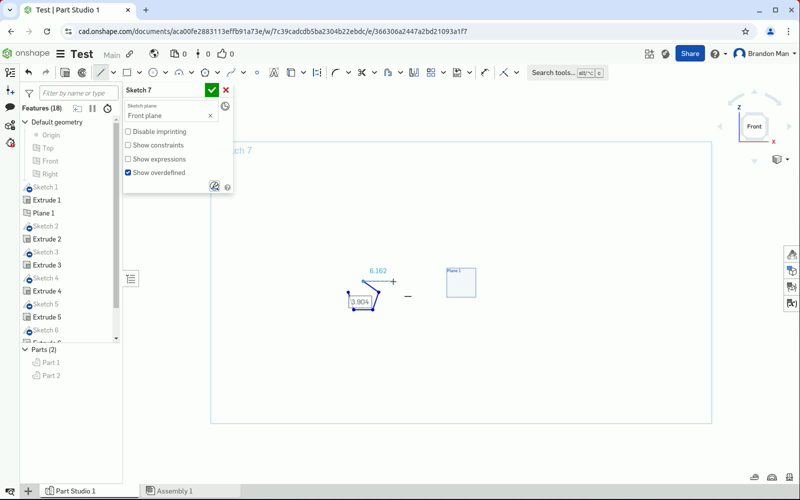
mouse_move(348, 292)
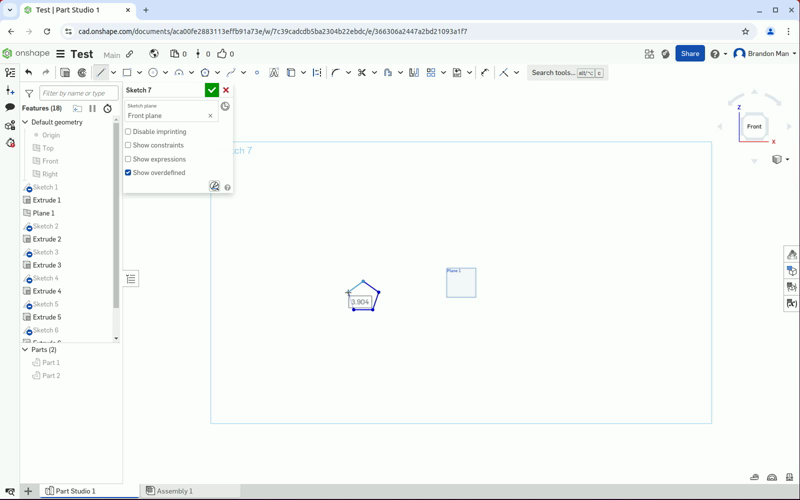
key_up(shift)
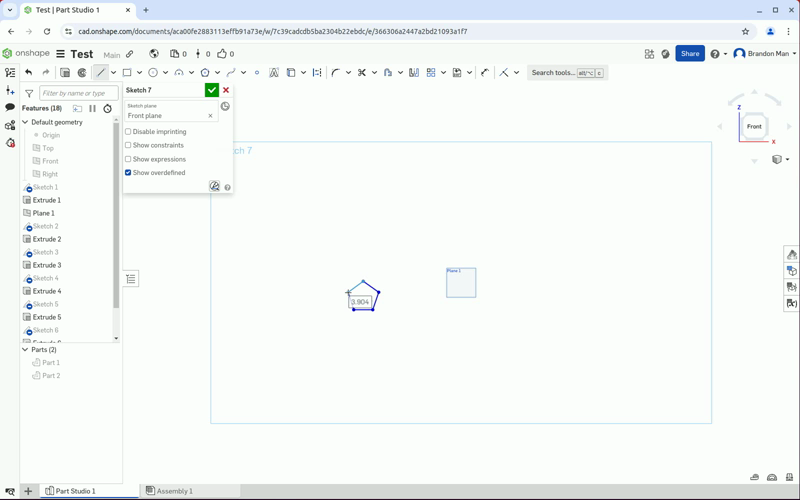
click(348, 292)
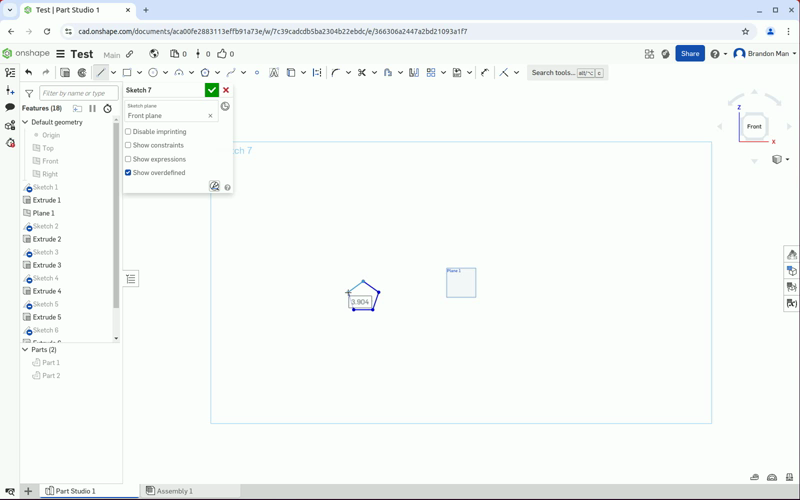
key(esc)
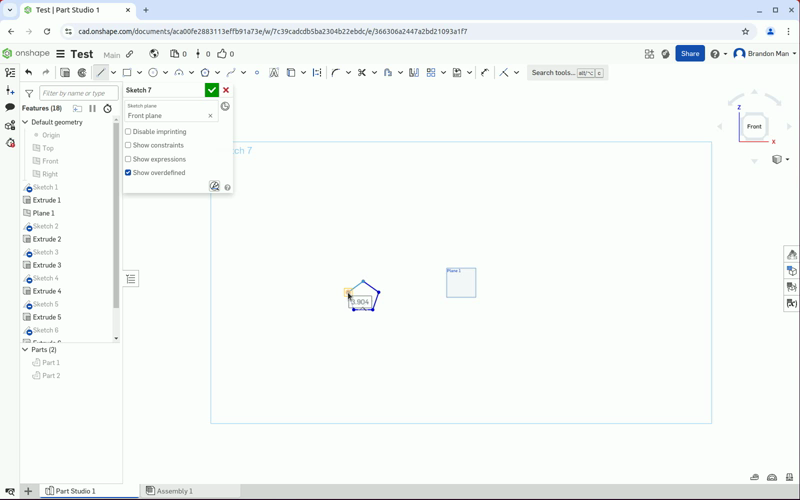
mouse_move(357, 301)
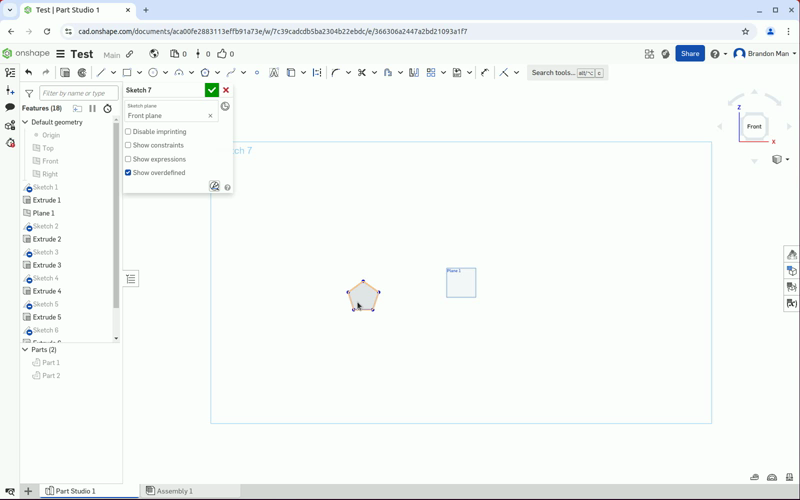
scroll(6)
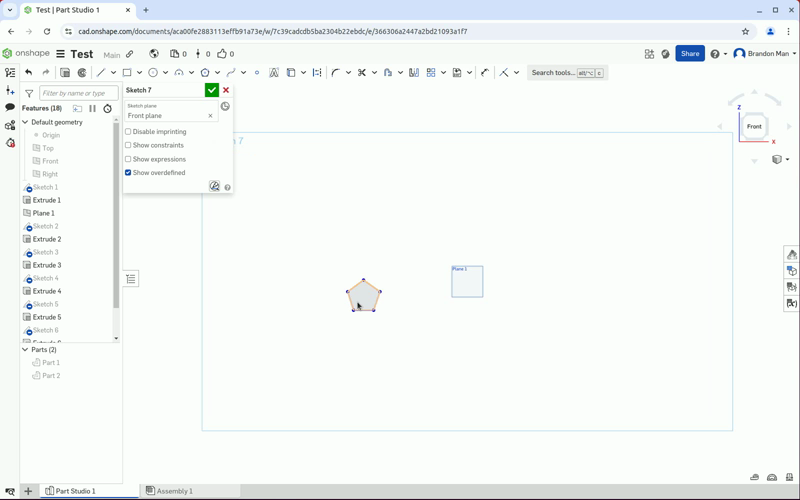
scroll(6)
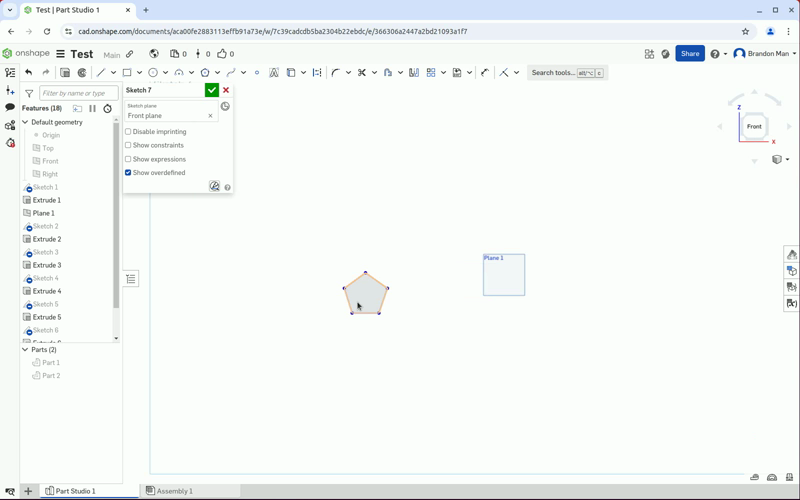
scroll(6)
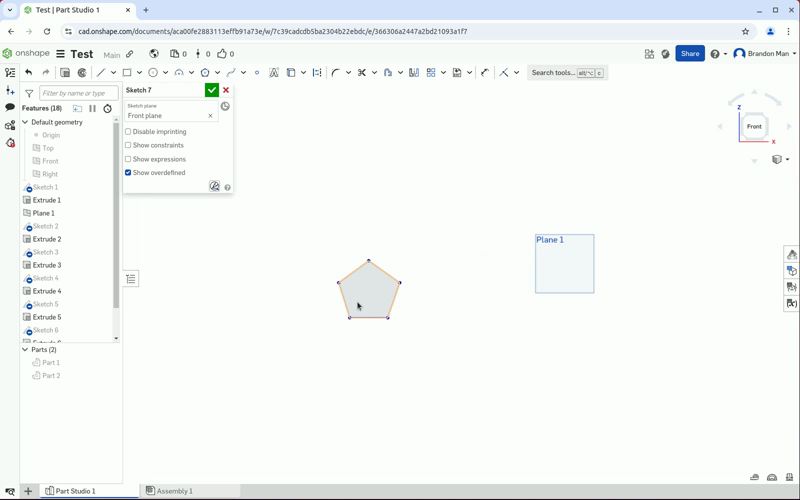
scroll(6)
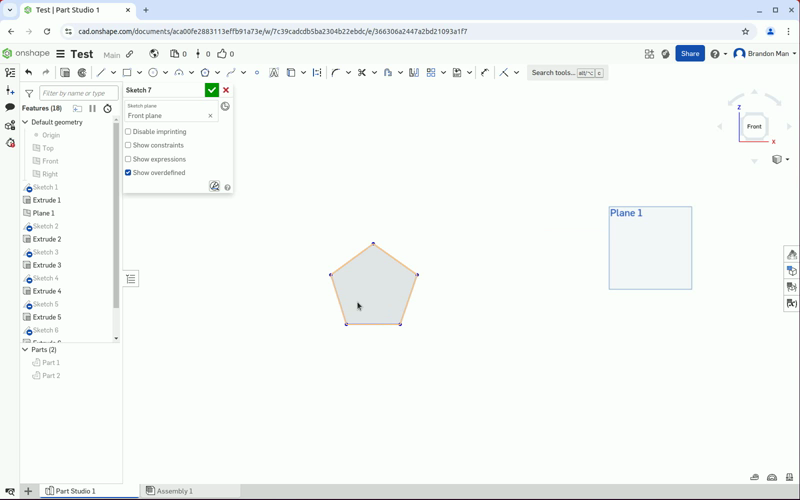
scroll(6)
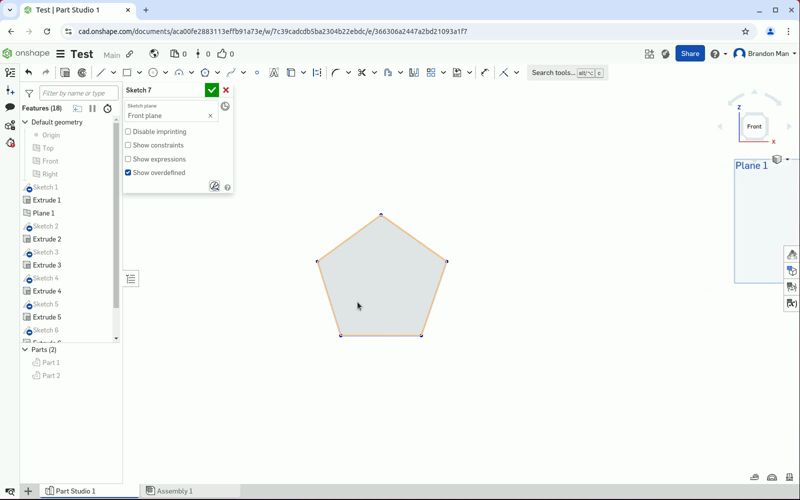
scroll(6)
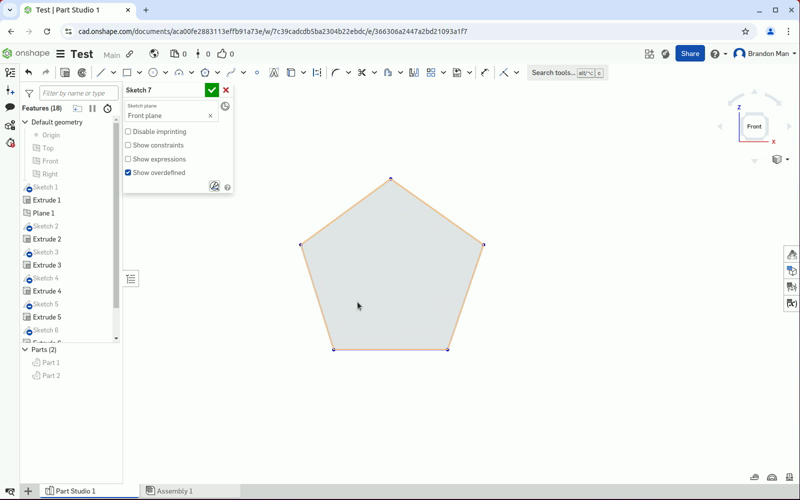
scroll(6)
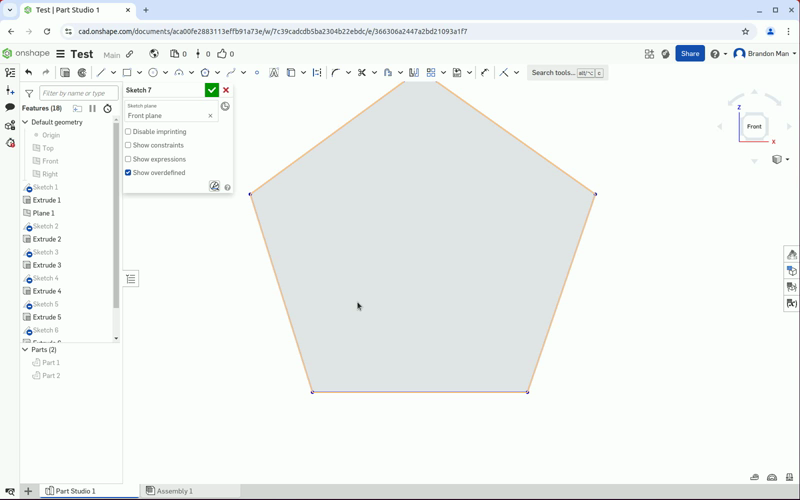
click(357, 301)
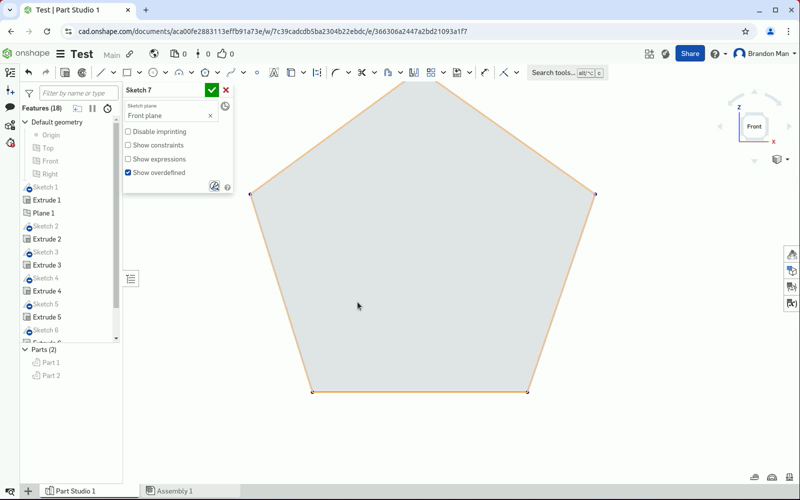
scroll(-6)
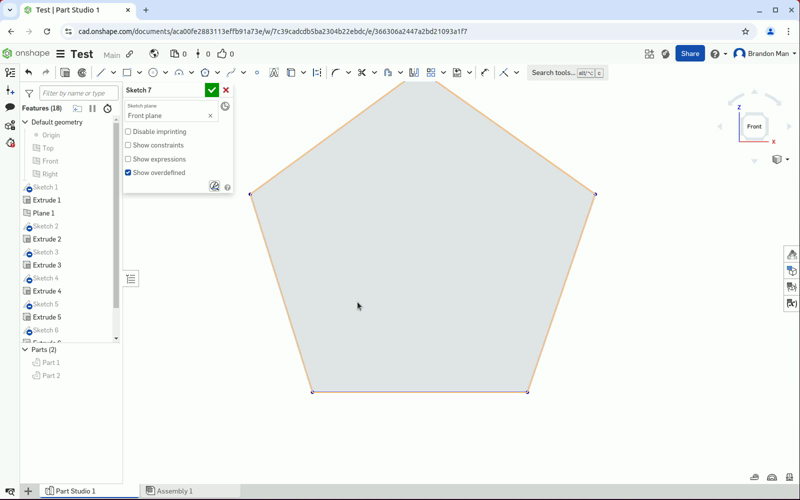
scroll(-6)
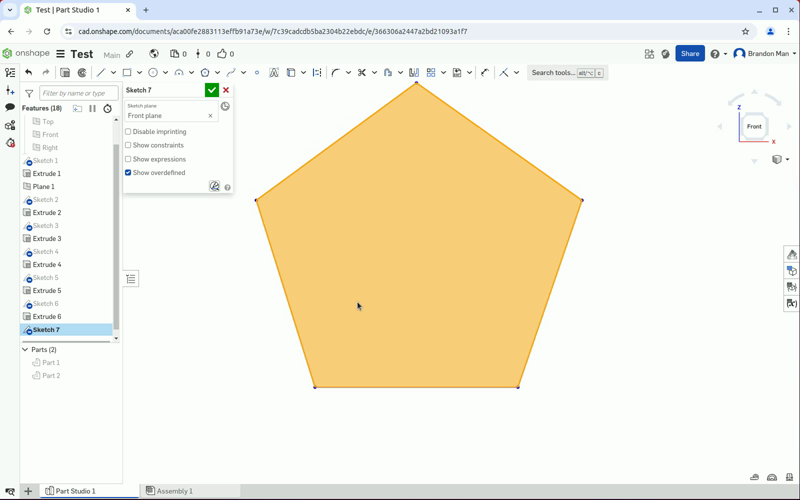
scroll(-6)
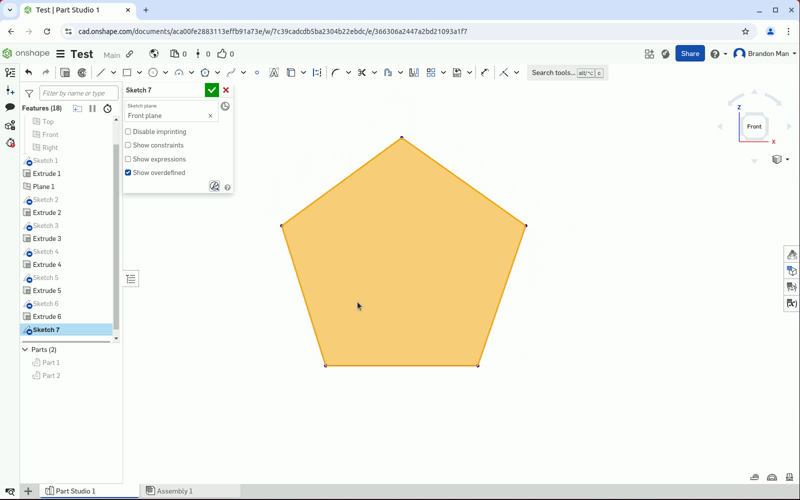
scroll(-6)
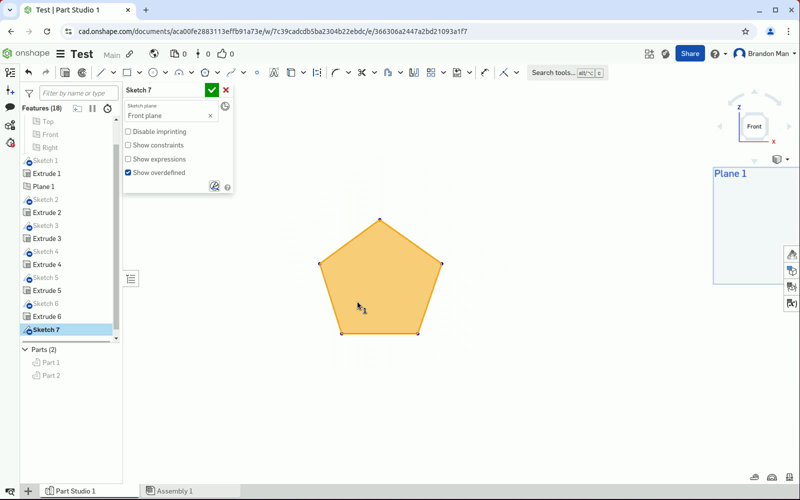
scroll(-6)
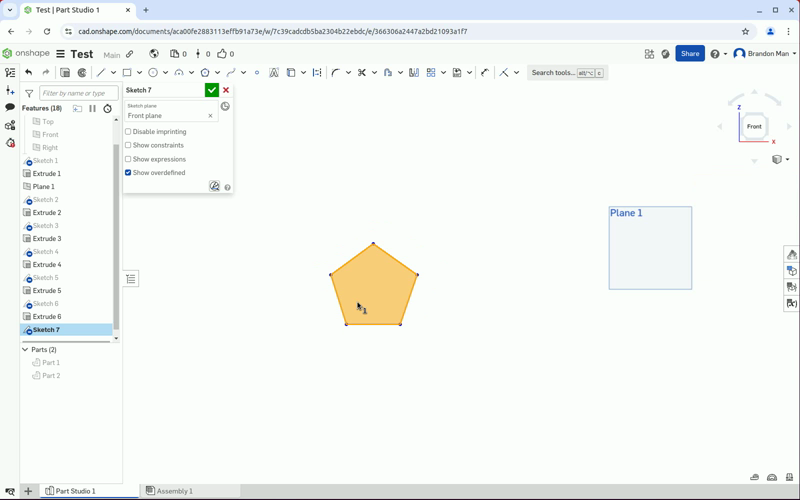
scroll(-6)
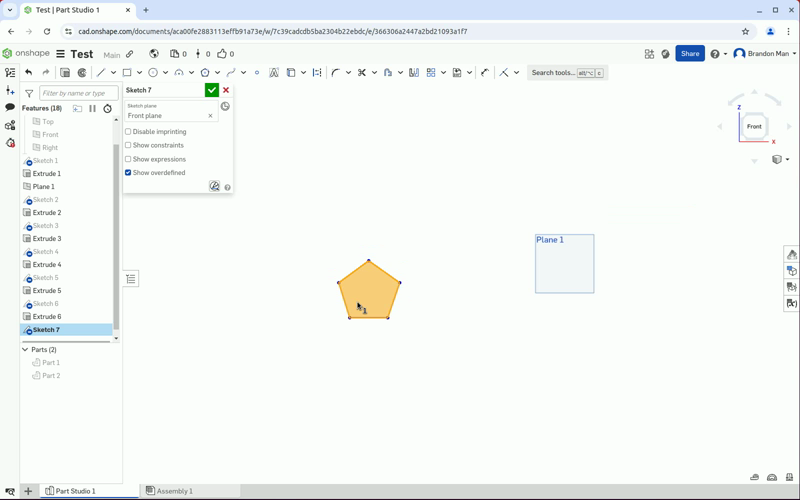
scroll(-6)
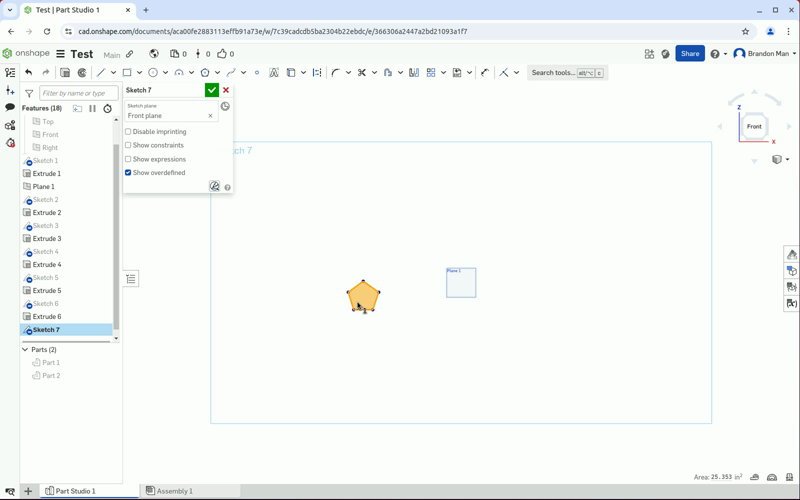
mouse_move(73, 352)
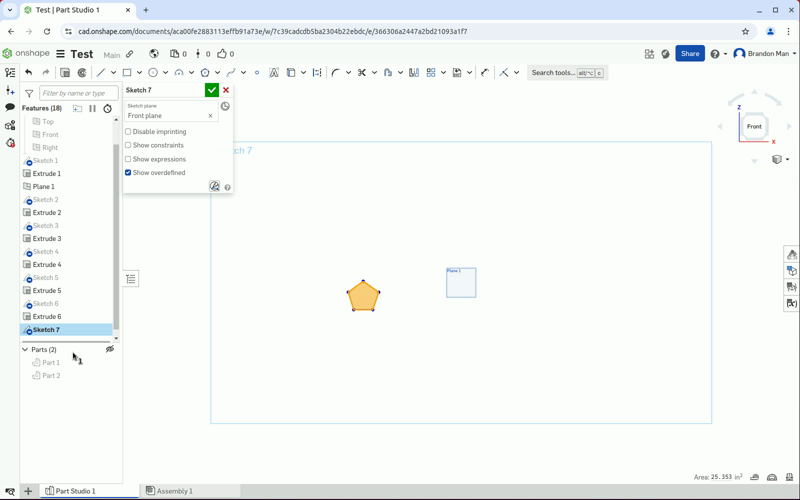
key(shift+y)
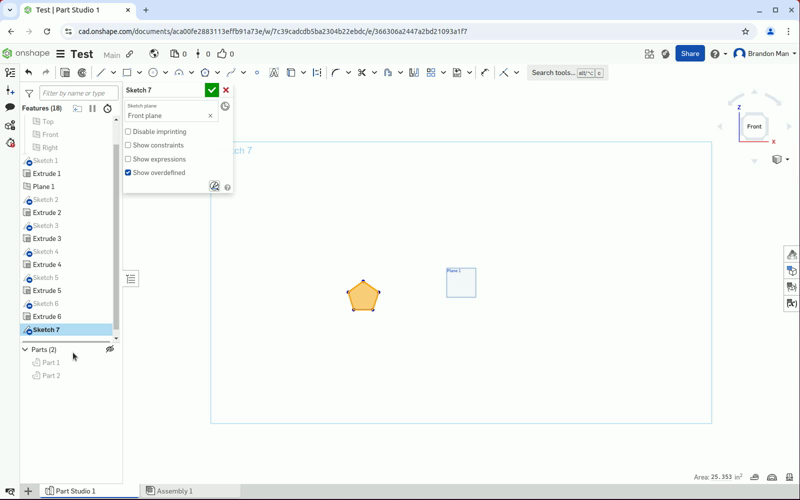
key(shift+e)
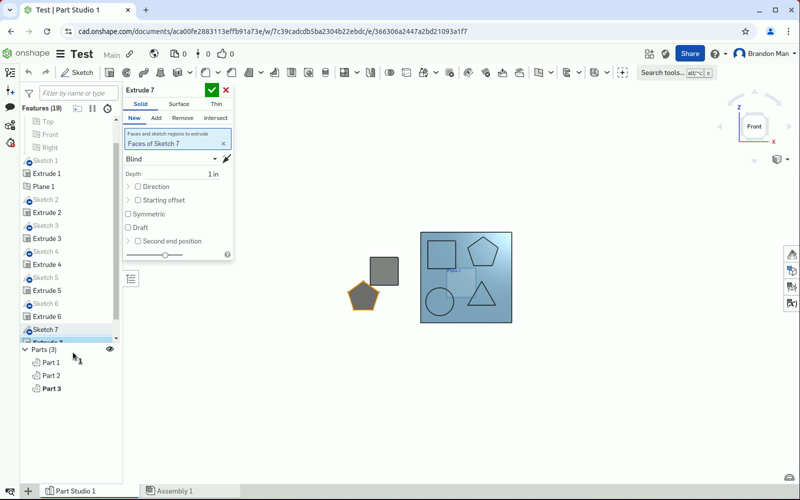
mouse_move(143, 106)
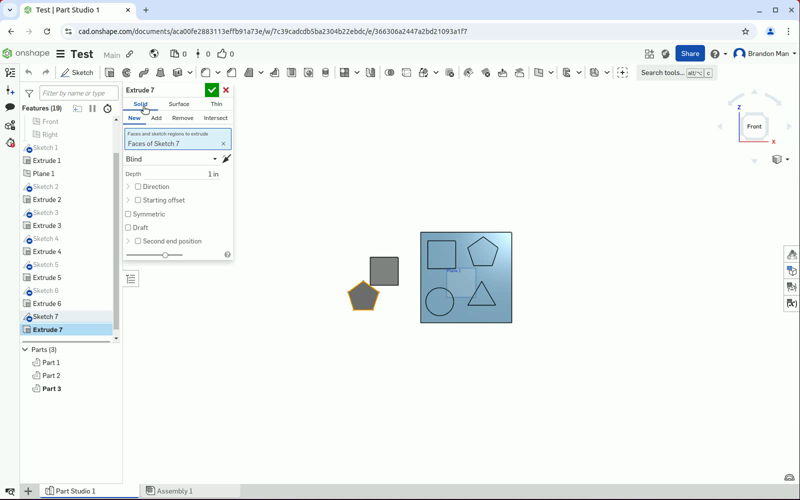
click(143, 106)
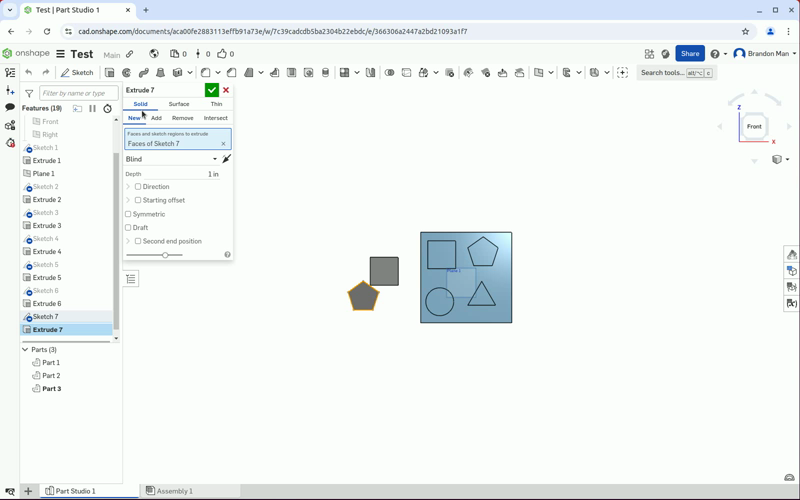
mouse_move(137, 120)
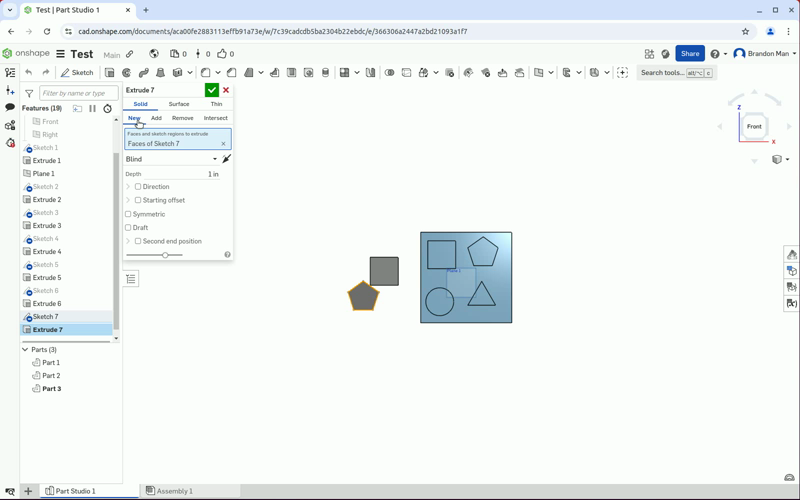
click(137, 120)
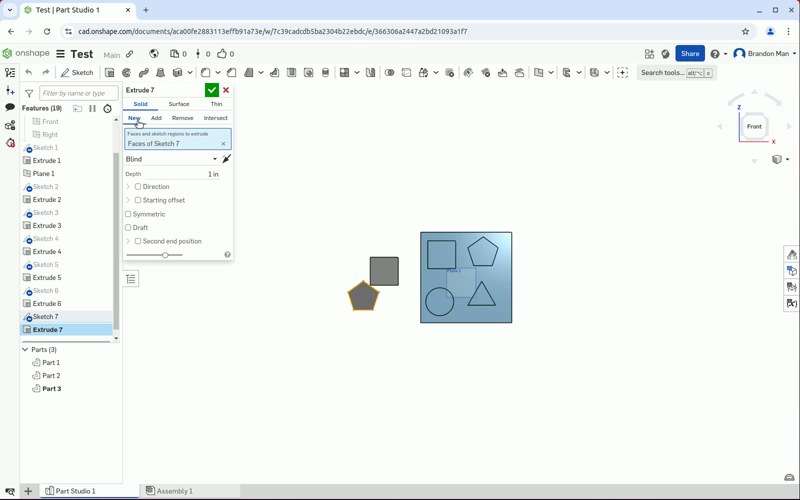
key(tab, 4)
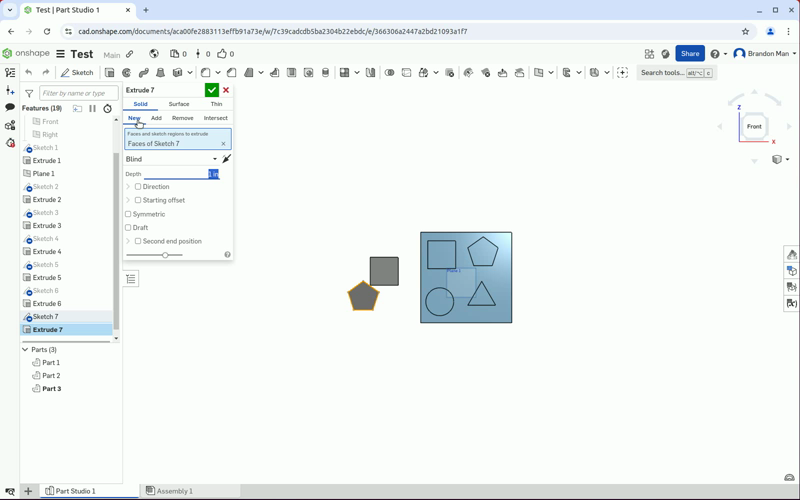
text(5.536)
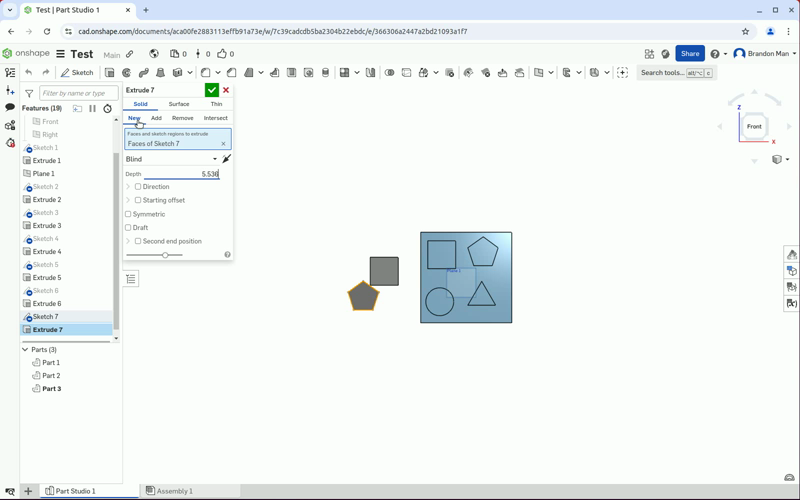
key(enter)
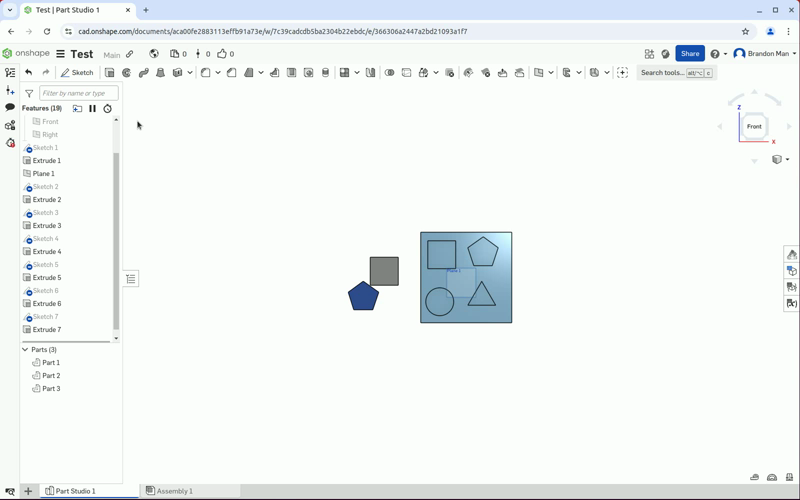
key(shift+h)
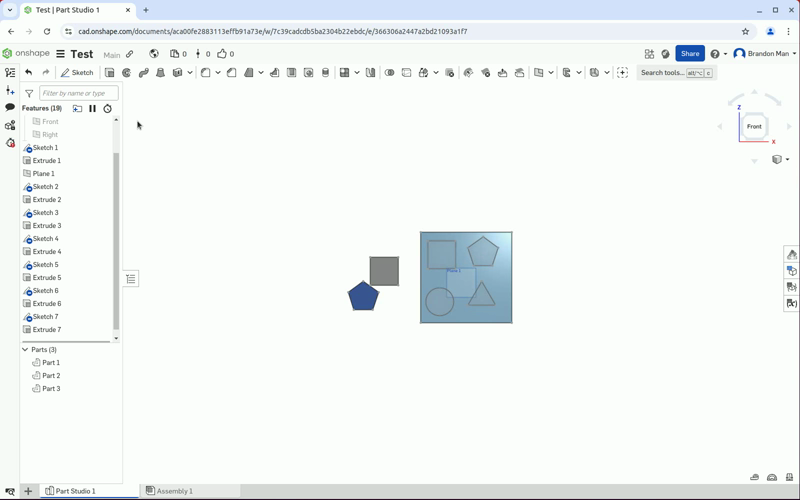
key(shift+h)
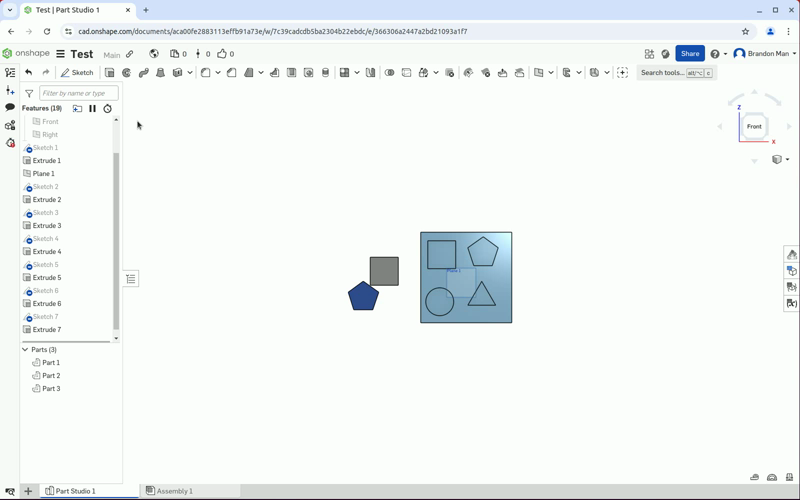
mouse_move(69, 150)
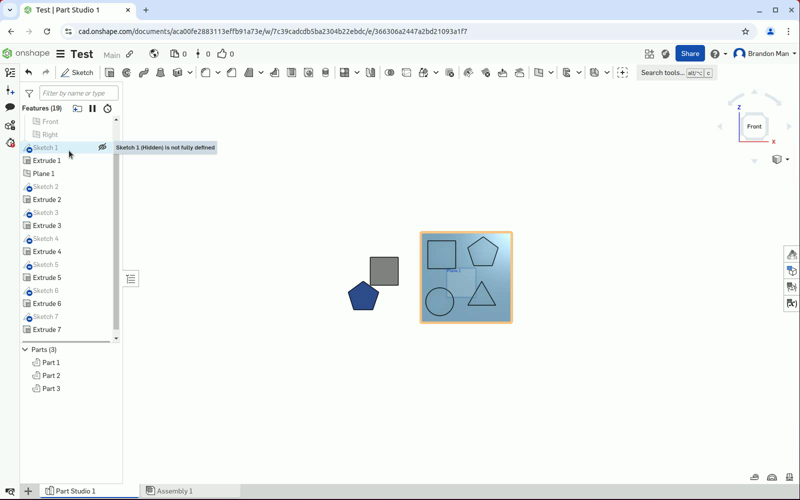
click(69, 150)
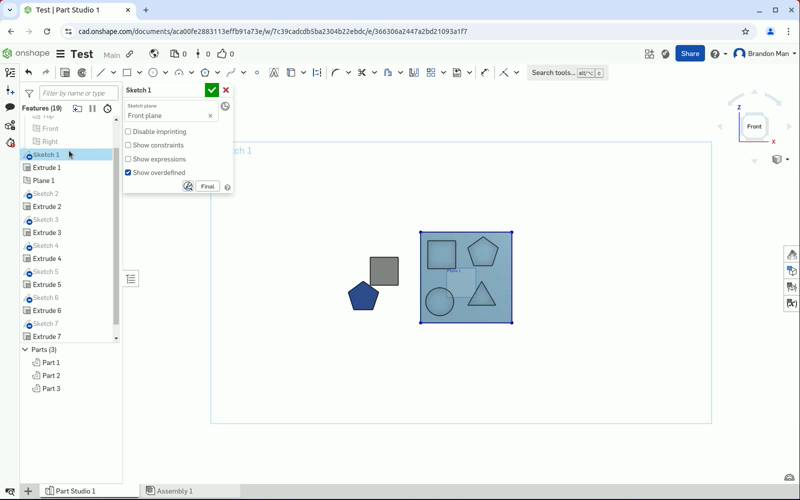
mouse_move(229, 92)
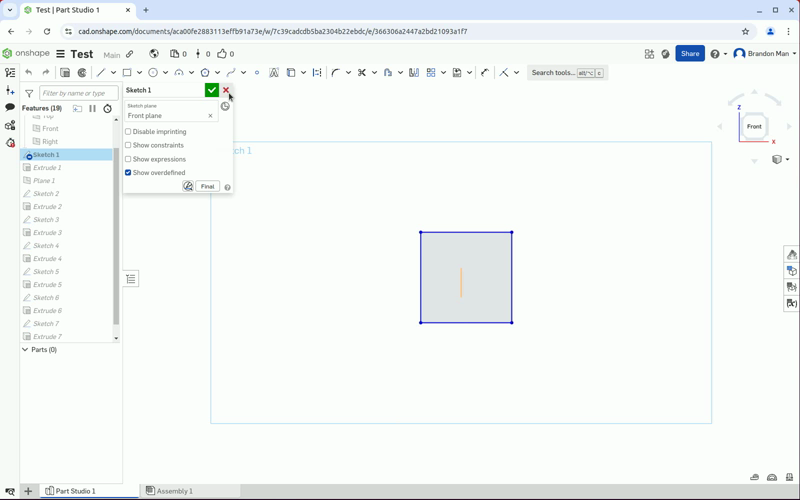
click(229, 92)
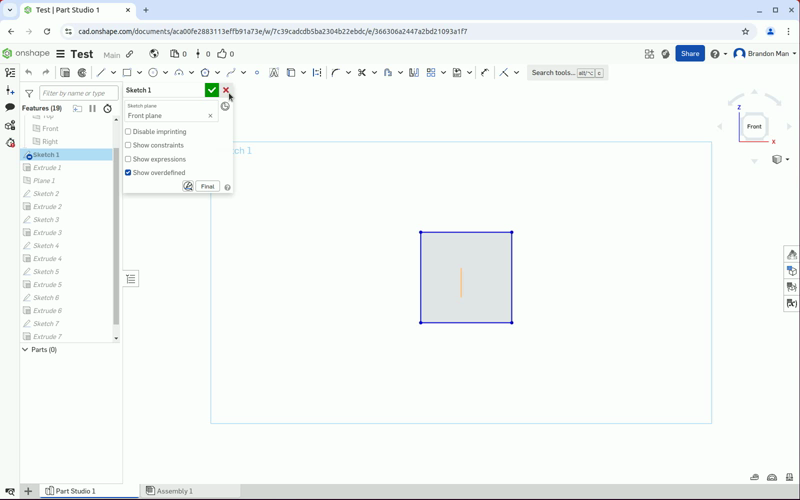
key(shift+s)
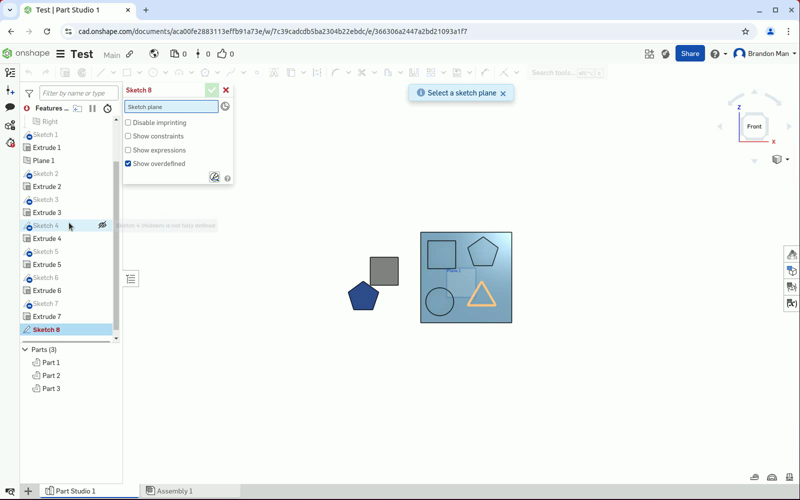
scroll(3)
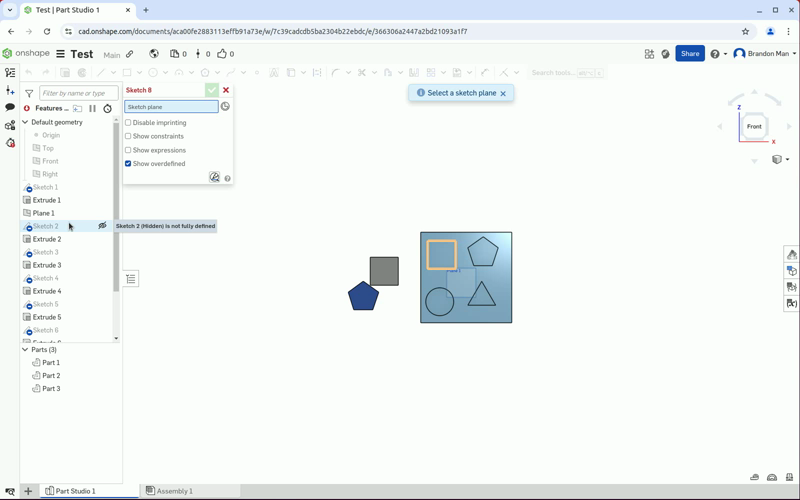
mouse_move(69, 163)
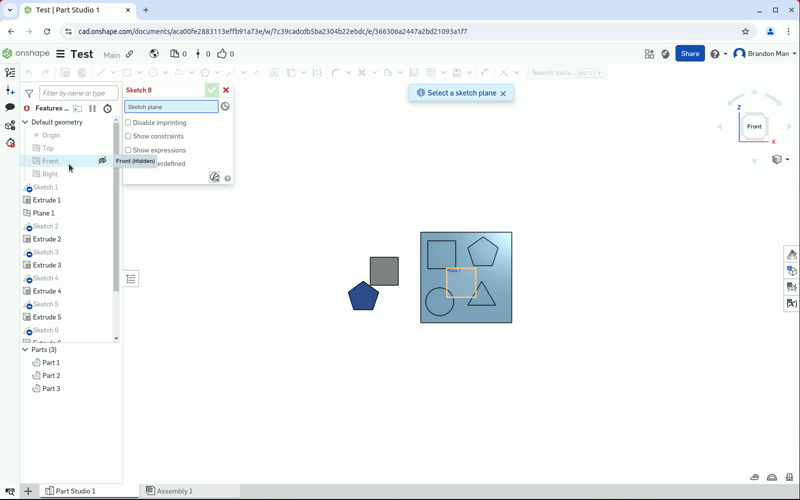
click(69, 163)
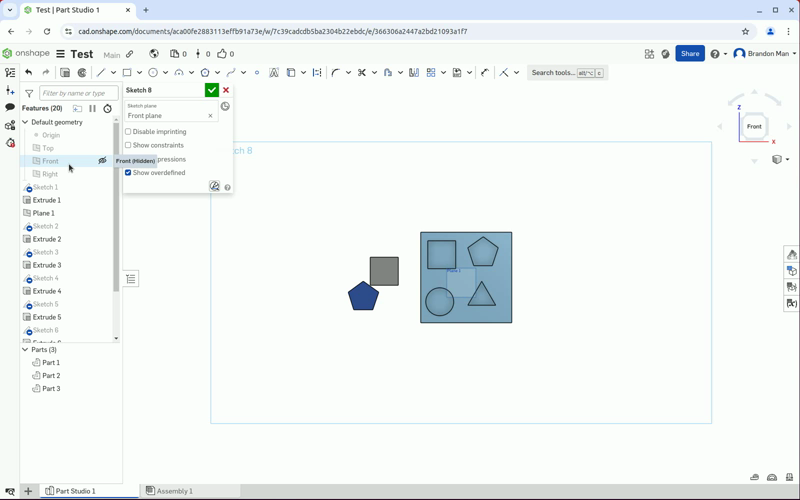
mouse_move(73, 352)
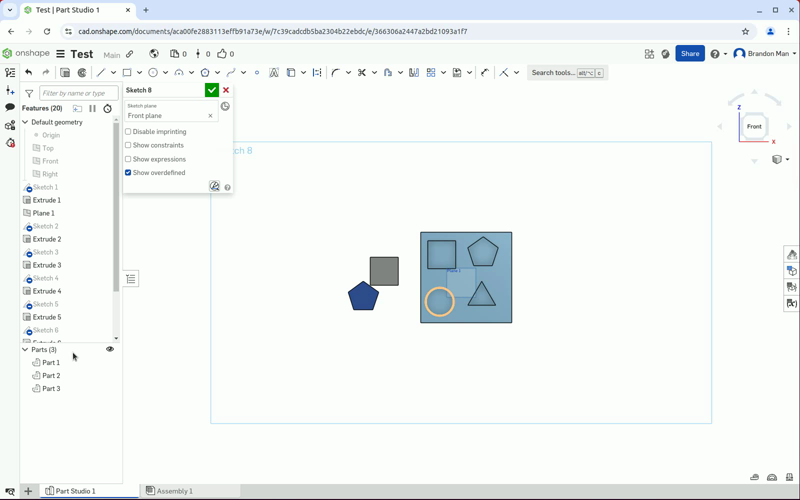
key(y)
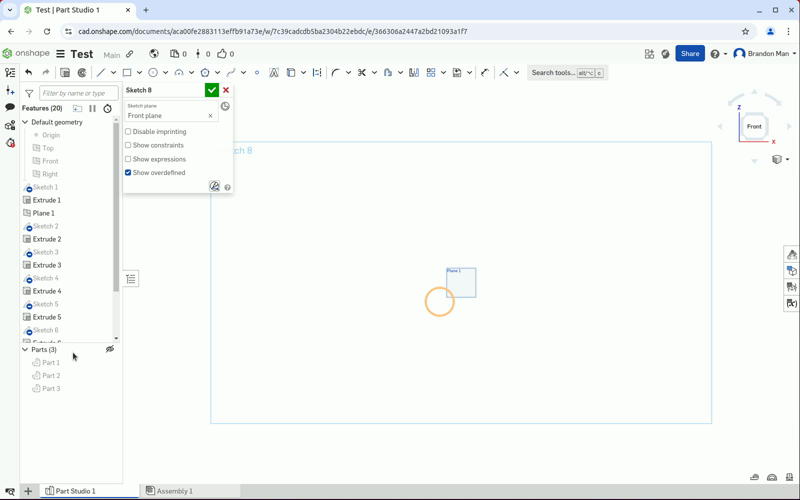
key(l)
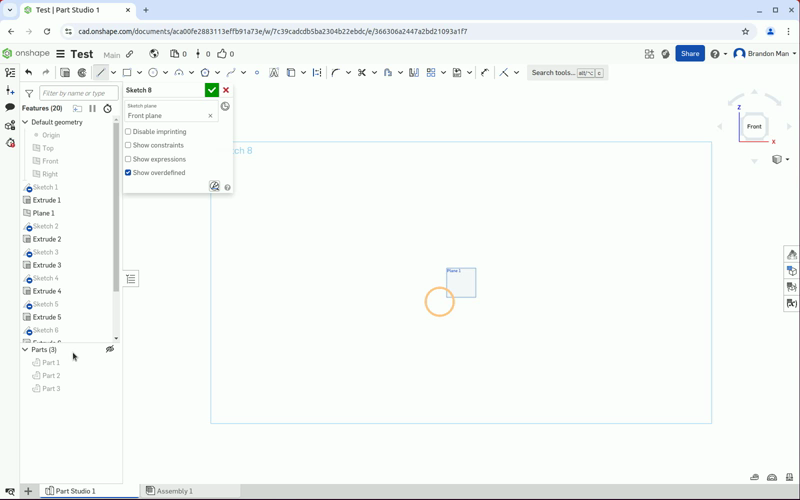
key_down(shift)
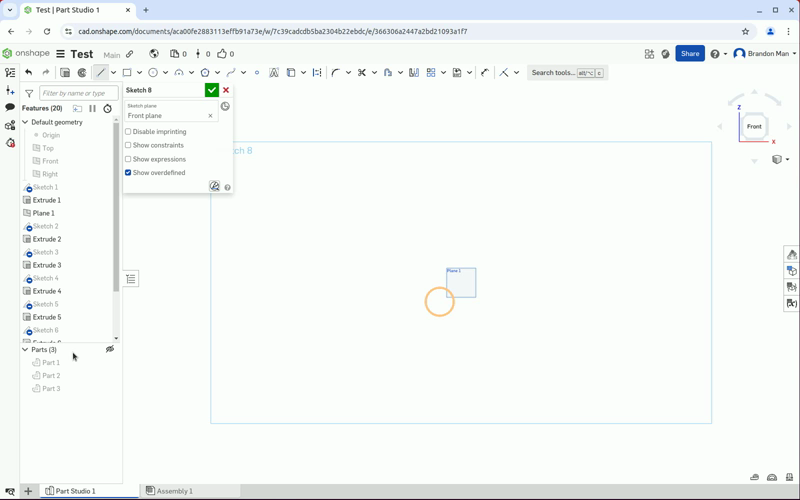
mouse_move(363, 341)
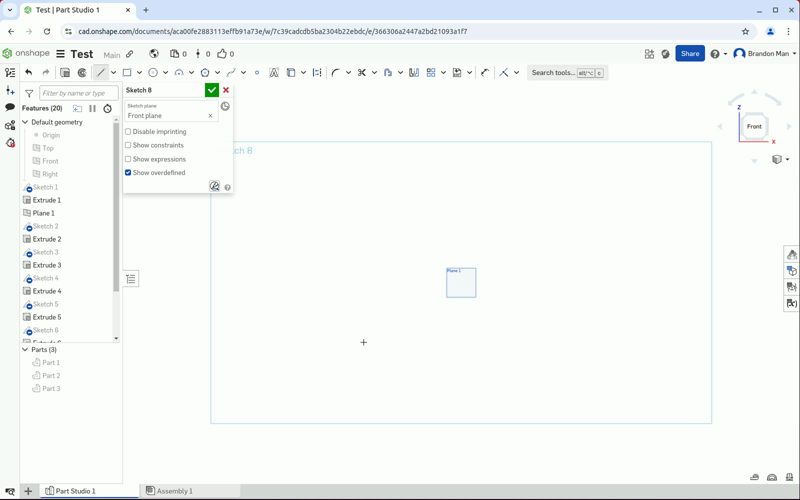
click(363, 341)
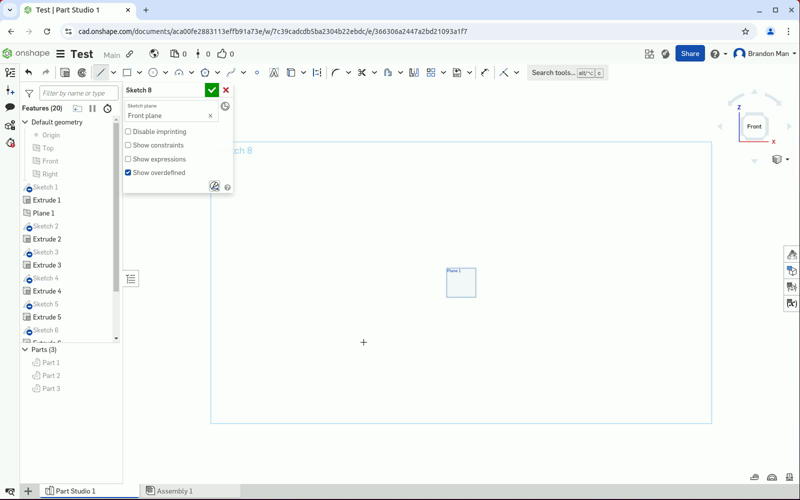
key_up(shift)
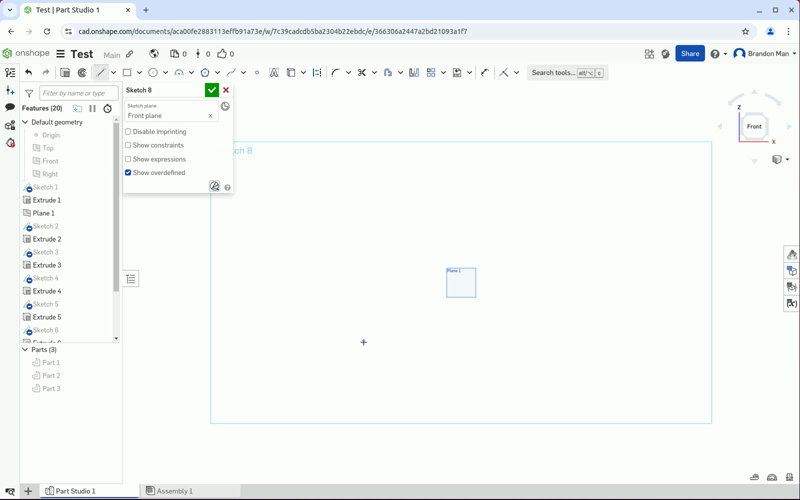
key_down(shift)
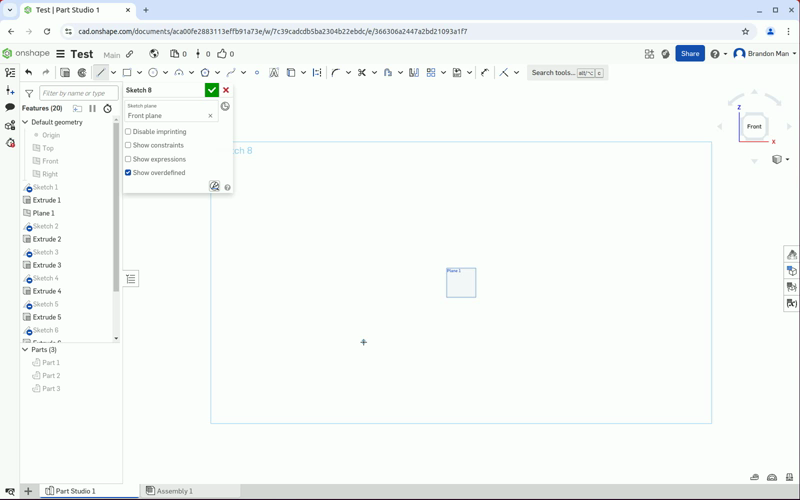
mouse_move(393, 341)
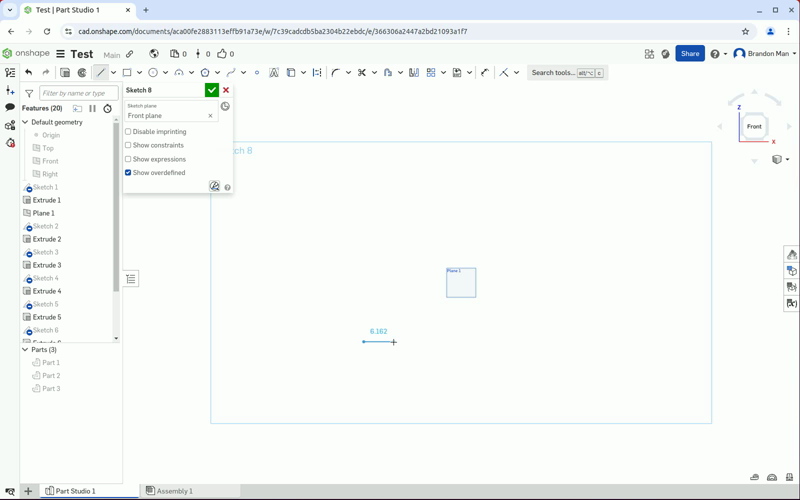
mouse_move(391, 341)
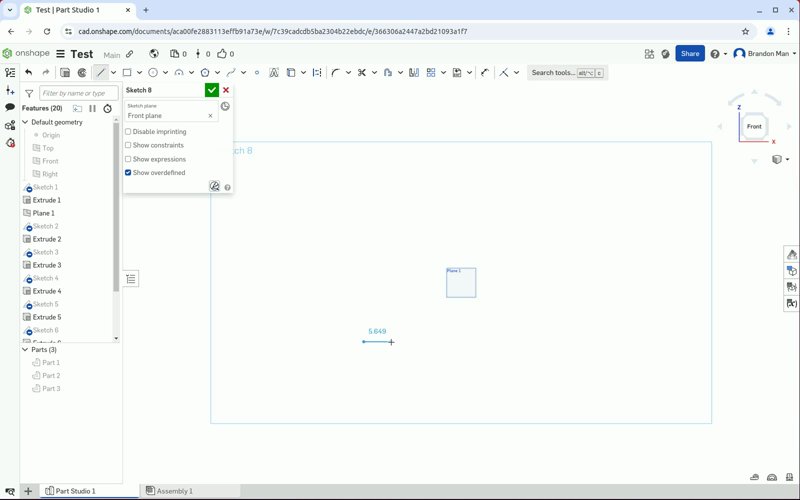
click(391, 341)
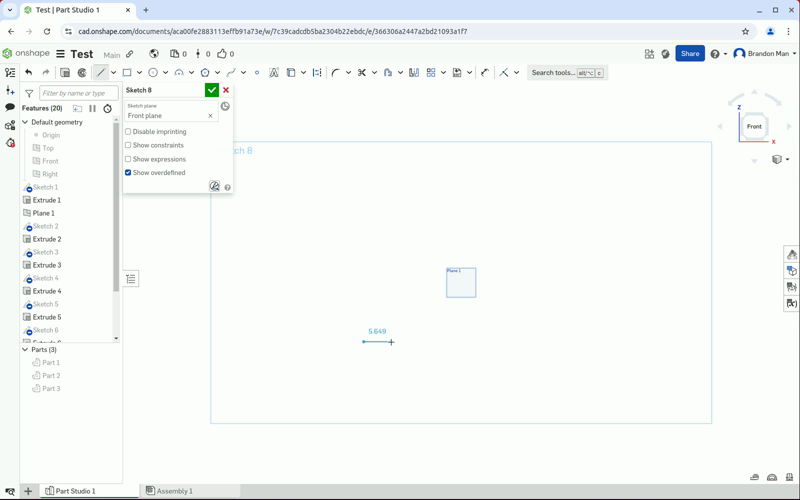
key_up(shift)
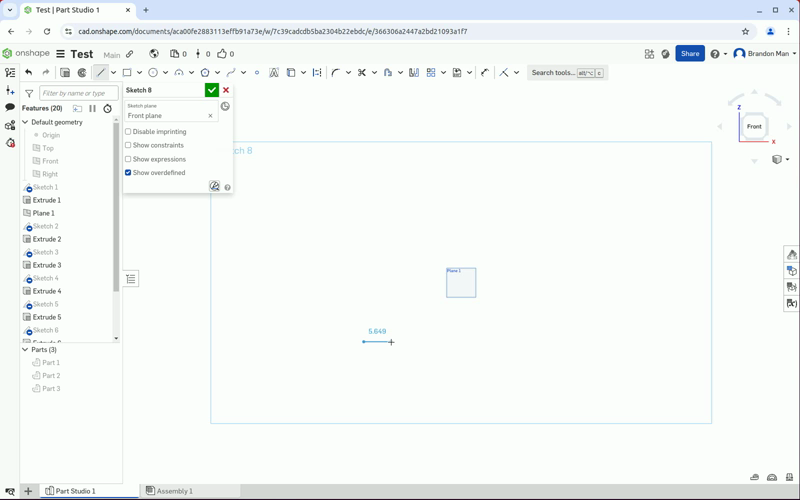
key_down(shift)
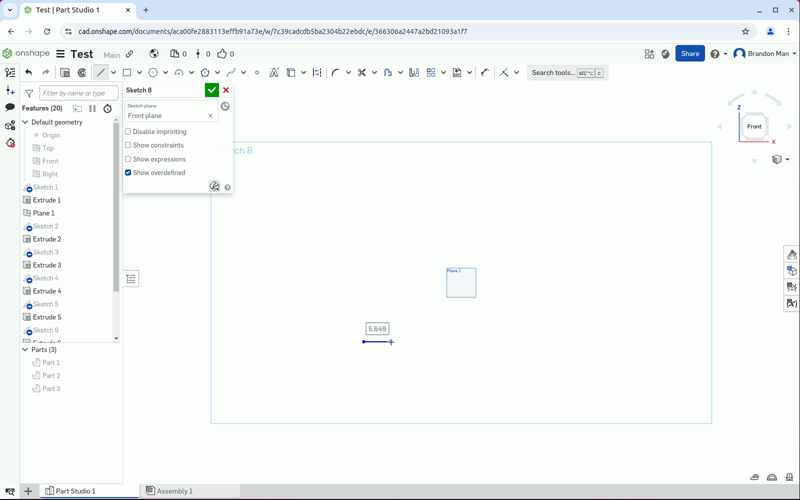
mouse_move(421, 341)
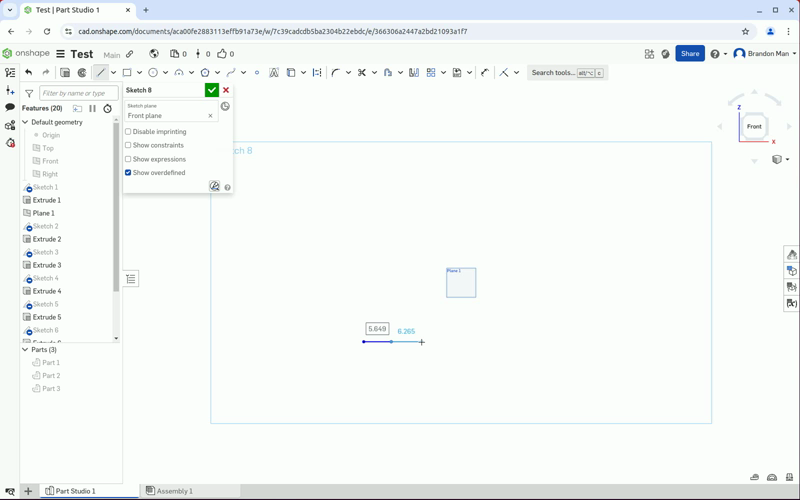
mouse_move(377, 317)
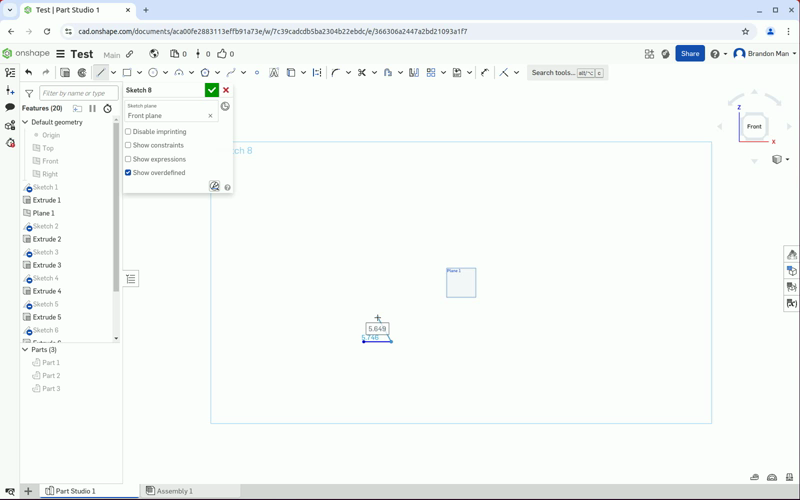
click(377, 317)
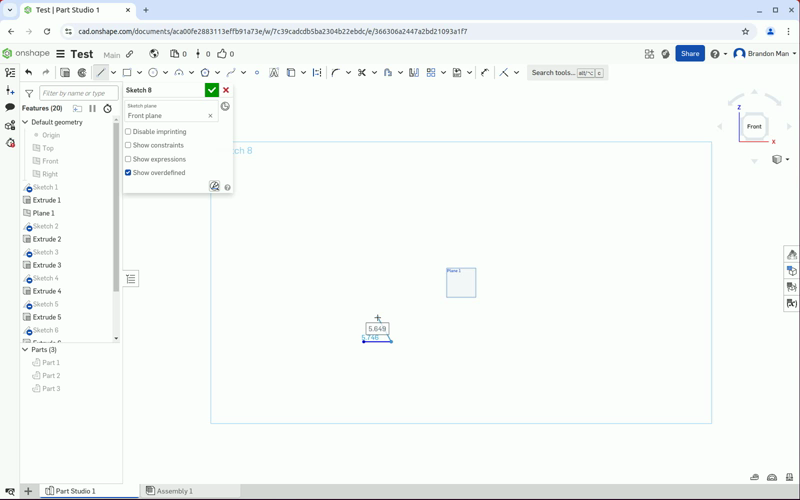
key_up(shift)
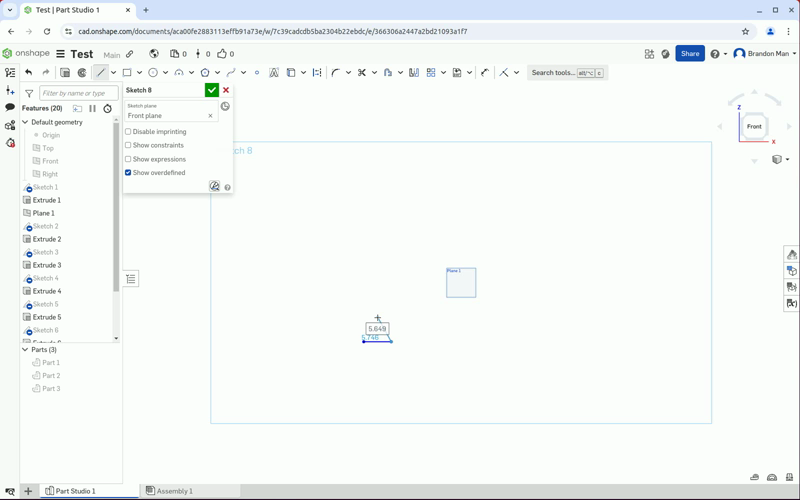
mouse_move(407, 317)
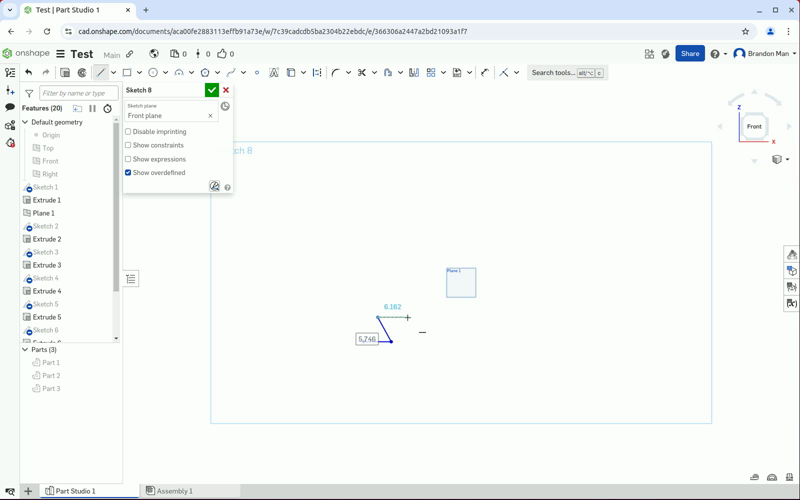
key_down(shift)
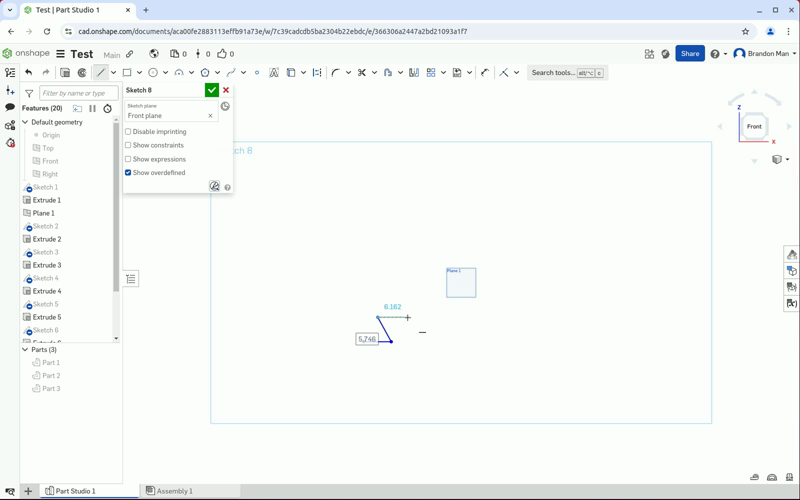
mouse_move(363, 341)
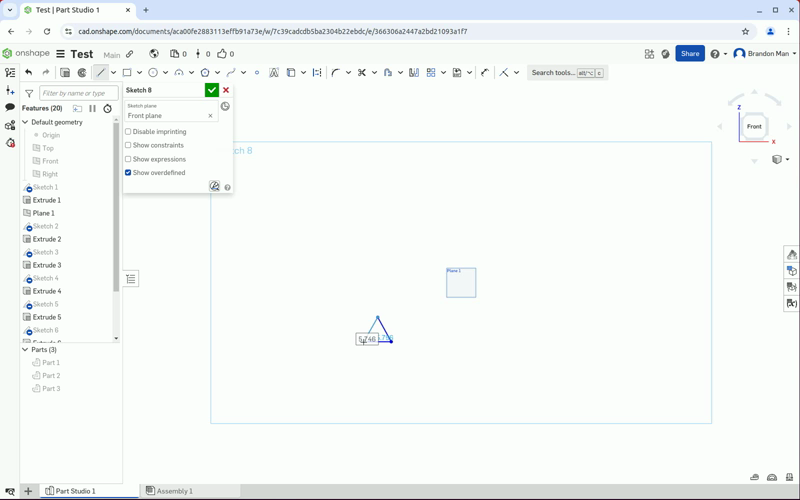
key_up(shift)
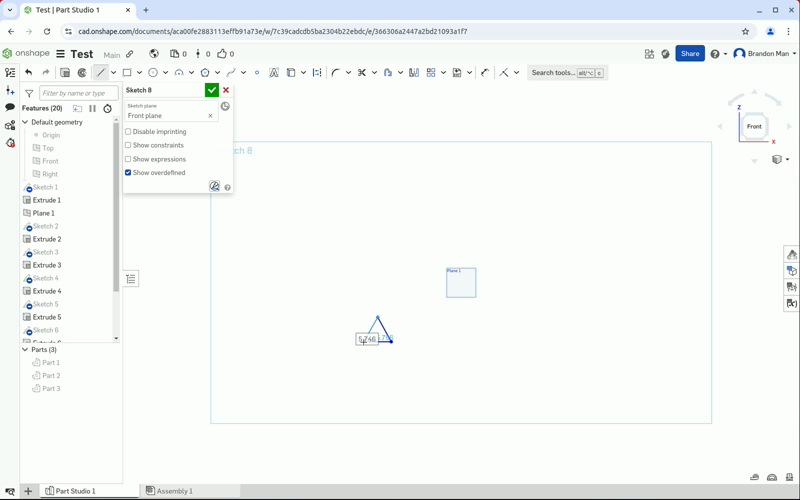
click(363, 341)
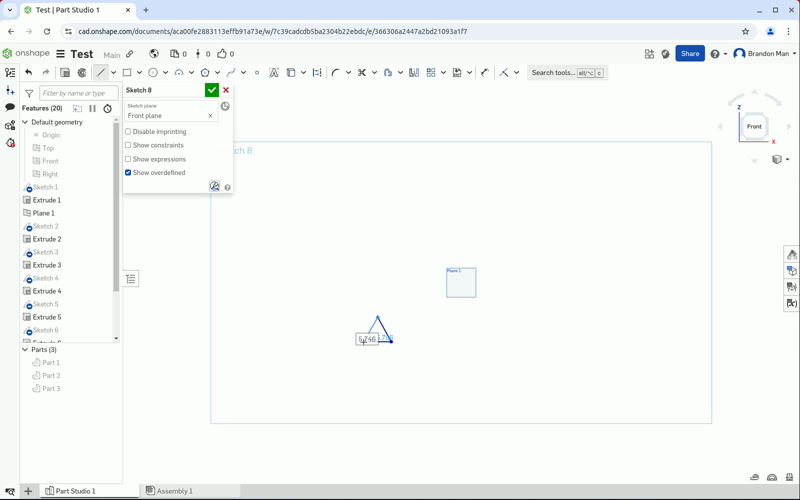
key(esc)
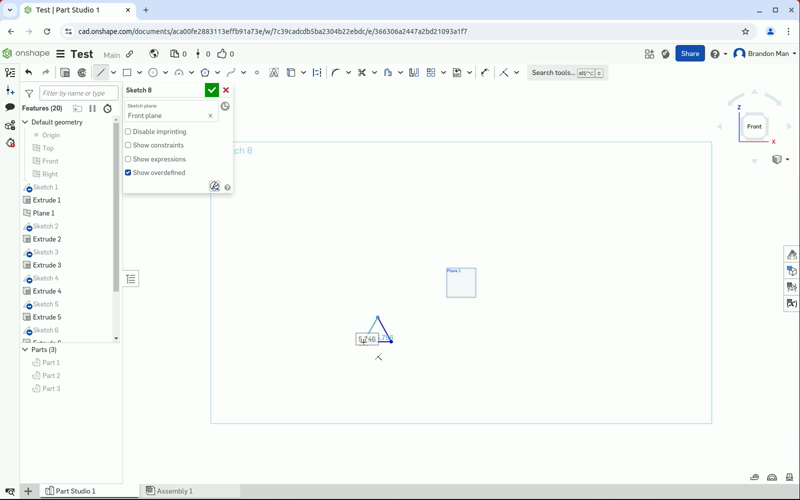
mouse_move(382, 337)
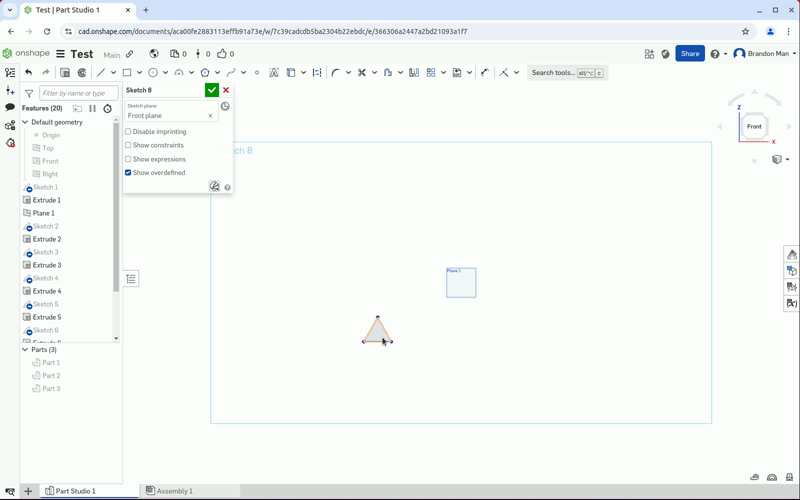
scroll(6)
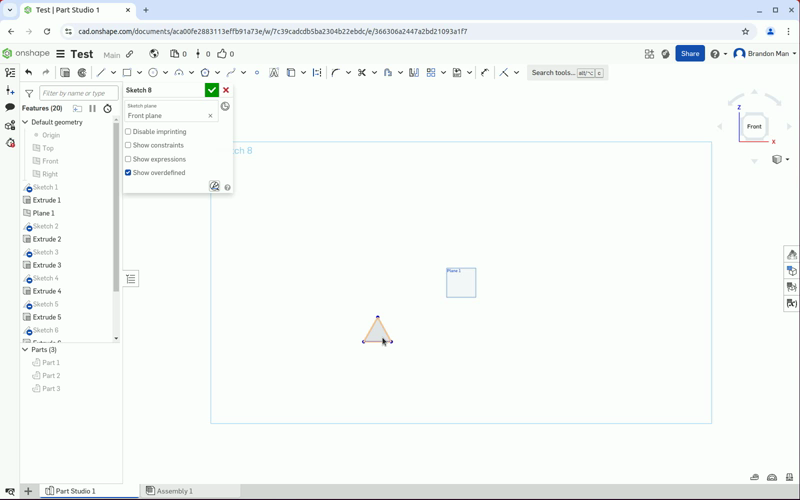
scroll(6)
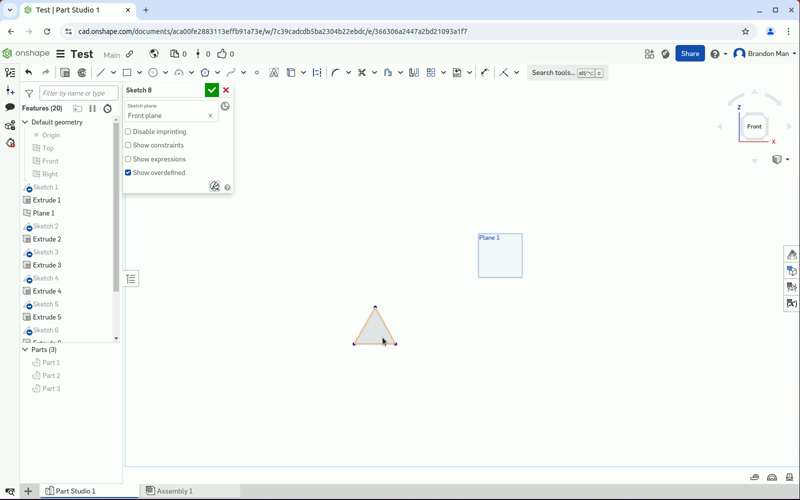
scroll(6)
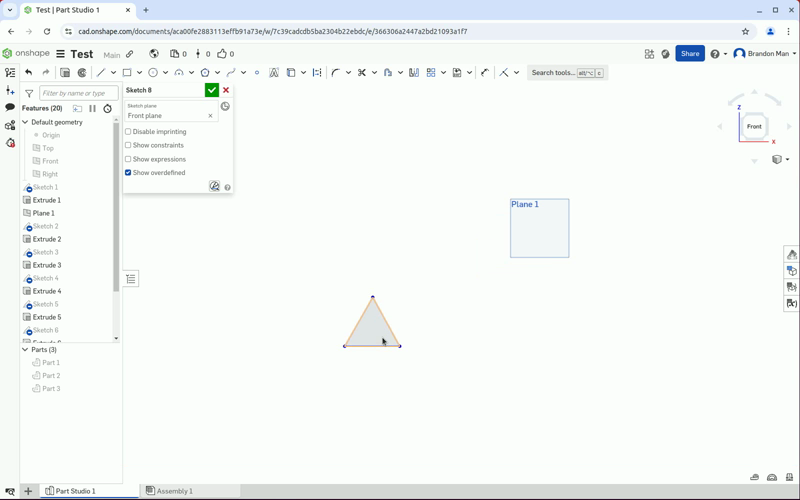
scroll(6)
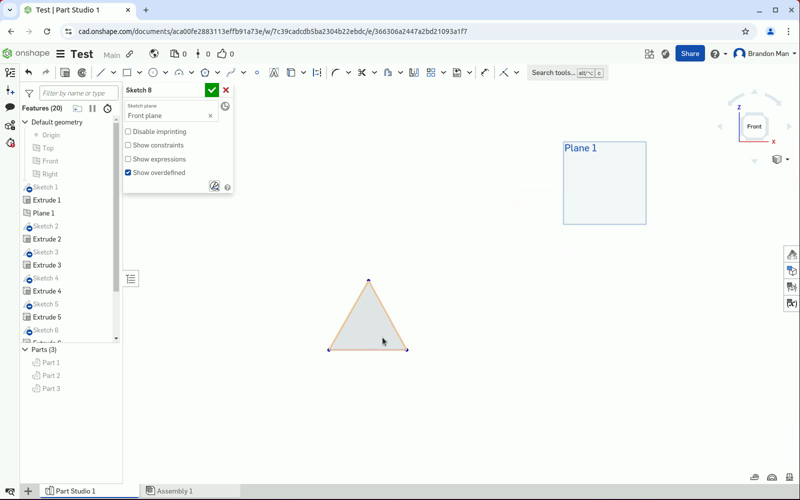
scroll(6)
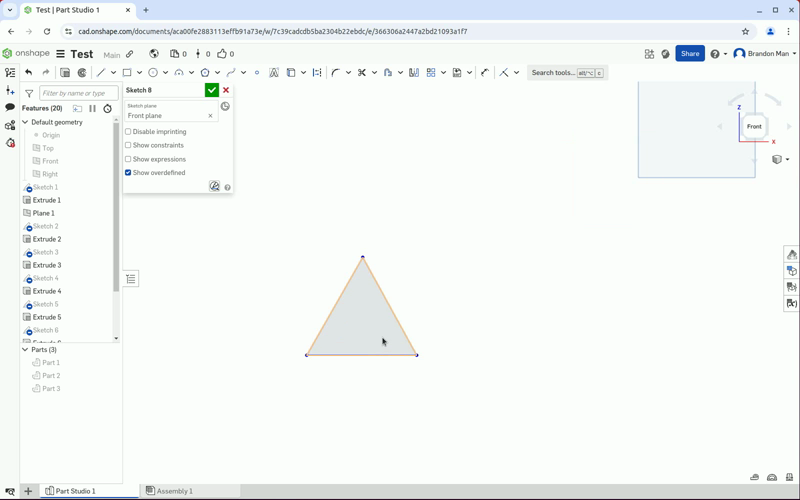
scroll(6)
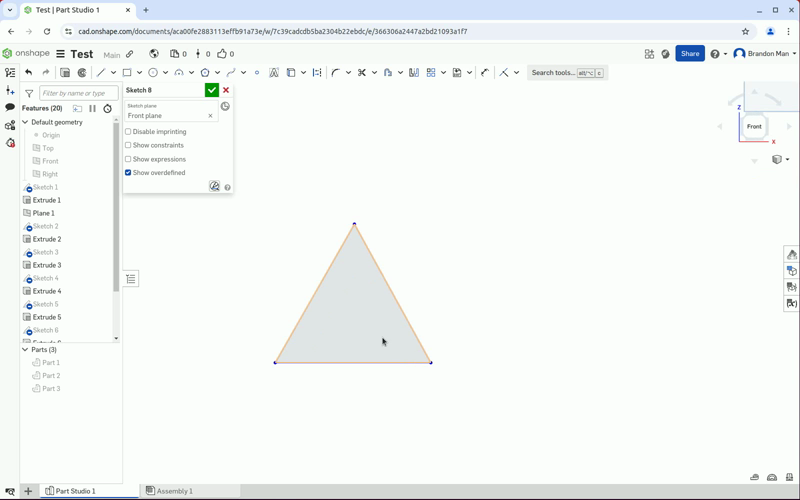
scroll(6)
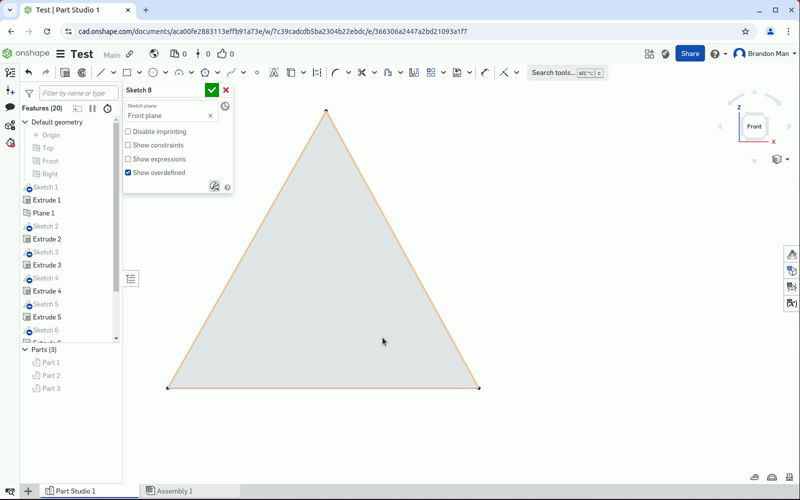
click(382, 337)
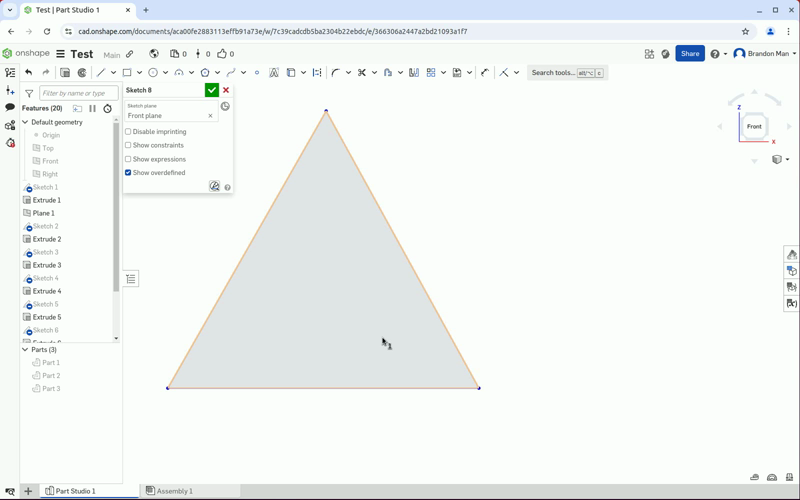
scroll(-6)
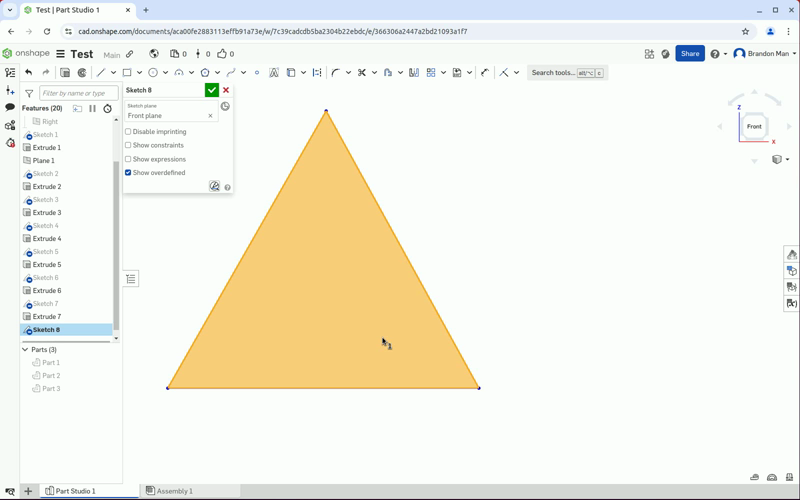
scroll(-6)
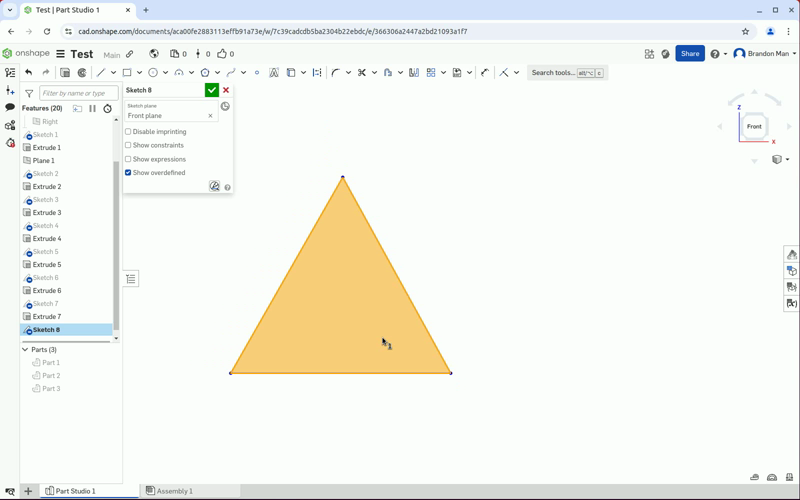
scroll(-6)
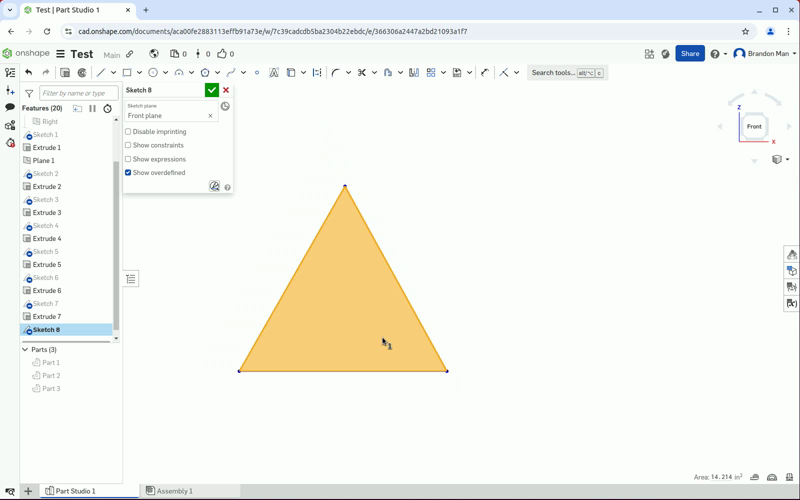
scroll(-6)
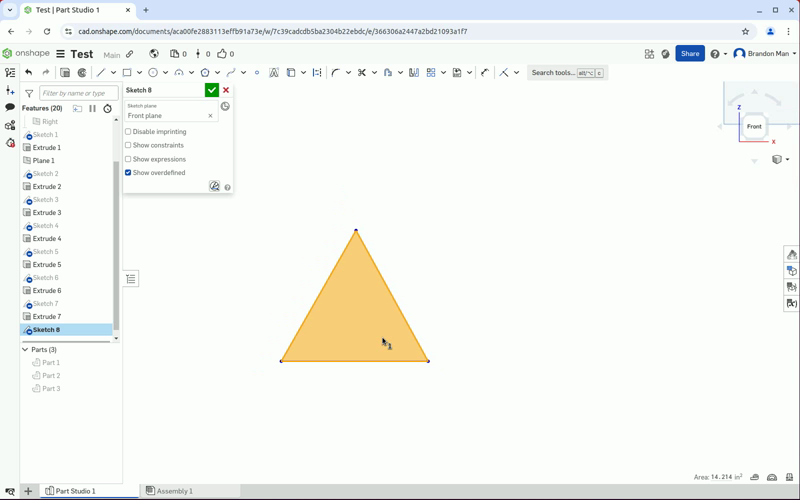
scroll(-6)
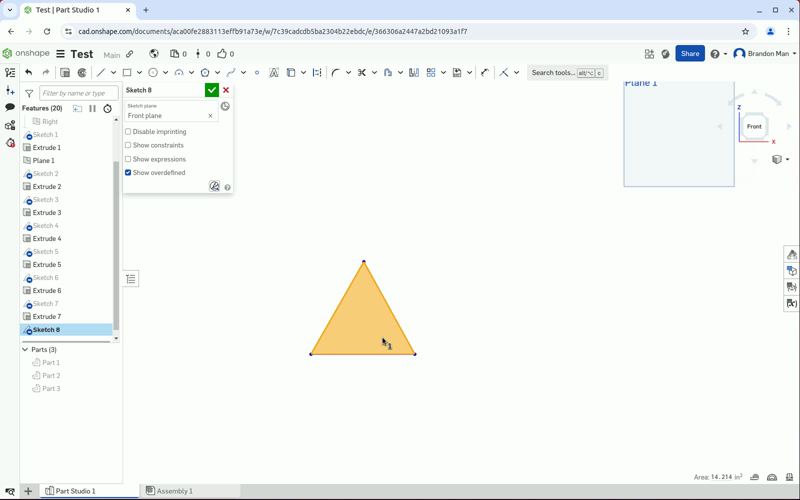
scroll(-6)
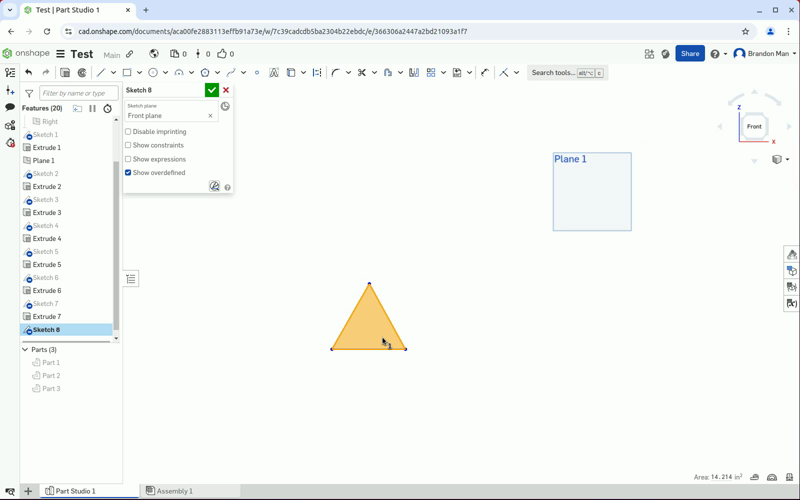
scroll(-6)
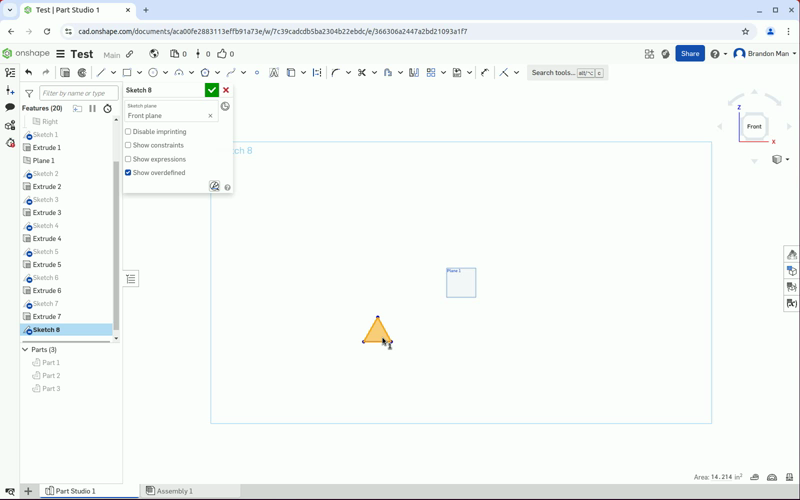
mouse_move(73, 352)
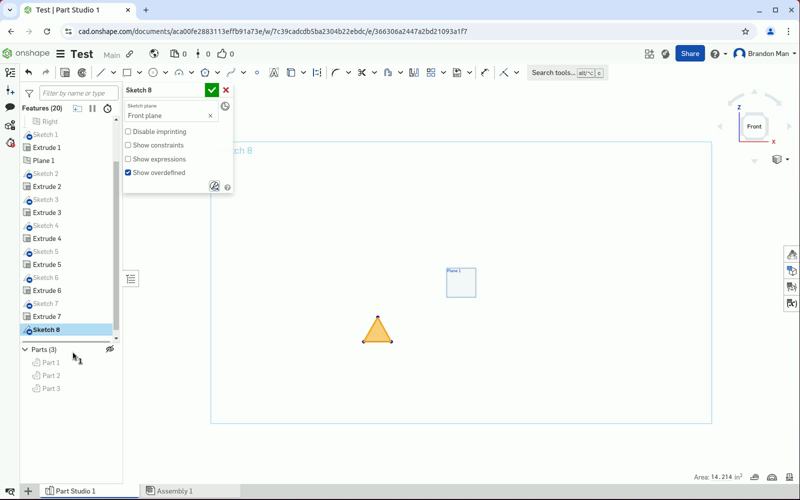
key(shift+y)
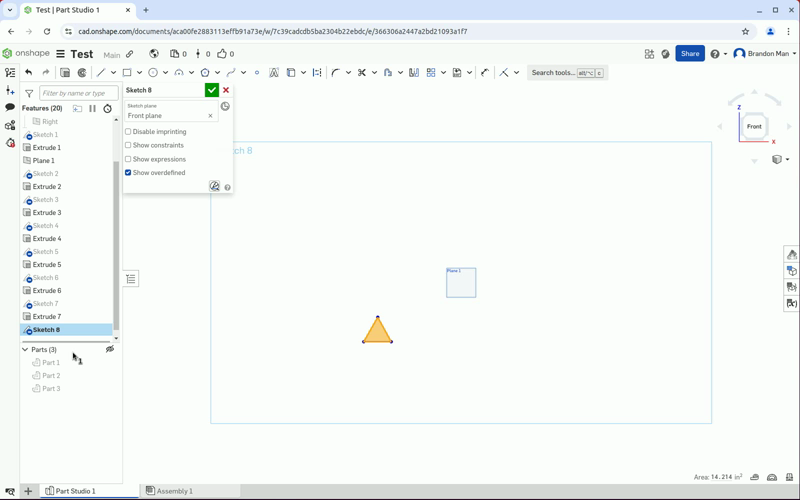
key(shift+e)
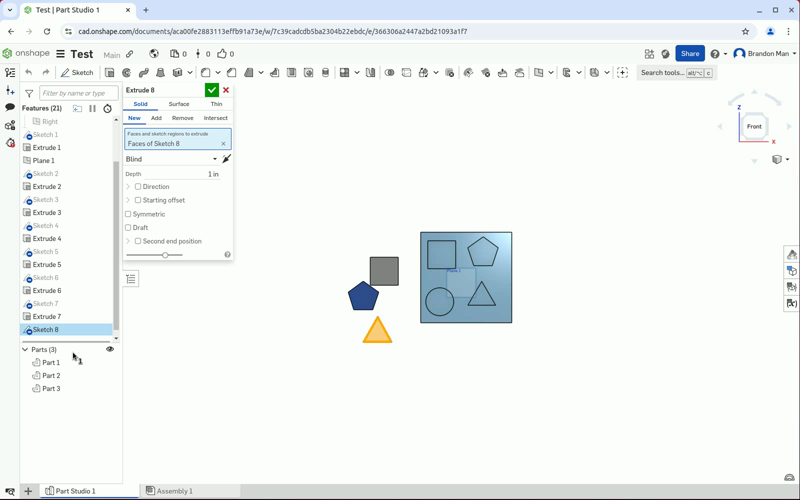
mouse_move(143, 106)
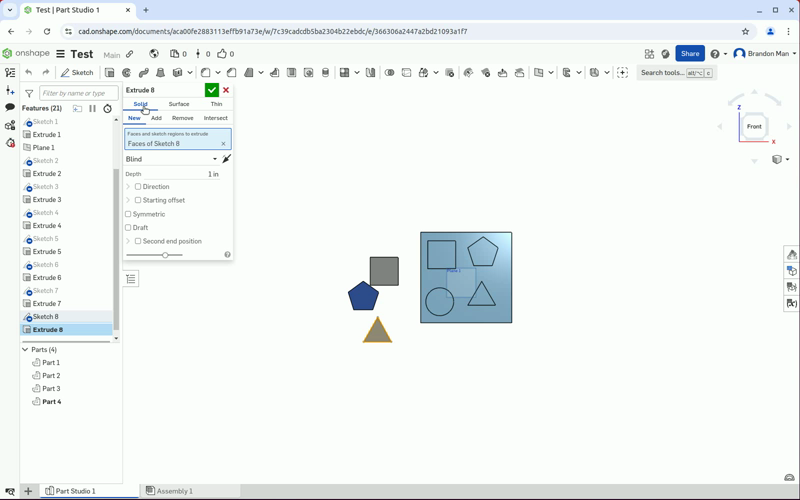
click(143, 106)
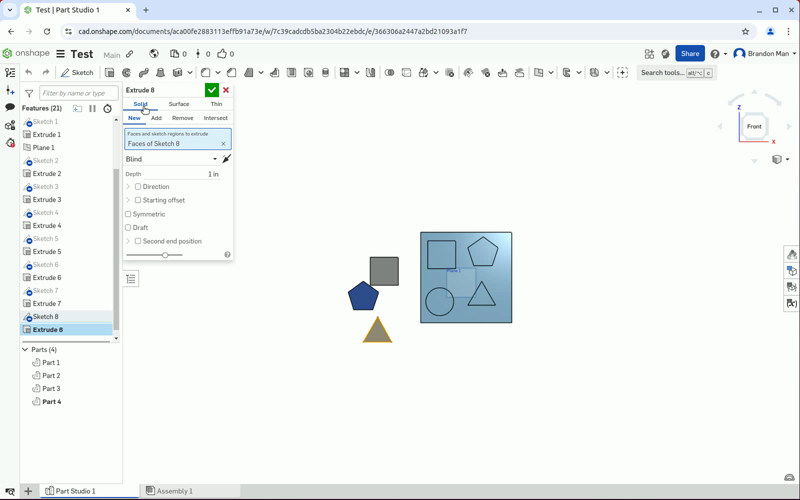
mouse_move(137, 120)
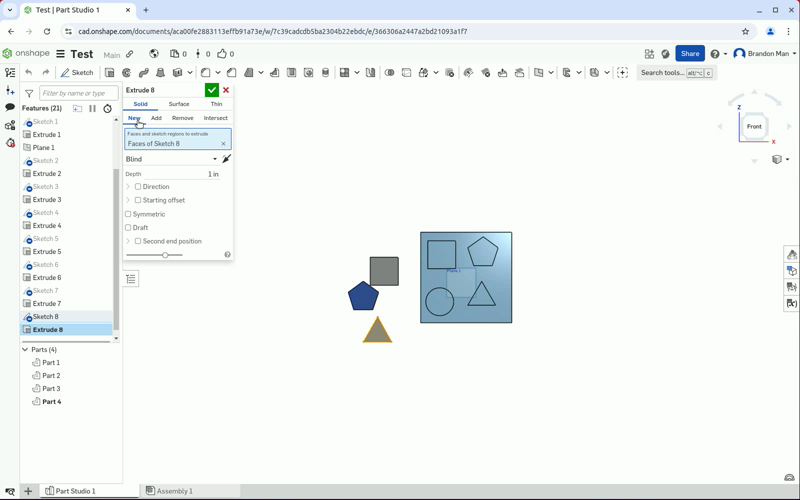
click(137, 120)
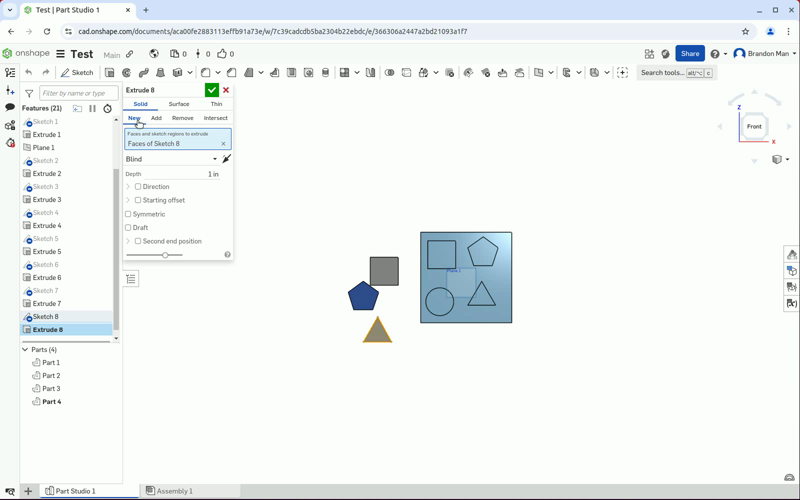
key(tab, 4)
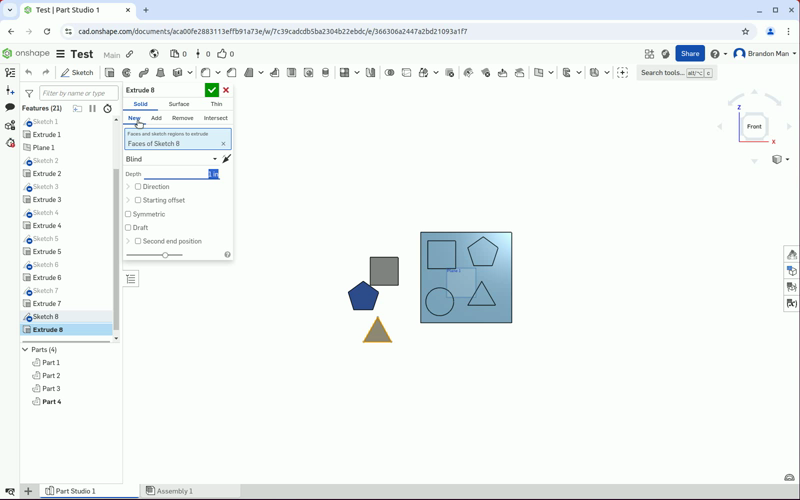
text(5.536)
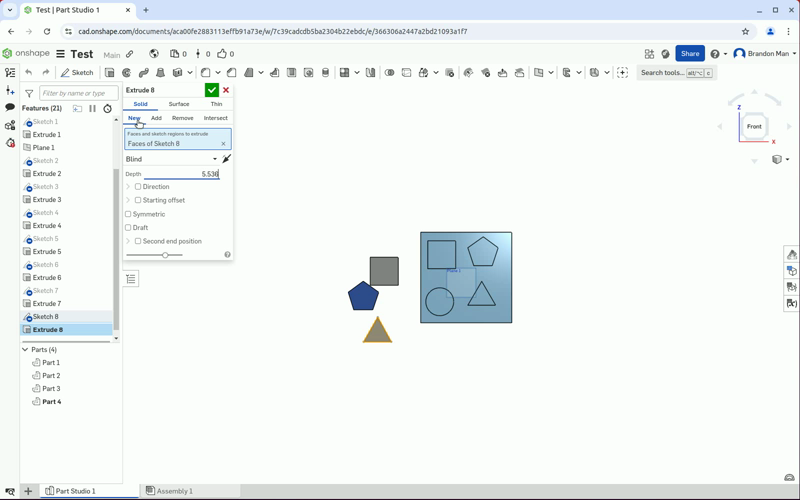
key(enter)
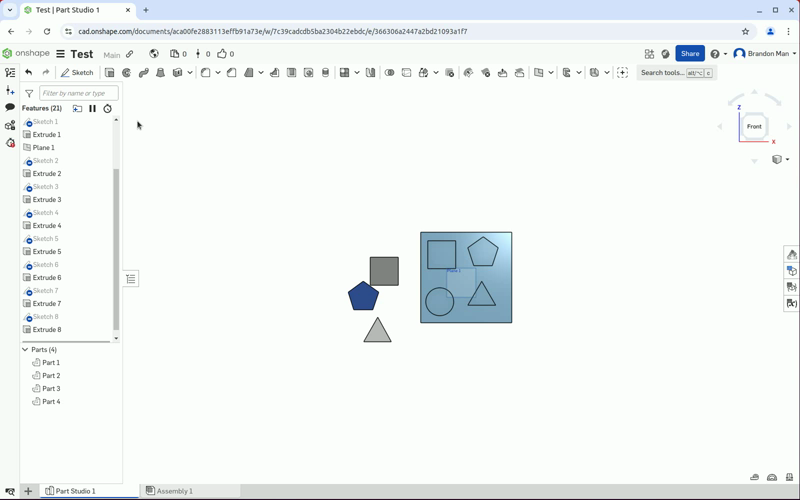
key(shift+h)
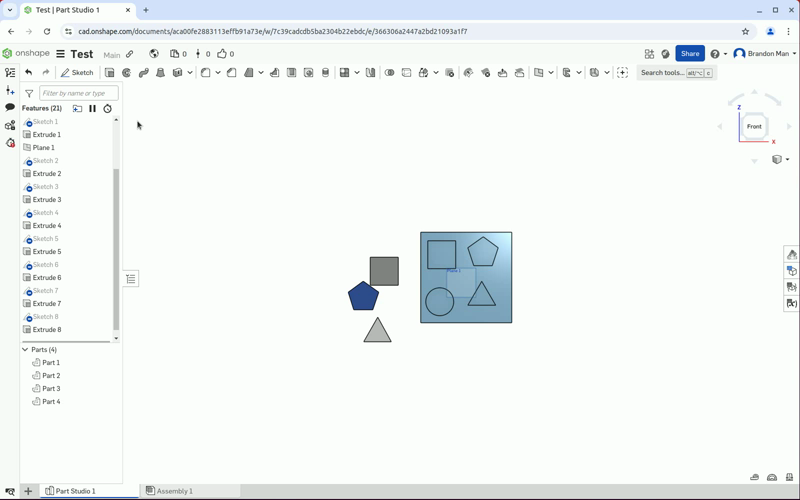
key(shift+h)
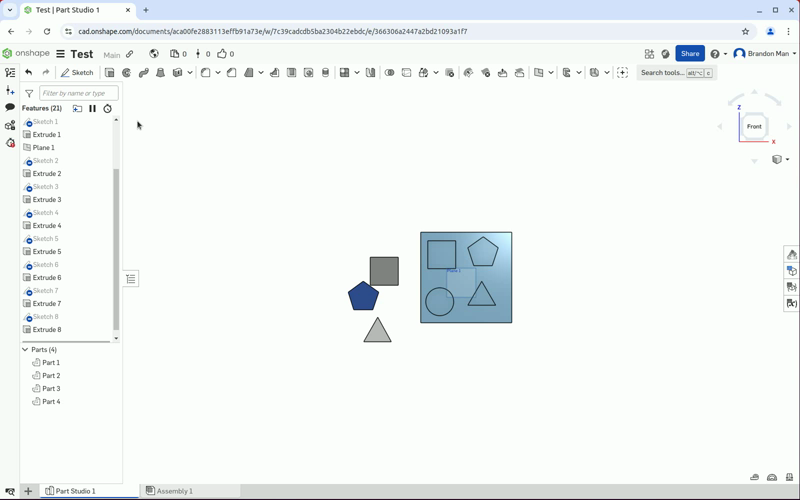
mouse_move(69, 124)
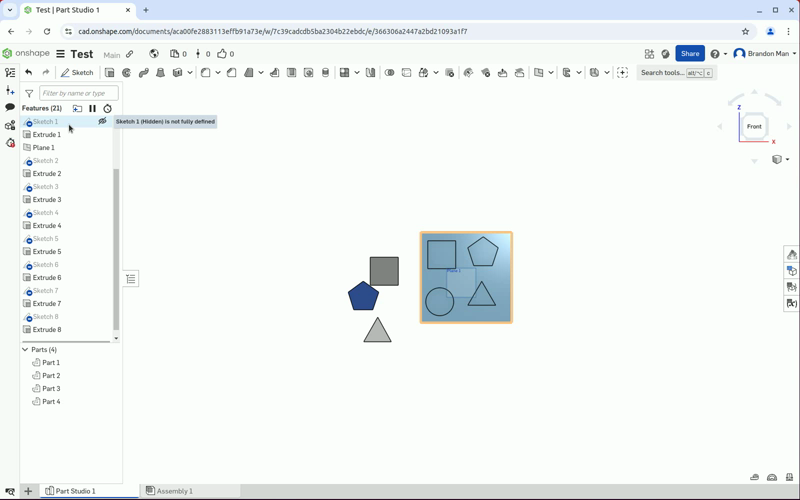
click(69, 124)
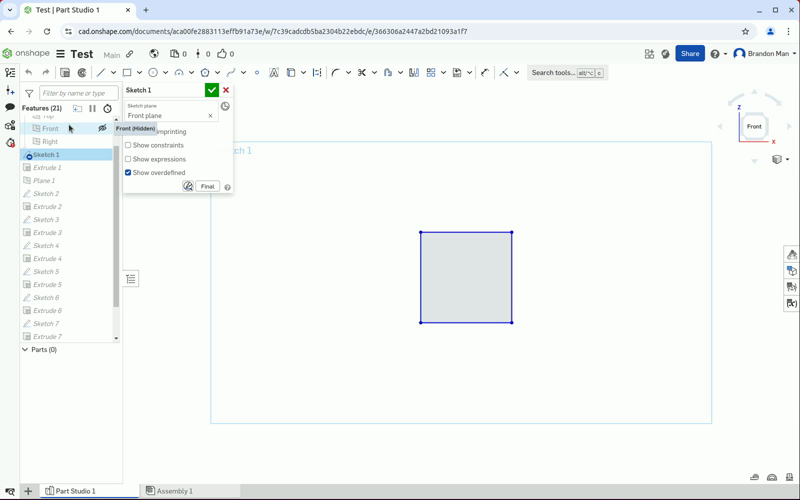
mouse_move(229, 92)
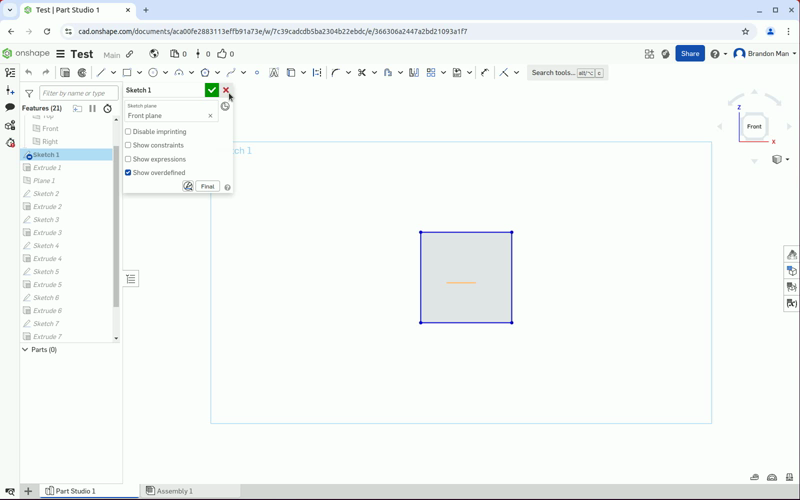
click(229, 92)
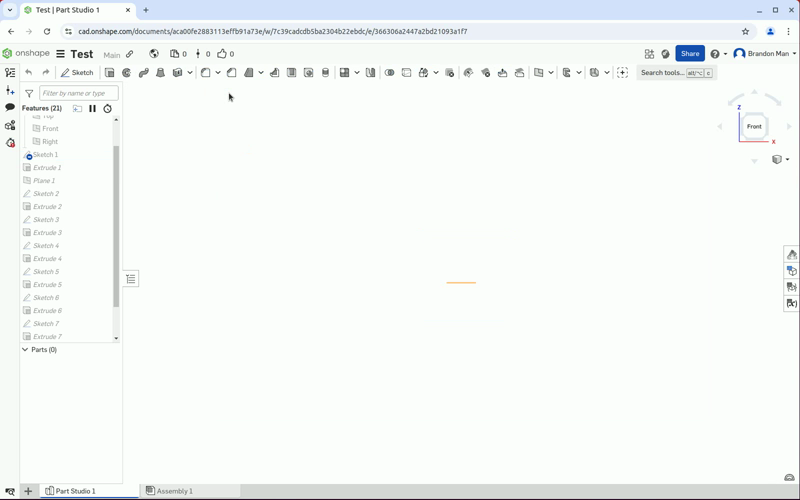
key(shift+s)
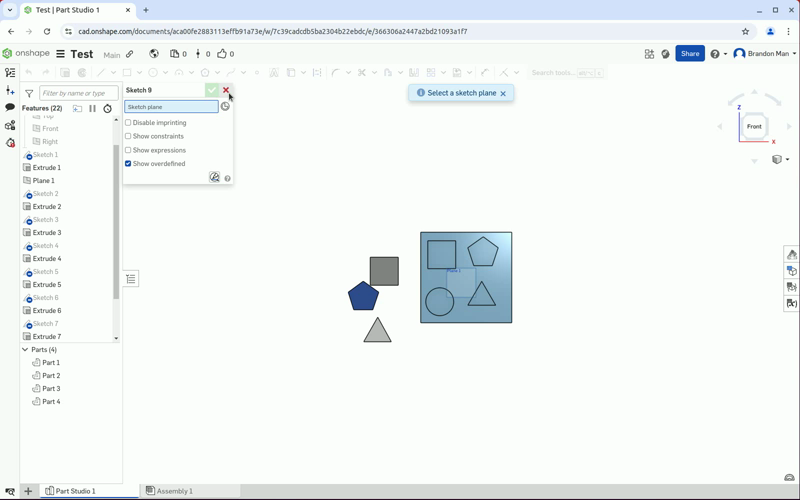
mouse_move(69, 137)
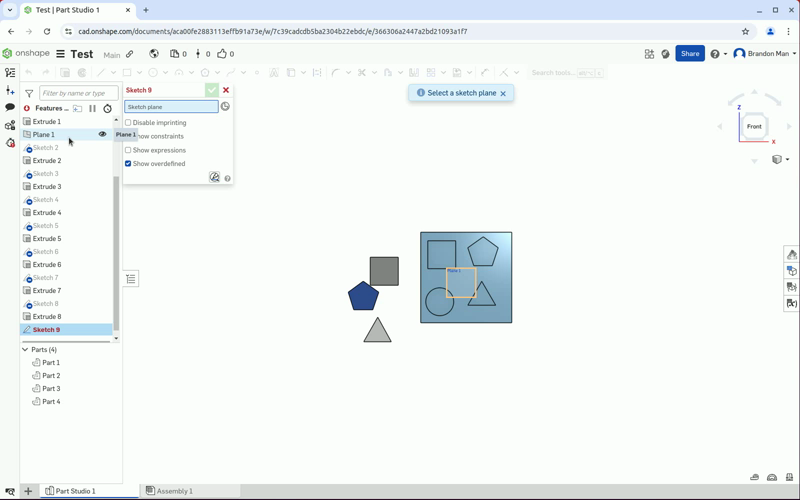
click(69, 137)
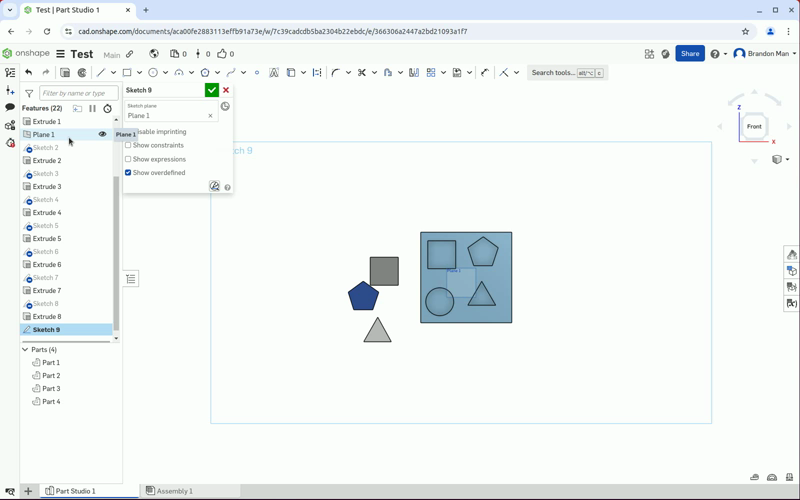
mouse_move(73, 352)
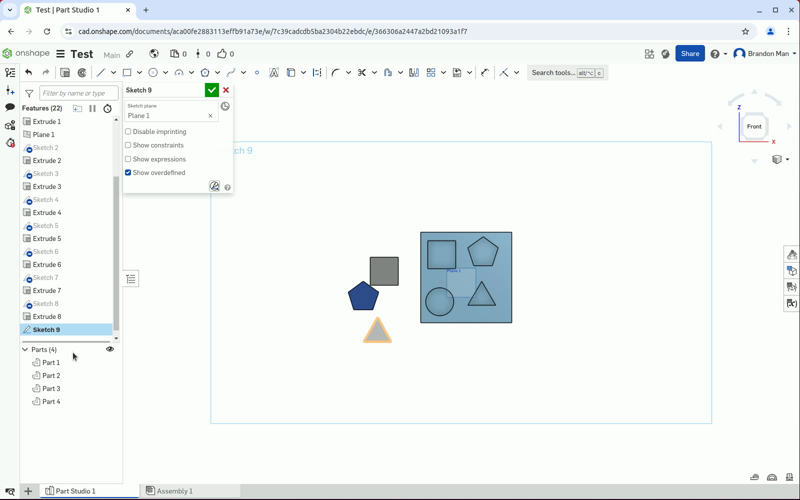
key(y)
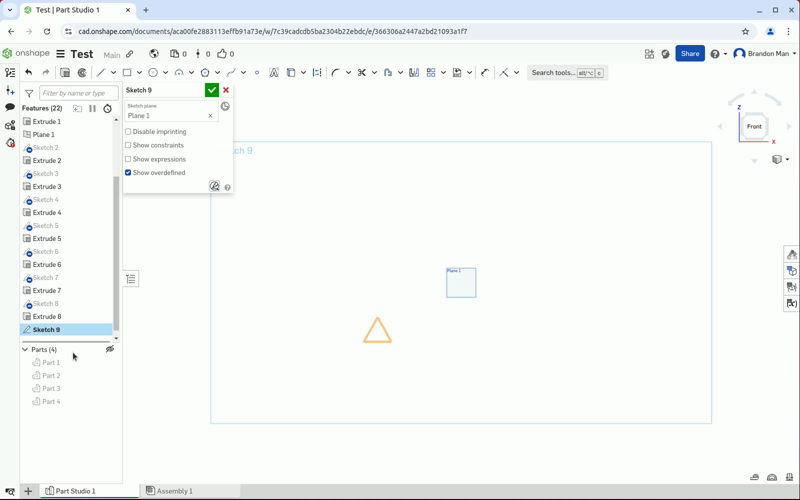
key(c)
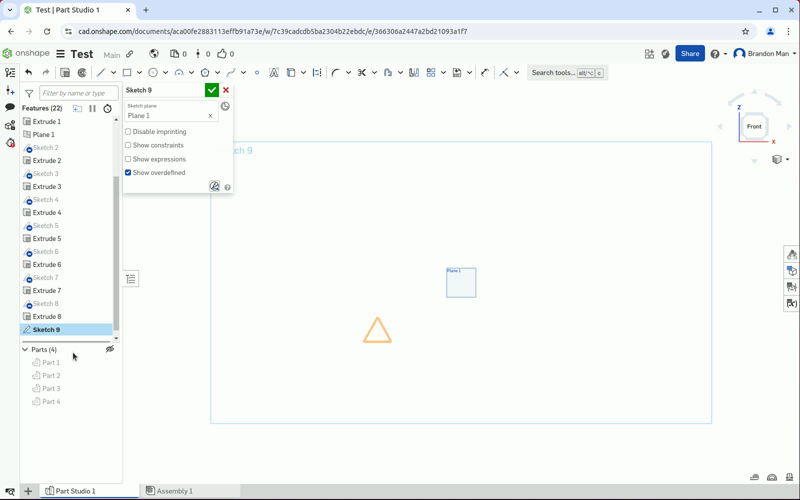
key_down(shift)
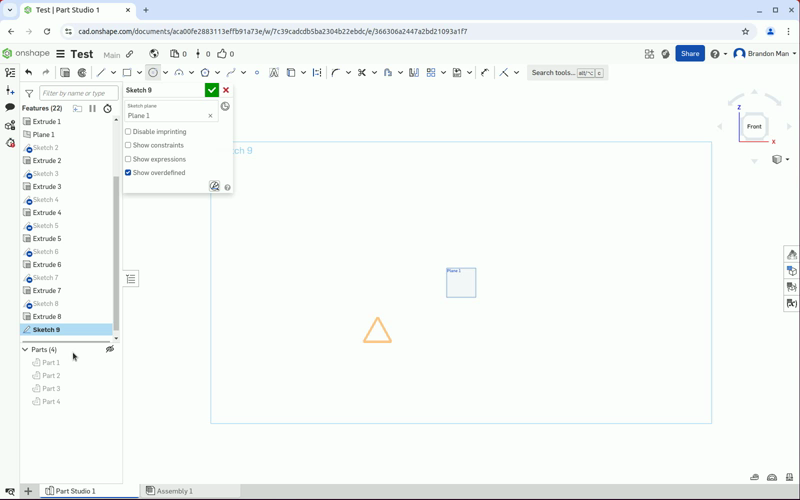
mouse_move(393, 307)
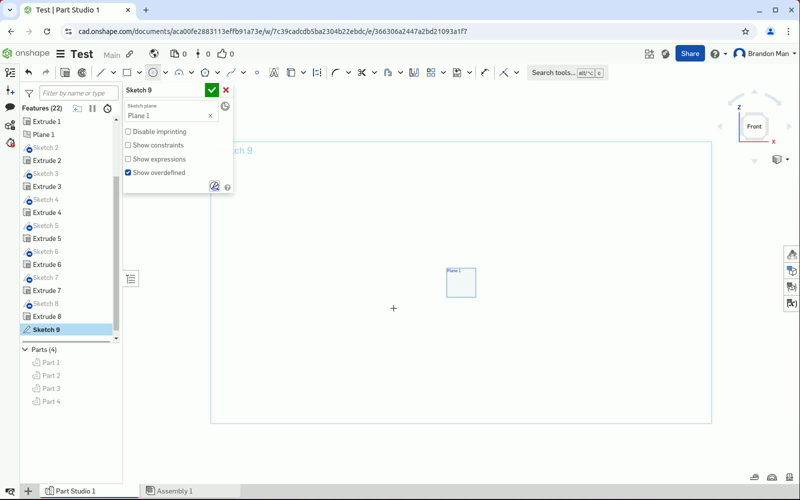
click(393, 307)
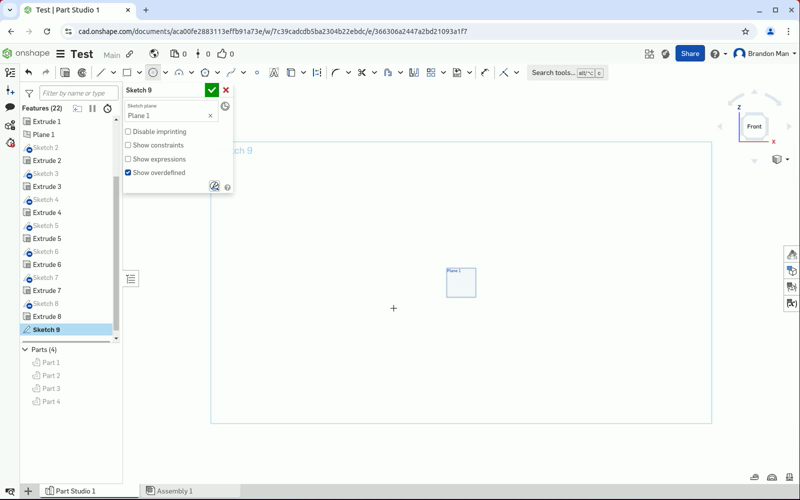
key_up(shift)
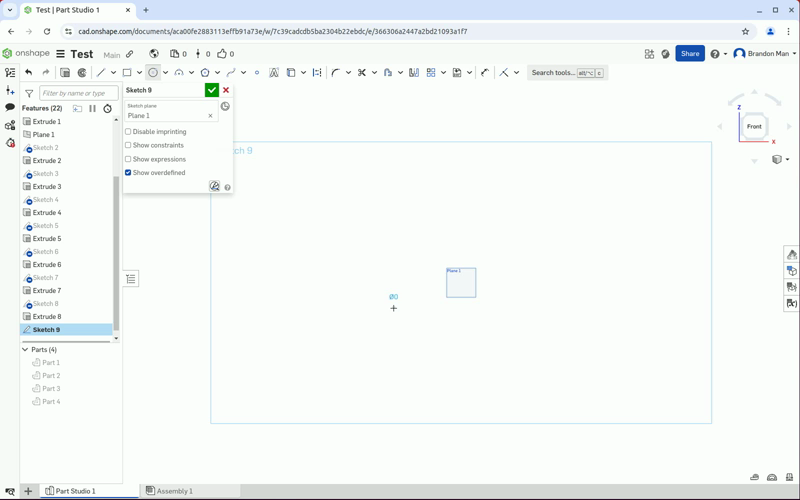
mouse_move(407, 307)
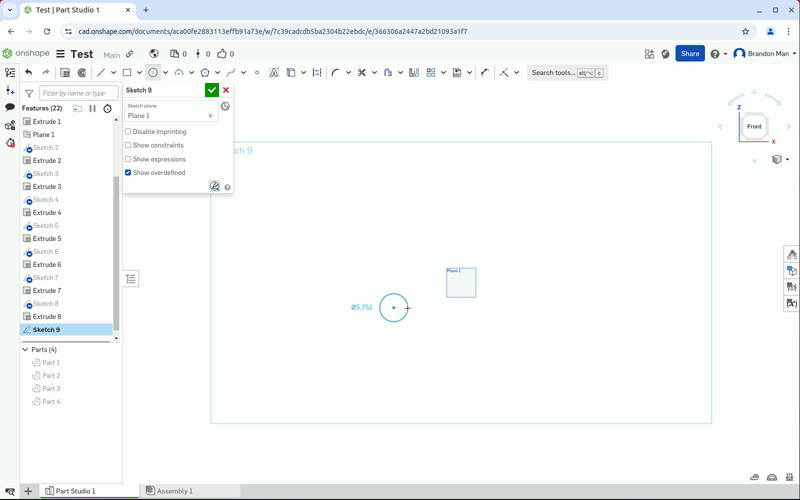
click(407, 307)
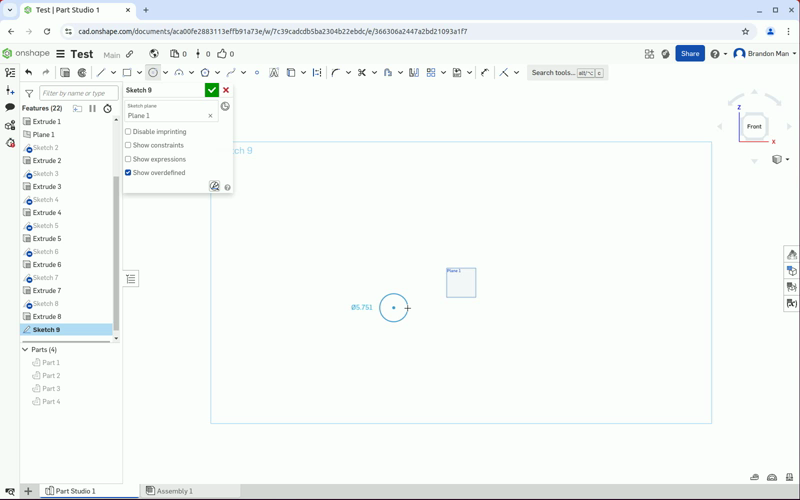
key(esc)
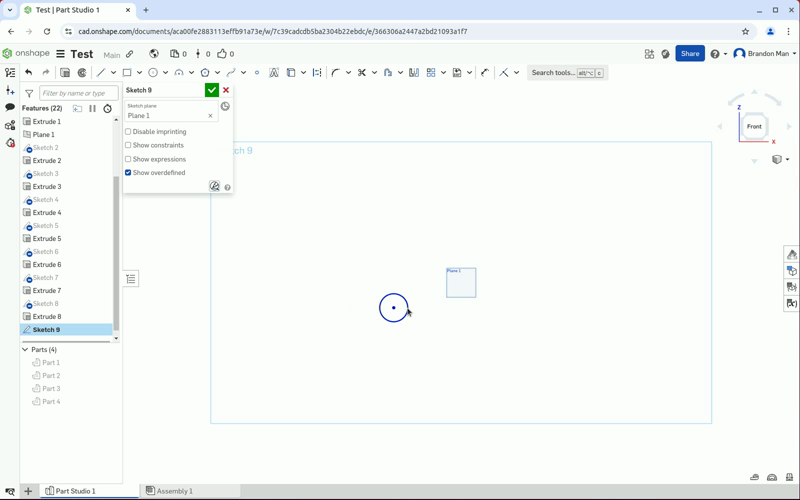
mouse_move(401, 303)
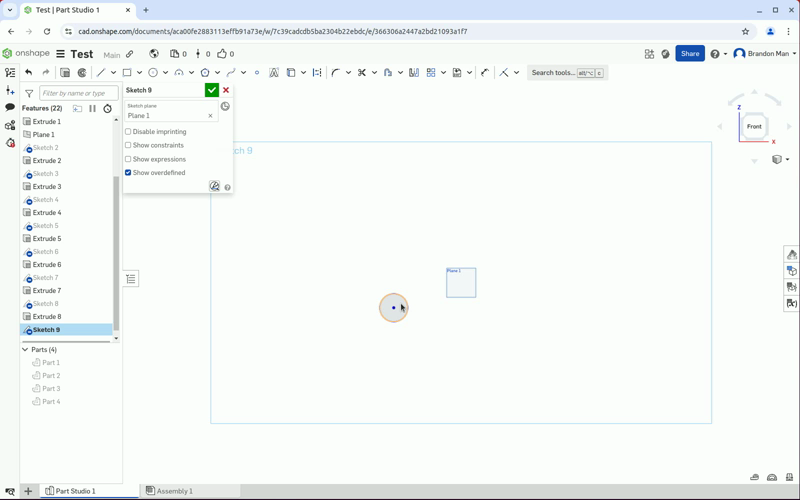
scroll(6)
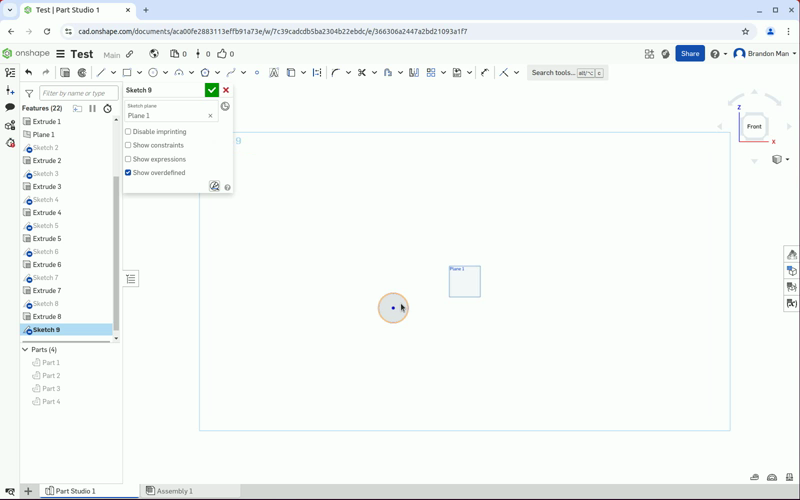
scroll(6)
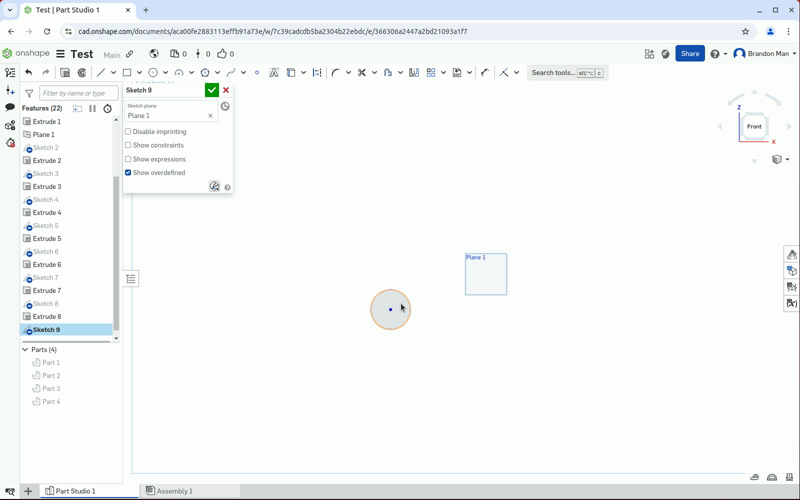
scroll(6)
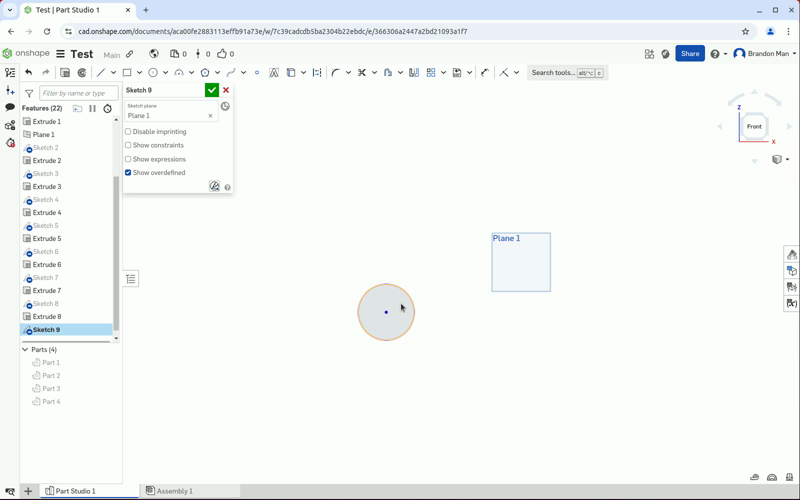
scroll(6)
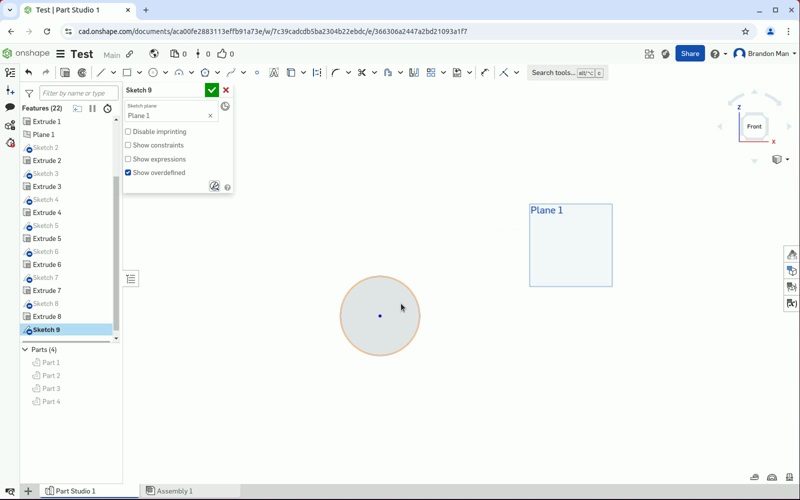
scroll(6)
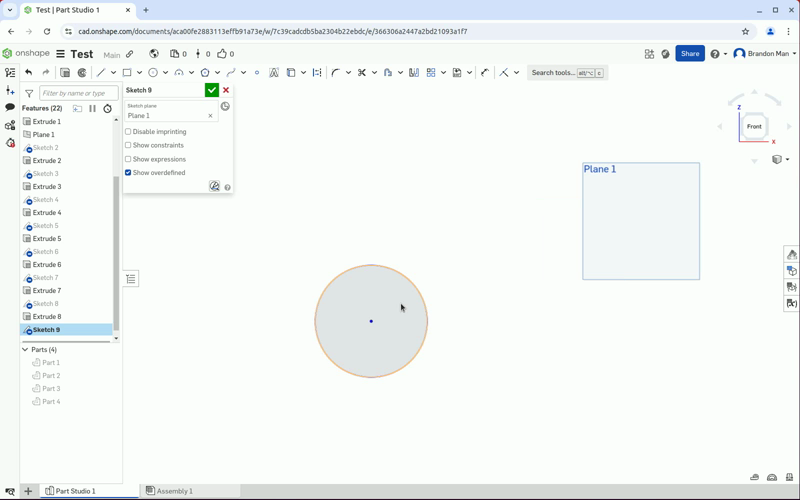
scroll(6)
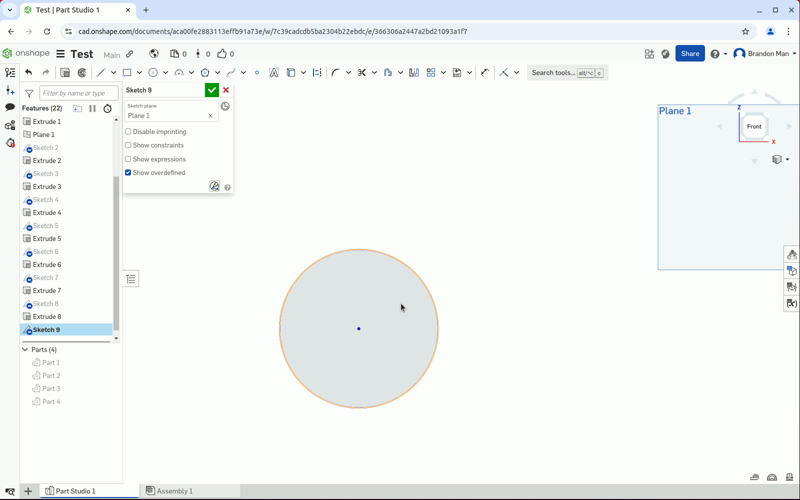
scroll(6)
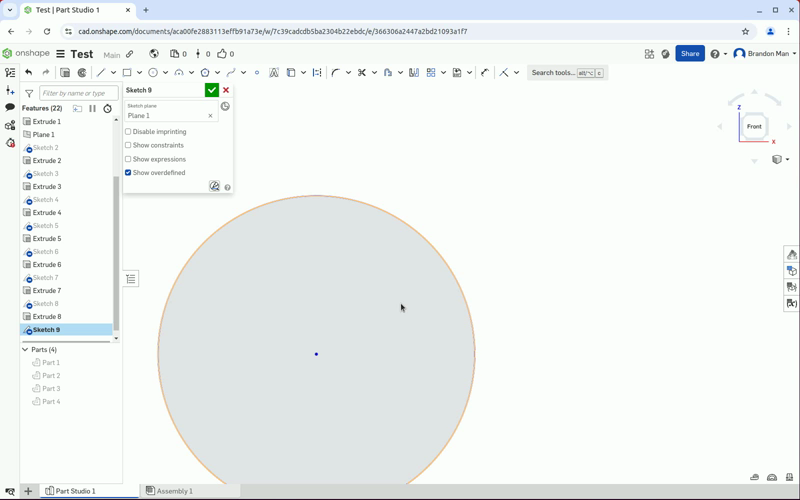
click(401, 303)
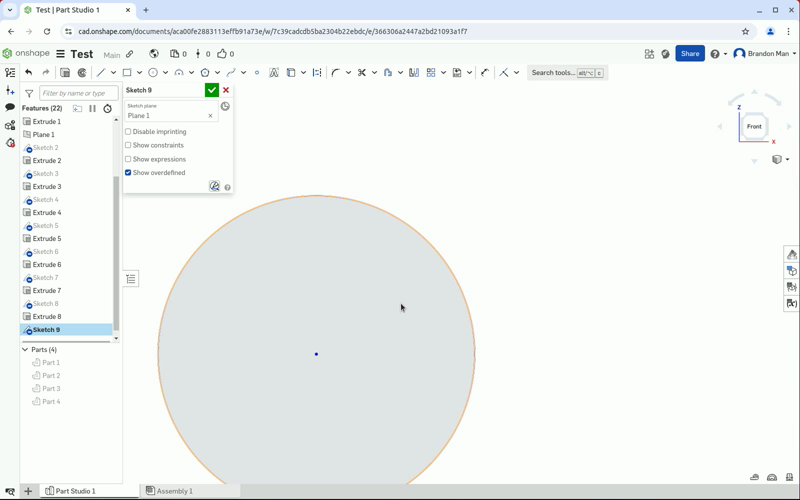
scroll(-6)
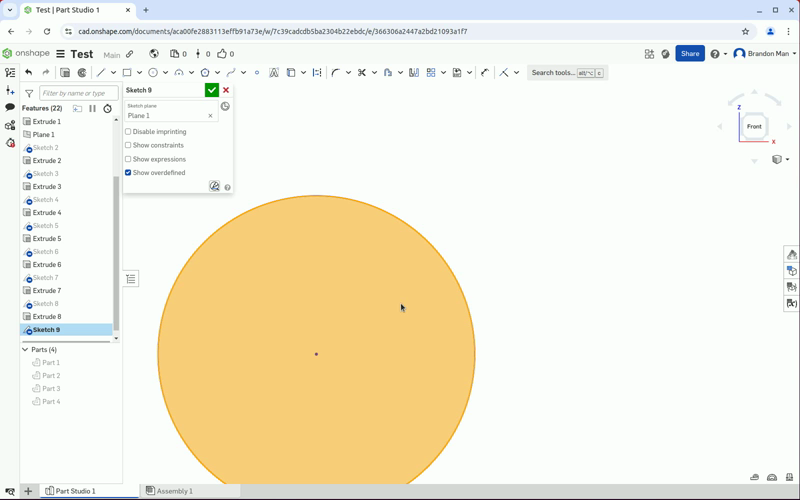
scroll(-6)
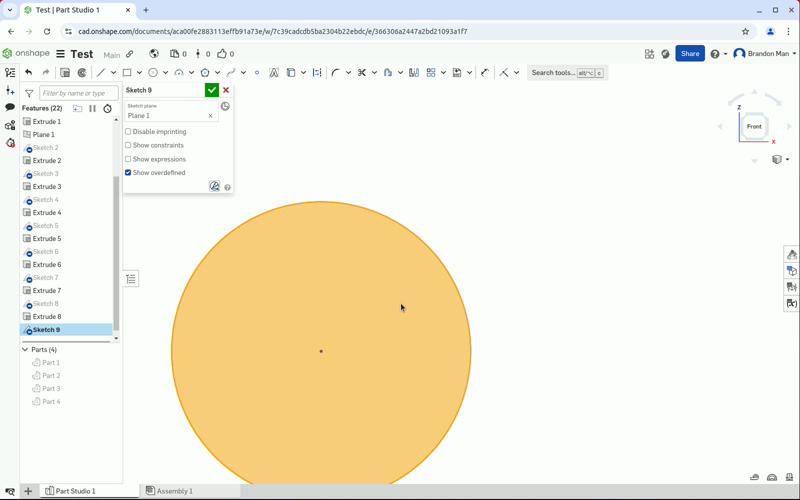
scroll(-6)
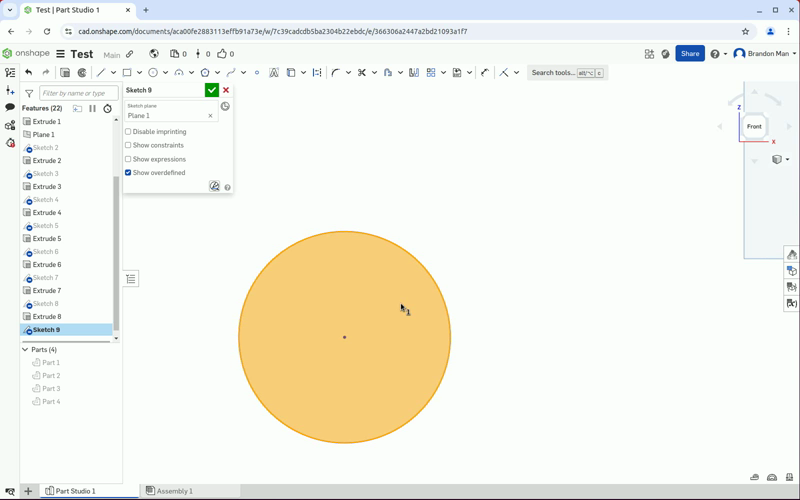
scroll(-6)
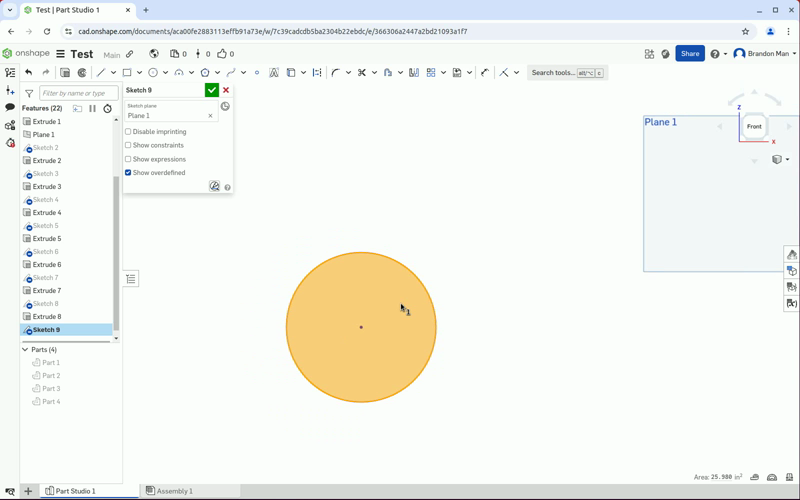
scroll(-6)
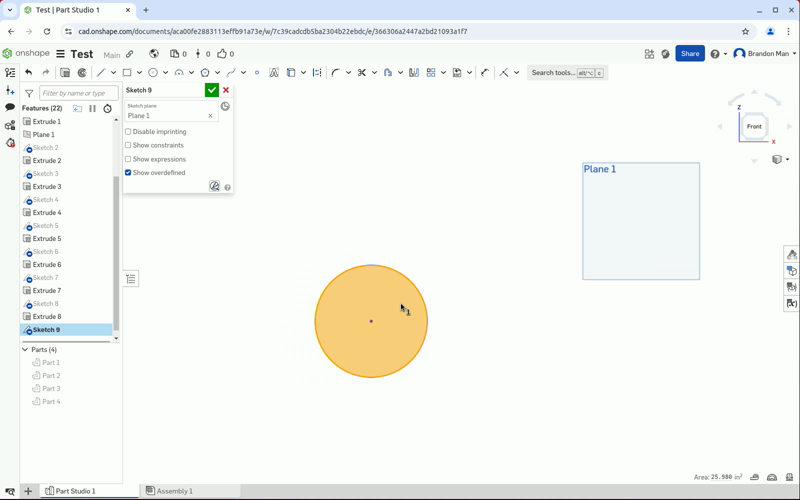
scroll(-6)
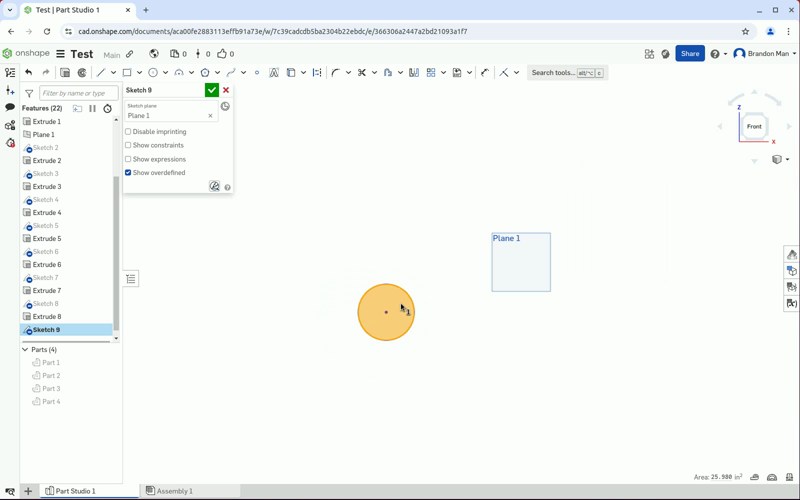
scroll(-6)
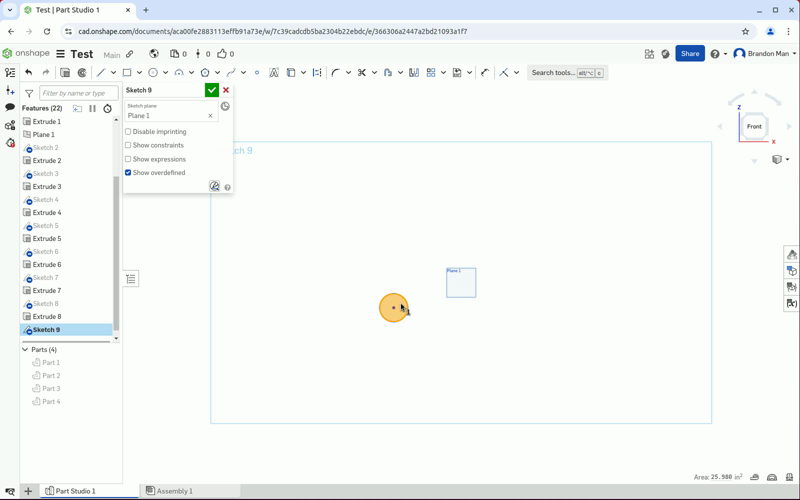
mouse_move(73, 352)
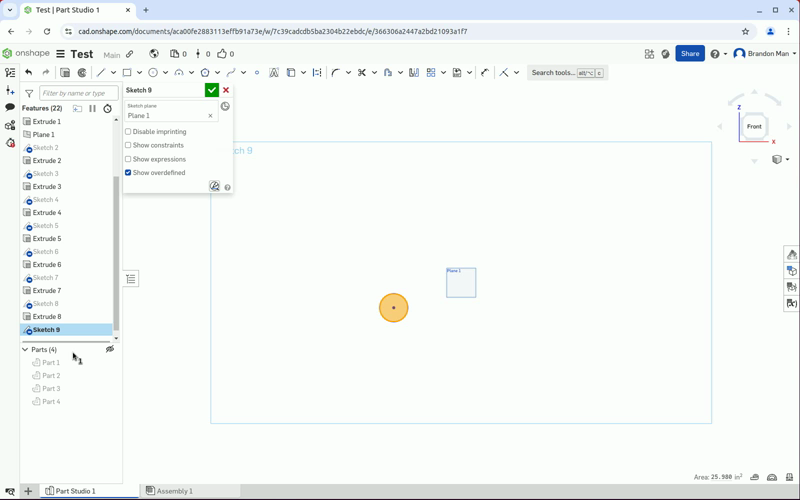
key(shift+y)
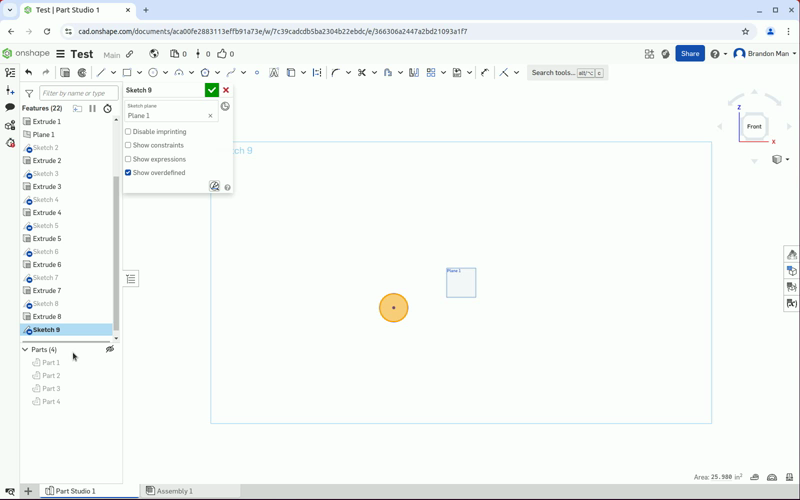
key(shift+e)
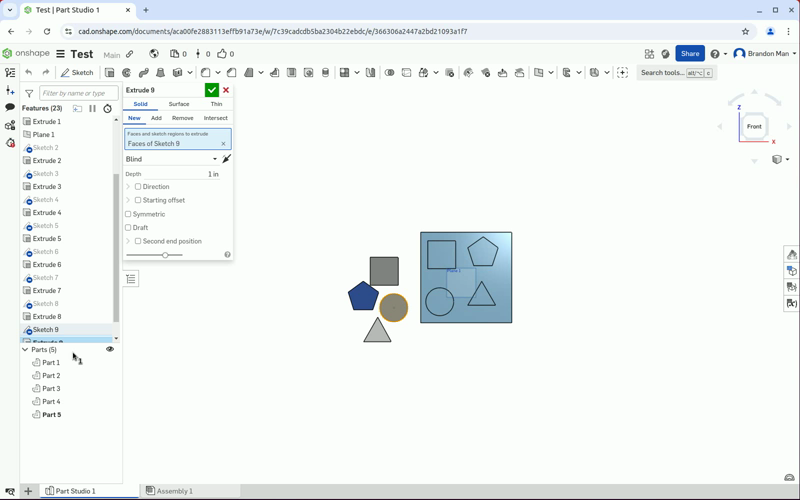
mouse_move(143, 106)
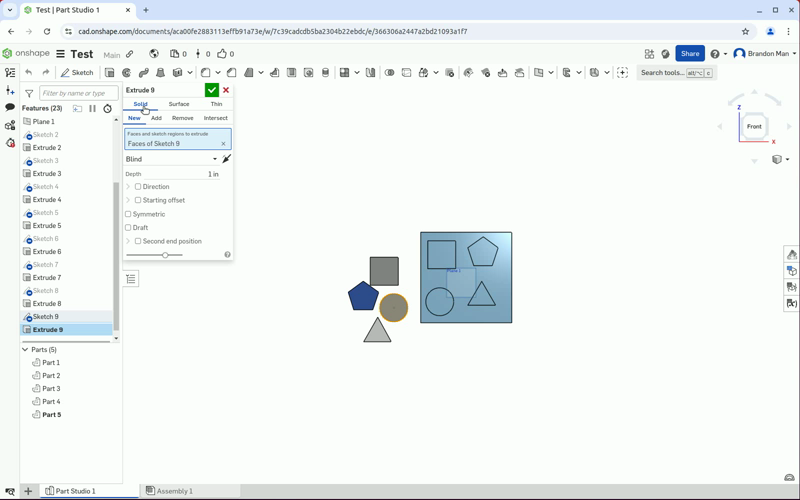
click(143, 106)
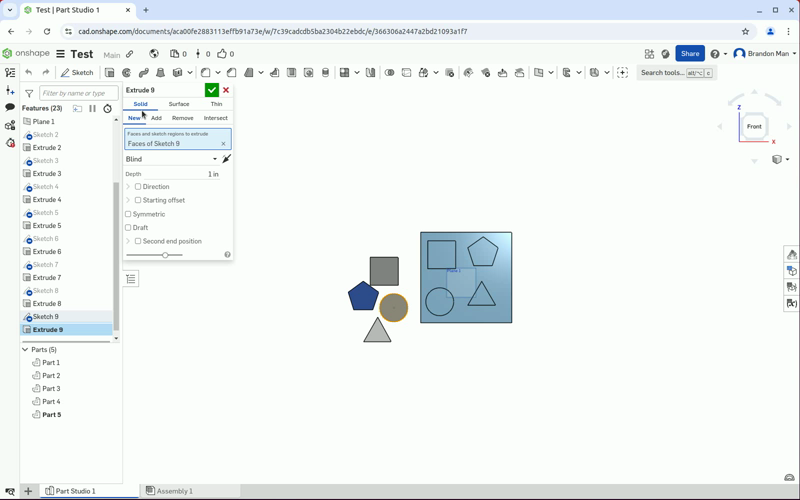
mouse_move(137, 120)
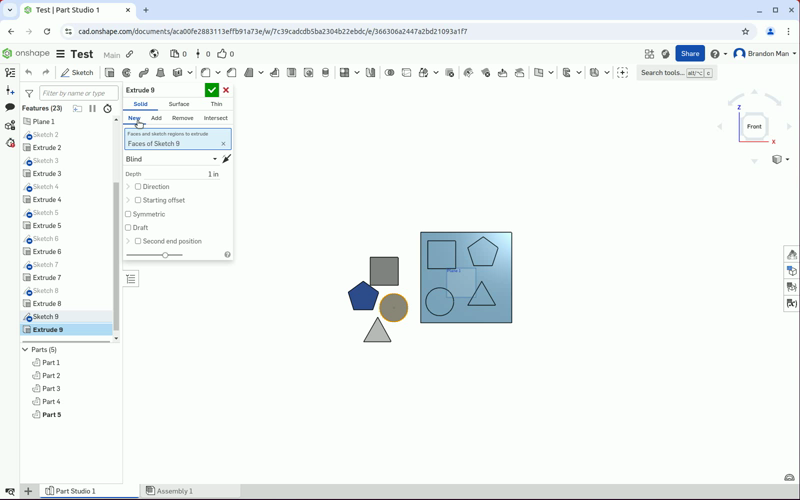
click(137, 120)
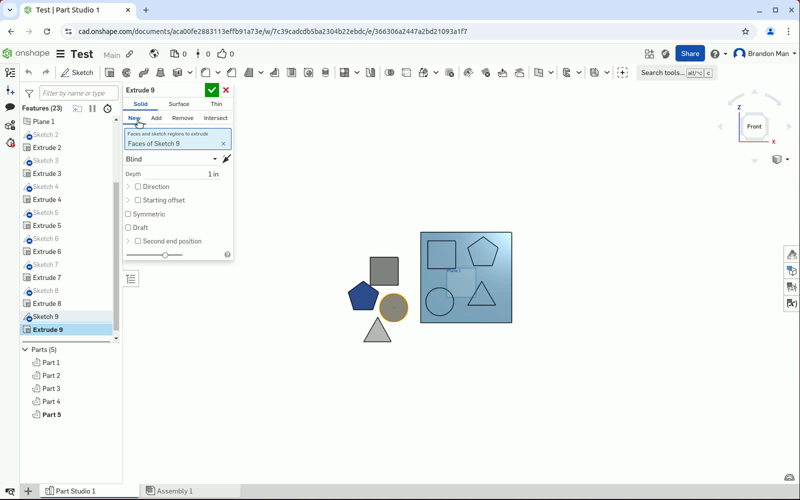
key(tab, 4)
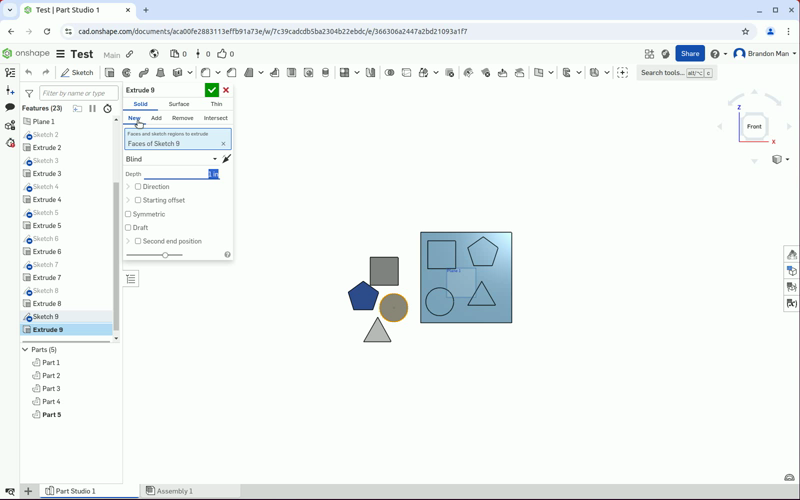
text(5.536)
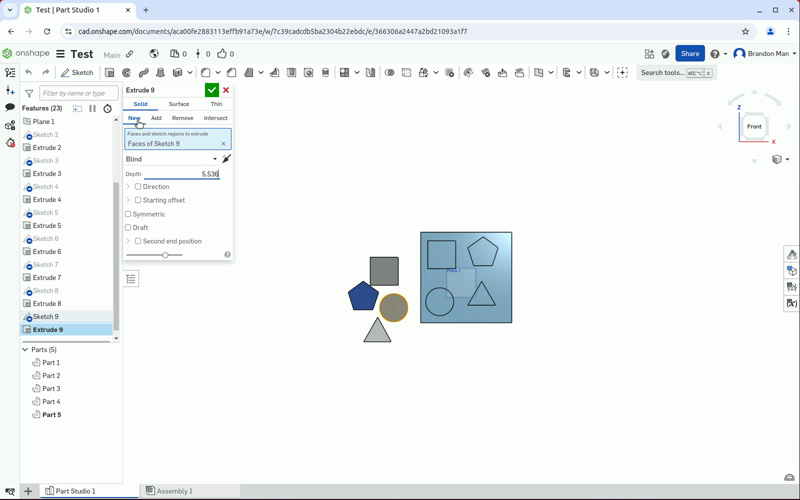
key(enter)
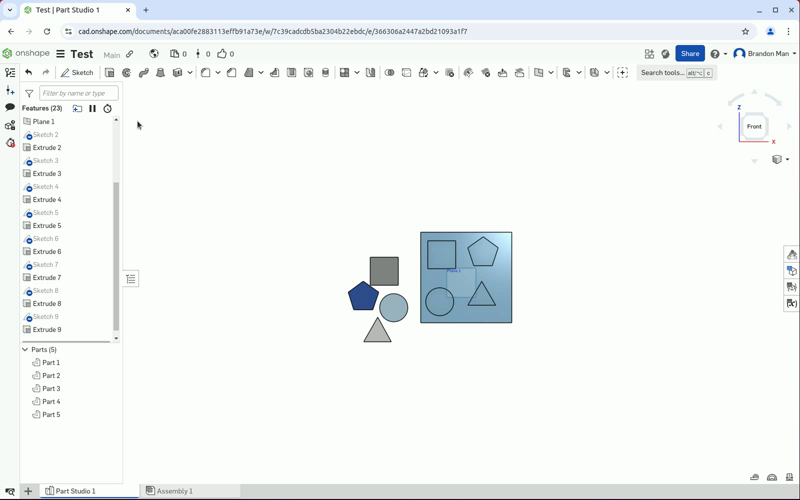
key(shift+h)
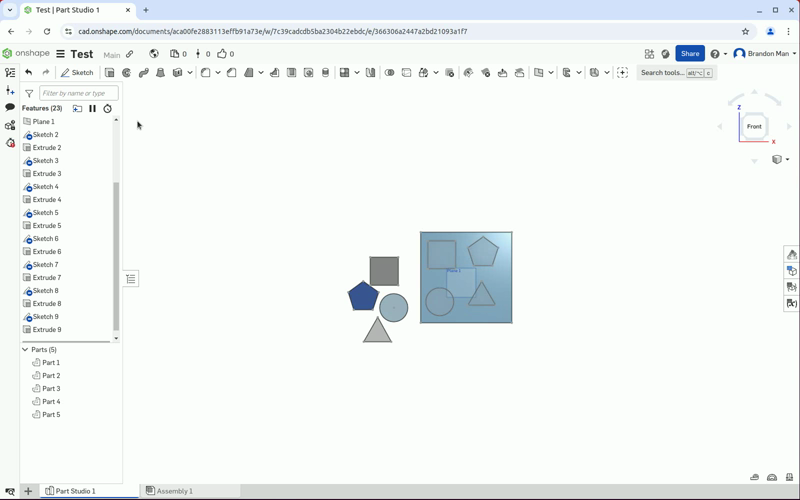
key(shift+h)
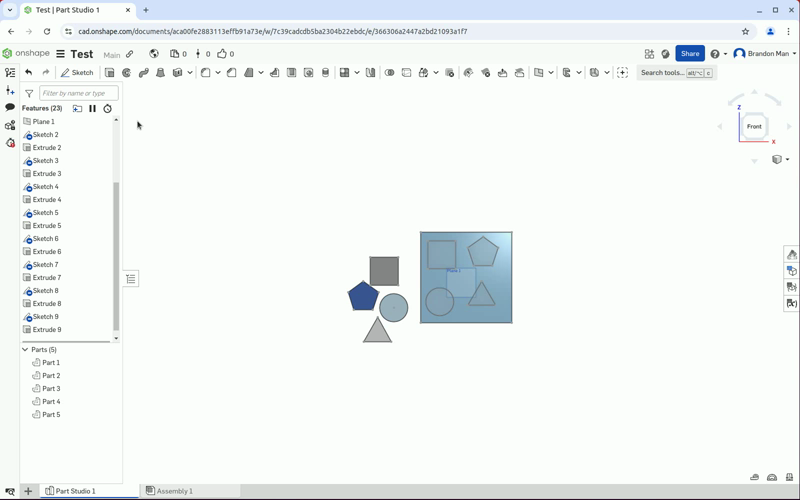
key(shift+7)
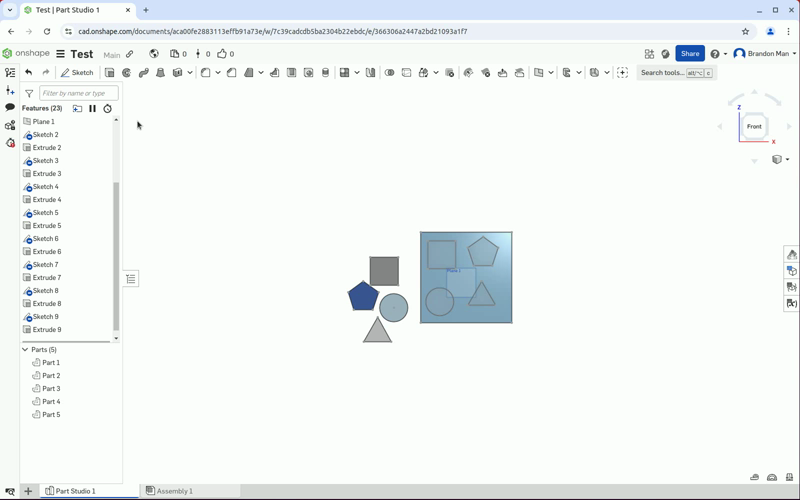
key(left, 2)
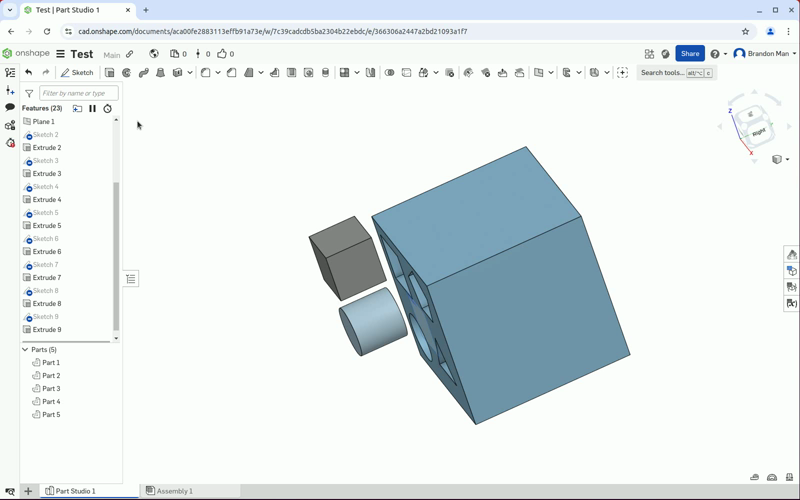
key(down, 2)
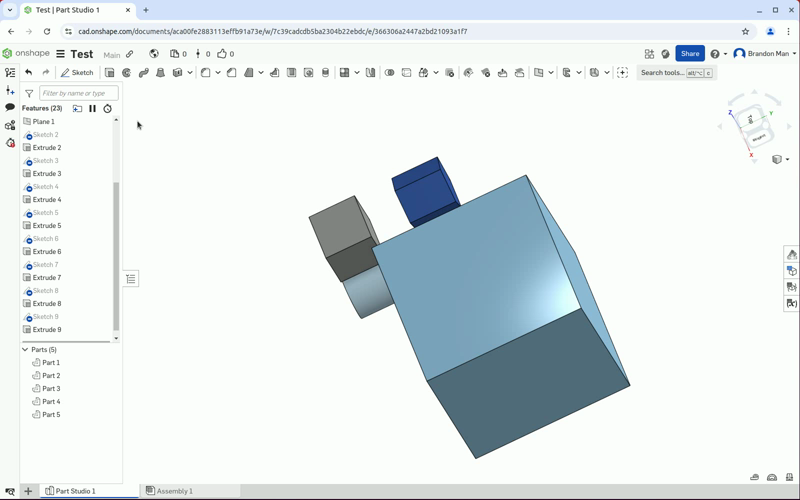
key(up, 2)
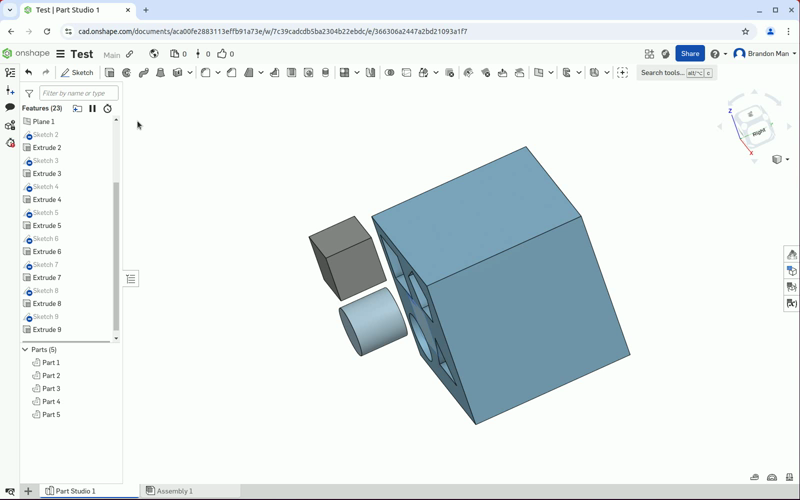
key(right, 2)
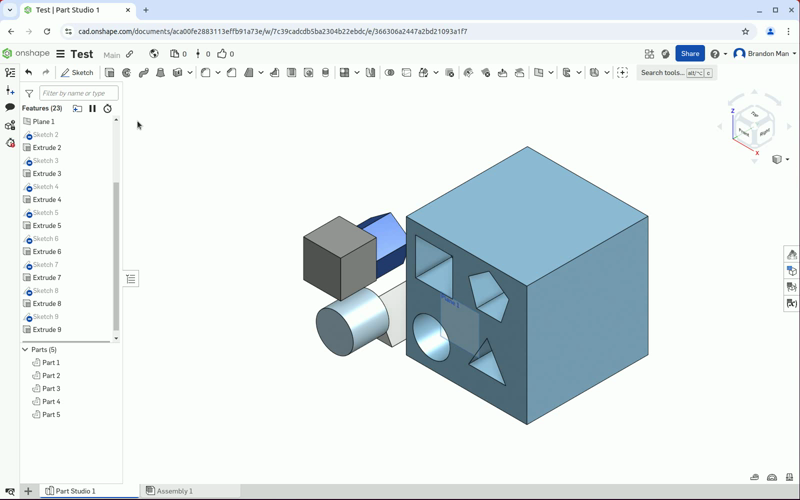
mouse_move(69, 98)
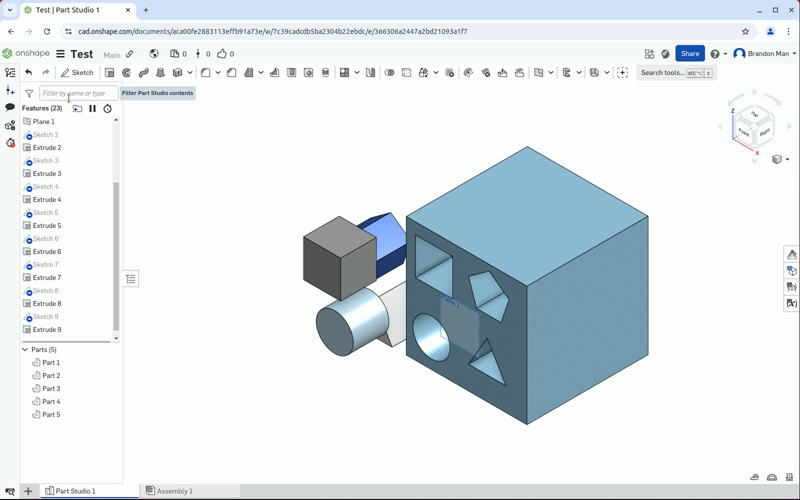
click(69, 98)